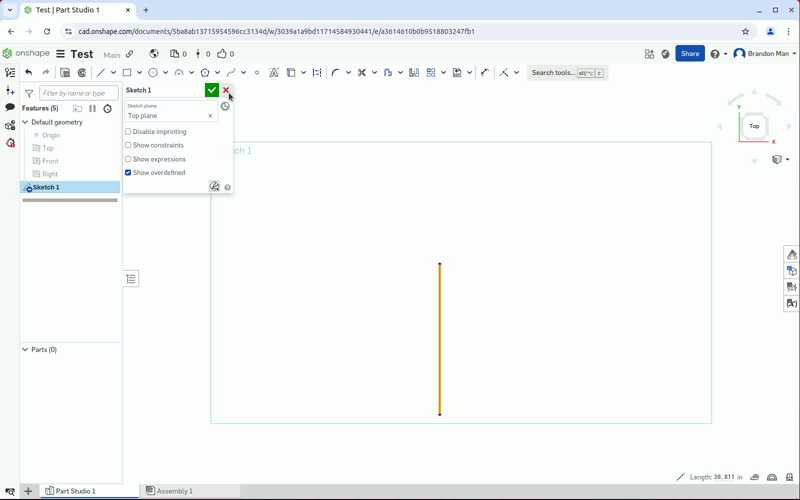
key(shift+h)
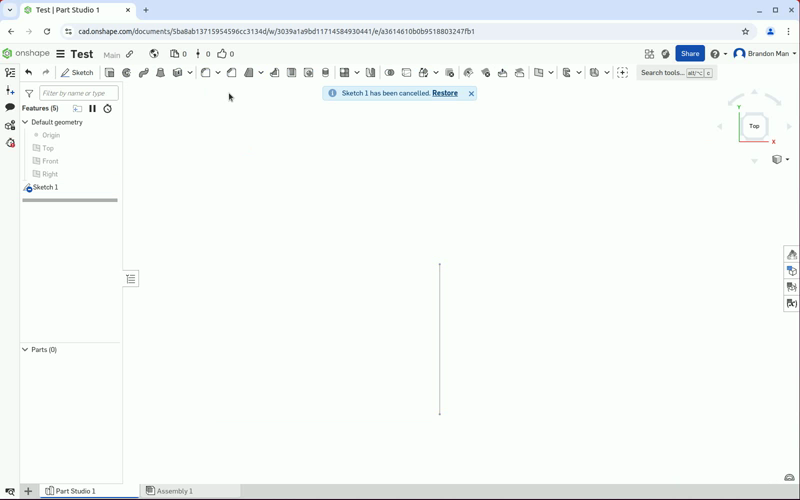
key(shift+s)
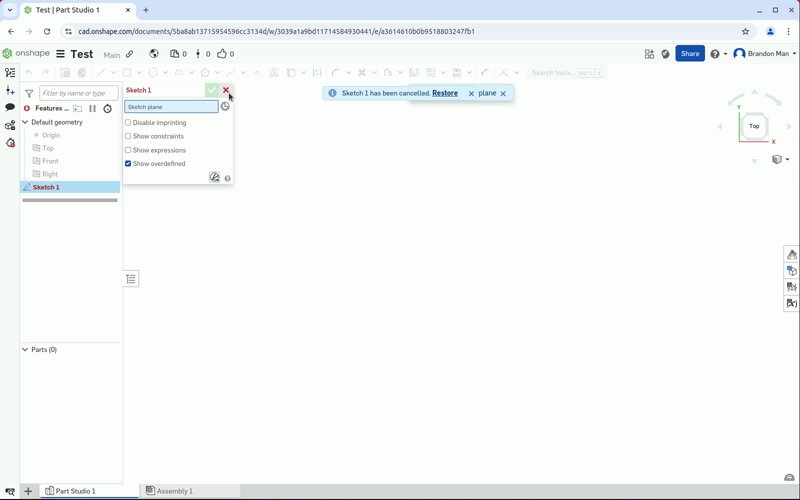
mouse_move(73, 150)
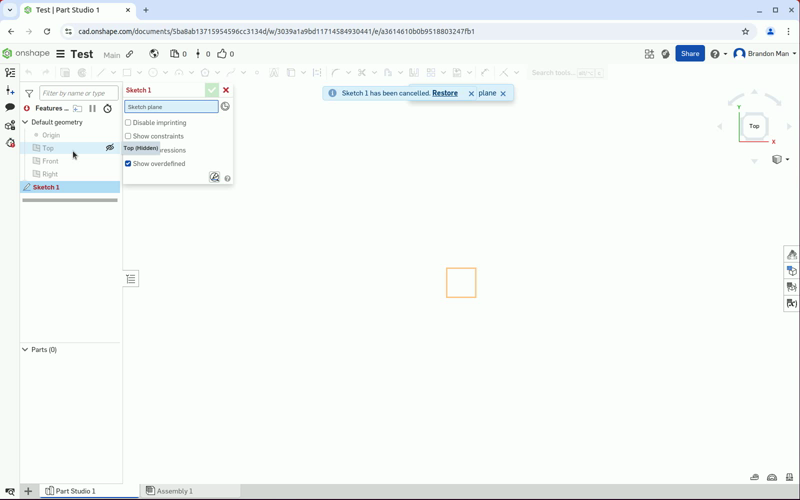
click(73, 150)
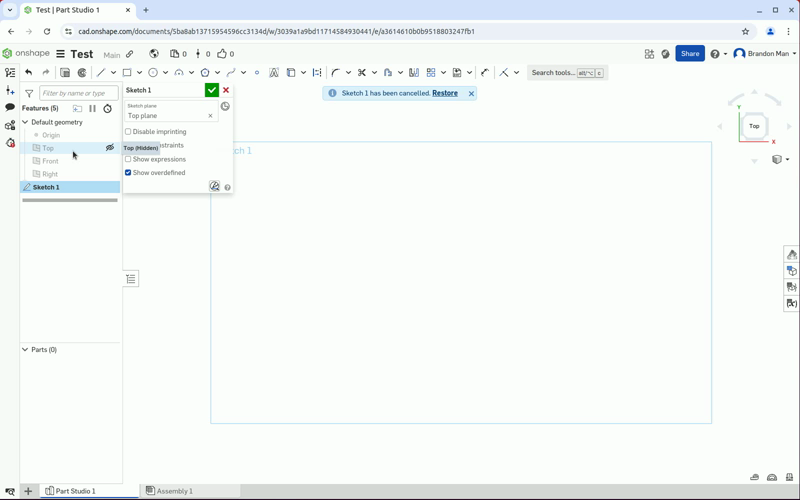
mouse_move(73, 352)
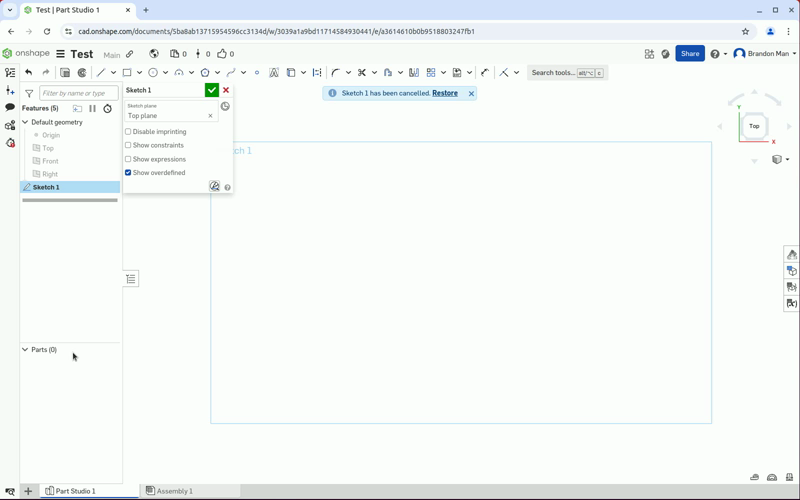
key(y)
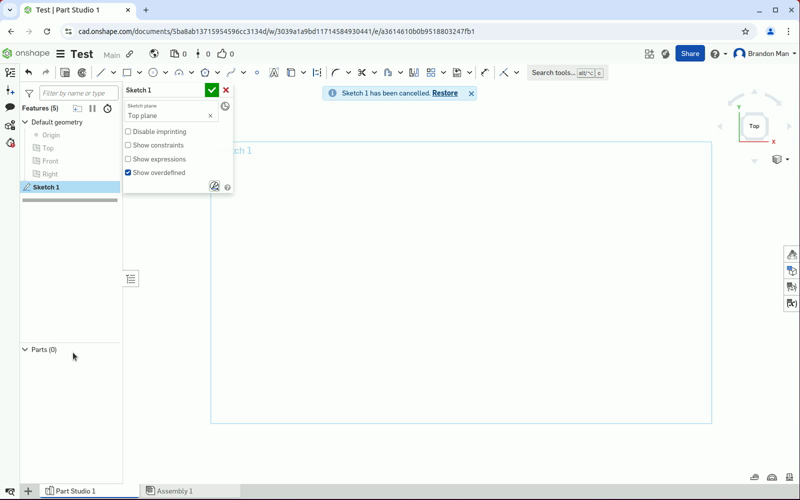
key(a)
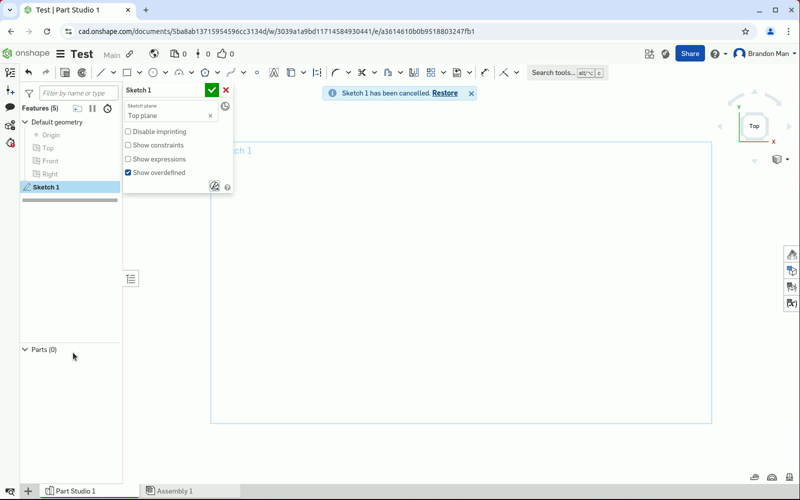
key_down(shift)
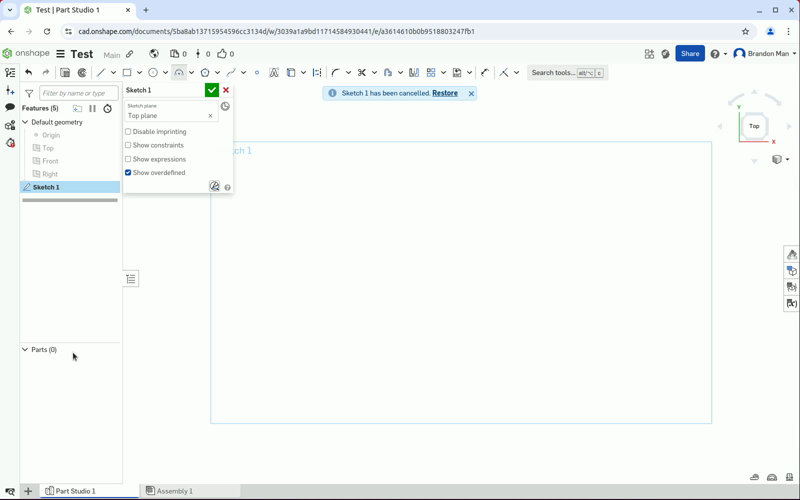
mouse_move(453, 299)
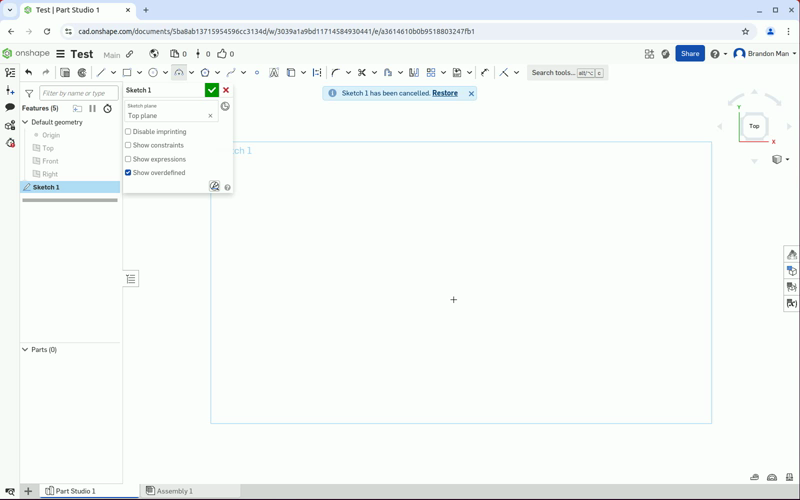
click(453, 299)
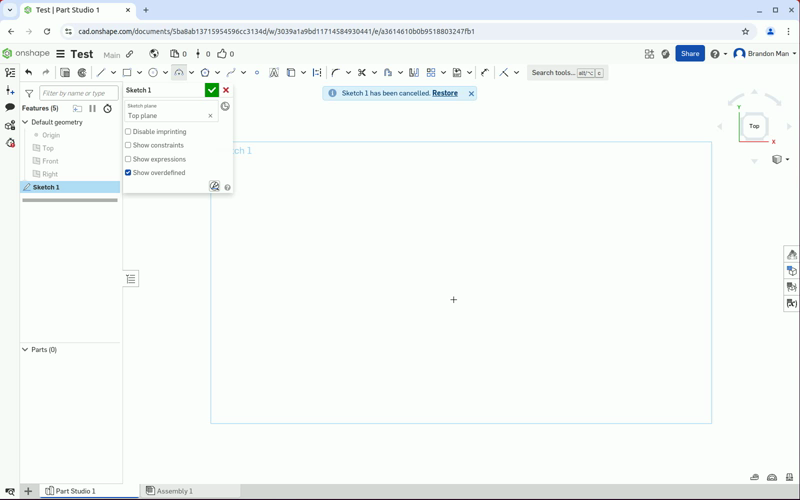
key_up(shift)
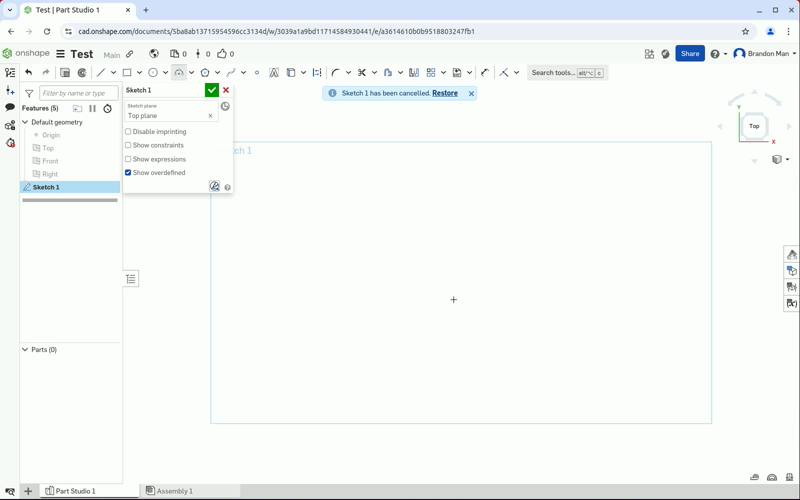
key_down(shift)
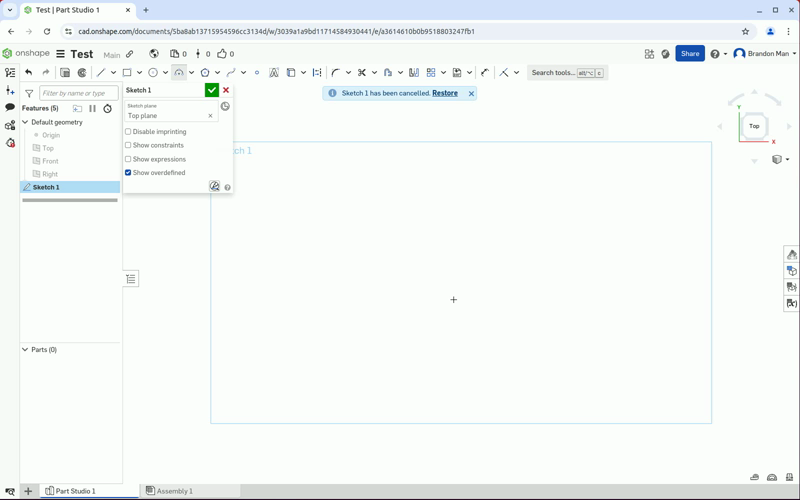
mouse_move(472, 317)
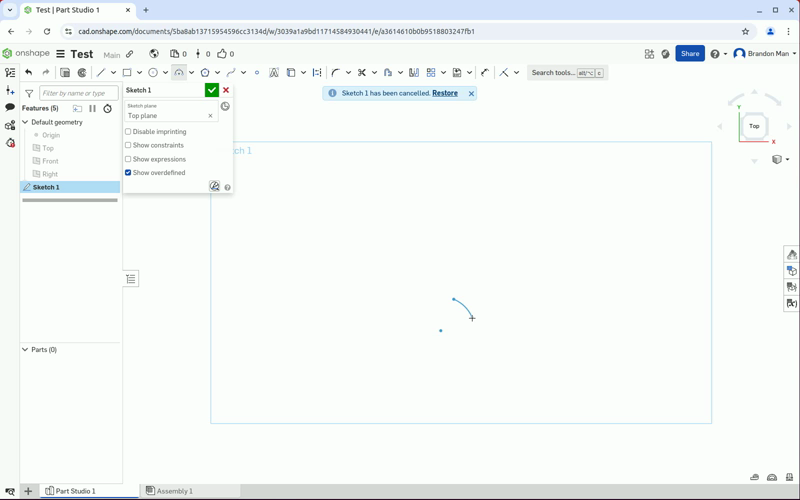
click(472, 317)
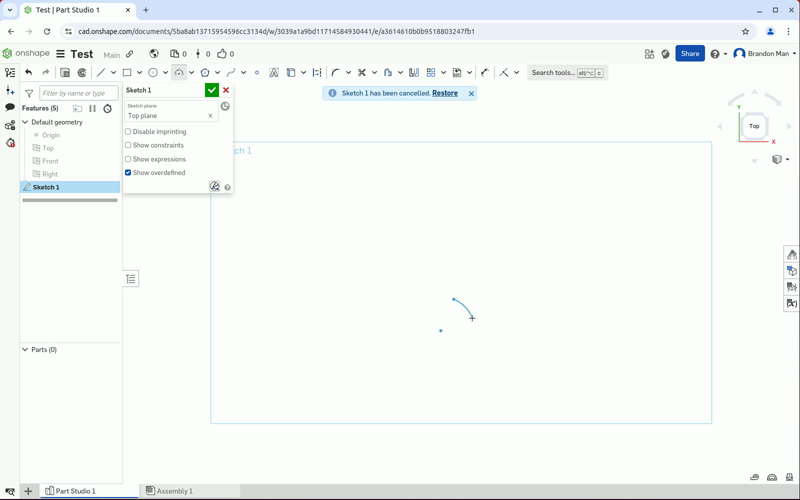
mouse_move(458, 312)
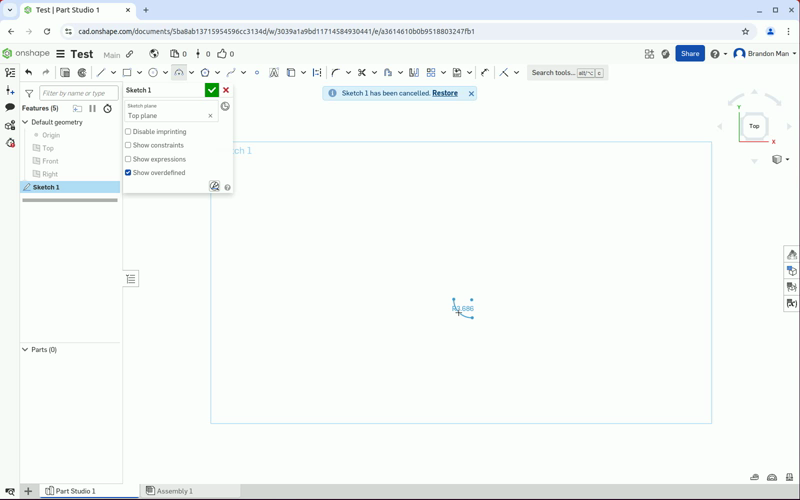
click(458, 312)
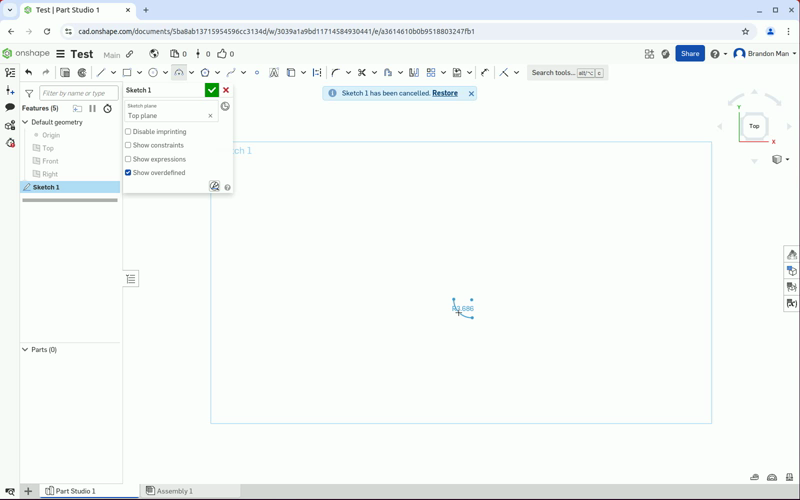
key_up(shift)
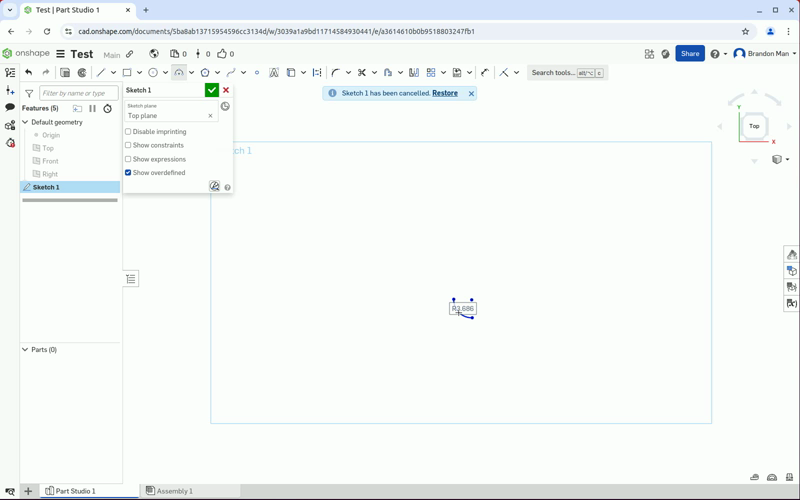
key(esc)
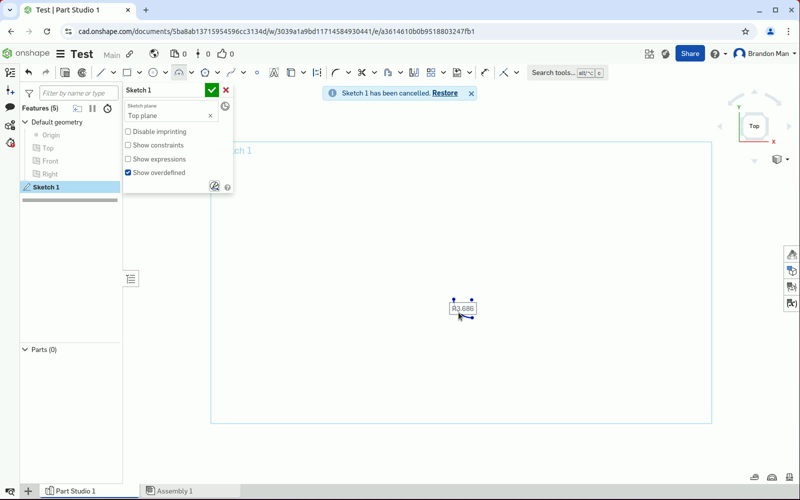
key(l)
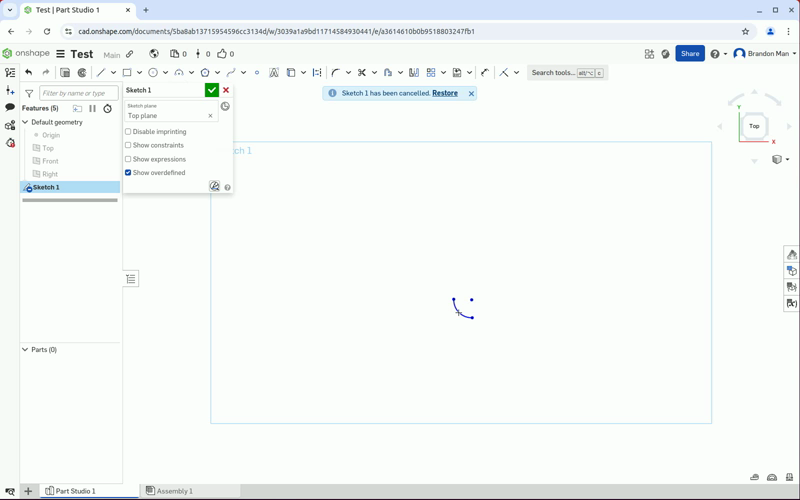
mouse_move(472, 317)
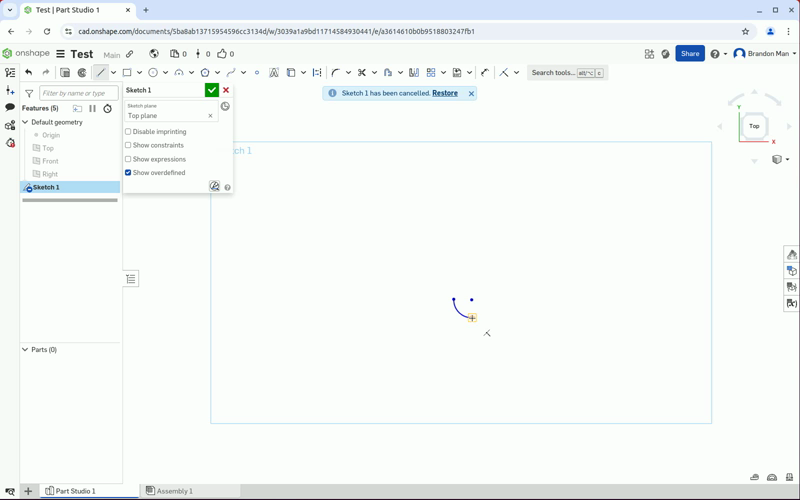
click(472, 317)
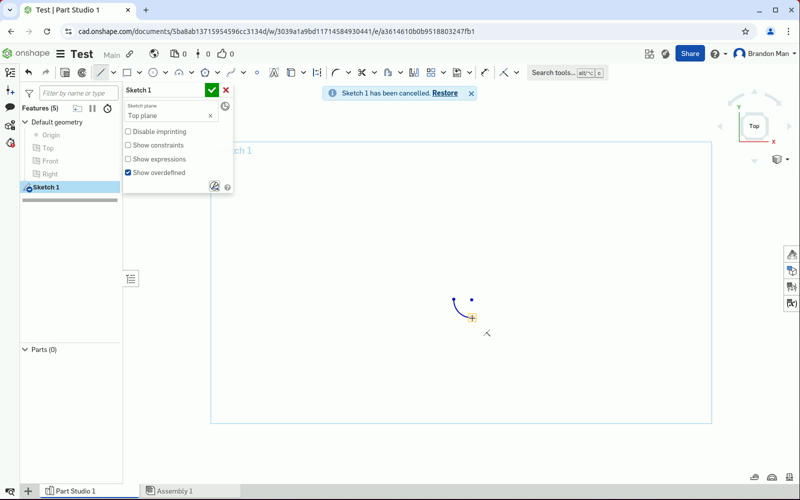
key_down(shift)
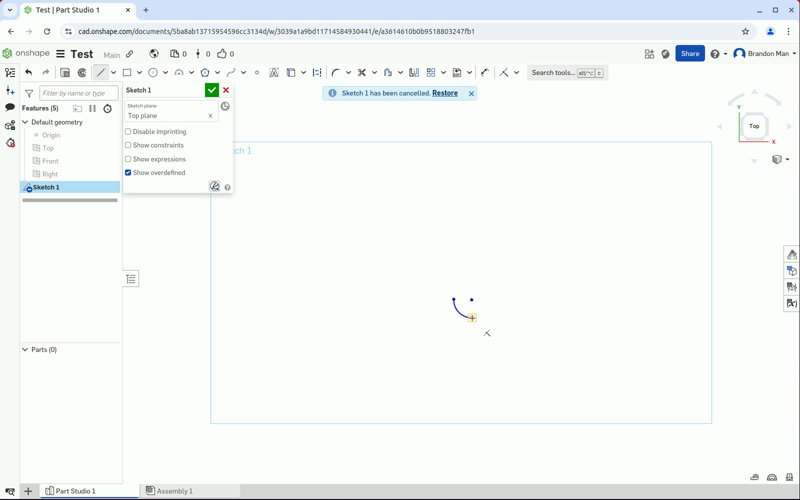
mouse_move(502, 317)
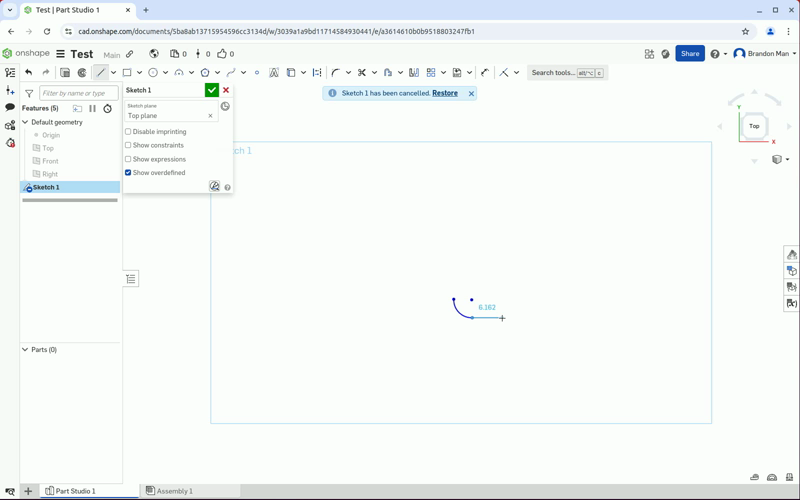
mouse_move(497, 317)
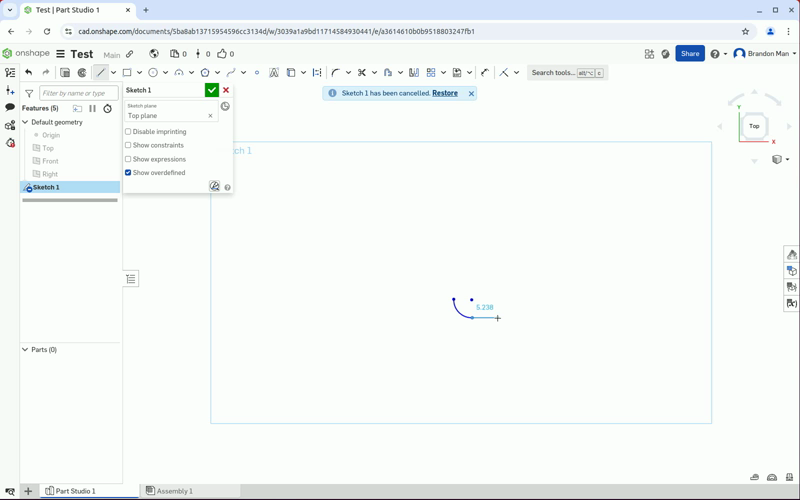
click(497, 317)
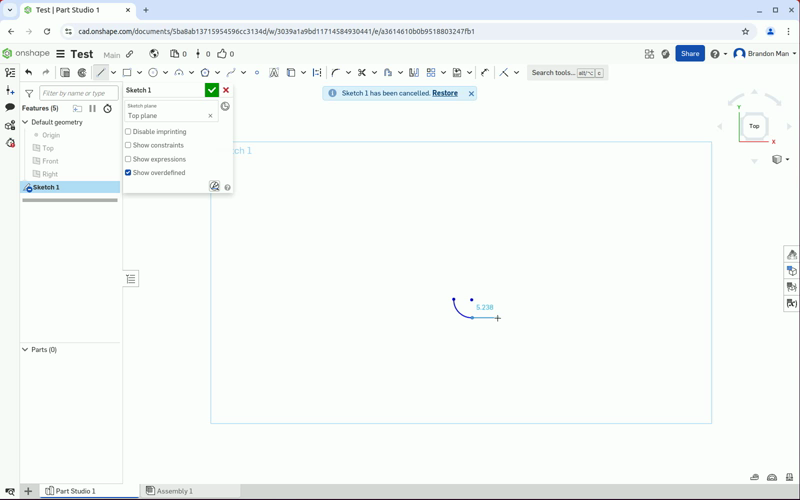
key_up(shift)
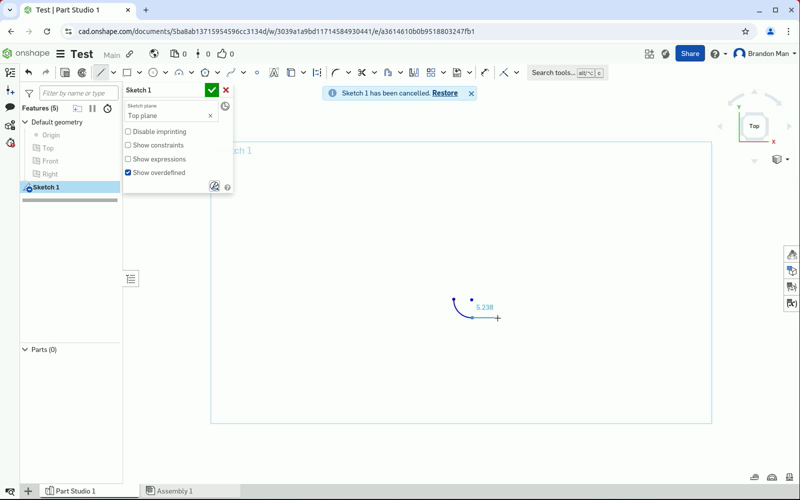
key_down(shift)
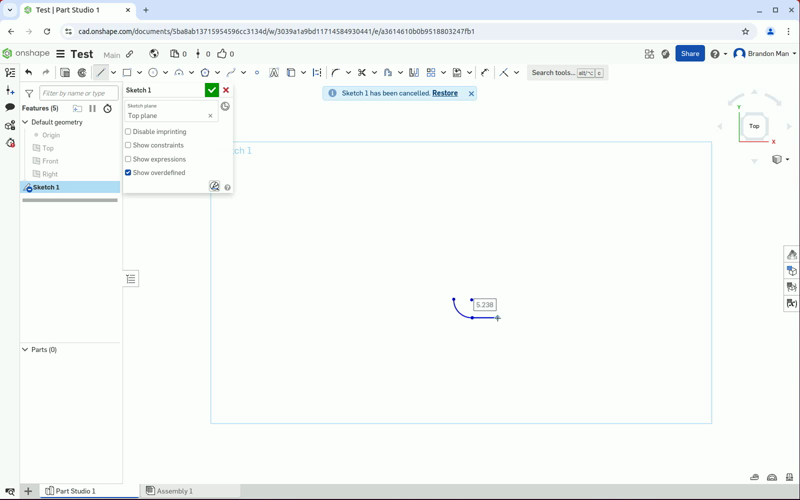
mouse_move(527, 317)
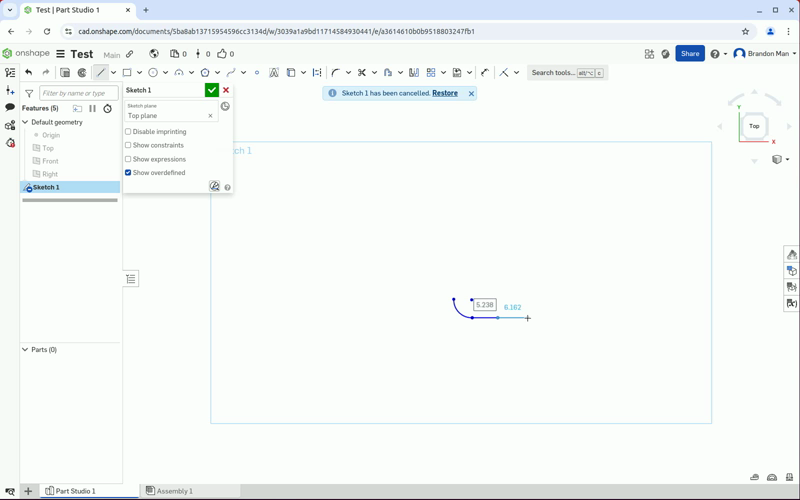
mouse_move(522, 317)
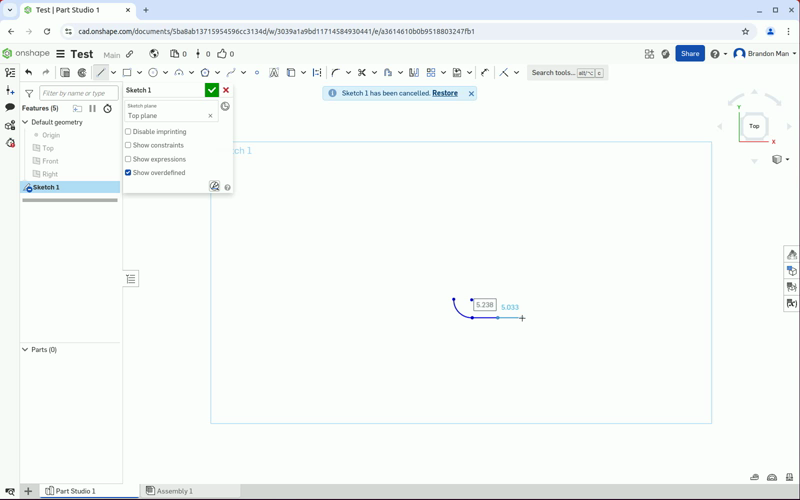
click(522, 317)
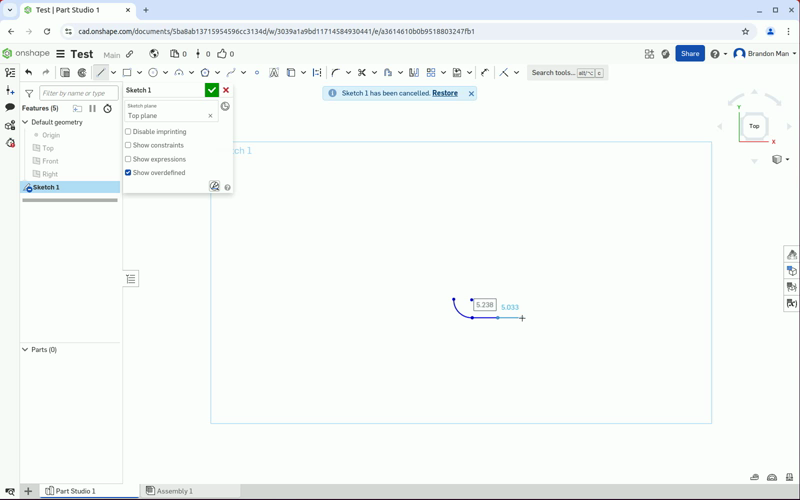
key_up(shift)
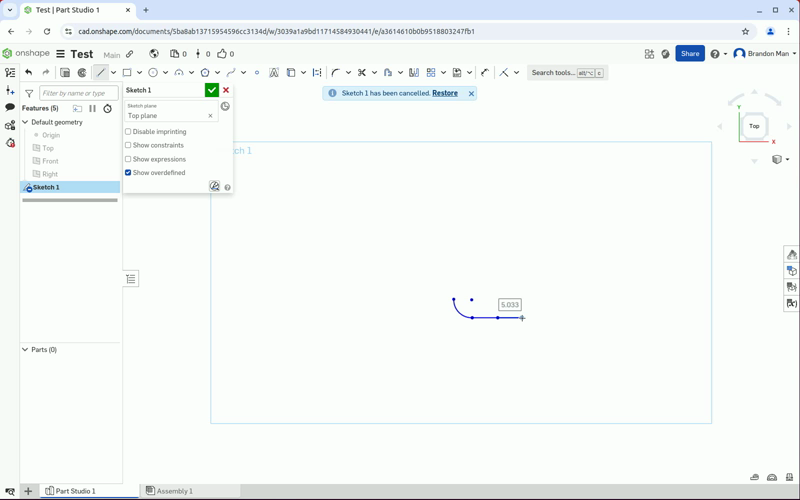
key(esc)
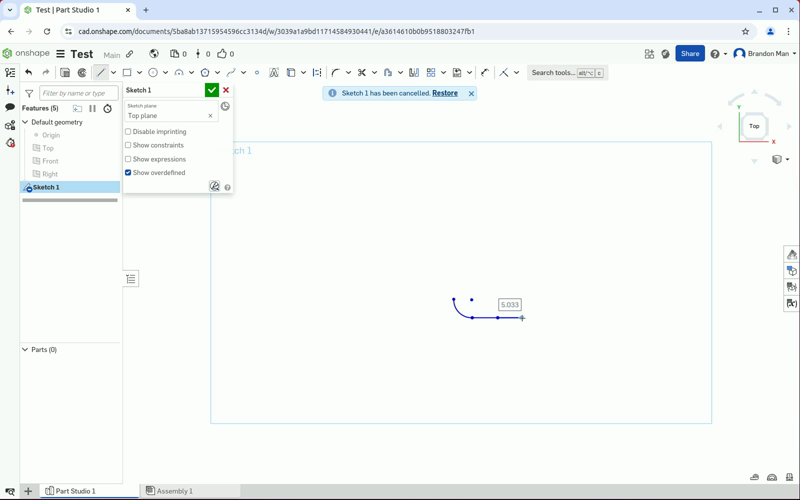
key(a)
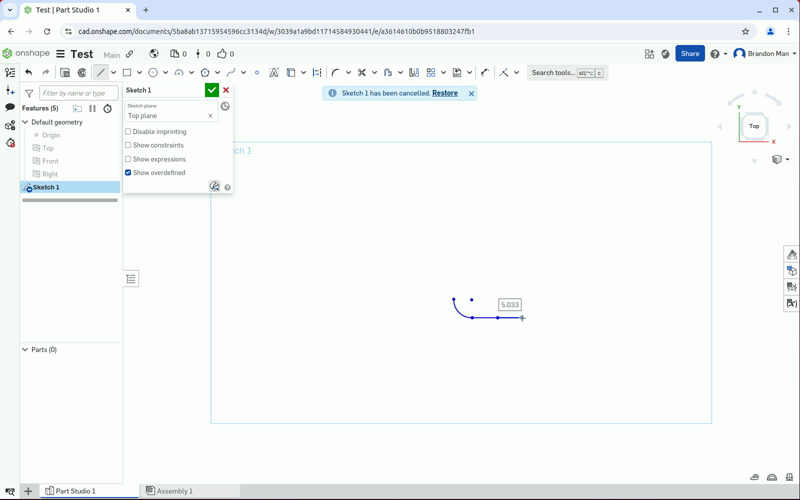
mouse_move(522, 317)
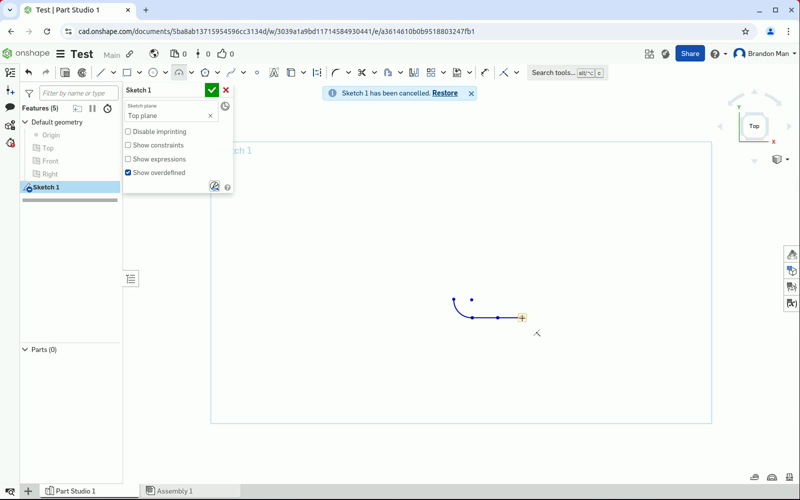
click(522, 317)
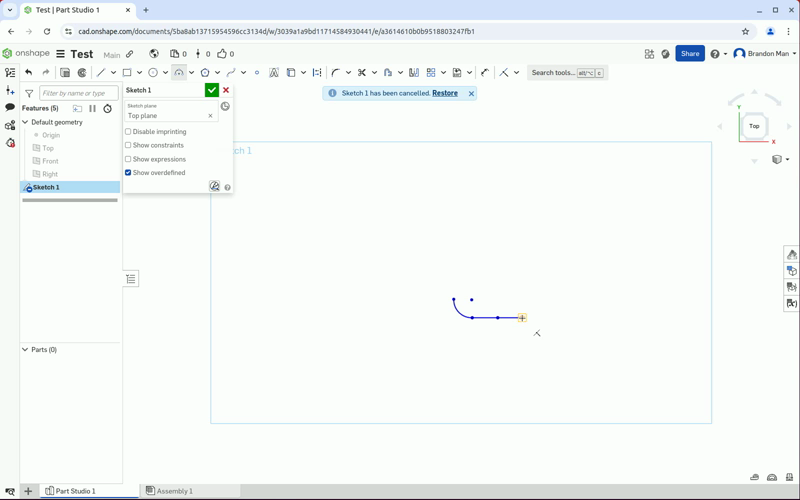
key_down(shift)
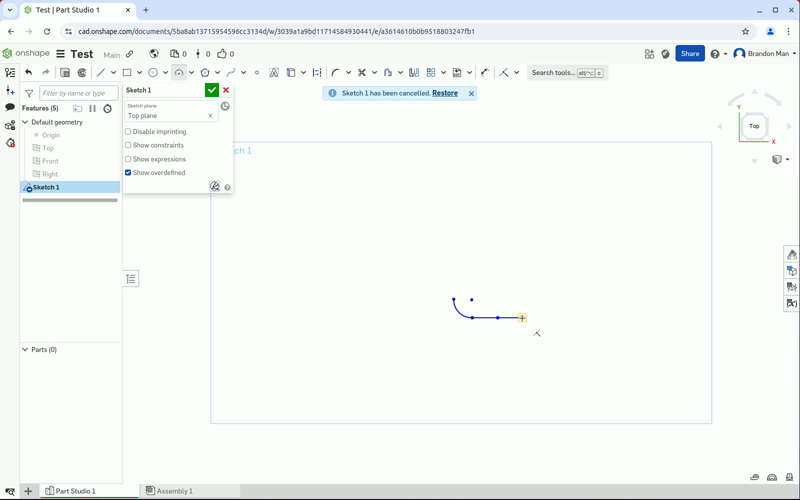
mouse_move(540, 299)
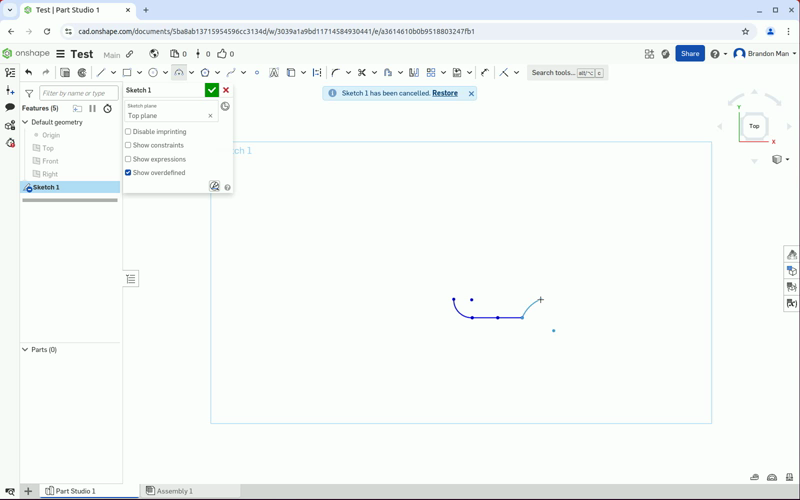
click(540, 299)
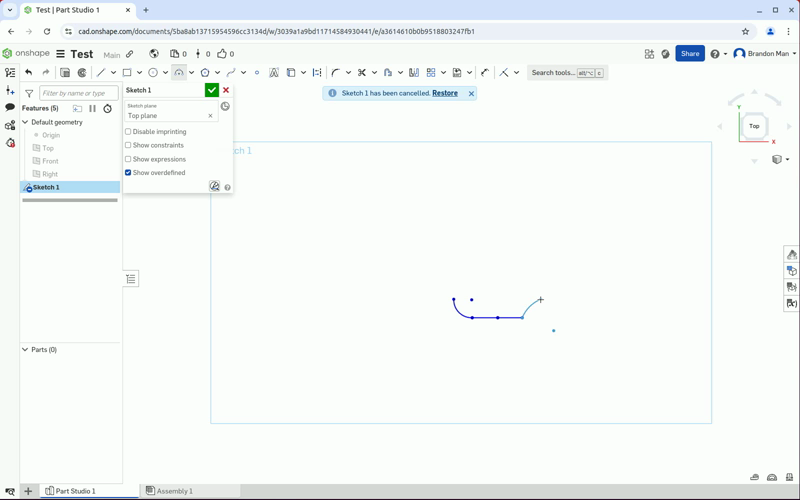
mouse_move(535, 312)
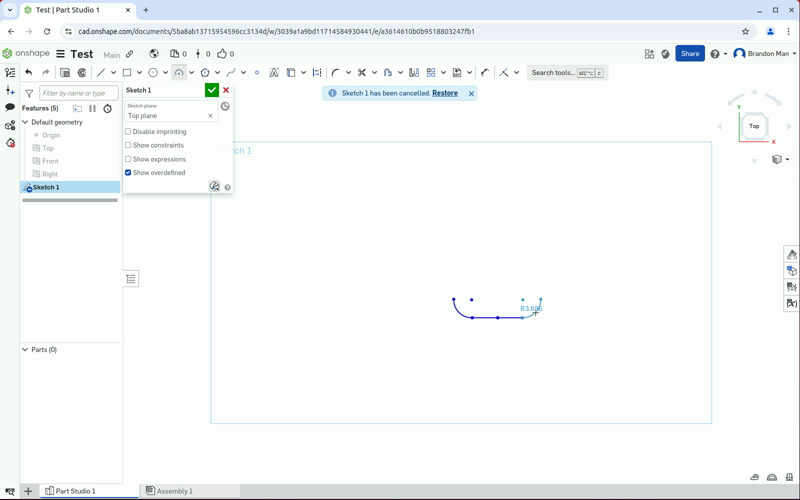
click(535, 312)
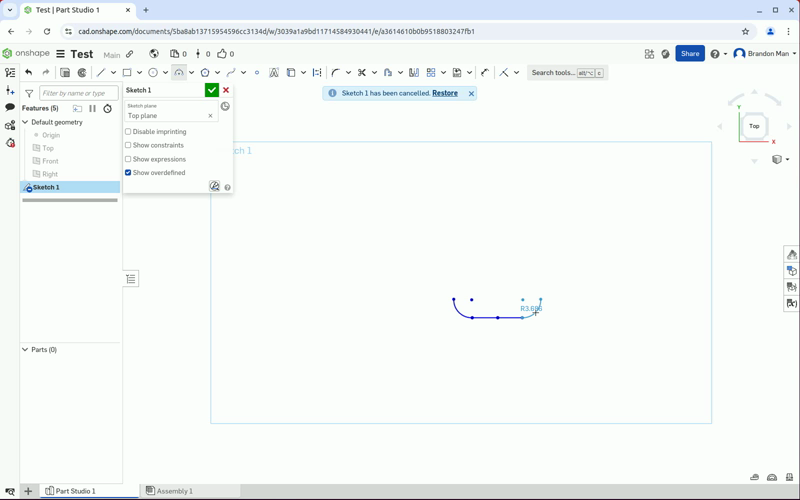
key_up(shift)
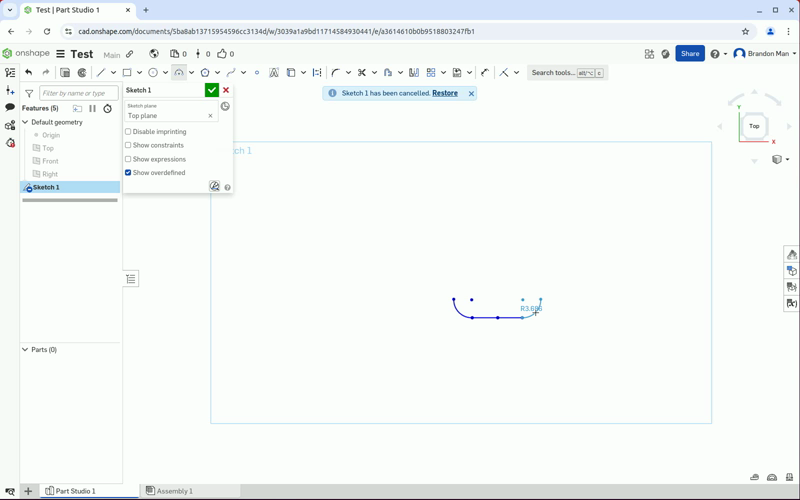
key(esc)
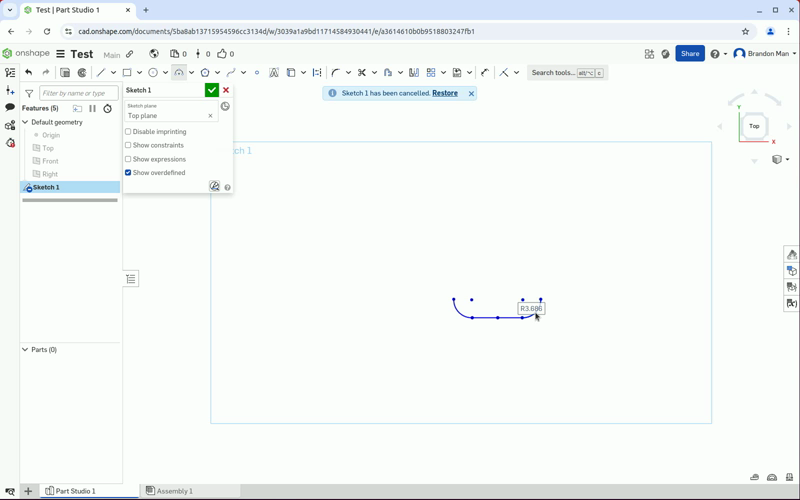
key(l)
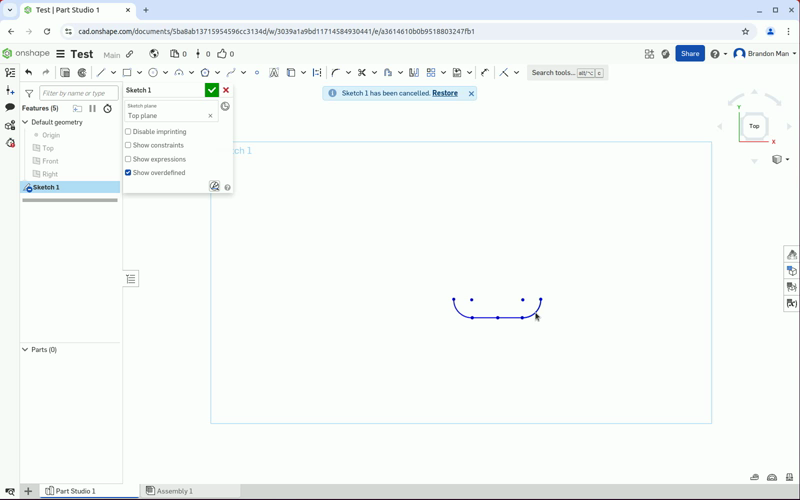
mouse_move(540, 299)
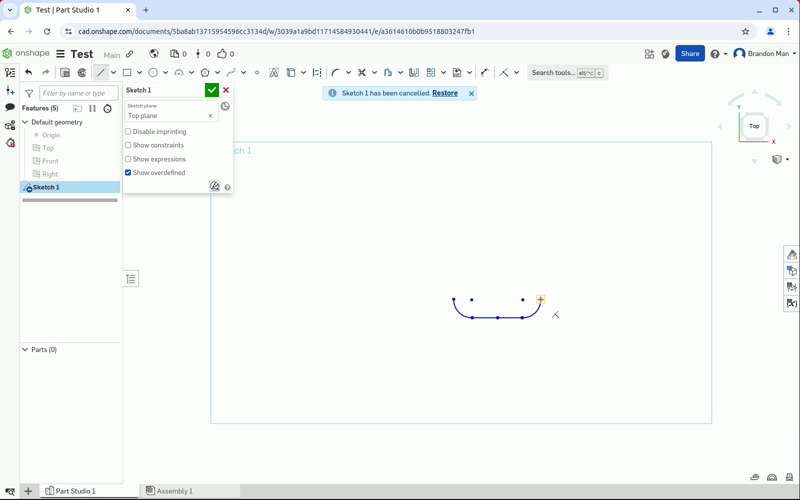
click(540, 299)
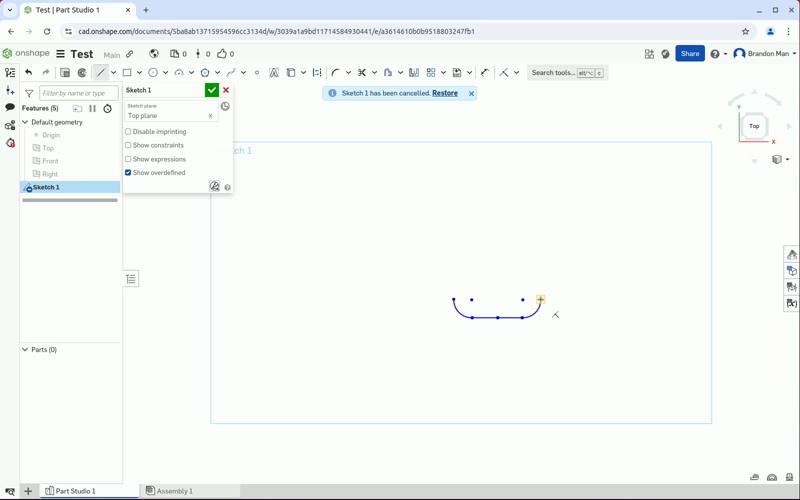
key_down(shift)
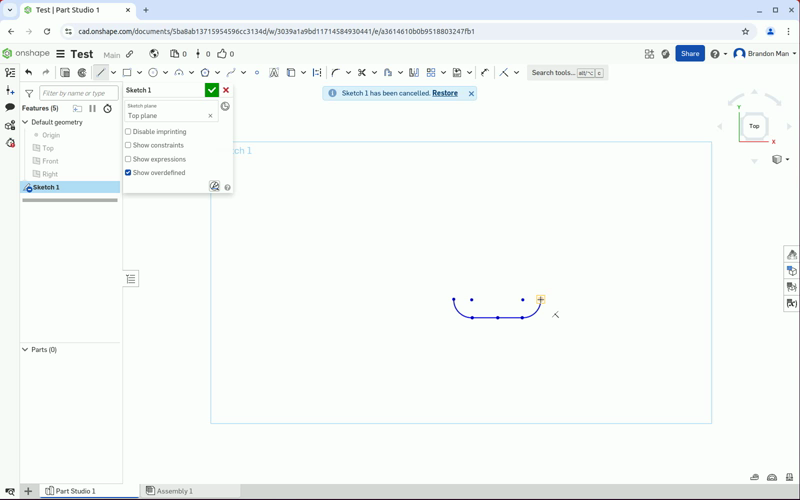
mouse_move(570, 299)
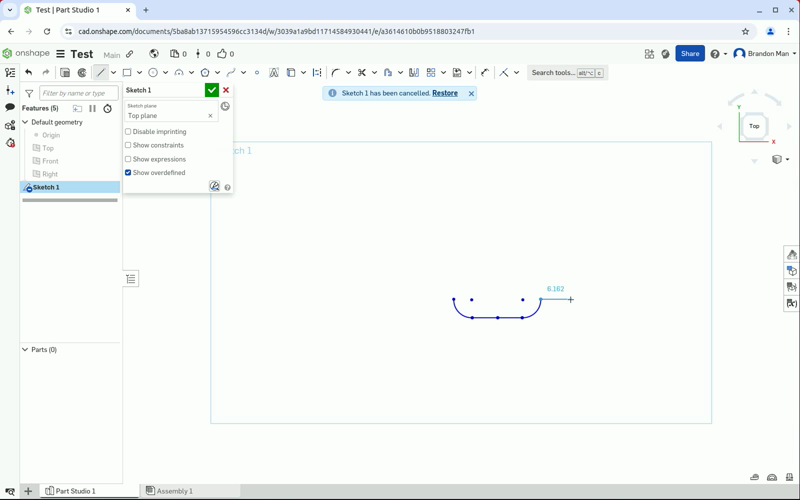
mouse_move(540, 270)
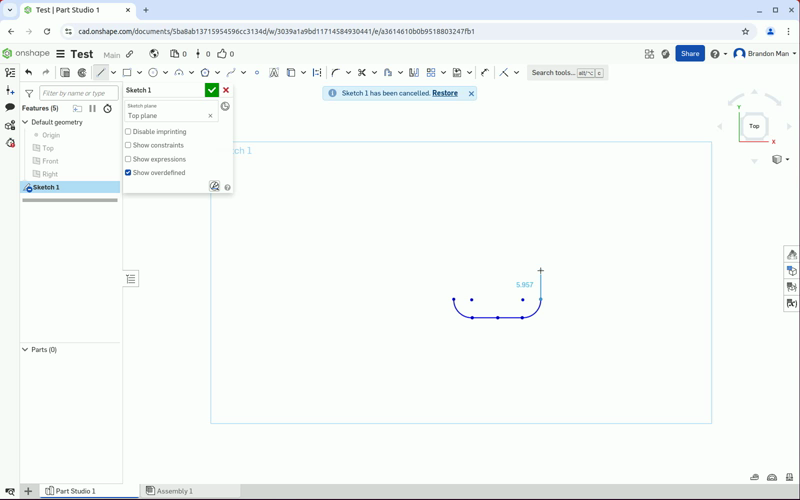
click(540, 270)
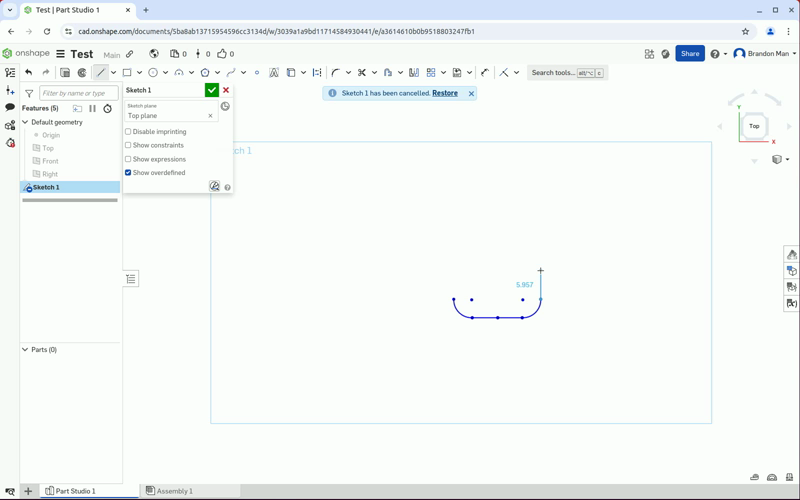
key_up(shift)
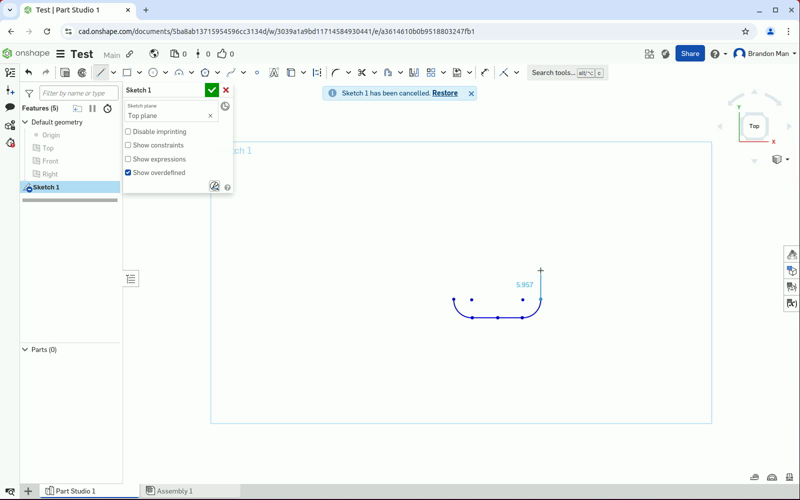
key(esc)
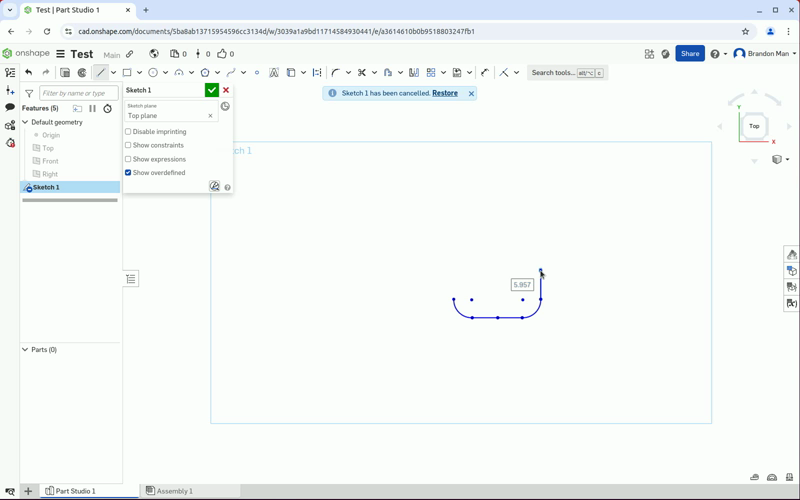
key(a)
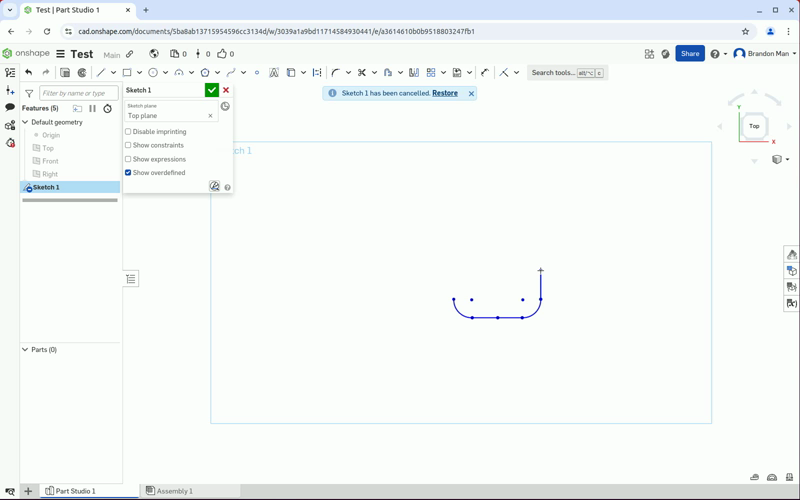
mouse_move(540, 270)
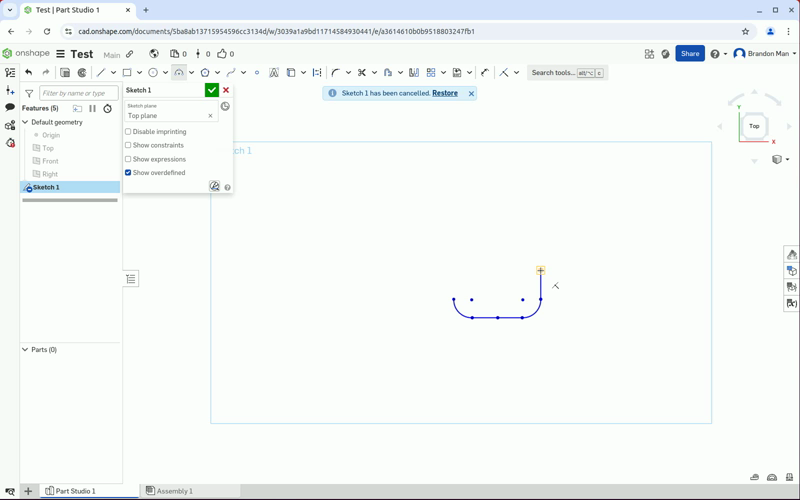
click(540, 270)
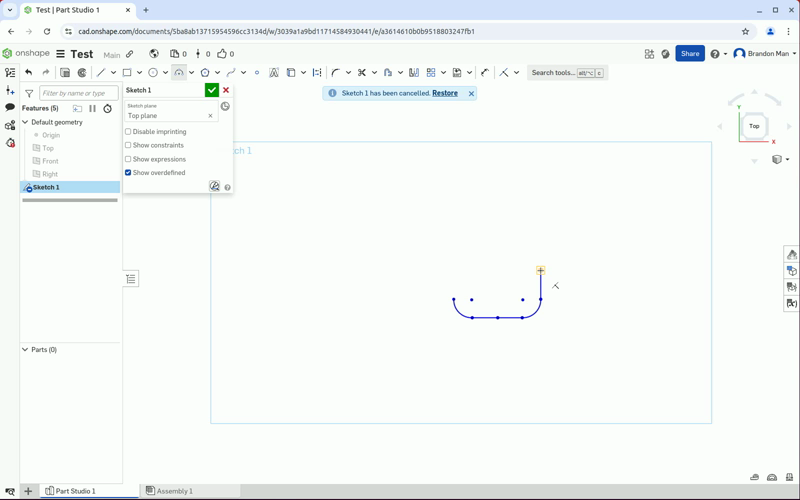
key_down(shift)
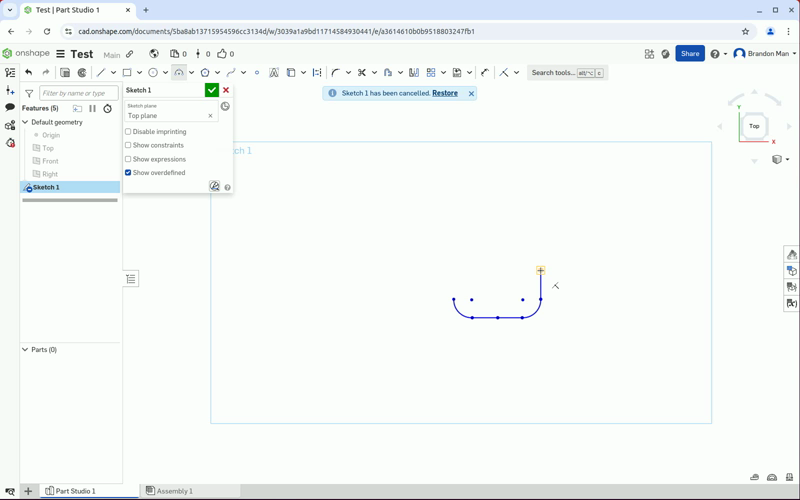
mouse_move(522, 251)
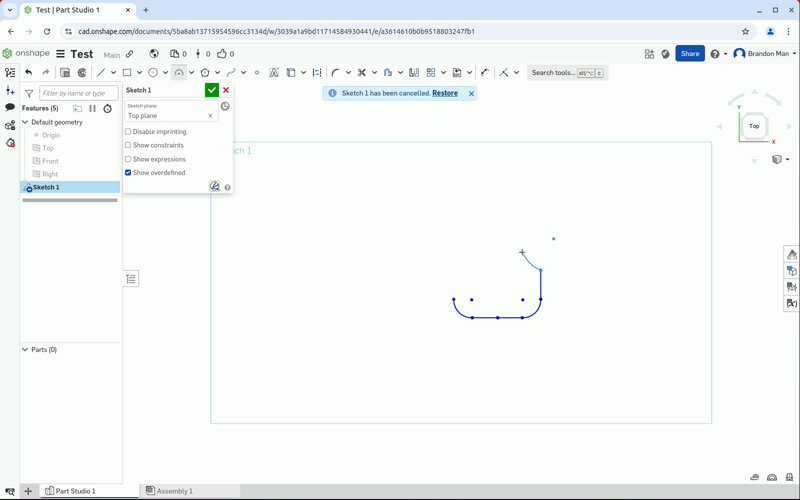
click(522, 251)
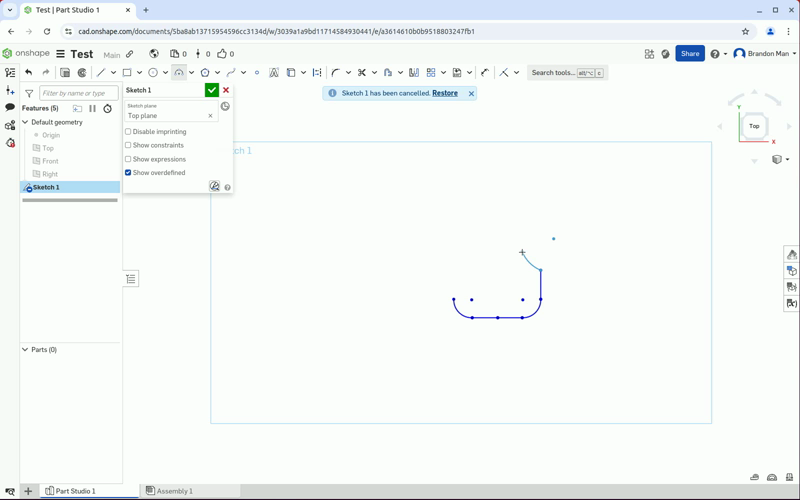
mouse_move(535, 257)
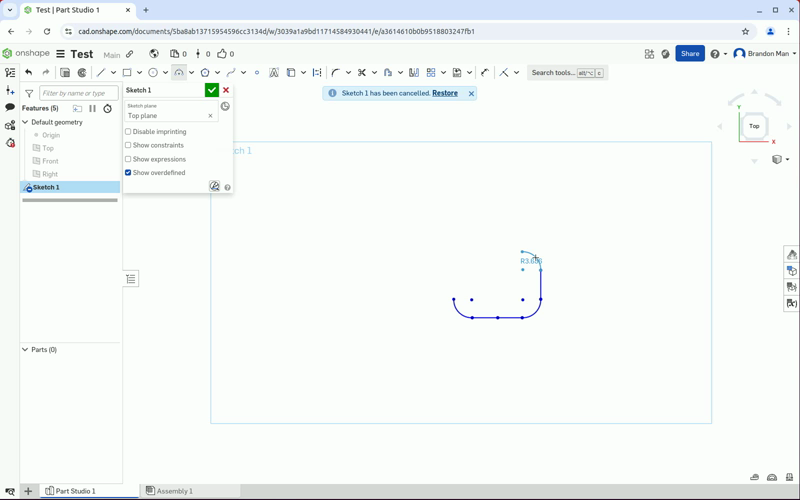
click(535, 257)
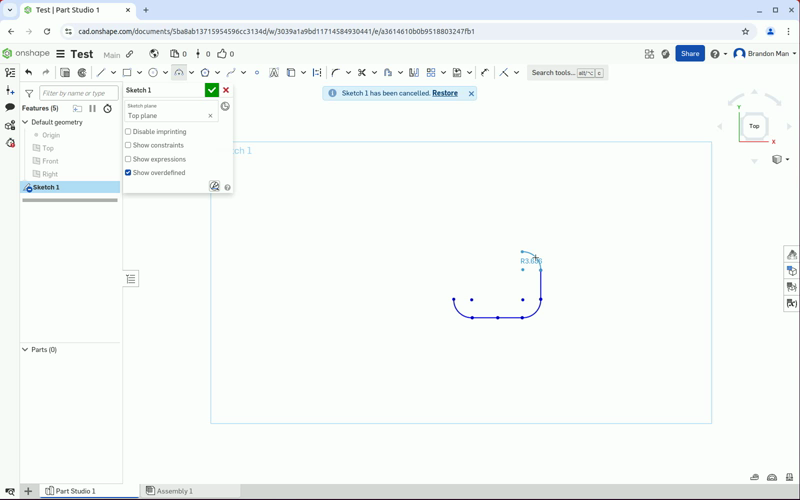
key_up(shift)
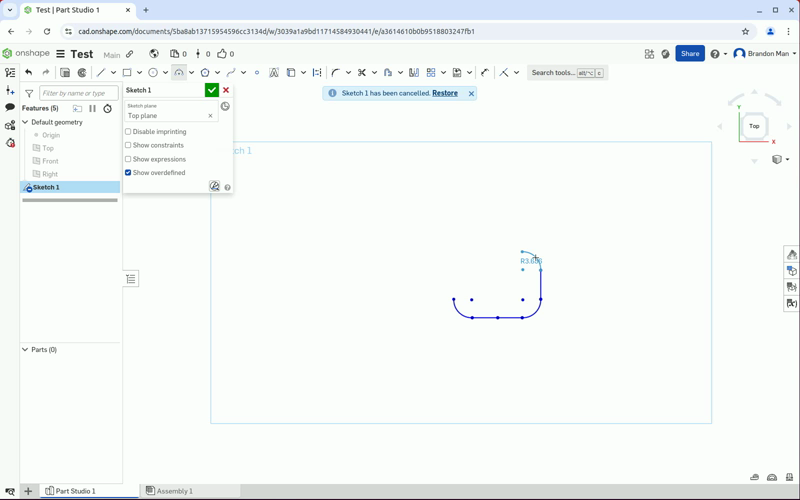
key(esc)
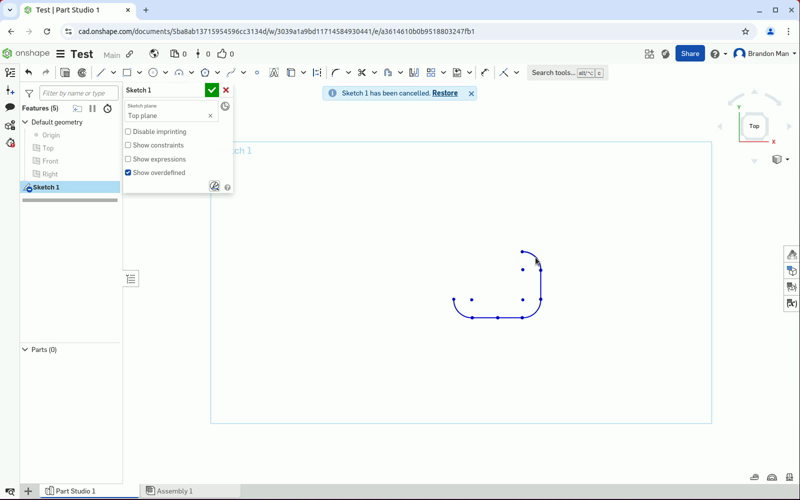
key(l)
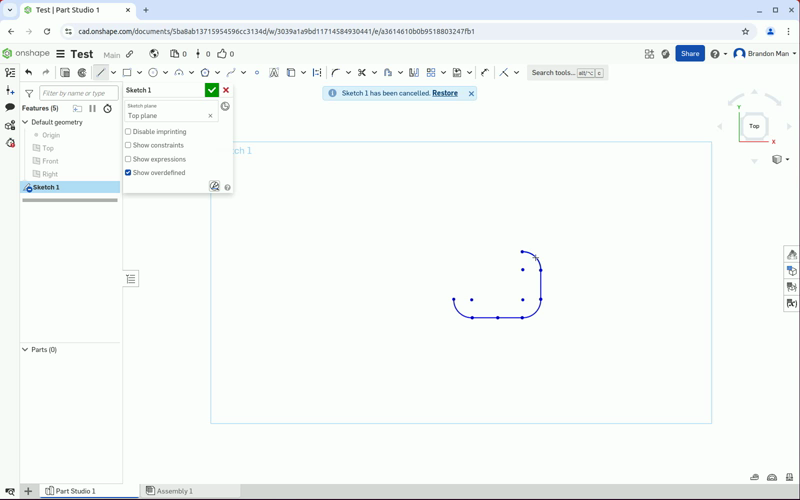
mouse_move(522, 251)
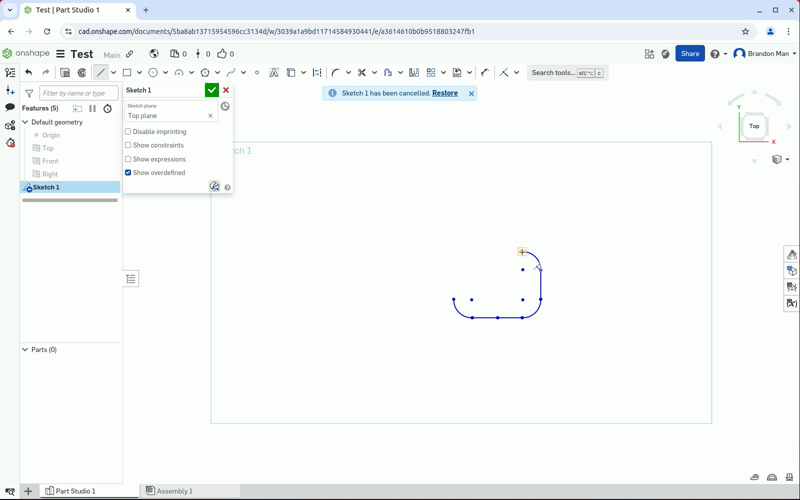
click(522, 251)
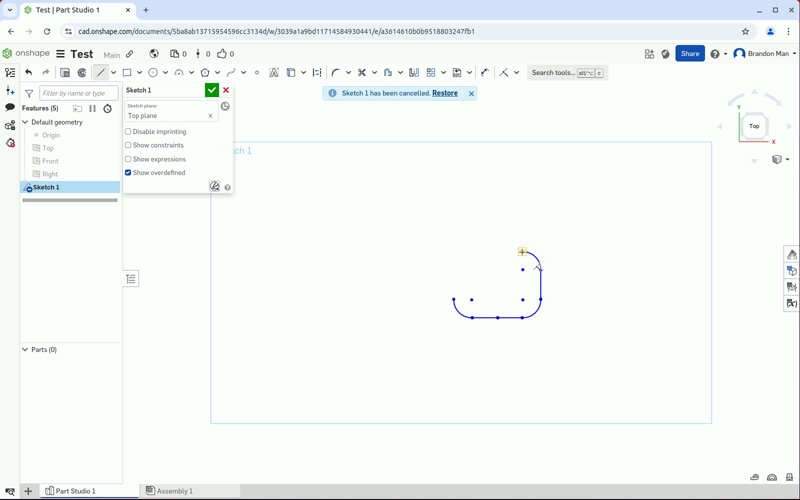
key_down(shift)
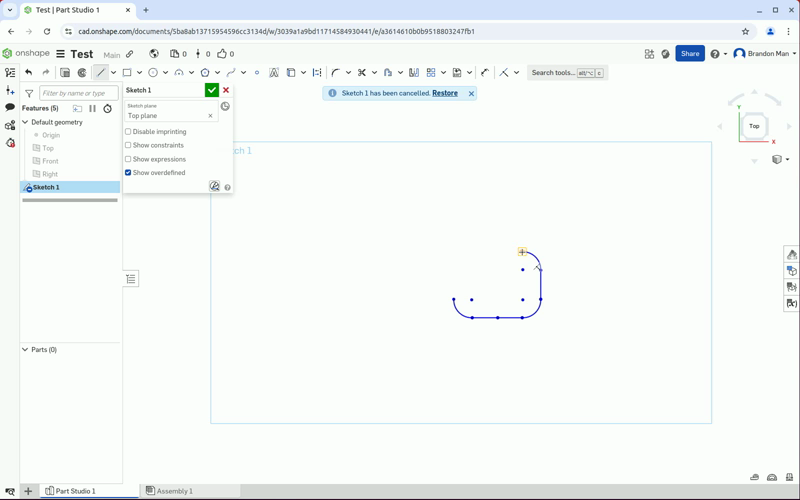
mouse_move(552, 251)
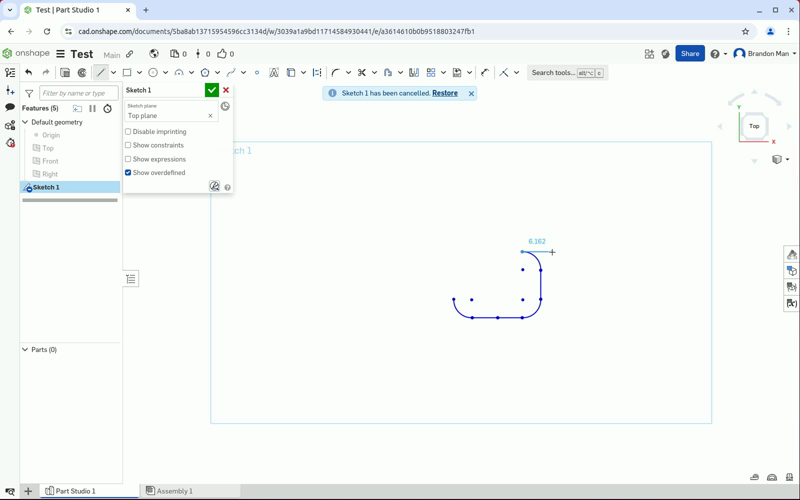
mouse_move(497, 251)
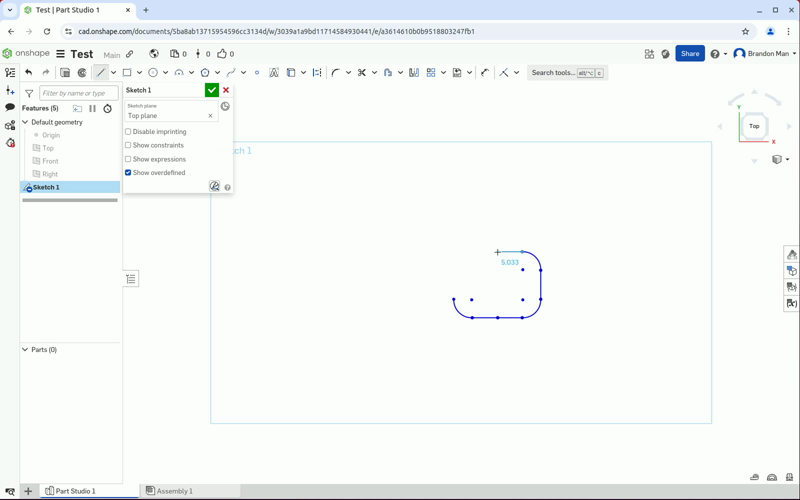
click(497, 251)
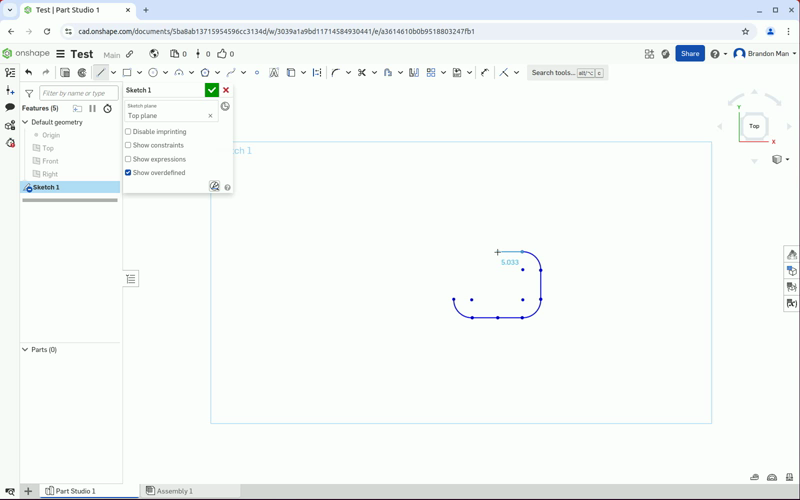
key_up(shift)
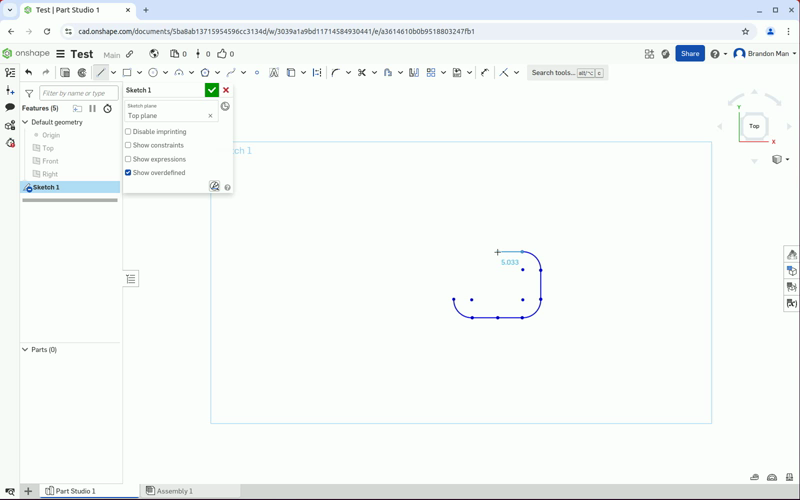
key_down(shift)
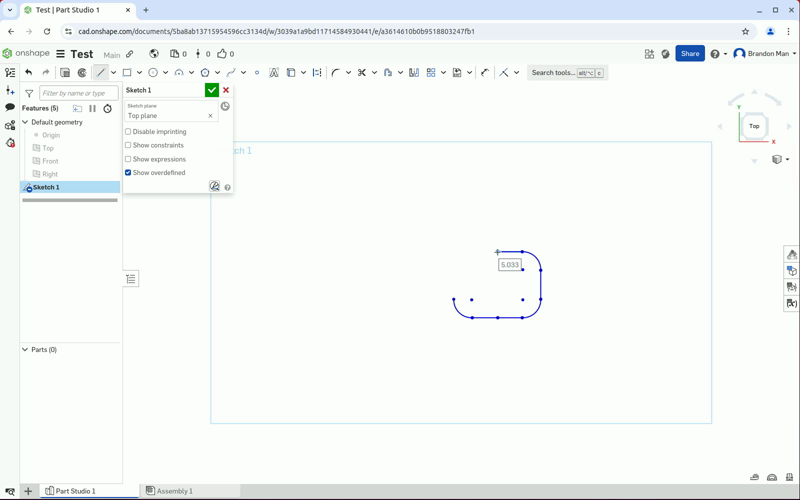
mouse_move(527, 251)
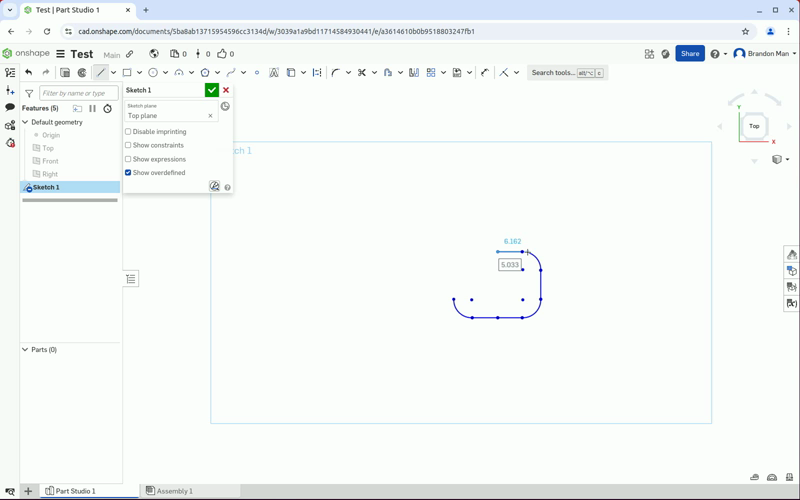
mouse_move(472, 251)
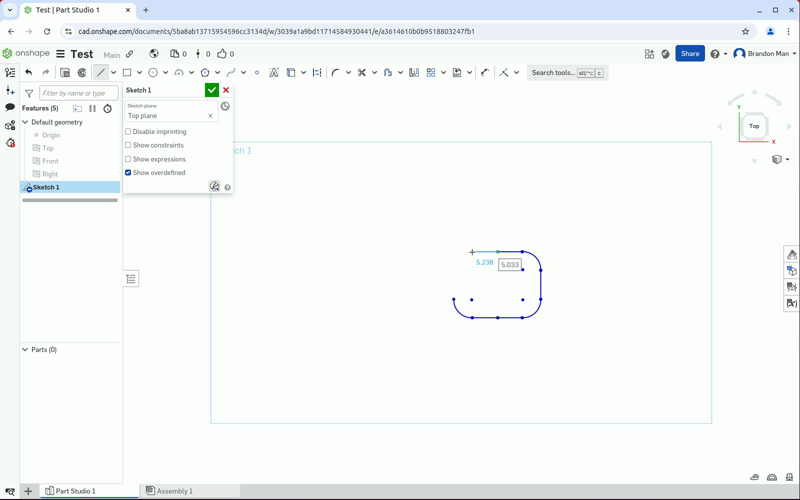
click(472, 251)
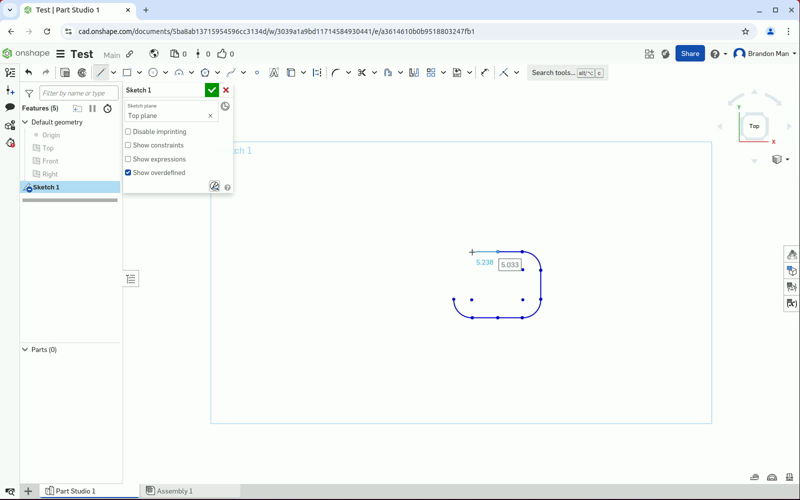
key_up(shift)
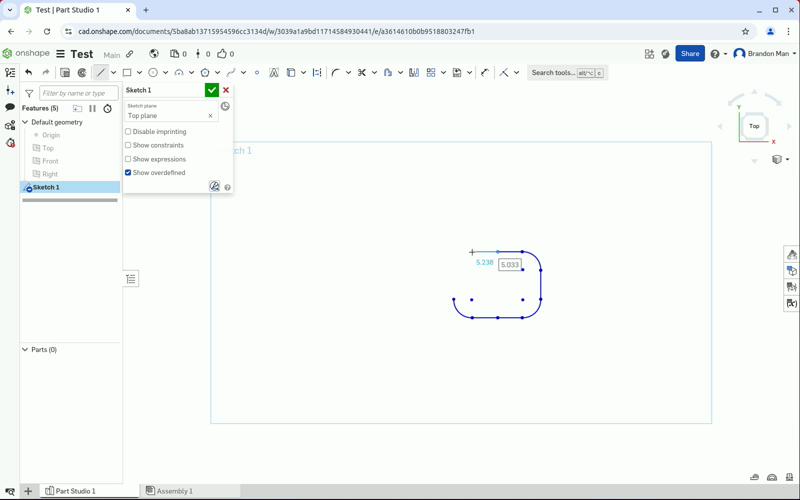
key(esc)
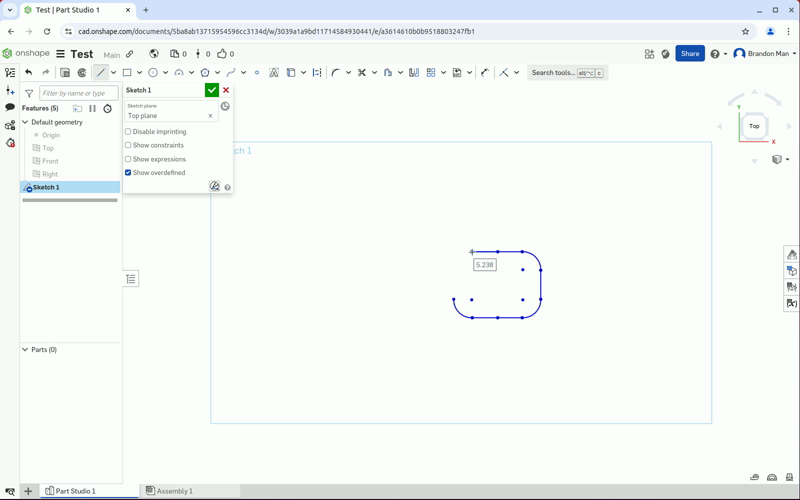
key(a)
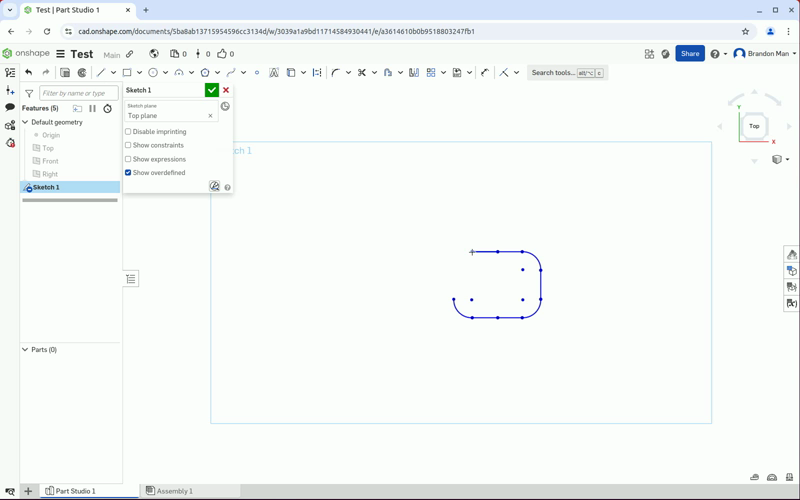
mouse_move(472, 251)
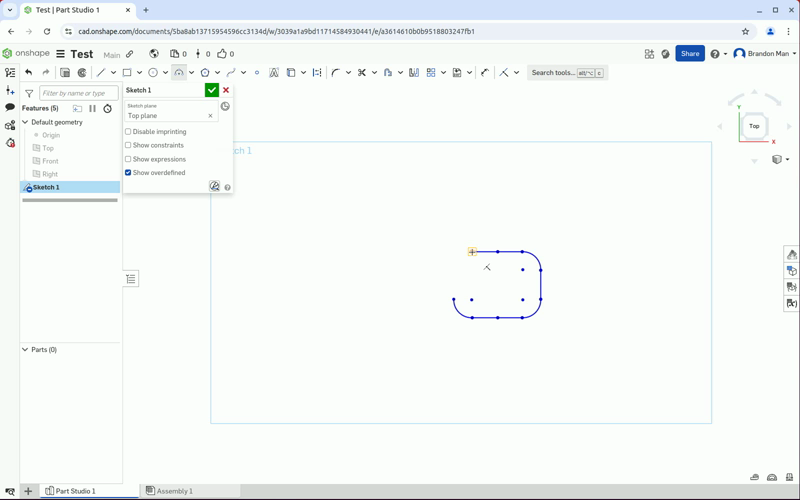
click(472, 251)
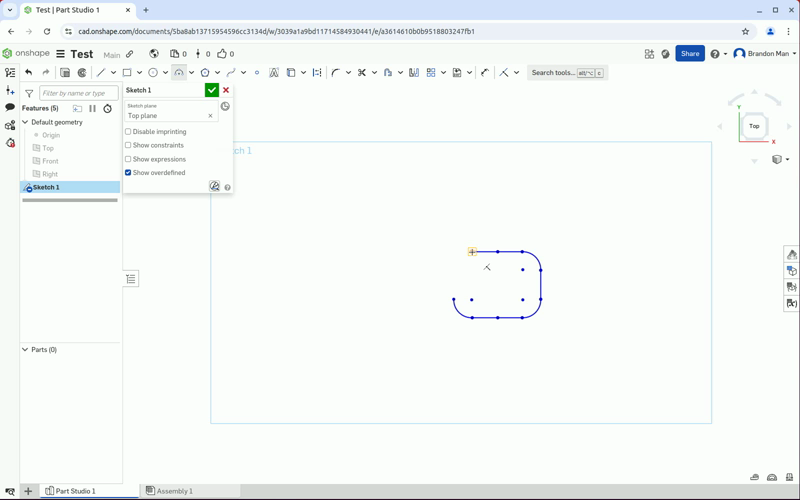
key_down(shift)
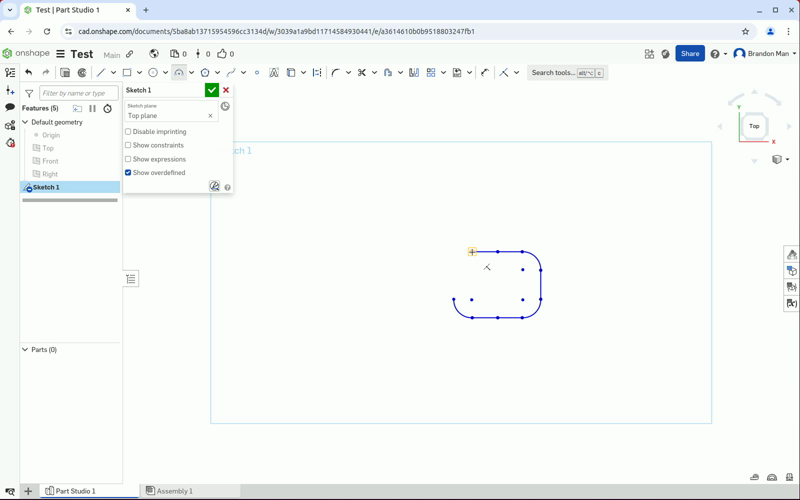
mouse_move(453, 270)
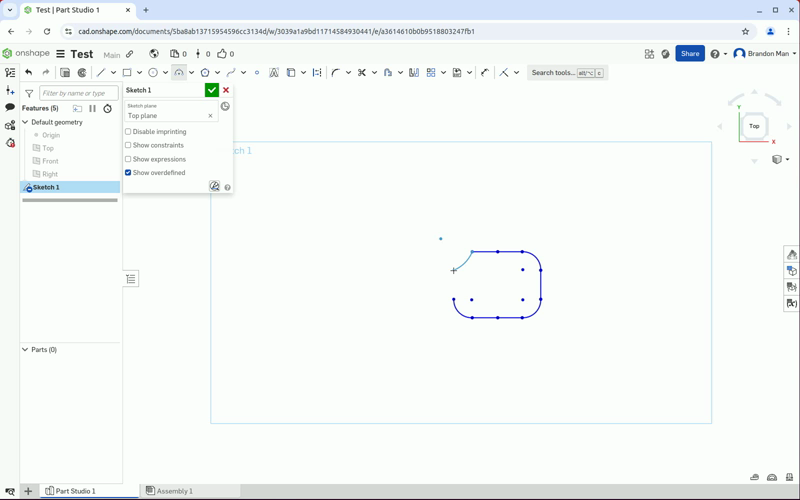
click(453, 270)
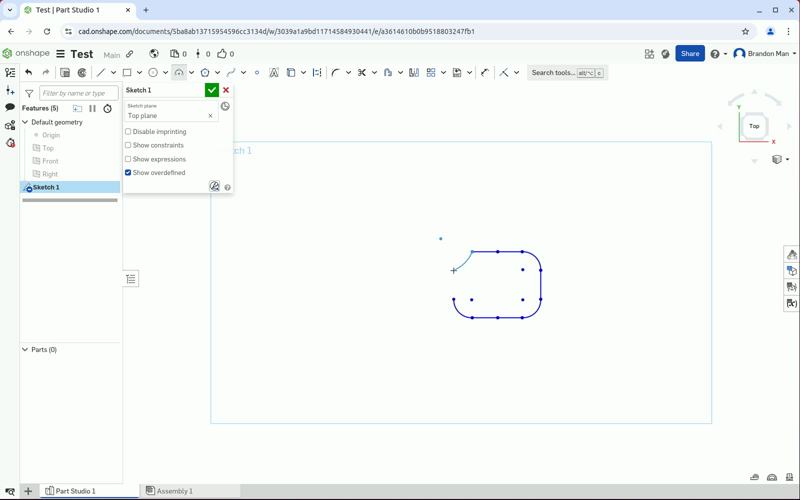
mouse_move(458, 257)
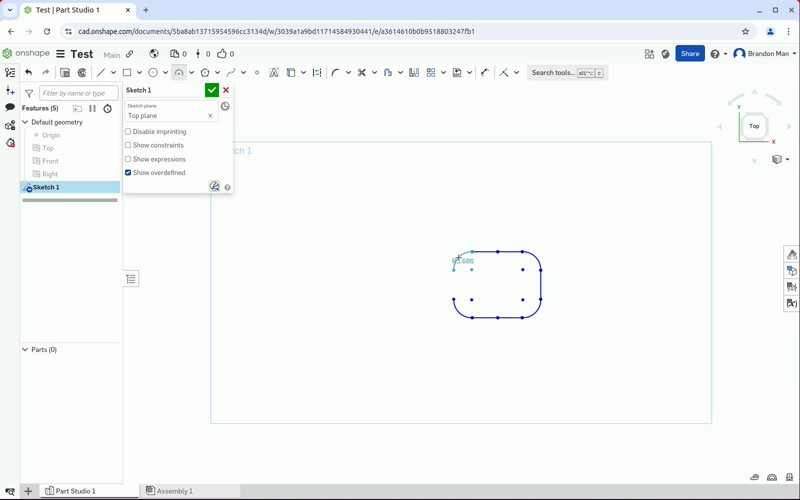
click(458, 257)
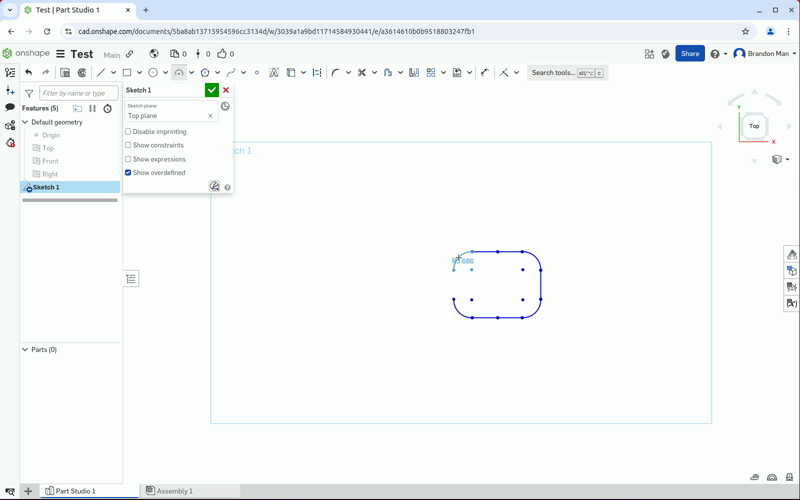
key_up(shift)
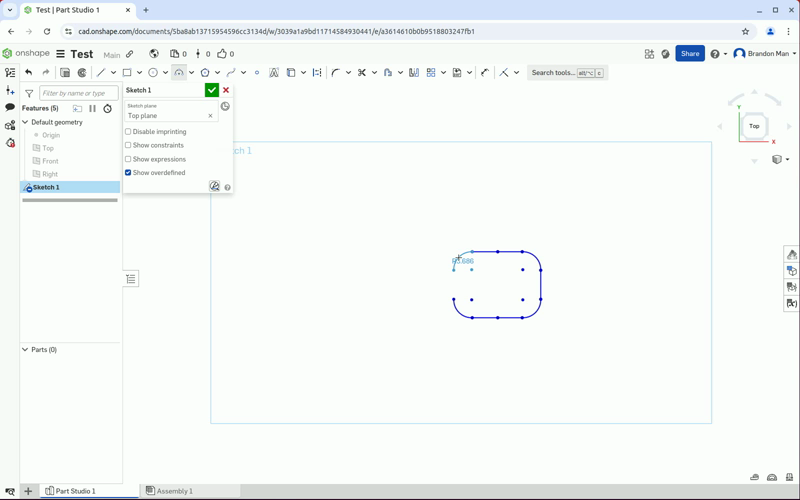
key(esc)
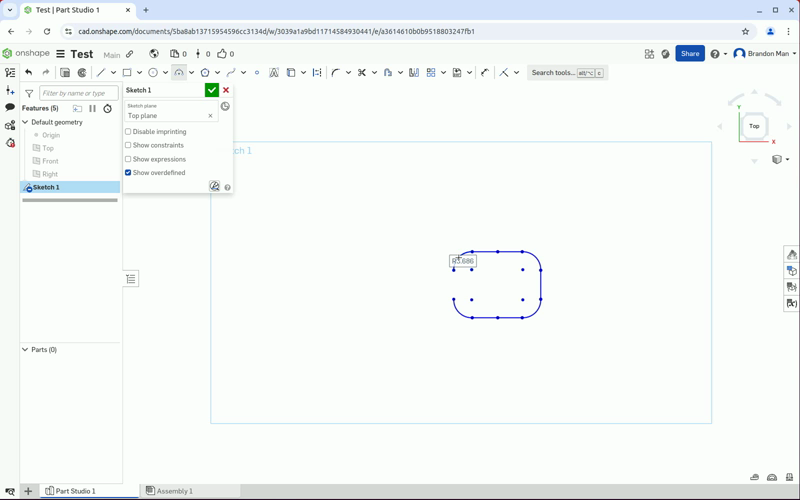
key(l)
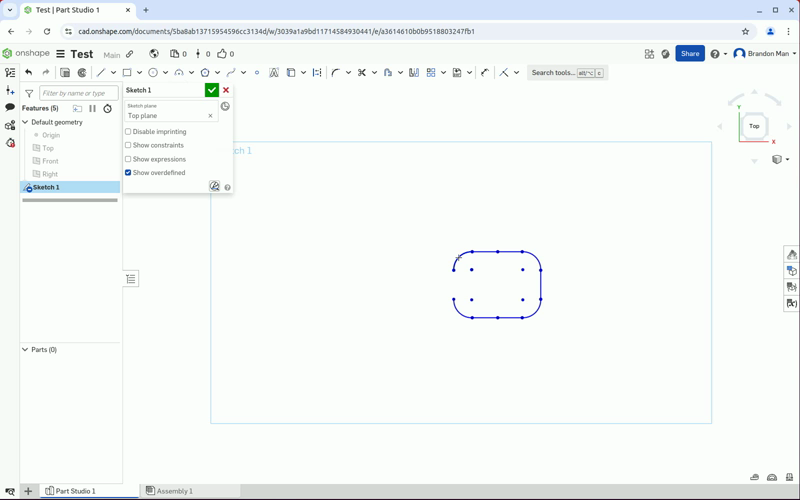
mouse_move(453, 270)
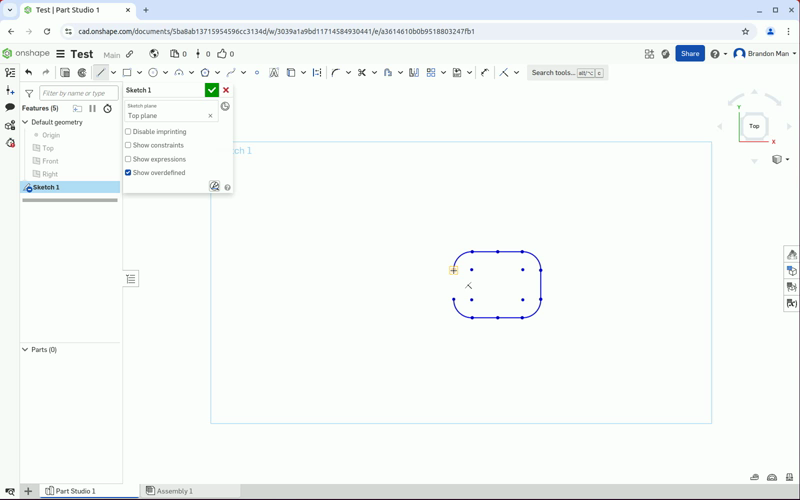
click(453, 270)
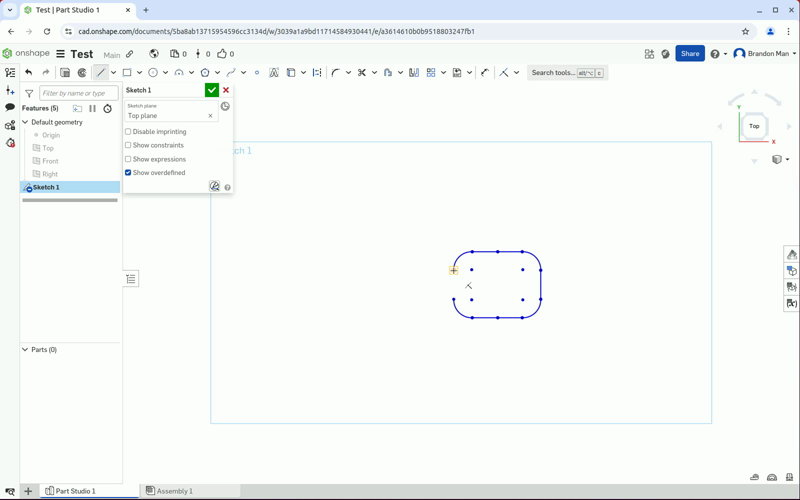
mouse_move(483, 270)
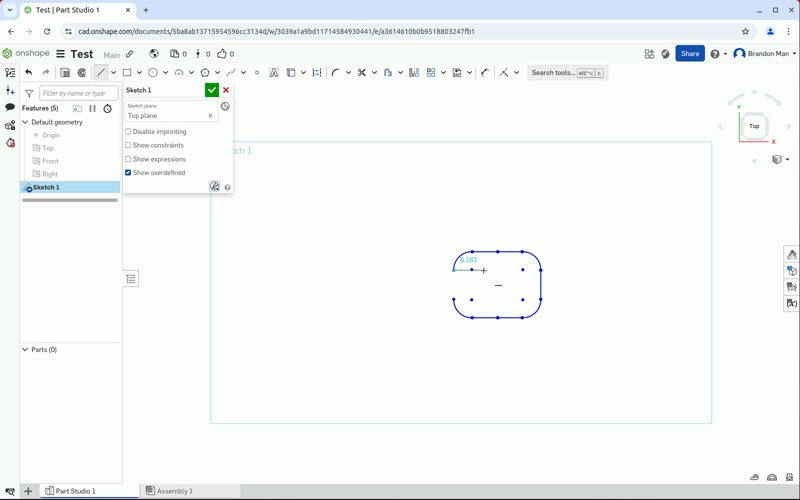
key_down(shift)
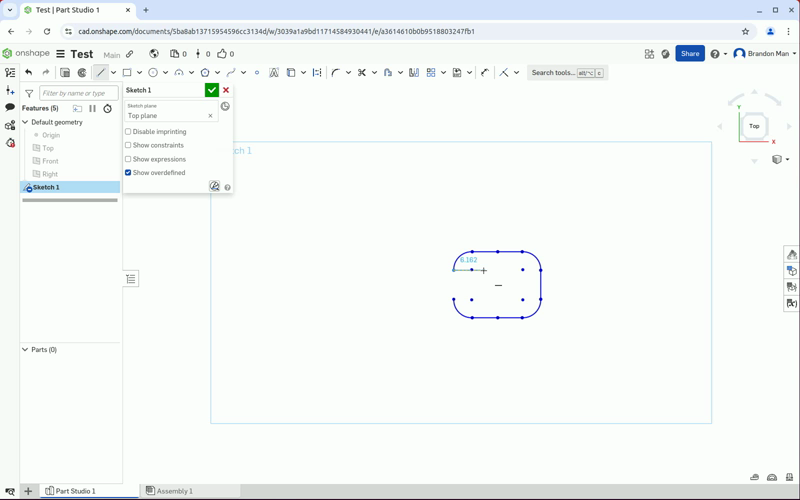
mouse_move(453, 299)
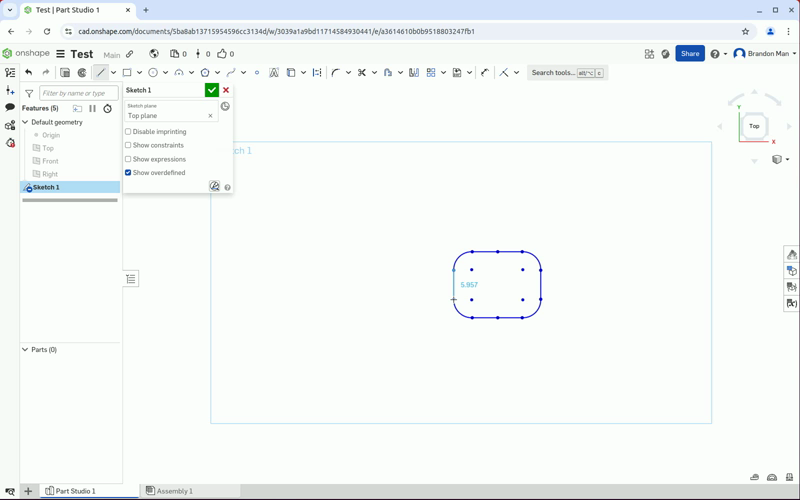
key_up(shift)
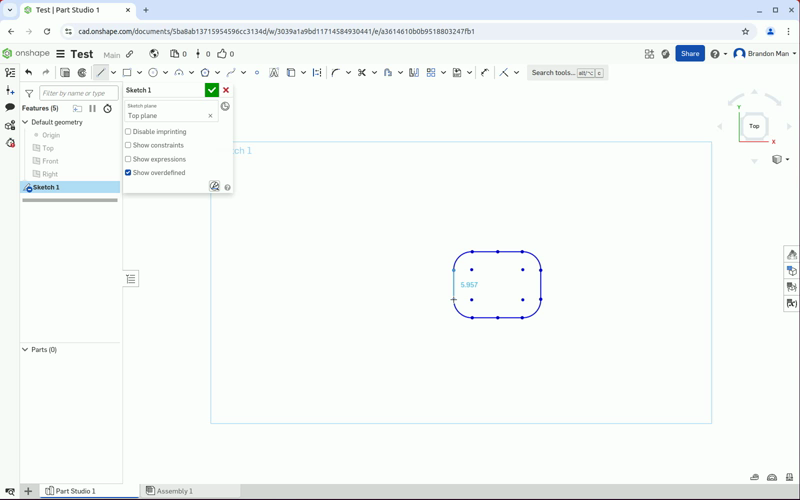
click(453, 299)
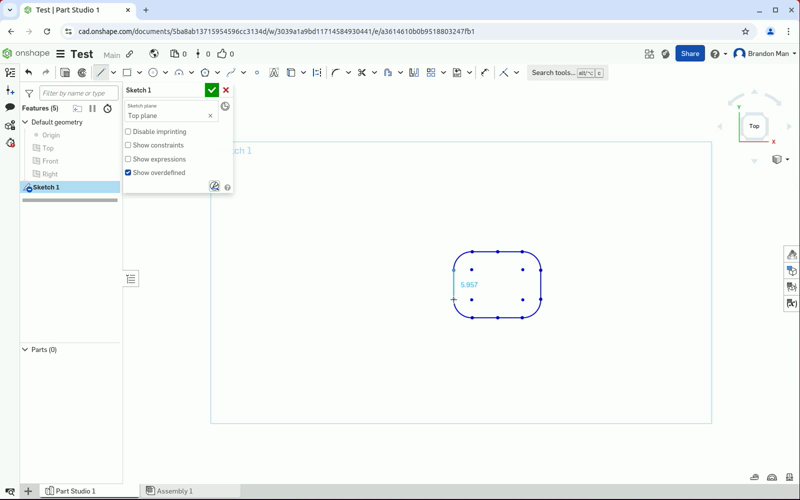
key(esc)
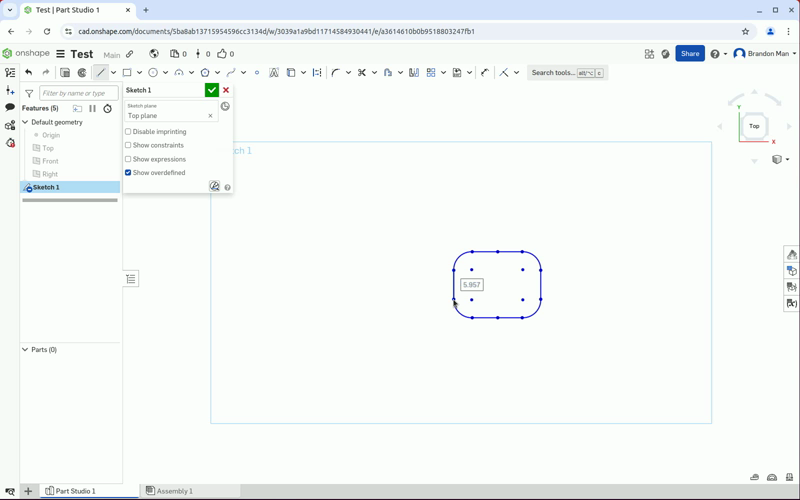
key(l)
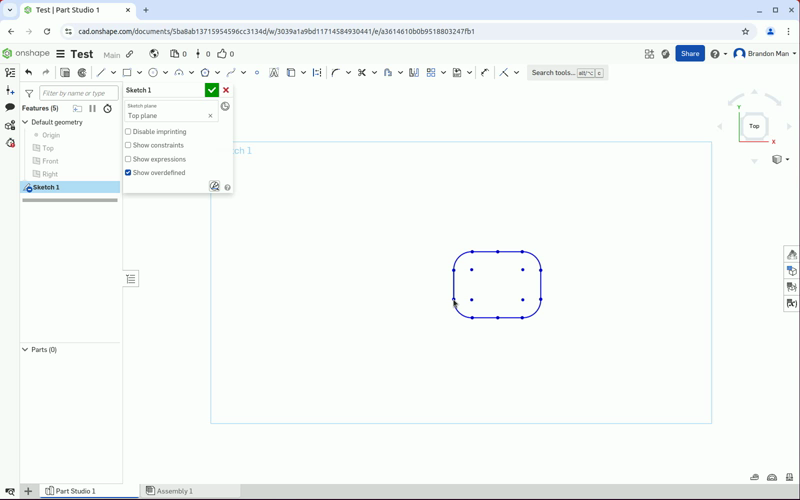
key_down(shift)
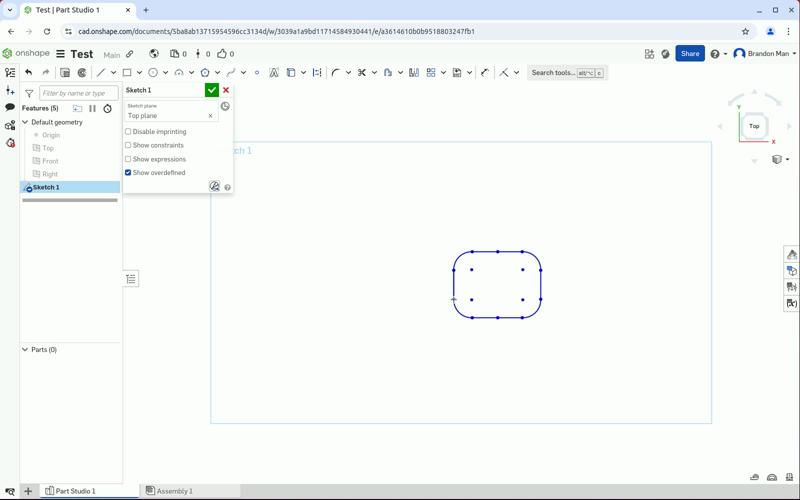
mouse_move(466, 302)
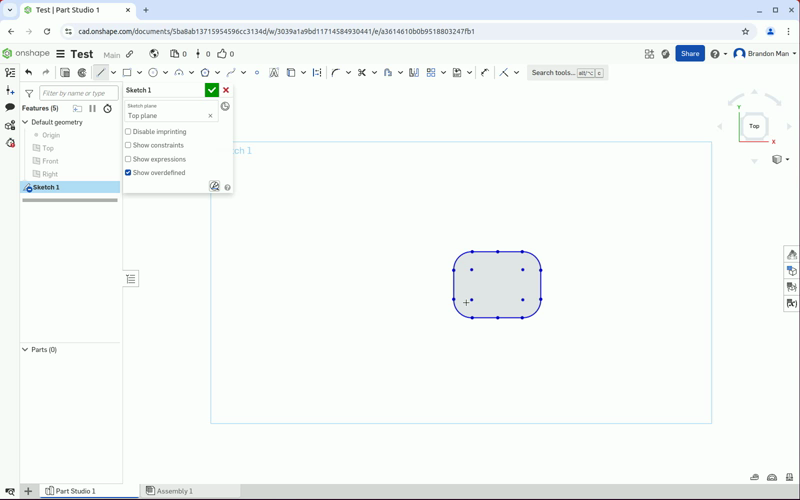
click(466, 302)
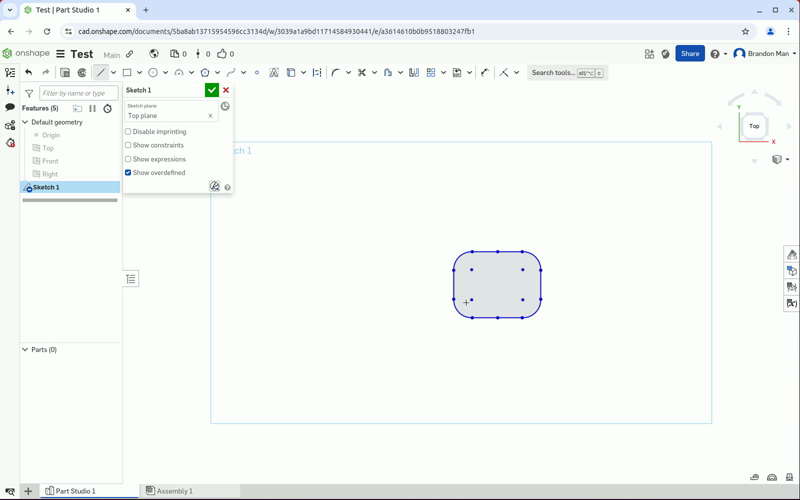
key_up(shift)
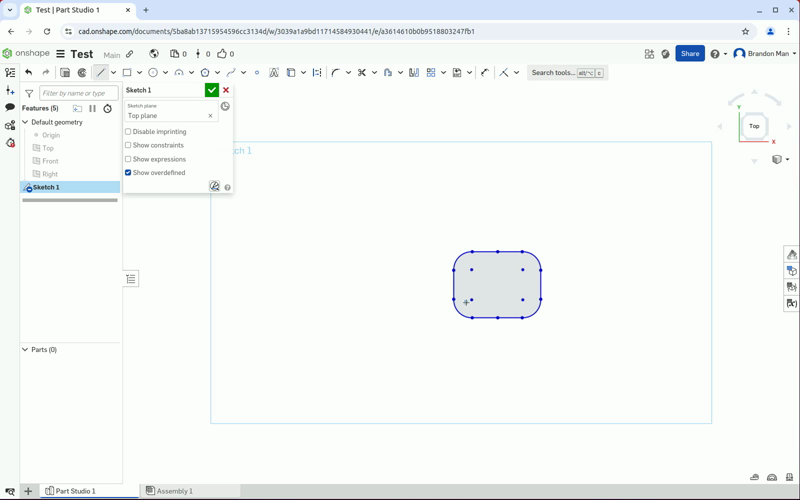
key_down(shift)
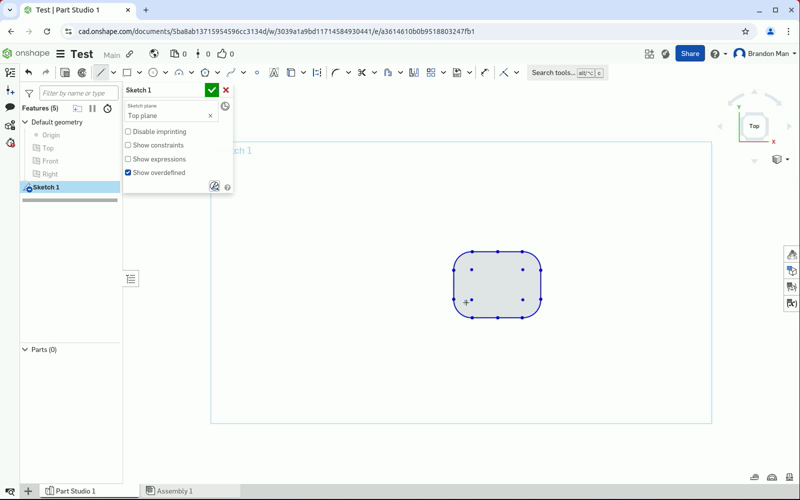
mouse_move(496, 302)
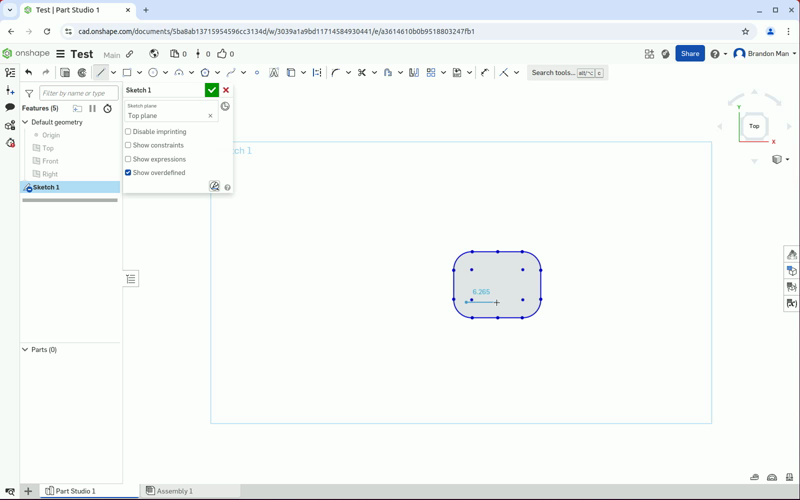
mouse_move(525, 302)
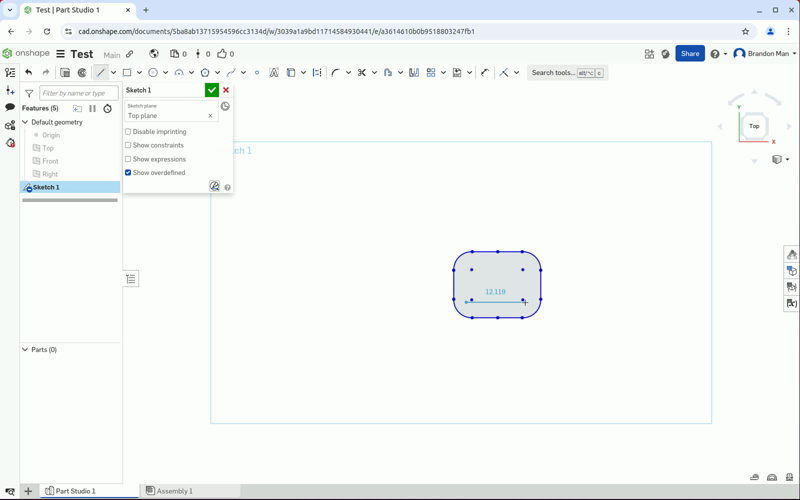
scroll(6)
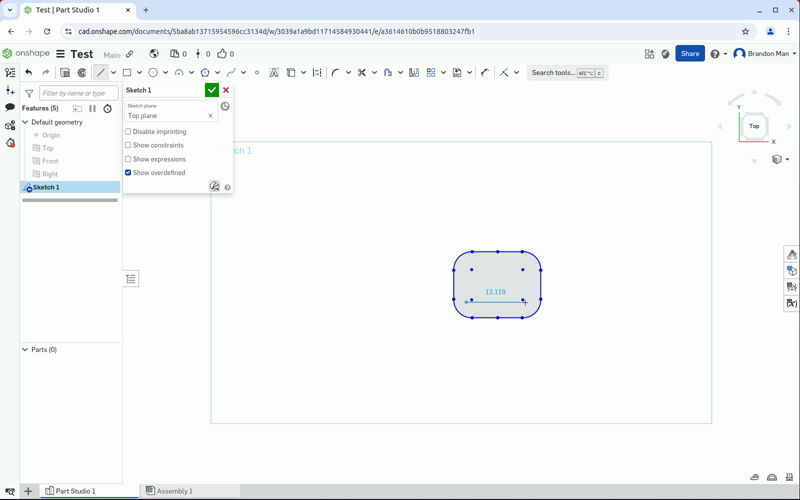
scroll(6)
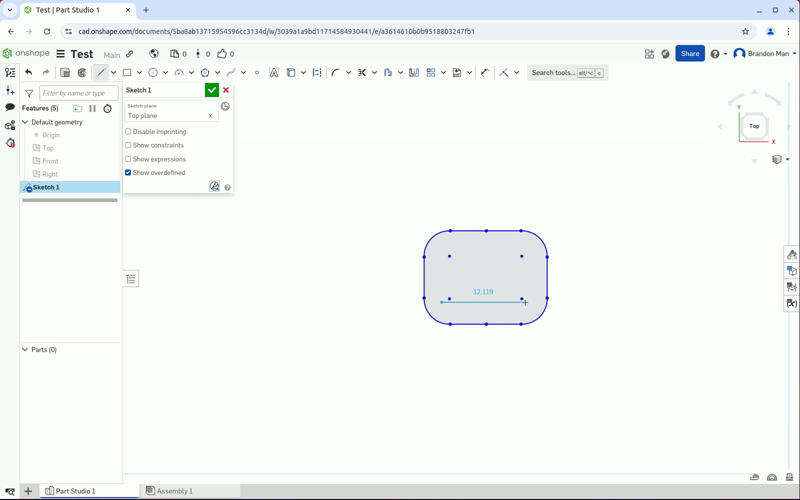
scroll(6)
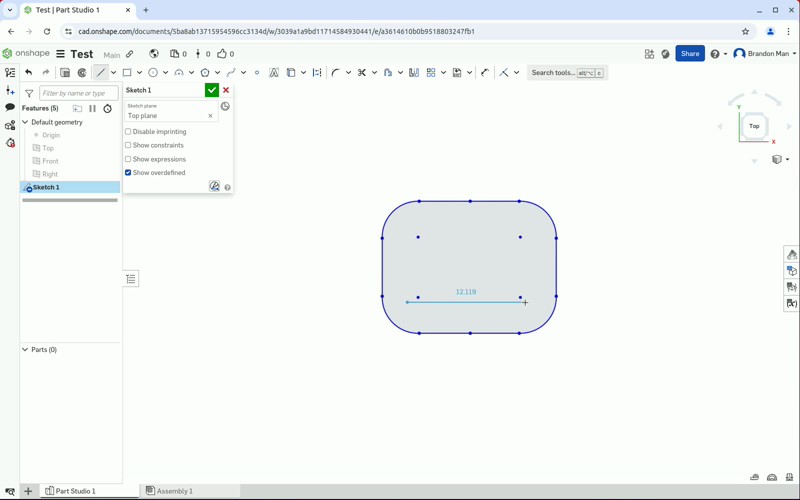
scroll(6)
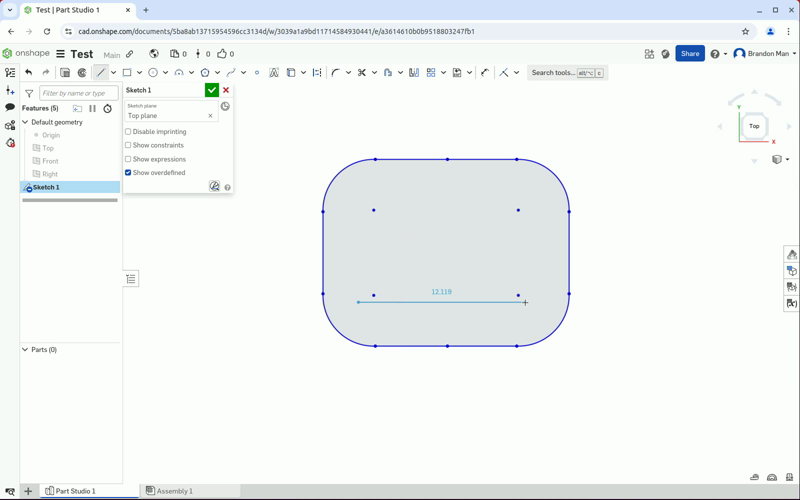
scroll(6)
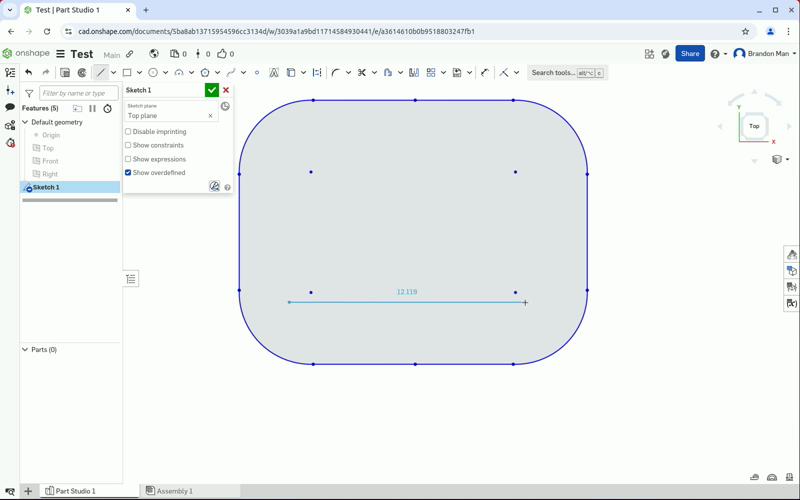
scroll(6)
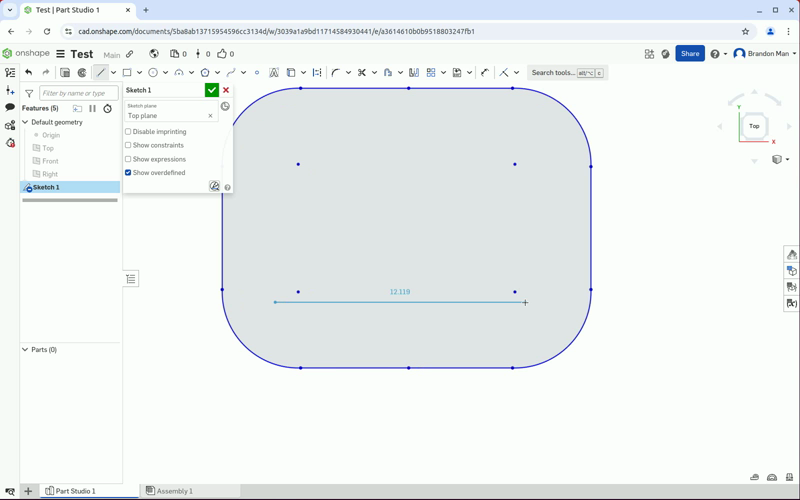
scroll(6)
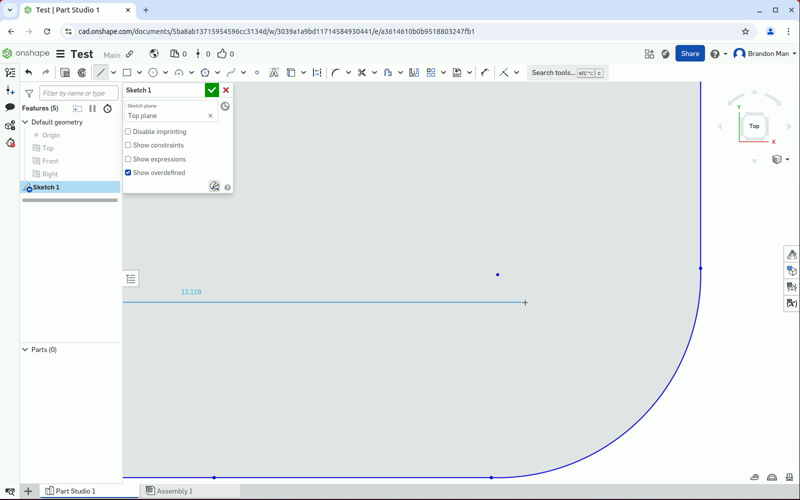
click(525, 302)
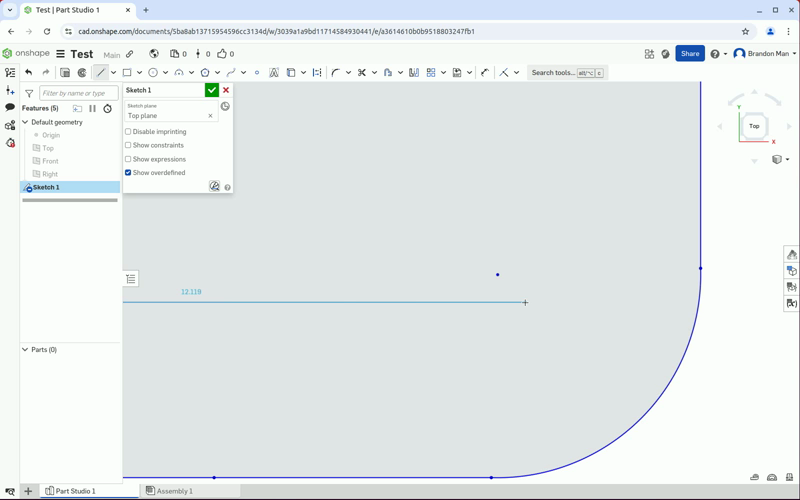
scroll(-6)
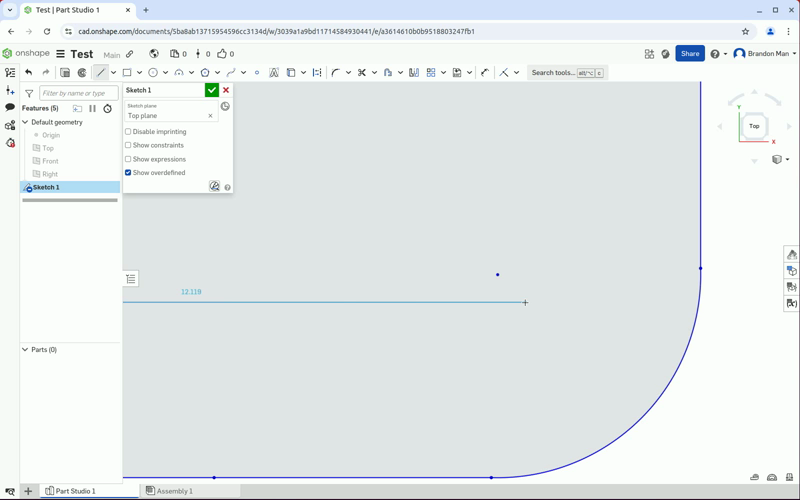
scroll(-6)
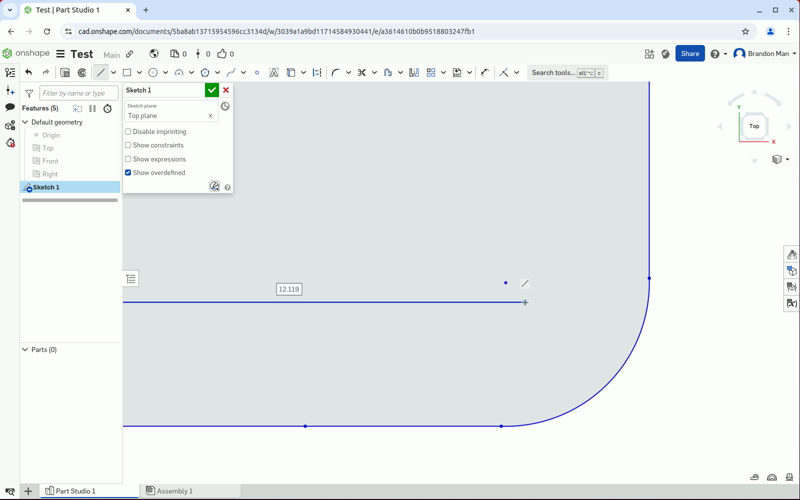
scroll(-6)
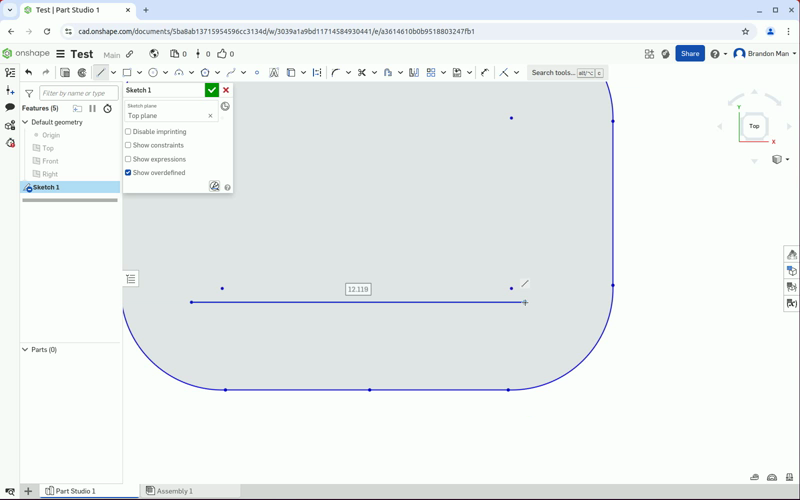
scroll(-6)
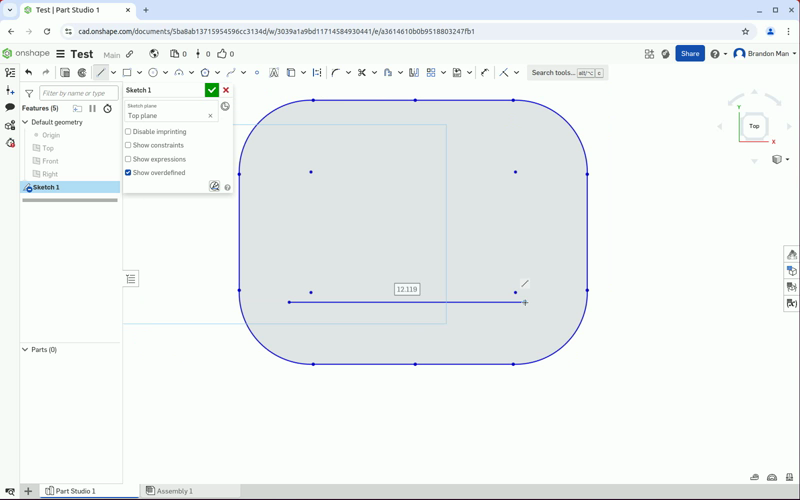
scroll(-6)
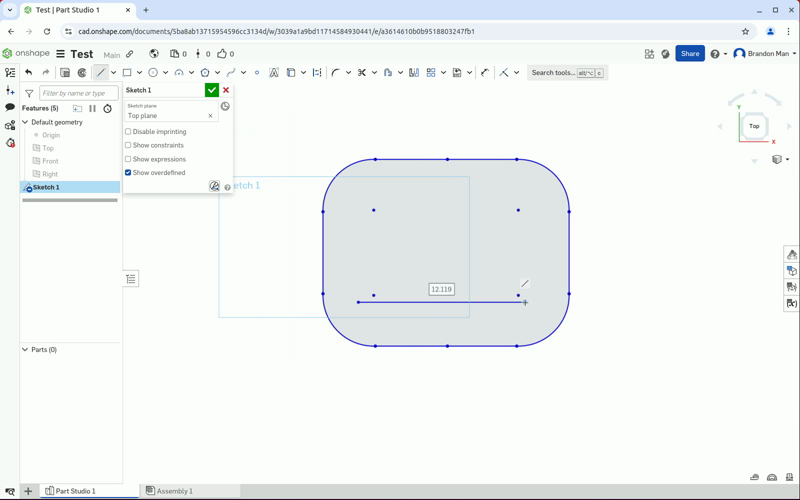
scroll(-6)
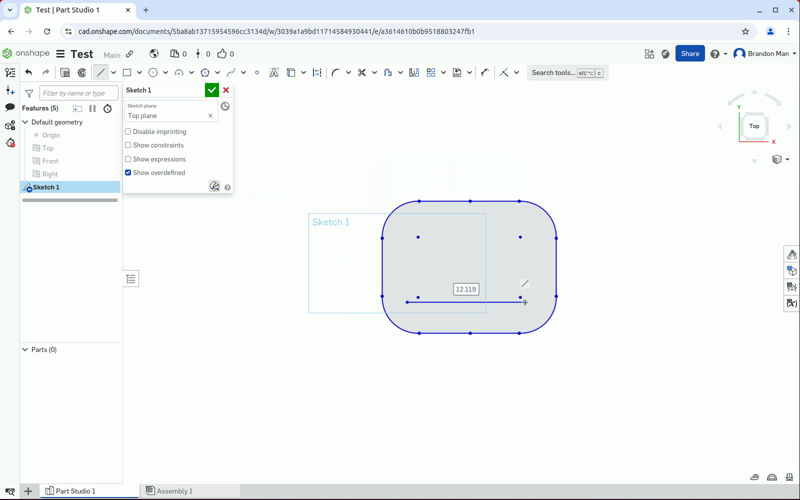
scroll(-6)
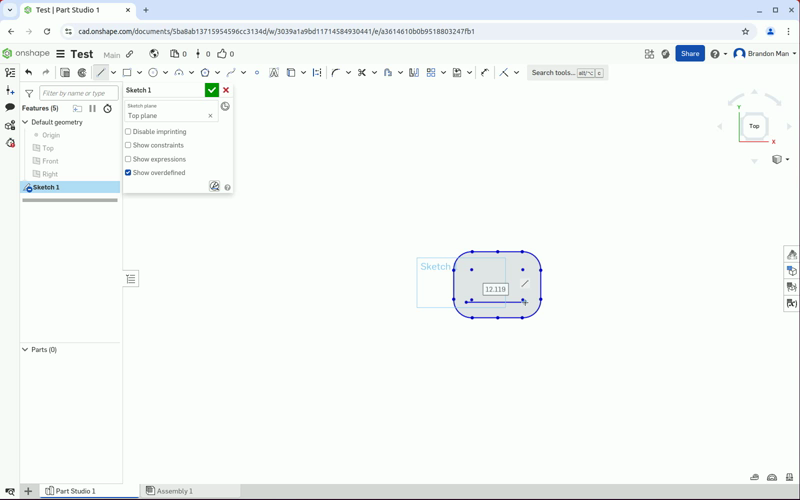
key_up(shift)
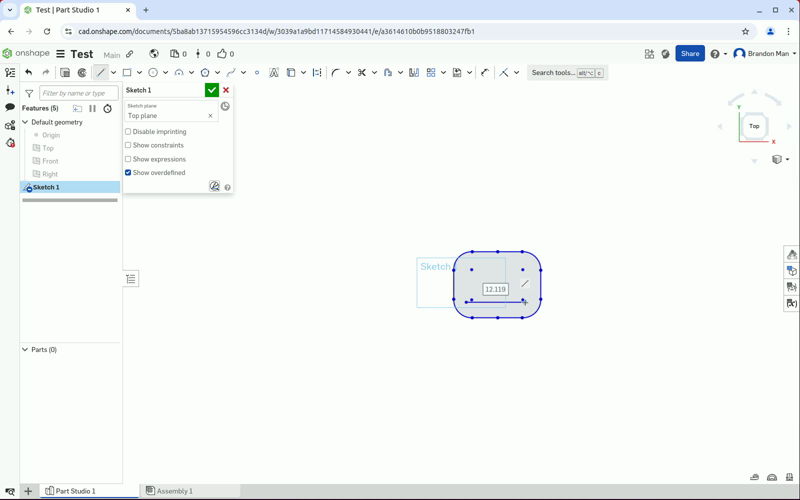
key_down(shift)
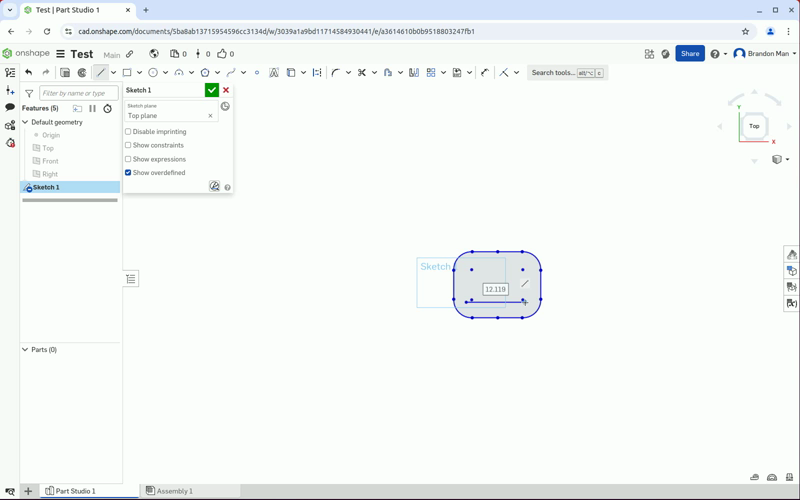
mouse_move(555, 302)
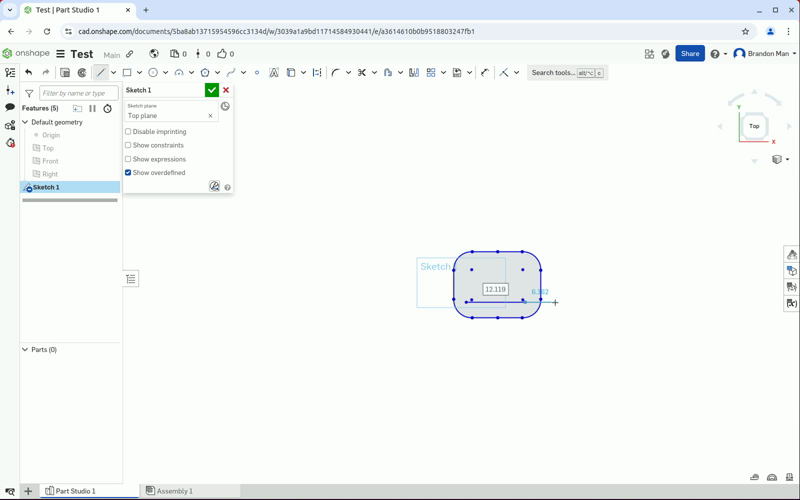
mouse_move(525, 293)
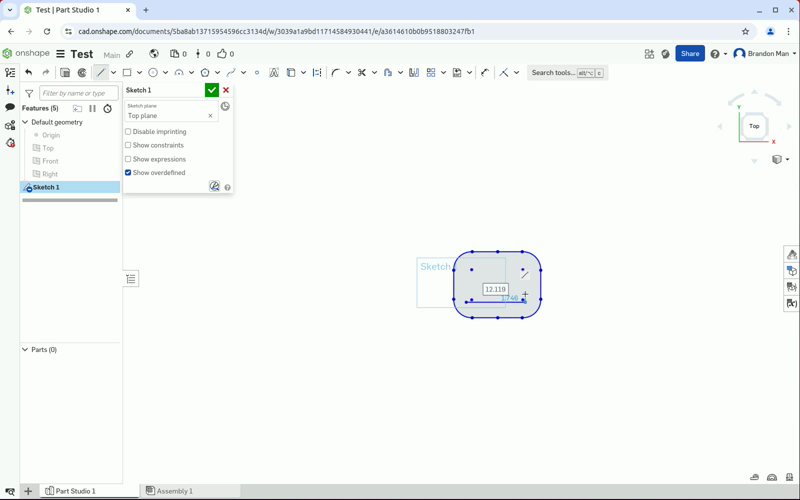
click(525, 293)
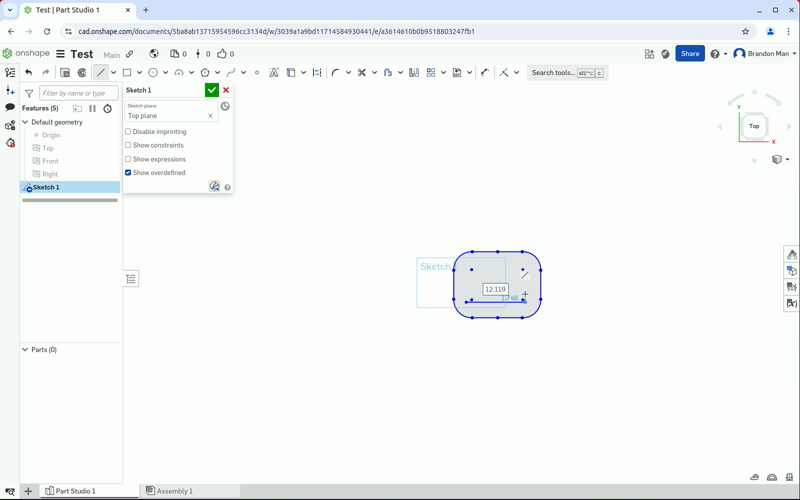
key_up(shift)
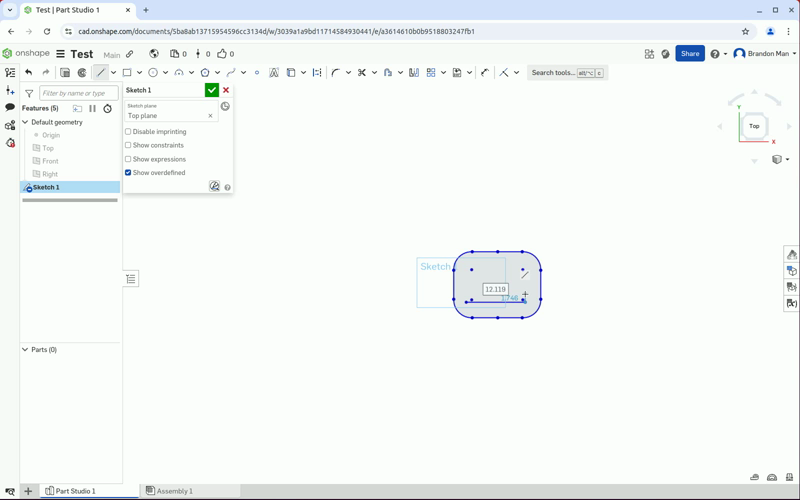
key_down(shift)
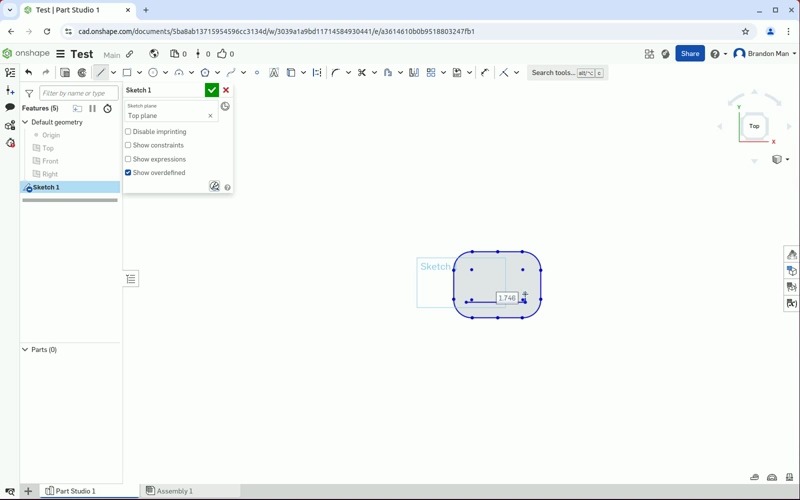
mouse_move(555, 293)
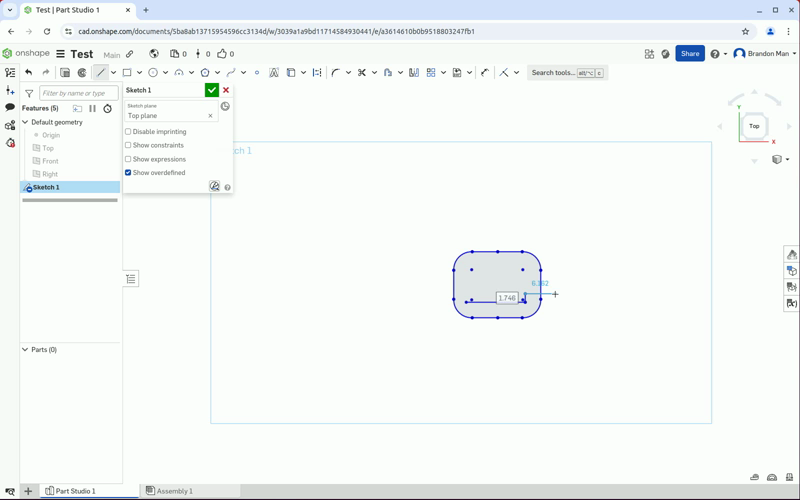
mouse_move(529, 293)
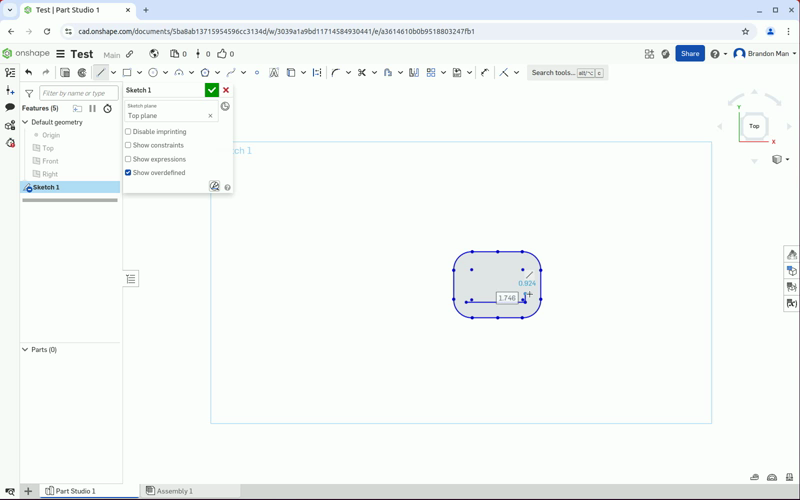
scroll(6)
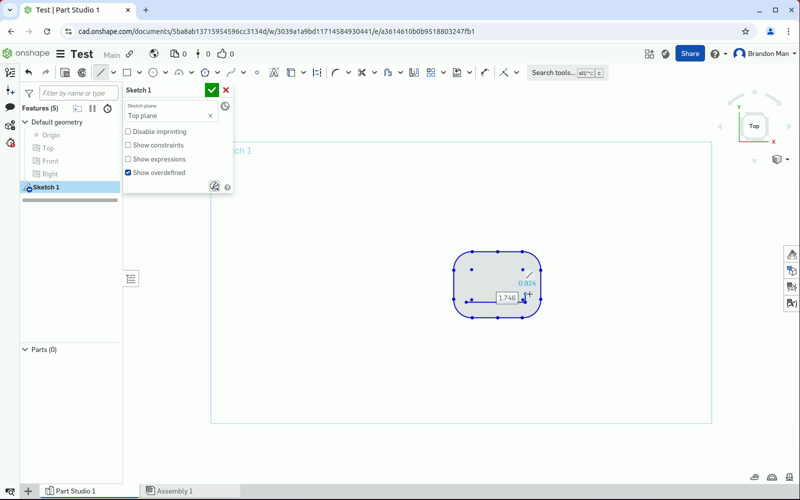
scroll(6)
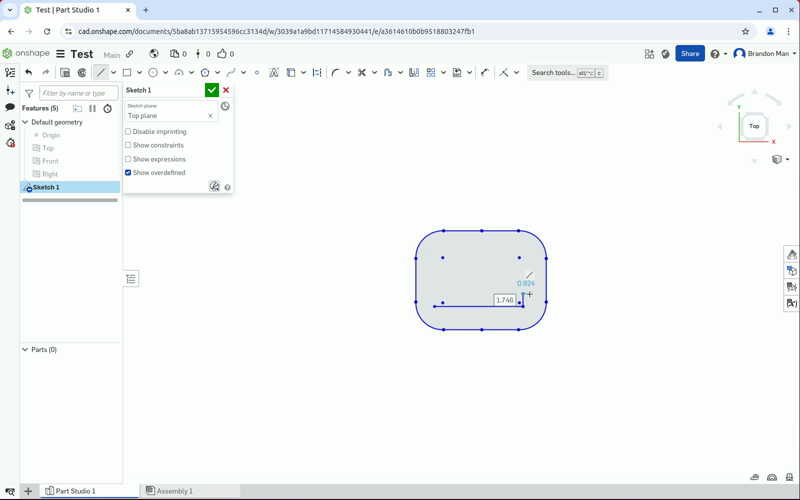
scroll(6)
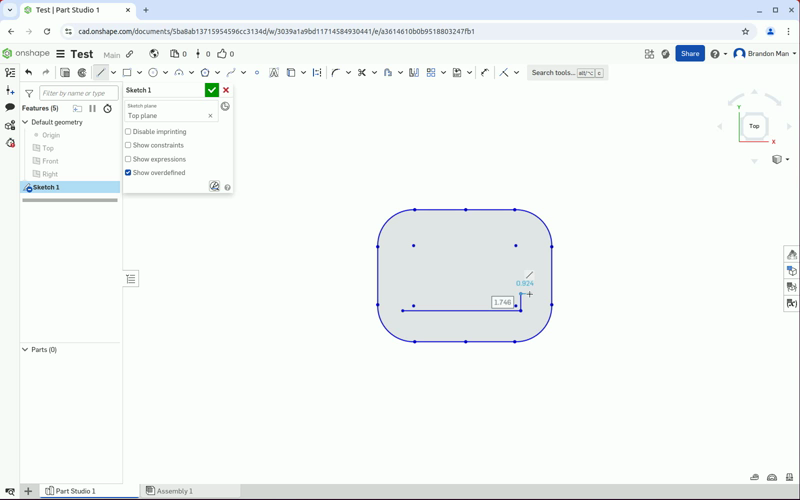
scroll(6)
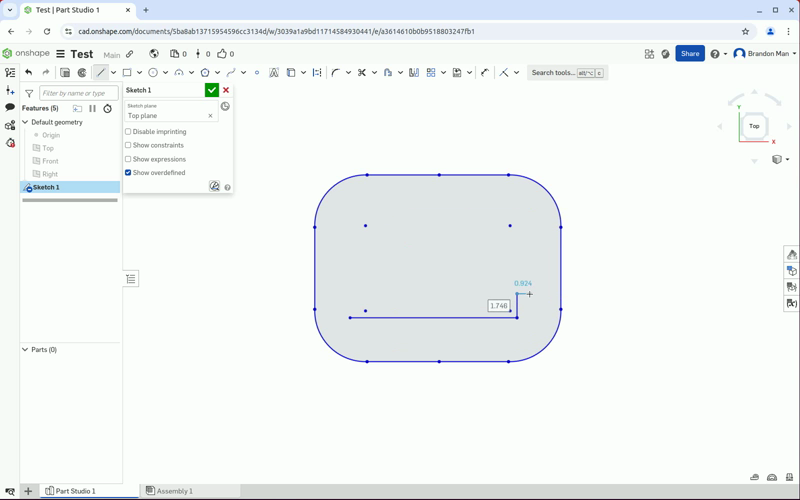
scroll(6)
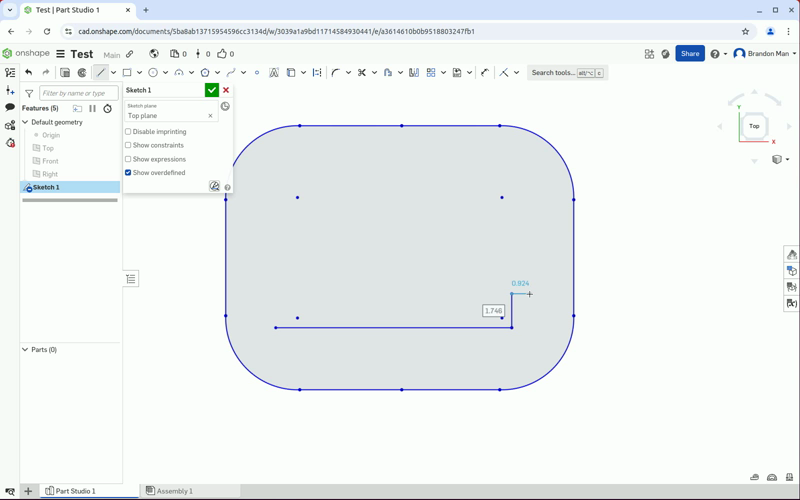
scroll(6)
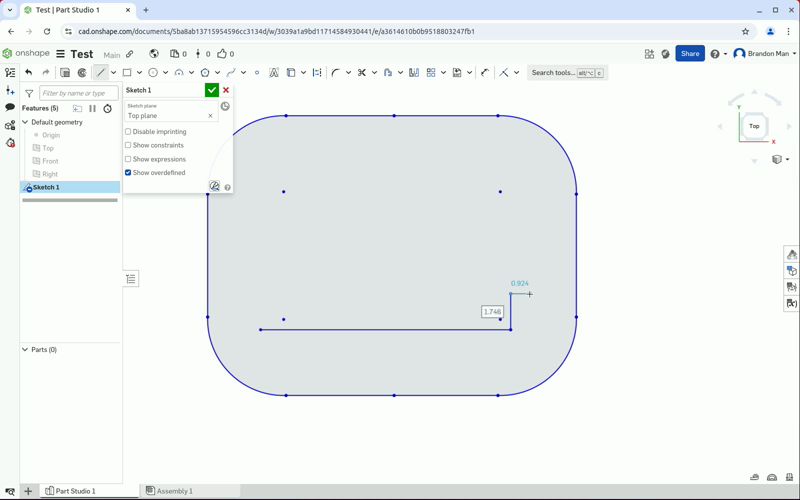
scroll(6)
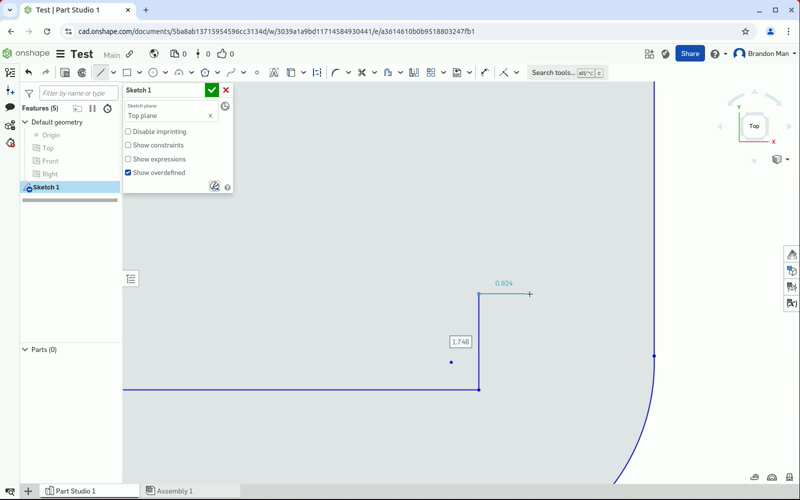
click(529, 293)
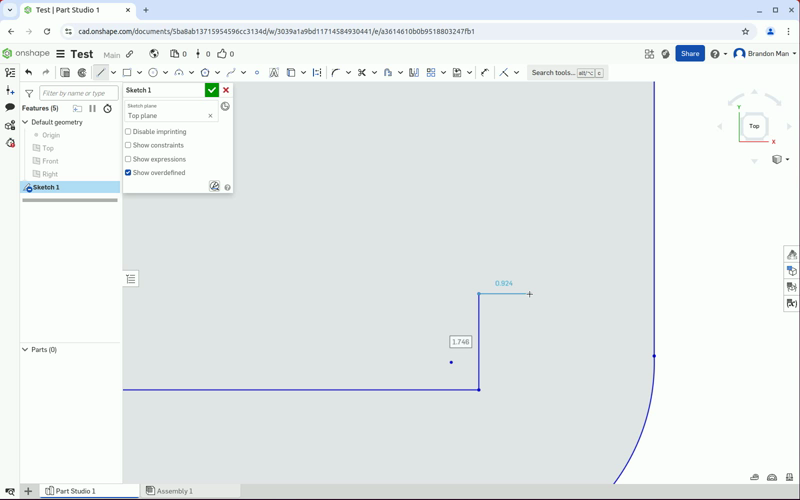
scroll(-6)
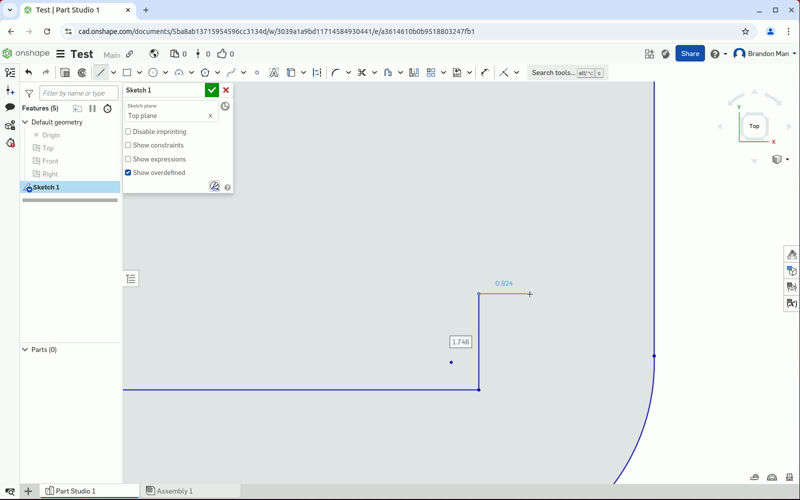
scroll(-6)
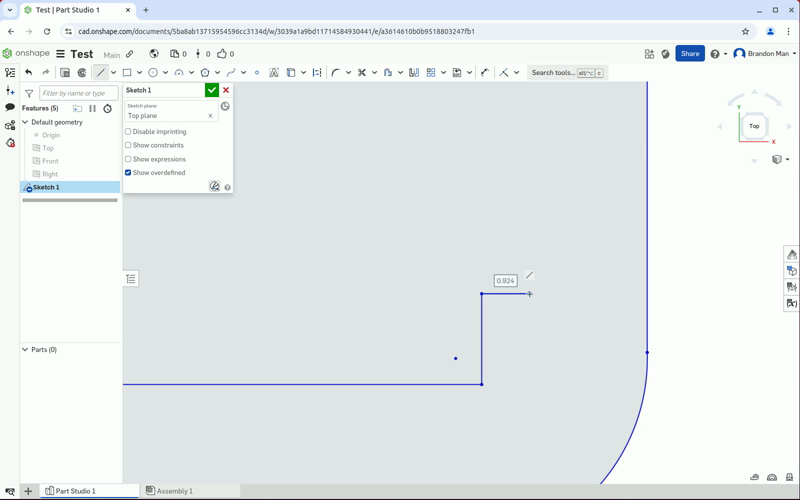
scroll(-6)
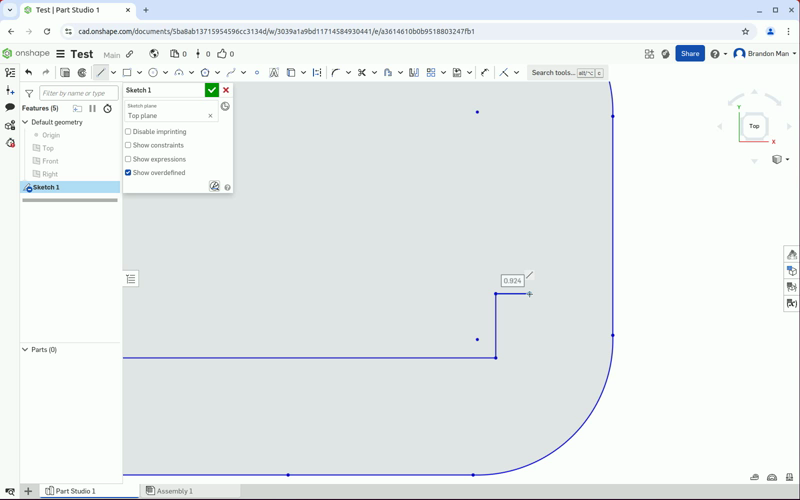
scroll(-6)
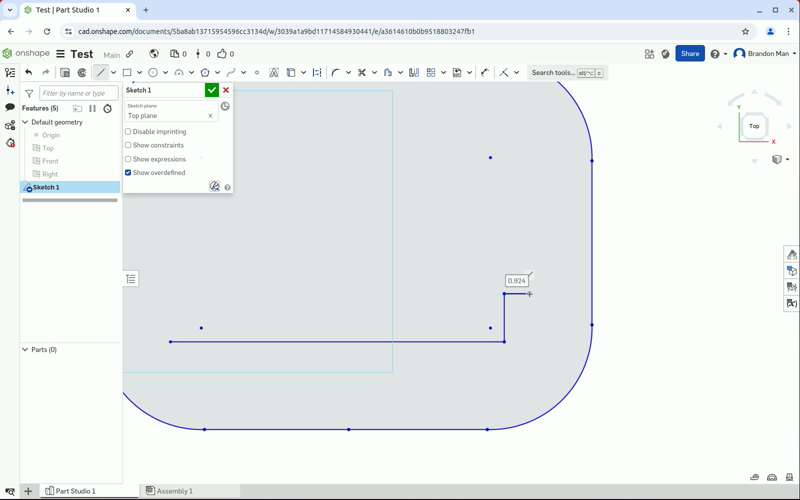
scroll(-6)
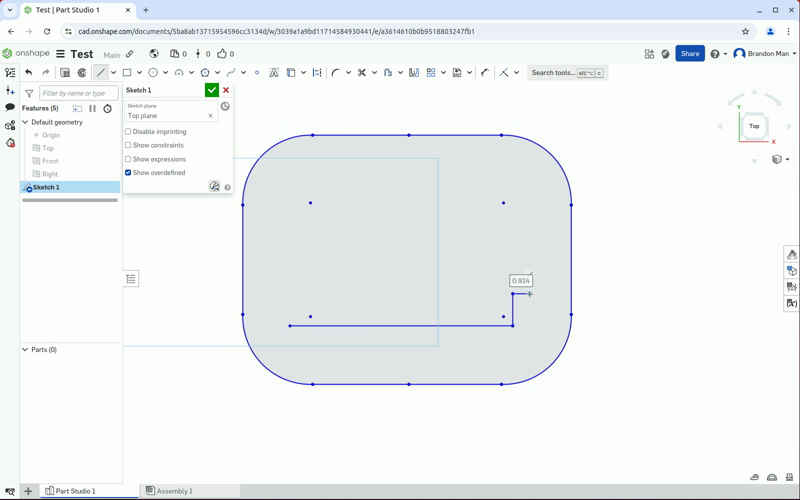
scroll(-6)
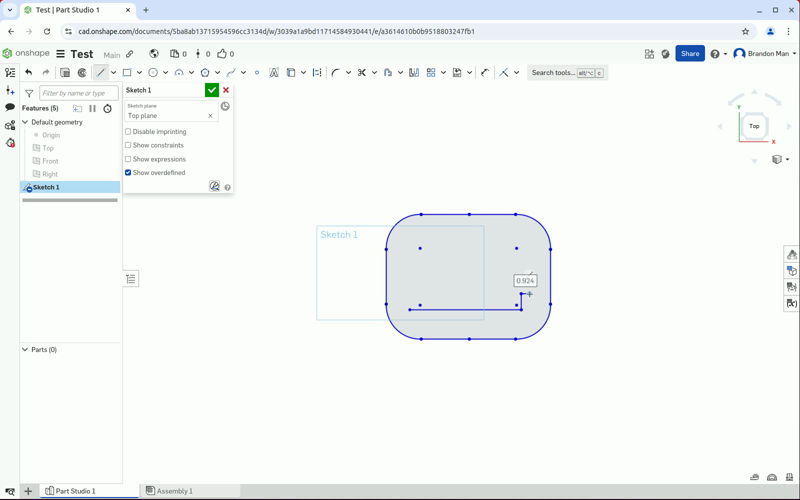
scroll(-6)
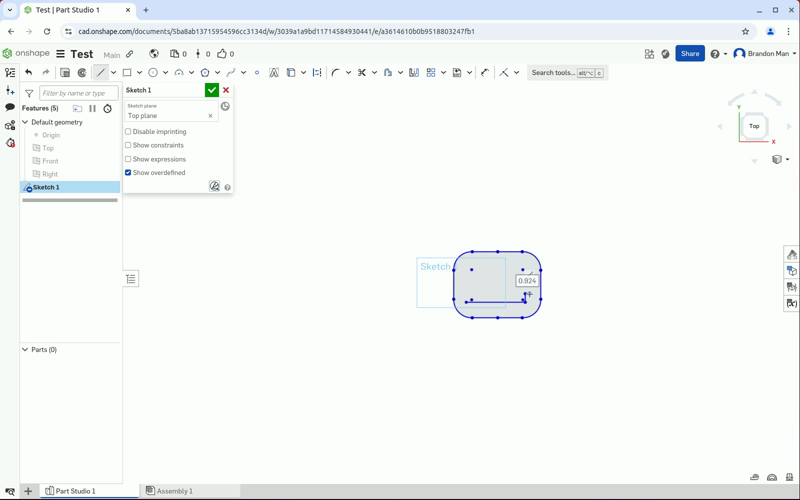
key_up(shift)
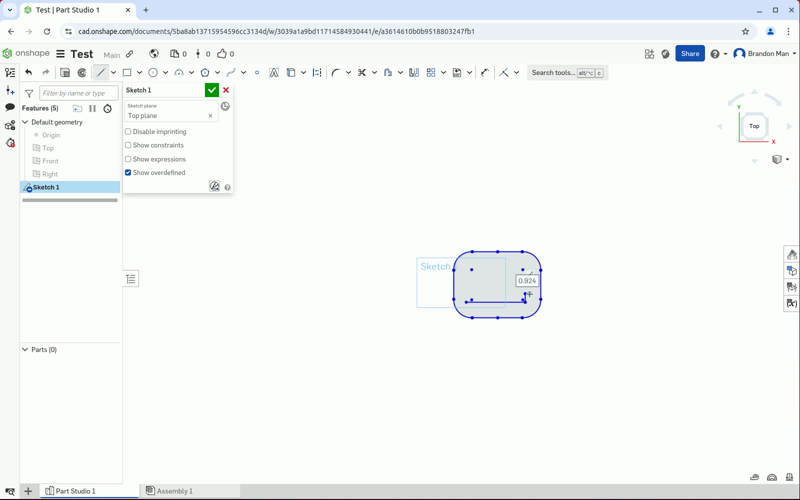
key_down(shift)
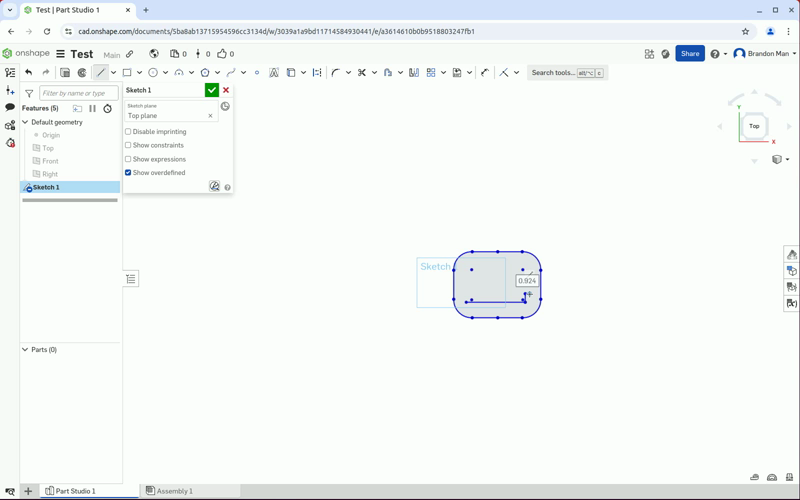
mouse_move(559, 293)
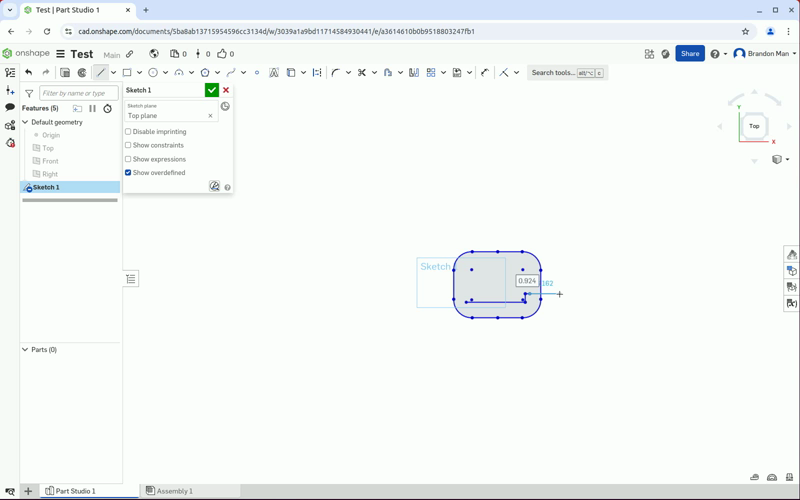
mouse_move(529, 278)
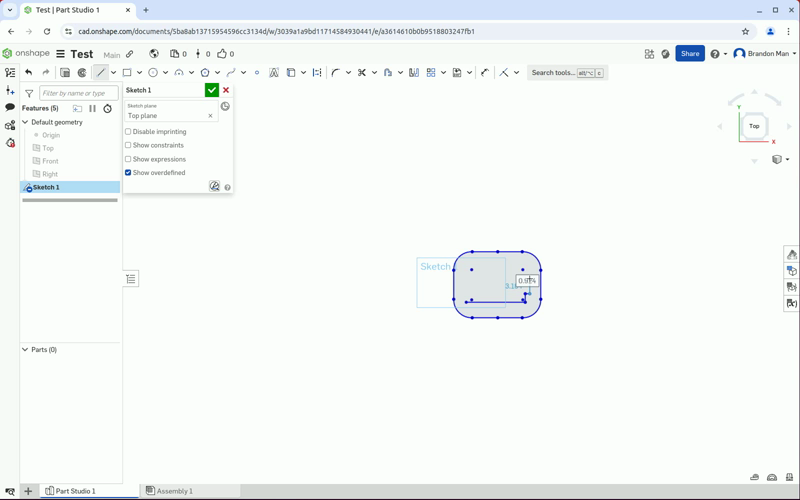
click(529, 278)
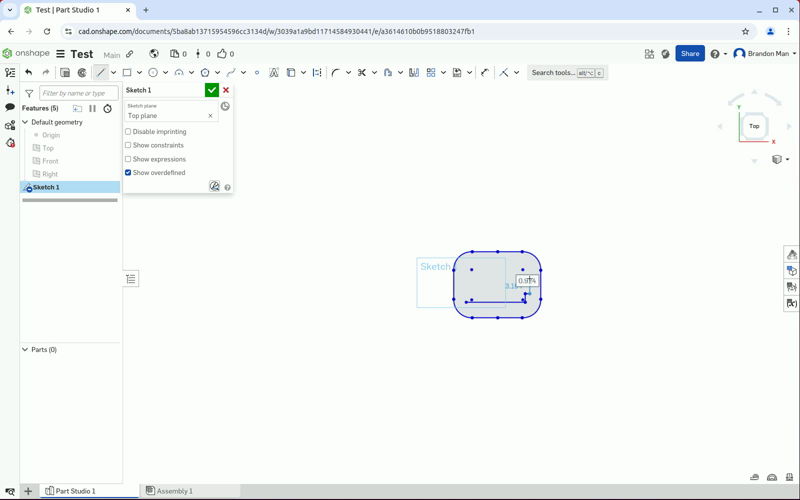
key_up(shift)
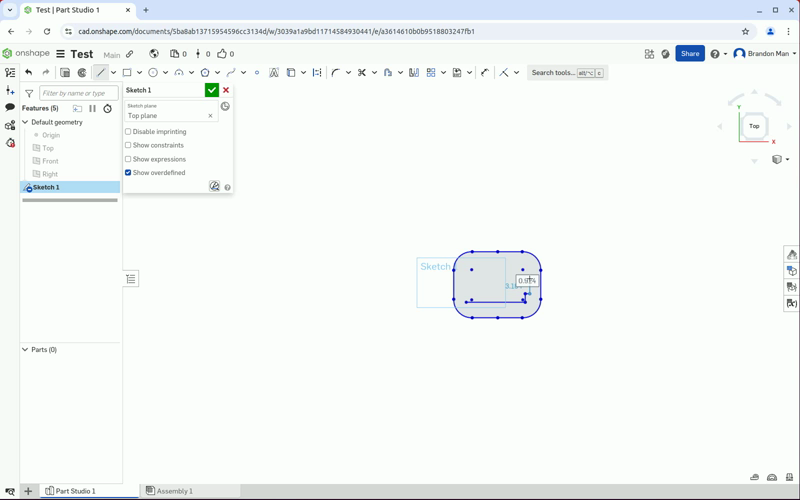
key_down(shift)
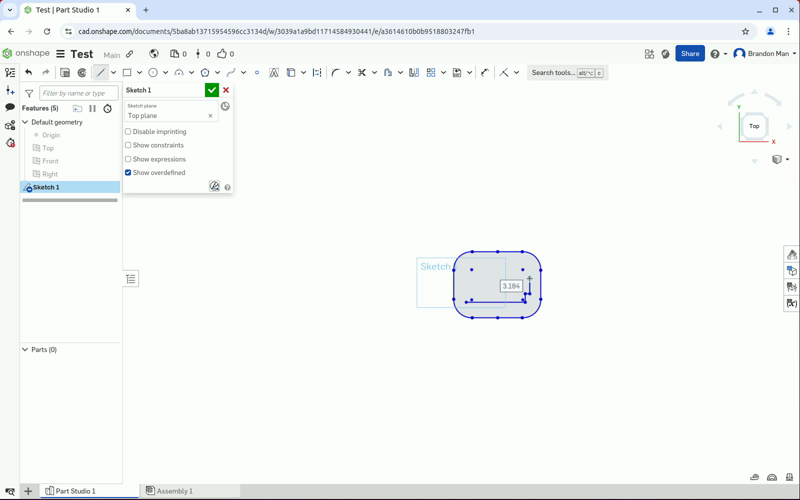
mouse_move(559, 278)
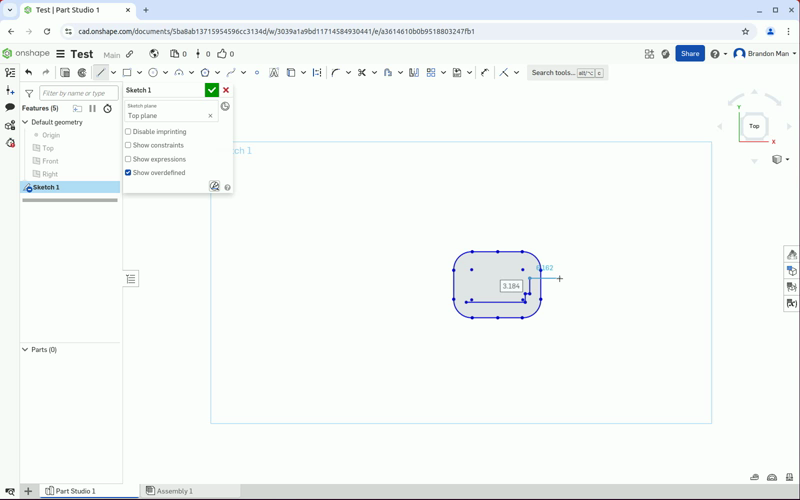
mouse_move(525, 278)
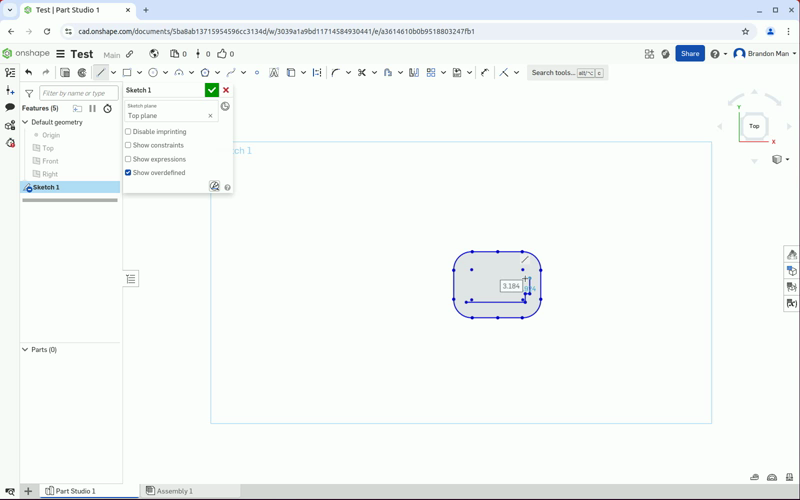
scroll(6)
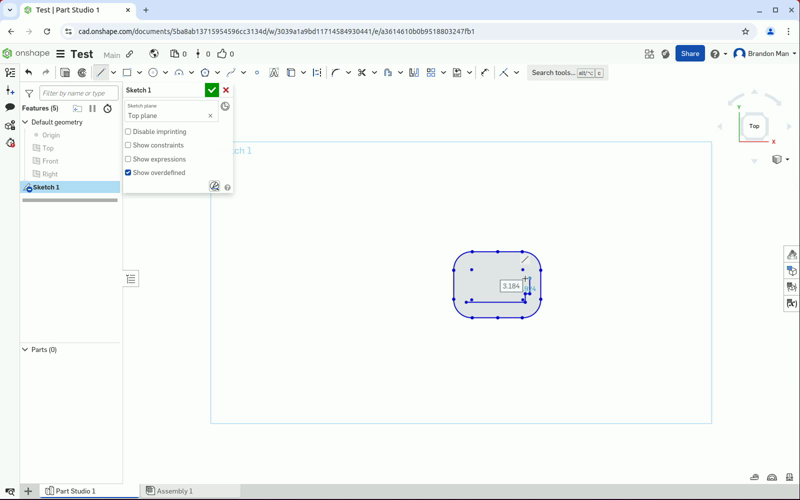
scroll(6)
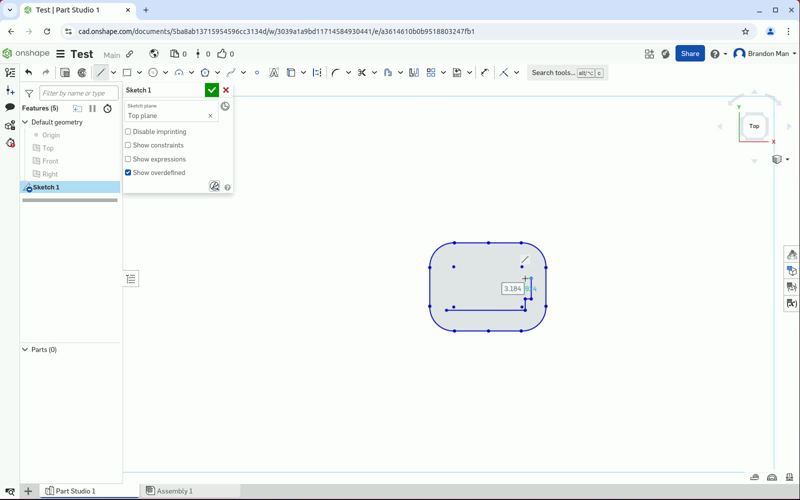
scroll(6)
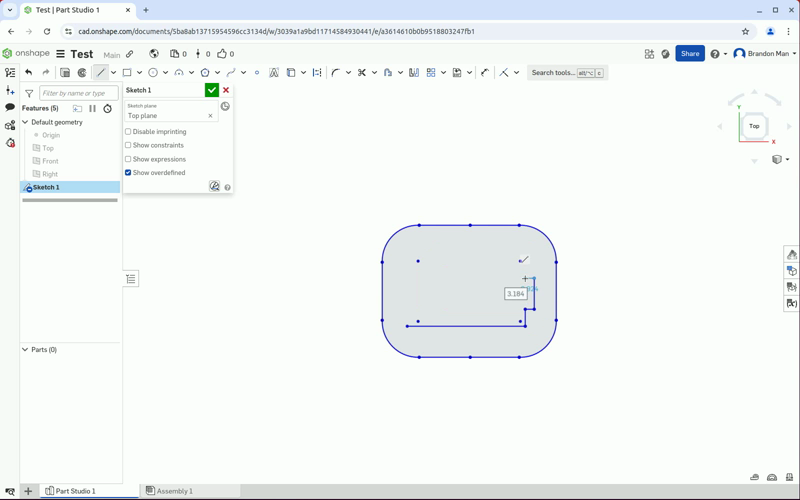
scroll(6)
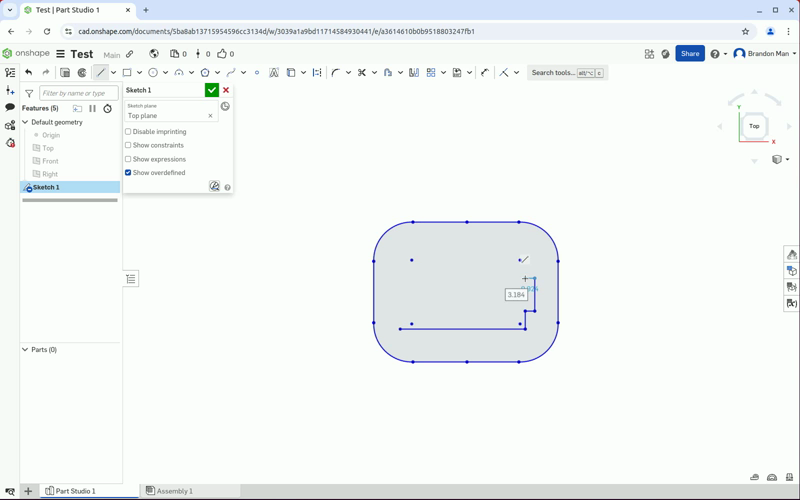
scroll(6)
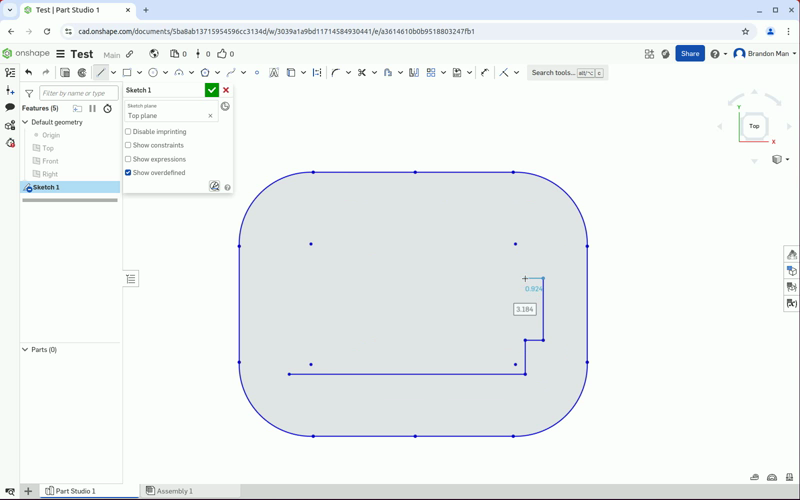
scroll(6)
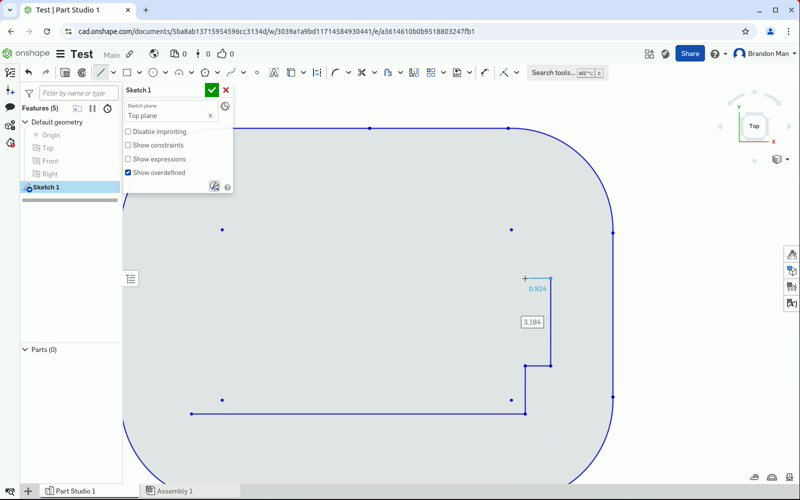
scroll(6)
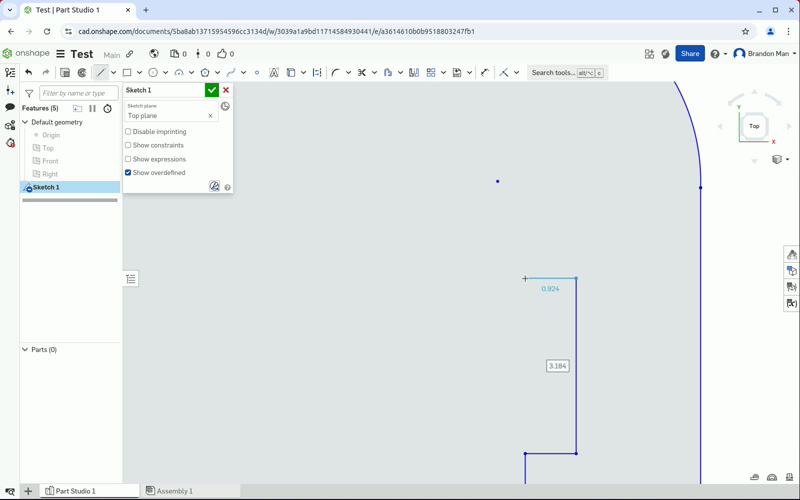
click(525, 278)
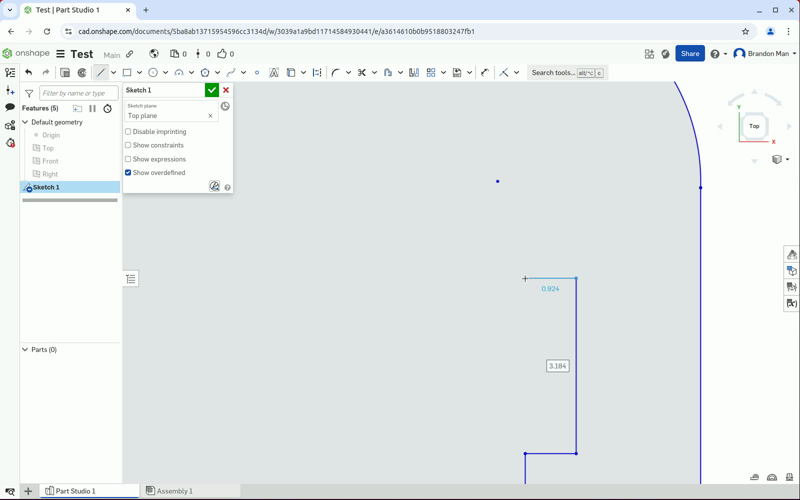
scroll(-6)
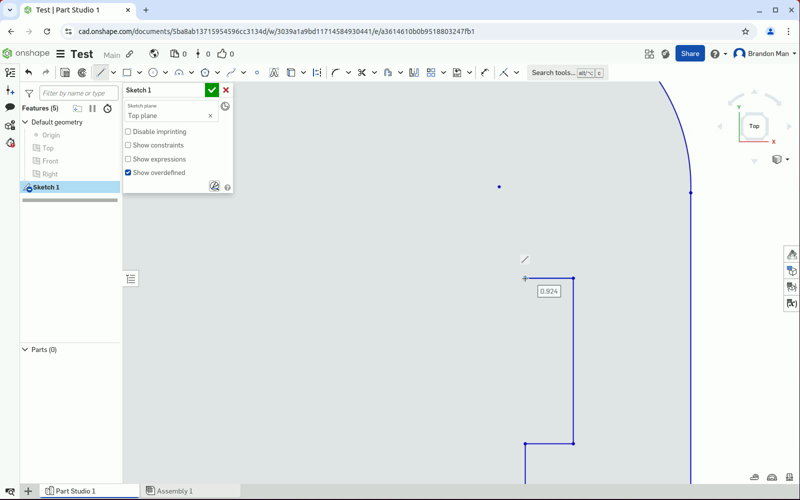
scroll(-6)
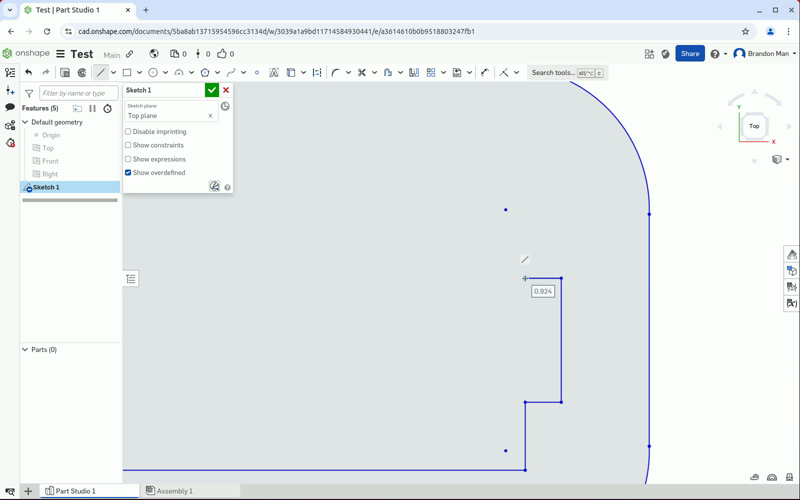
scroll(-6)
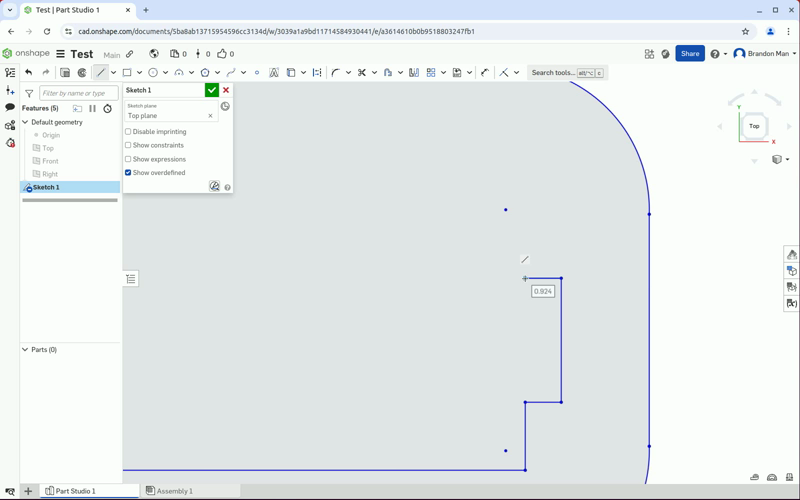
scroll(-6)
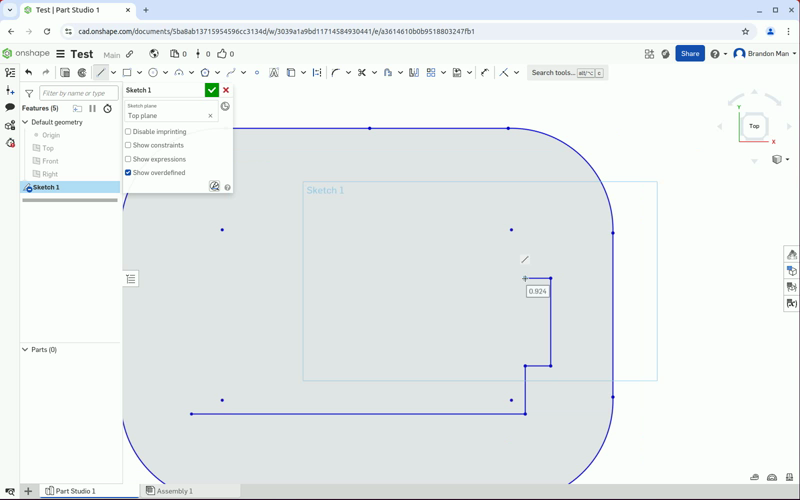
scroll(-6)
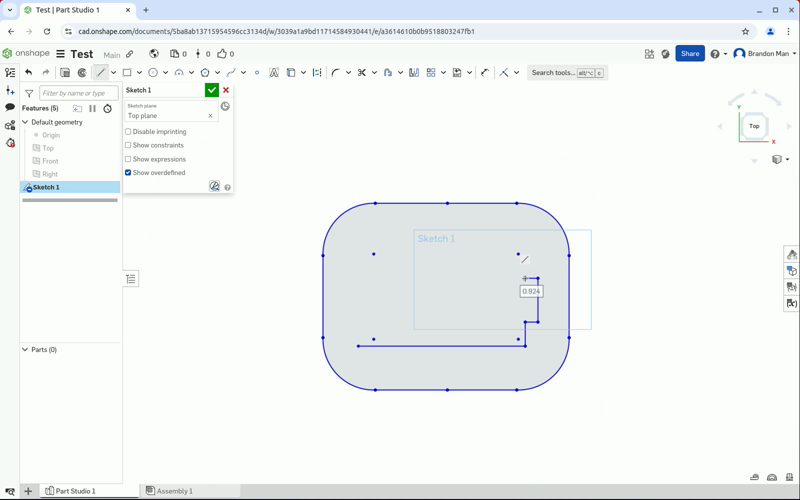
scroll(-6)
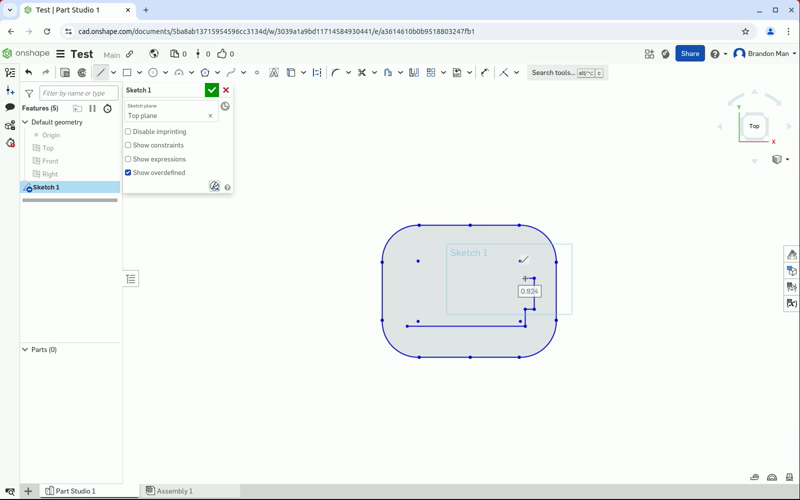
scroll(-6)
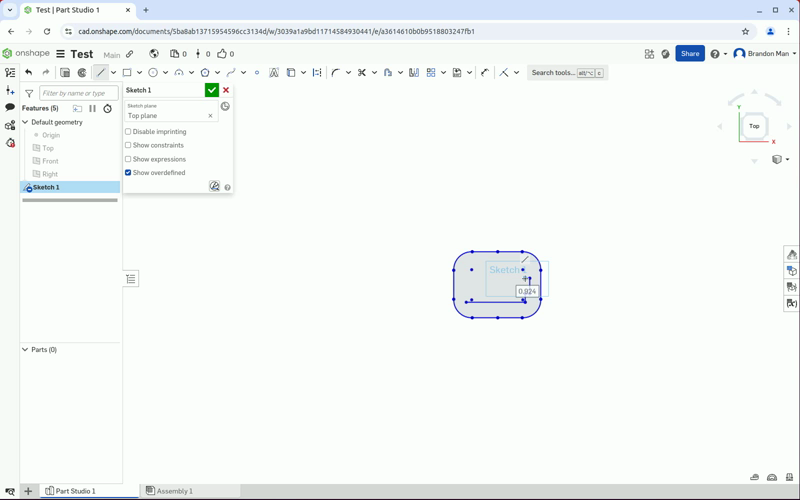
key_up(shift)
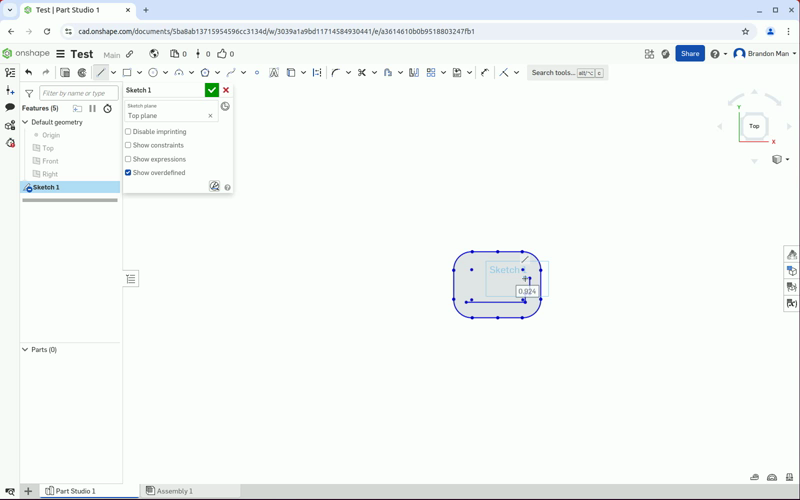
key_down(shift)
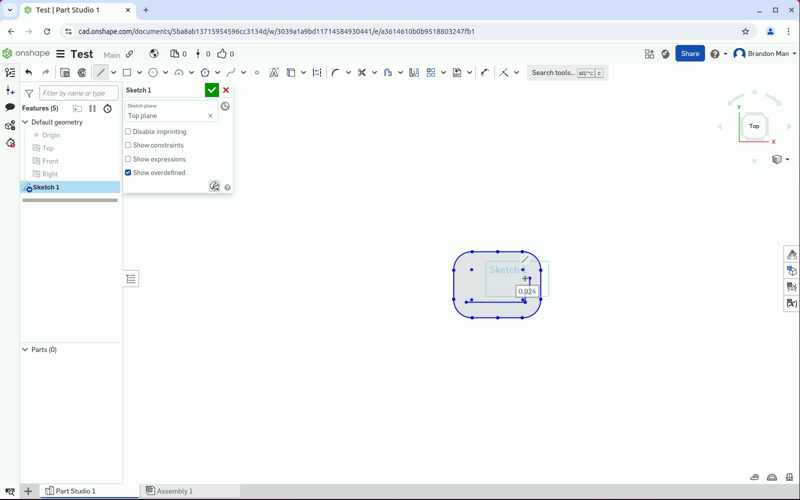
mouse_move(555, 278)
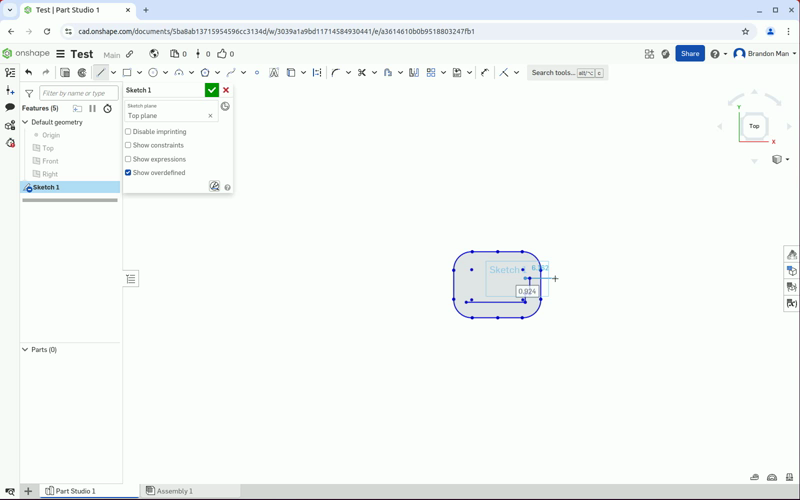
mouse_move(525, 270)
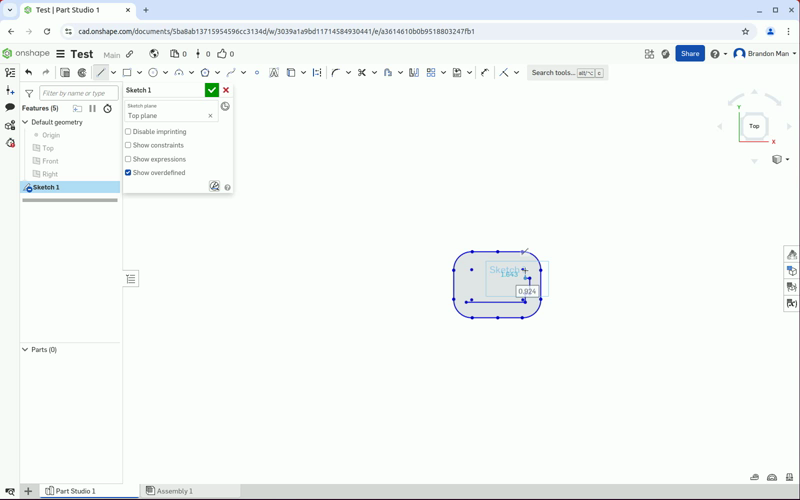
scroll(6)
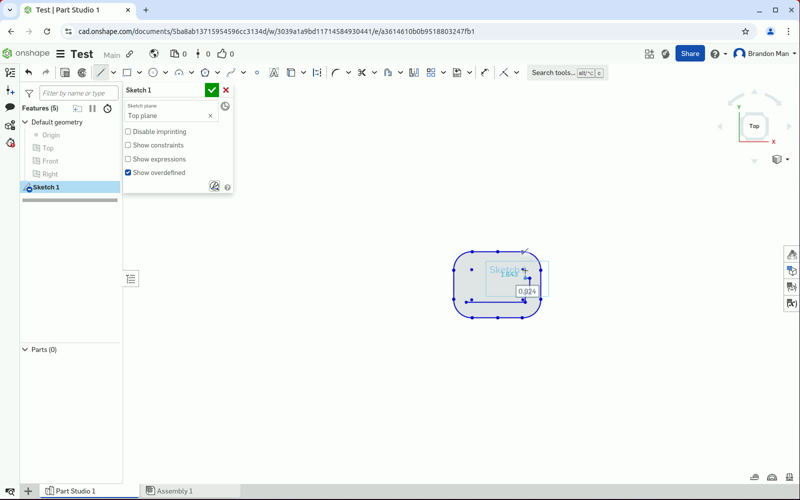
scroll(6)
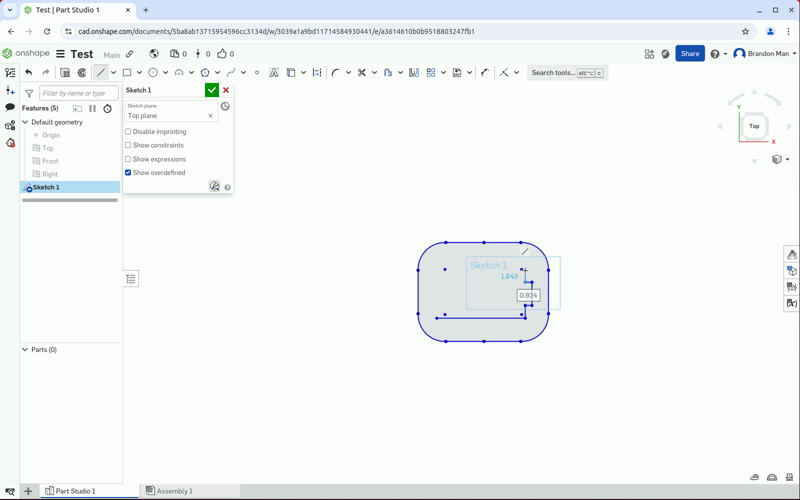
scroll(6)
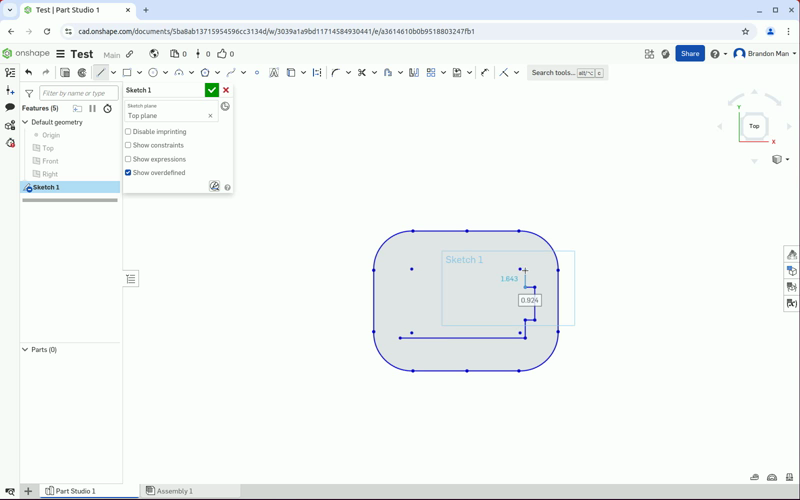
scroll(6)
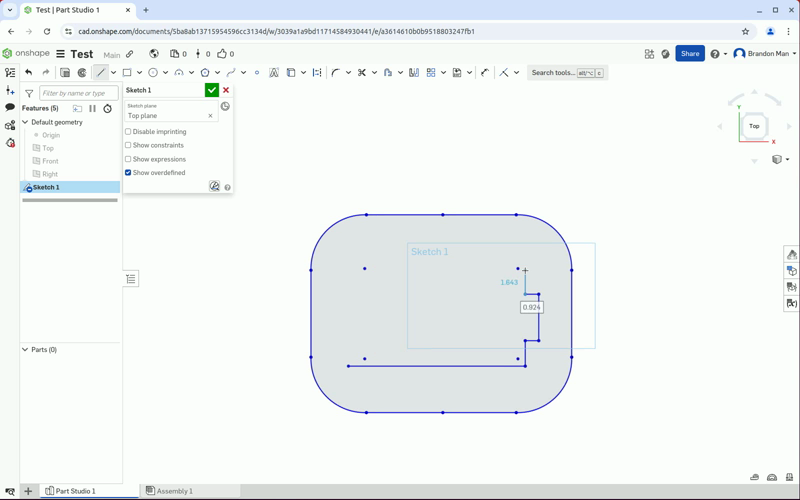
scroll(6)
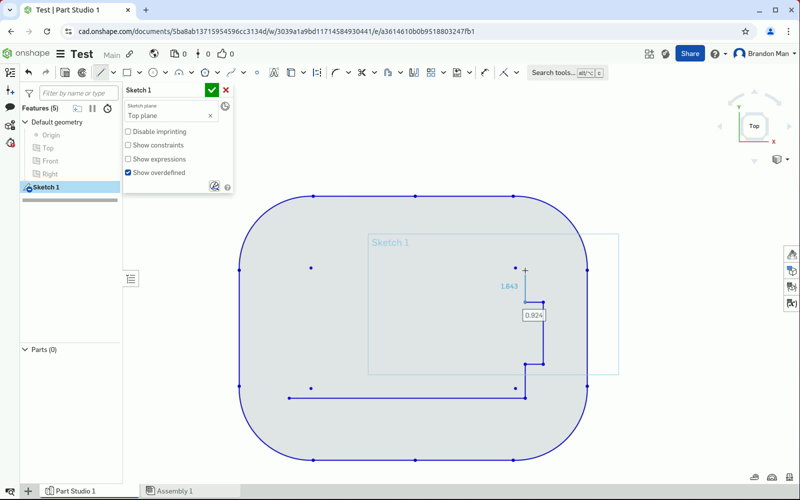
scroll(6)
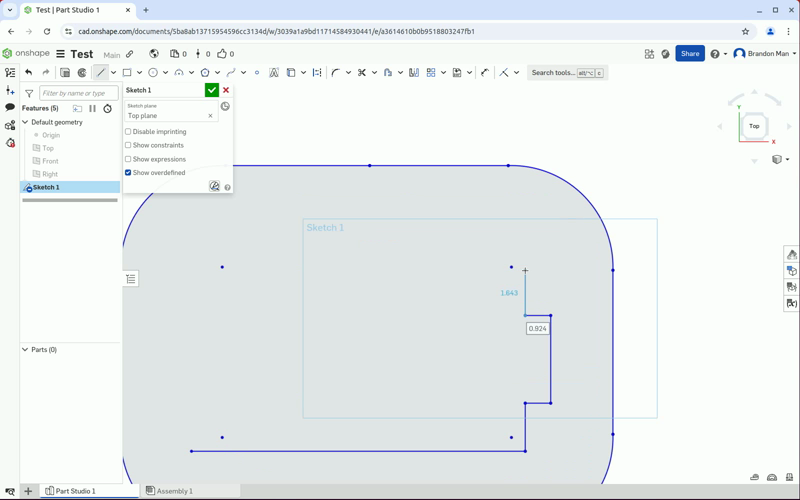
scroll(6)
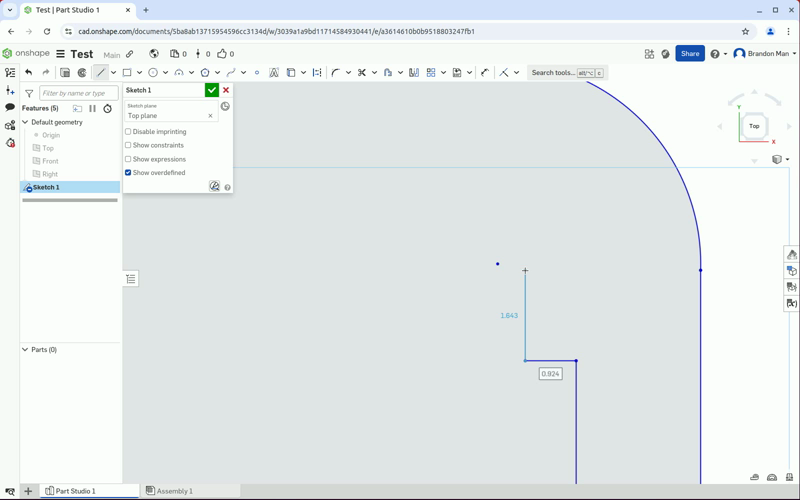
click(525, 270)
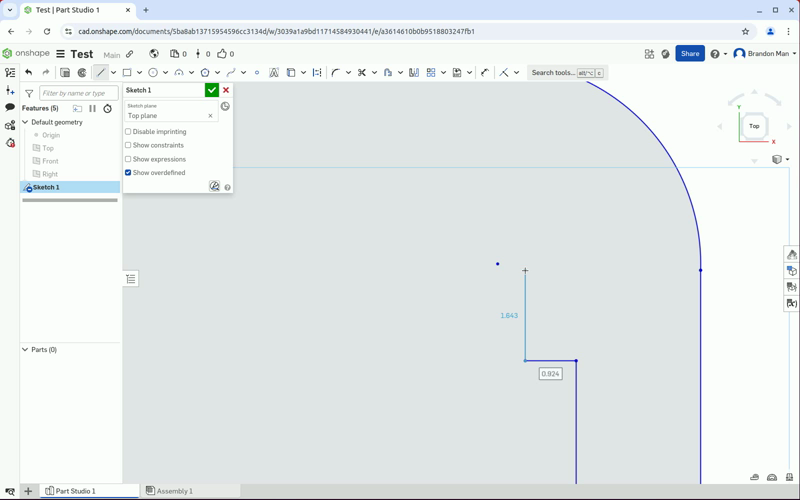
scroll(-6)
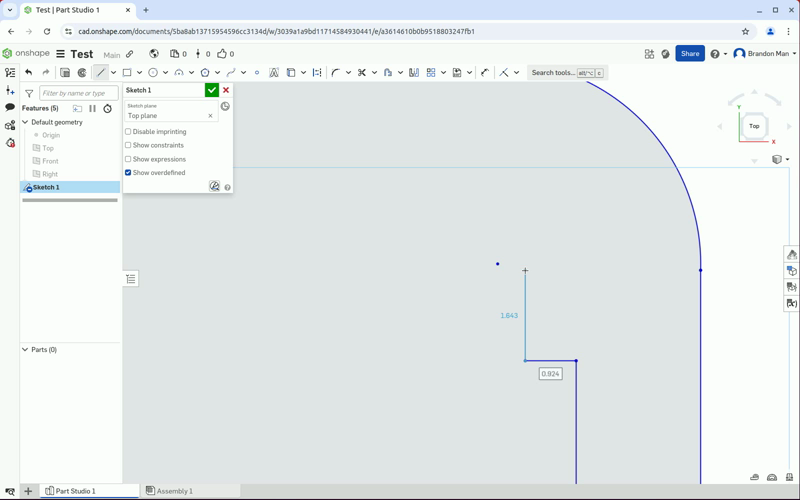
scroll(-6)
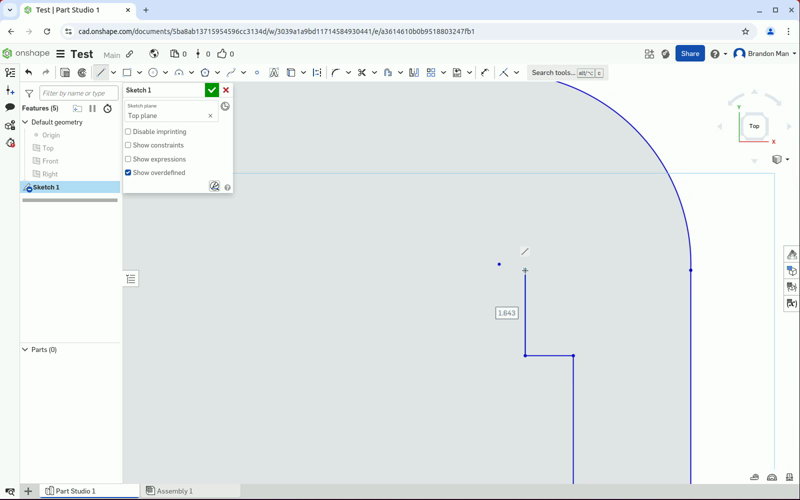
scroll(-6)
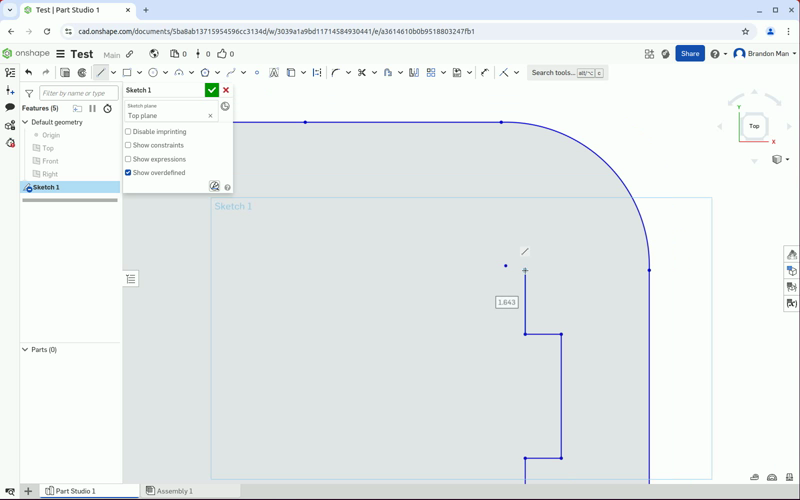
scroll(-6)
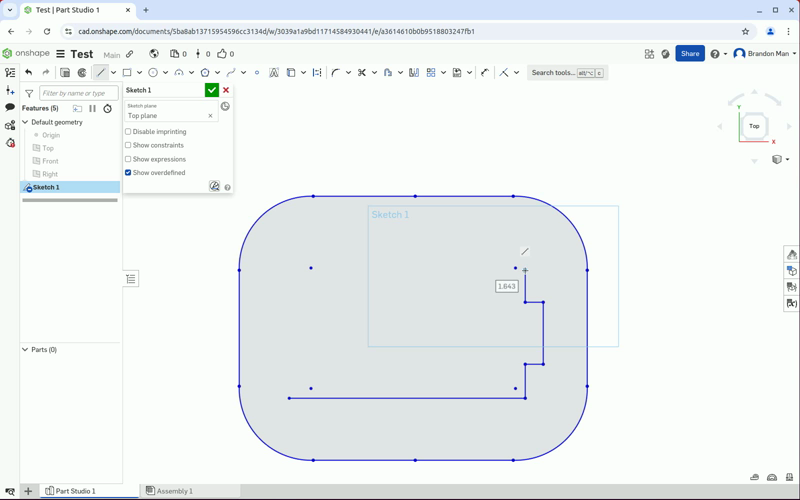
scroll(-6)
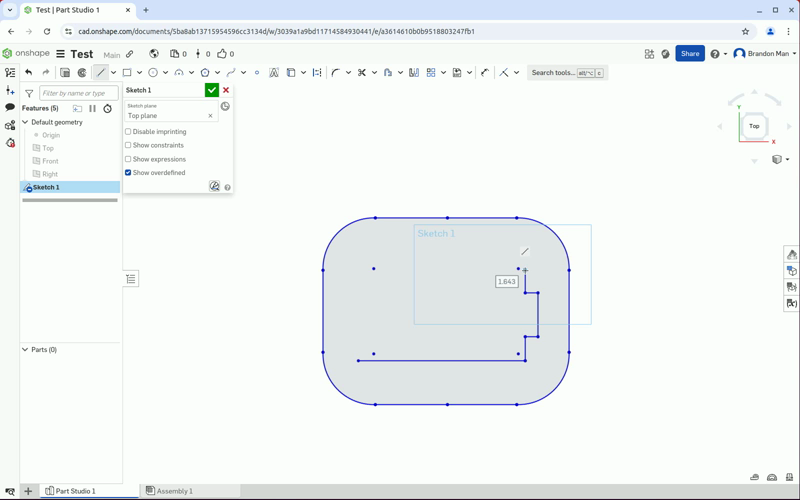
scroll(-6)
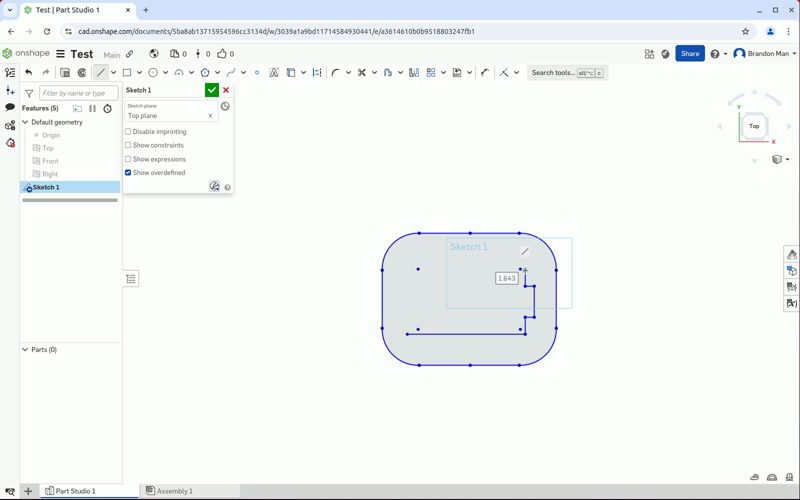
scroll(-6)
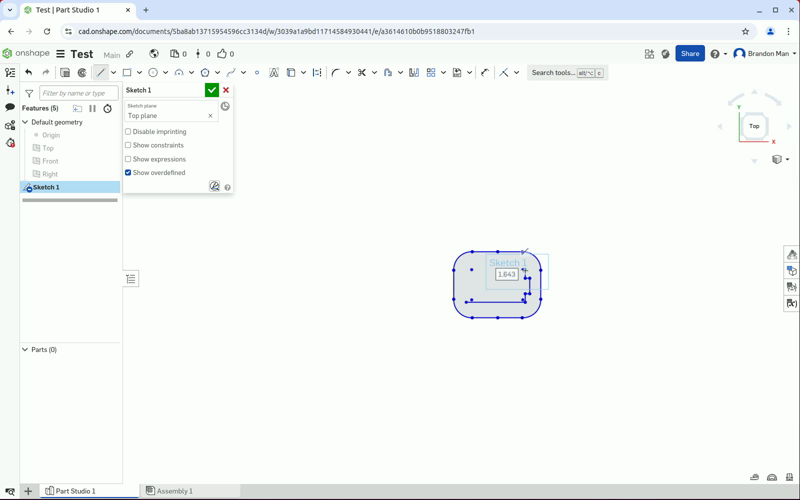
key_up(shift)
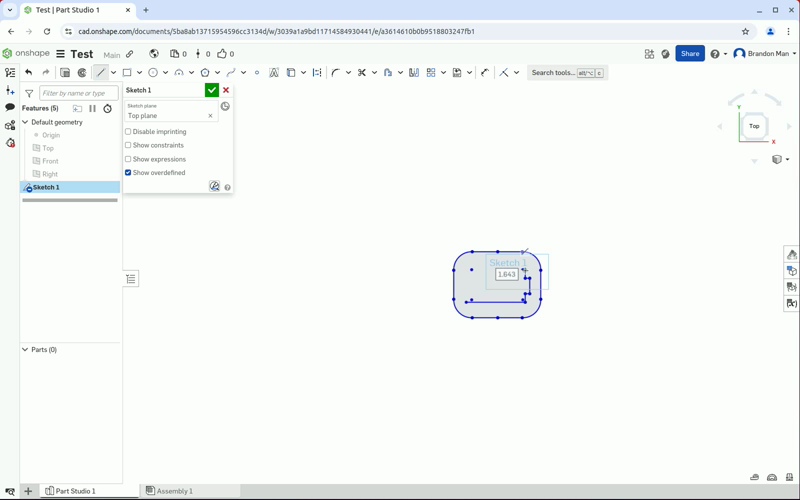
key_down(shift)
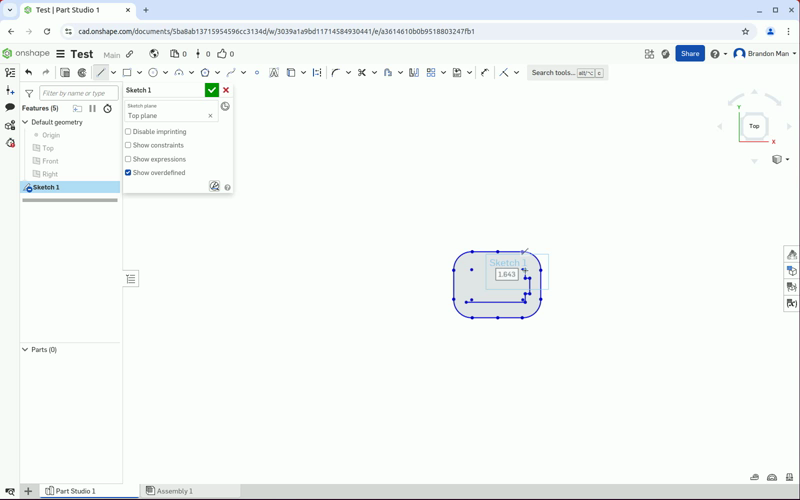
mouse_move(555, 270)
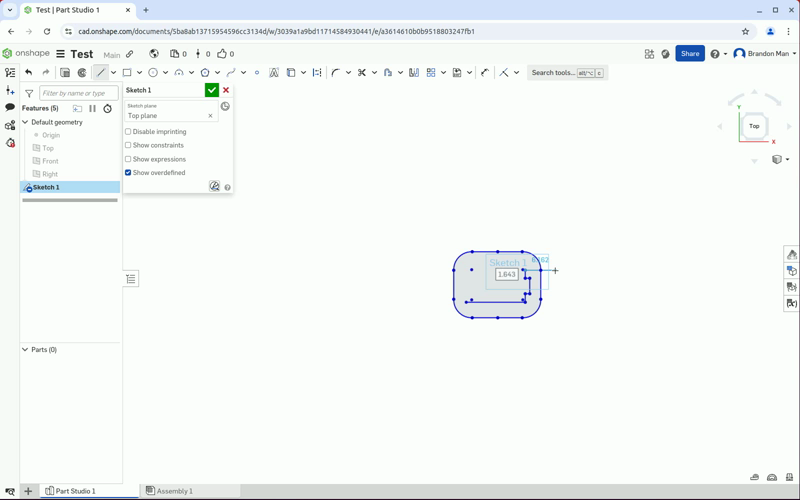
mouse_move(466, 270)
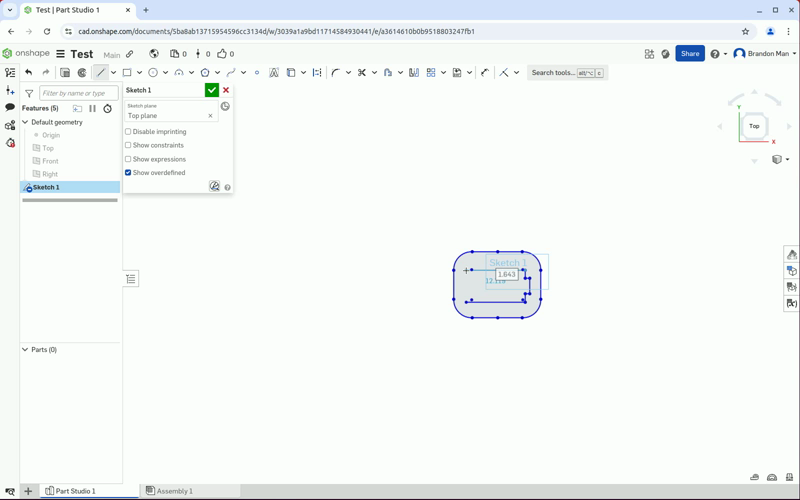
click(466, 270)
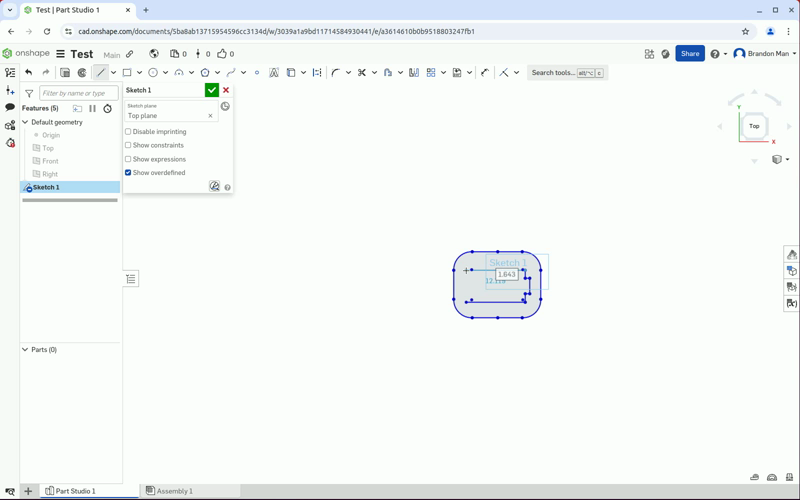
key_up(shift)
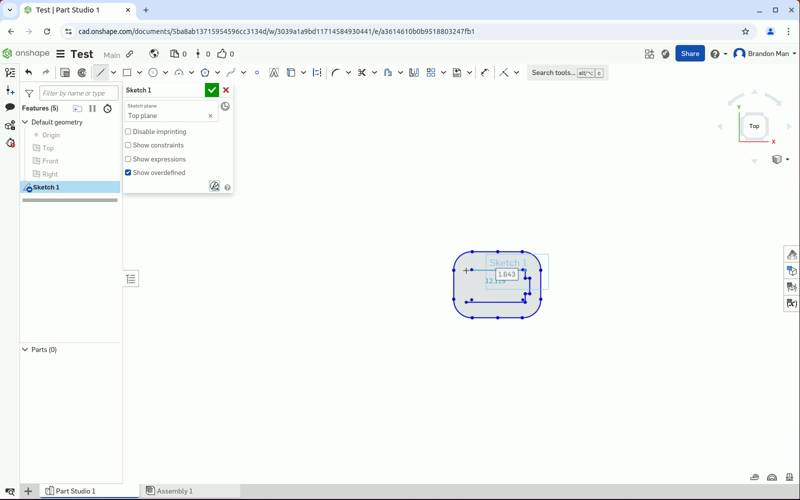
mouse_move(496, 270)
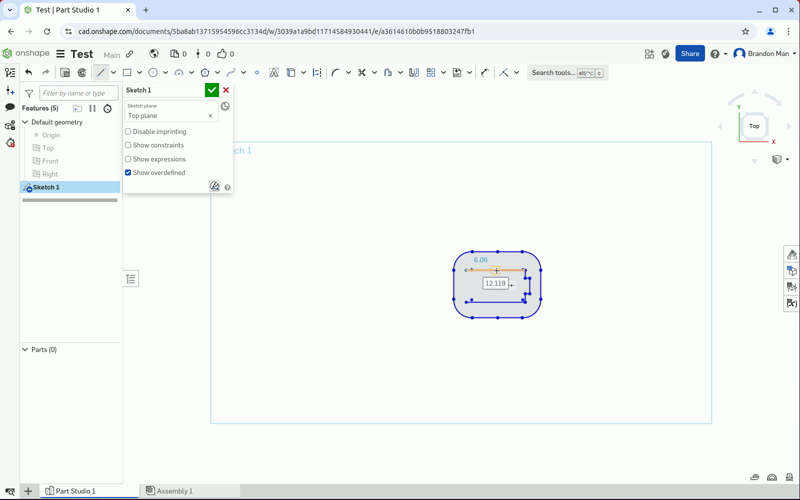
key_down(shift)
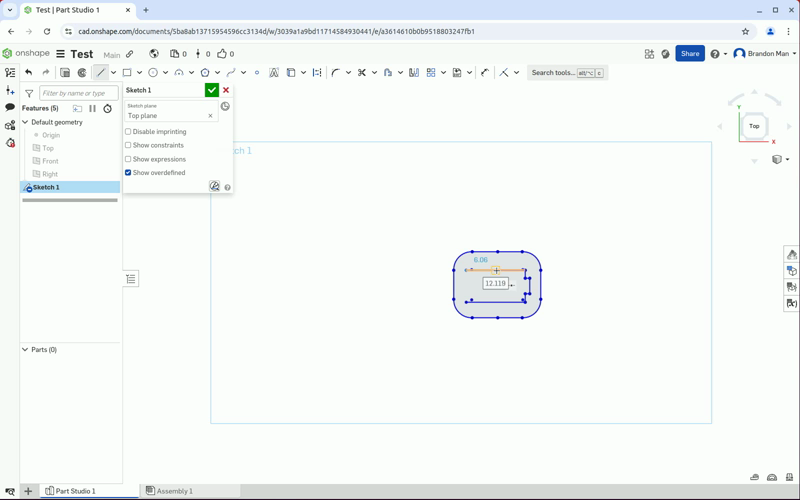
mouse_move(466, 302)
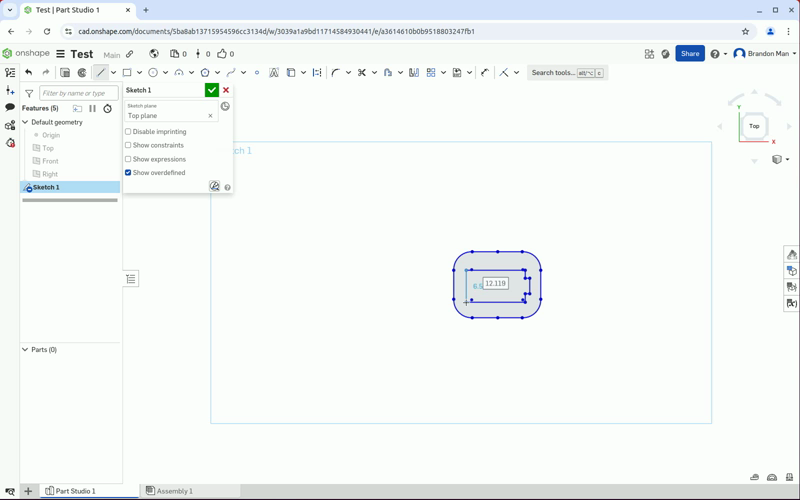
key_up(shift)
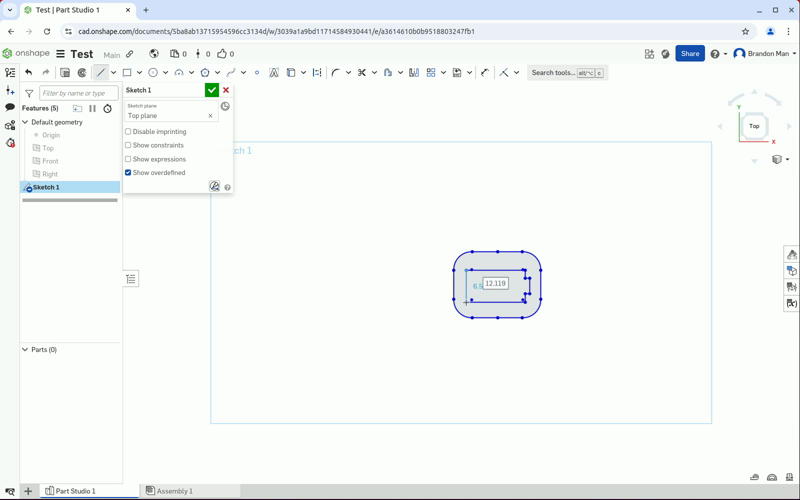
click(466, 302)
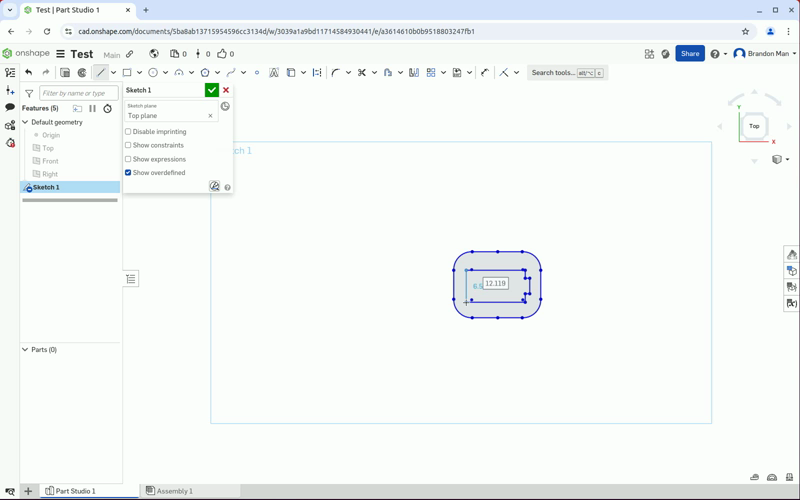
key(esc)
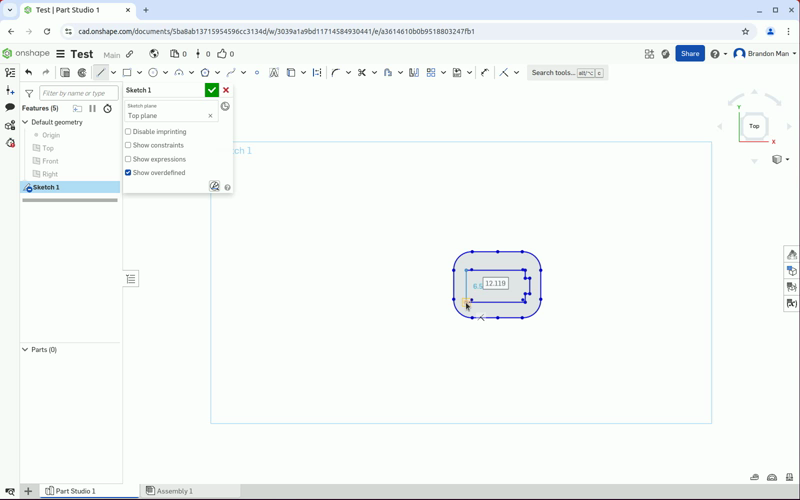
key(c)
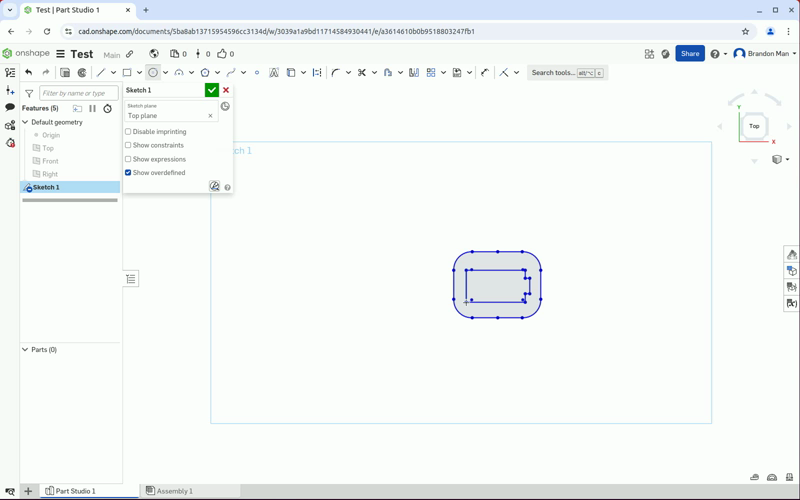
key_down(shift)
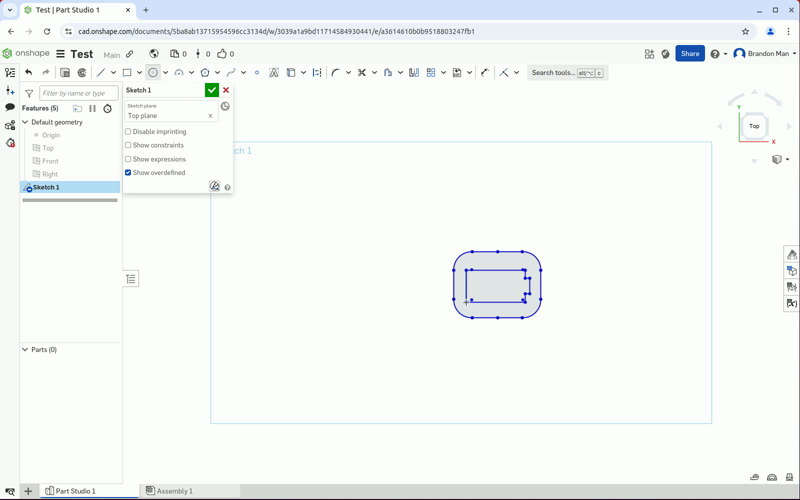
mouse_move(497, 310)
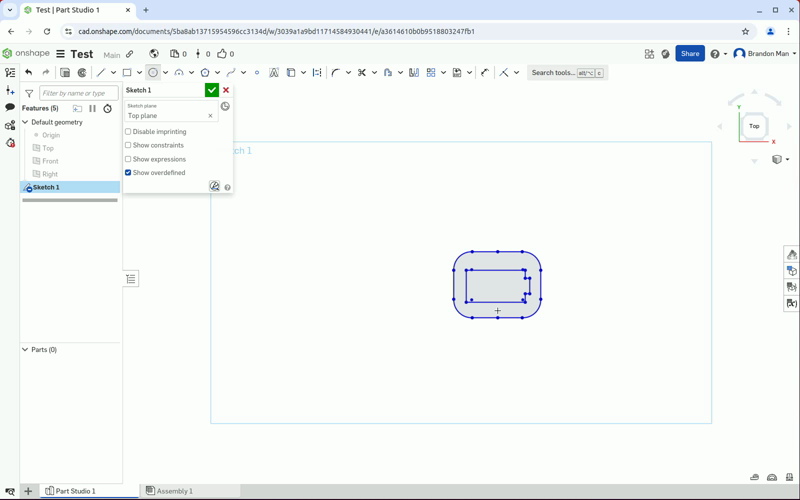
click(497, 310)
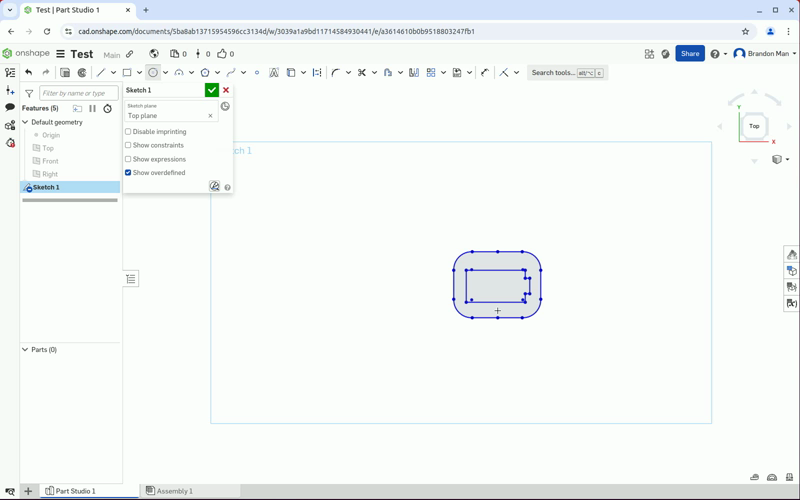
key_up(shift)
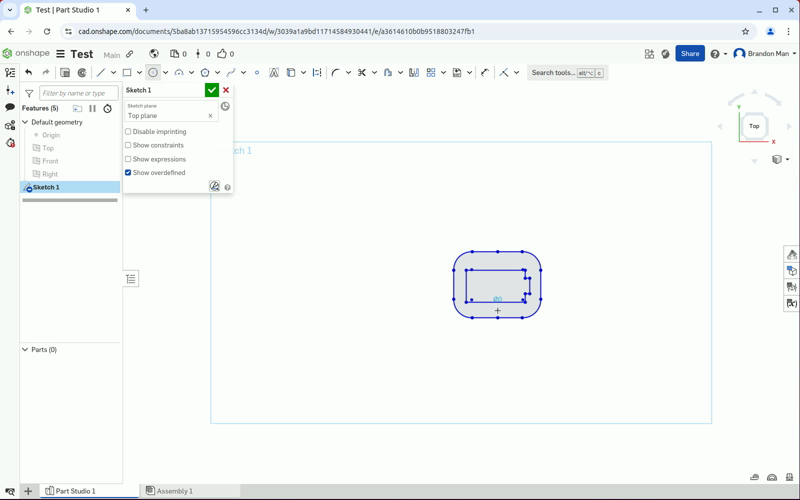
mouse_move(503, 310)
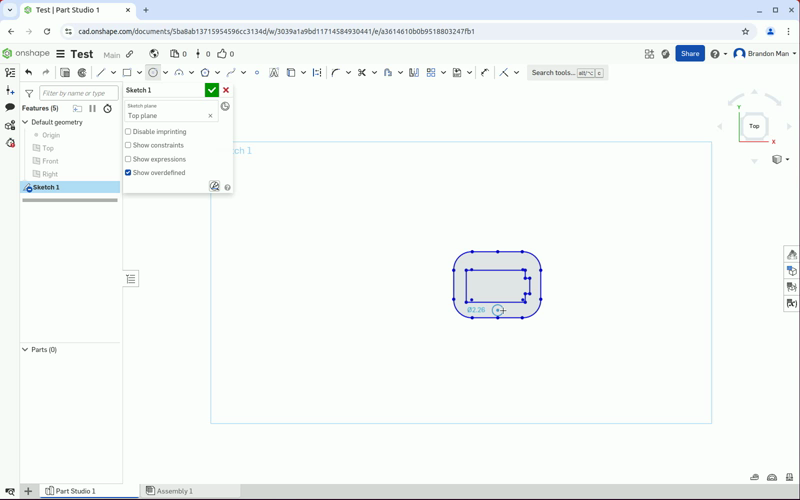
click(503, 310)
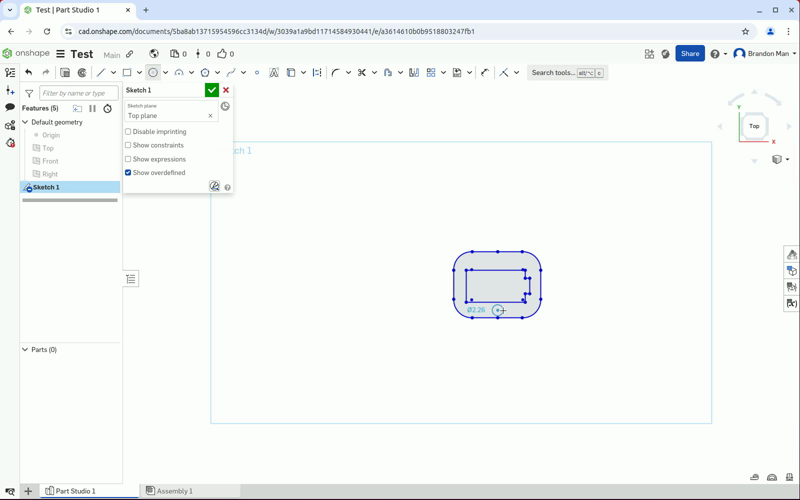
key(esc)
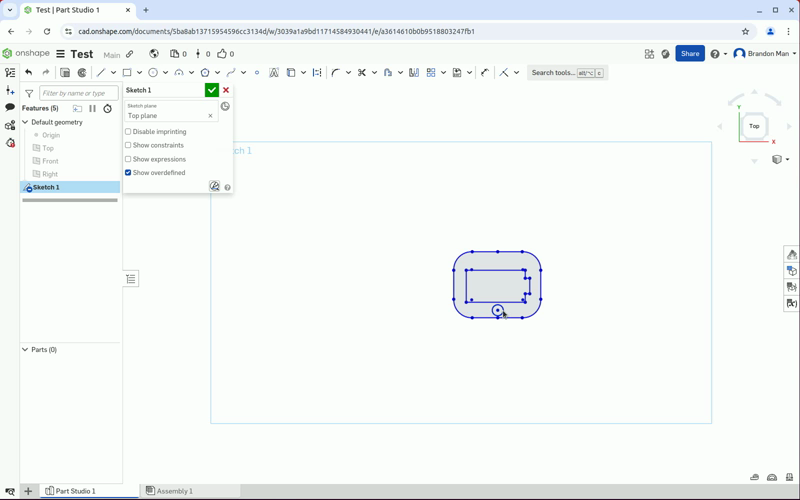
key(c)
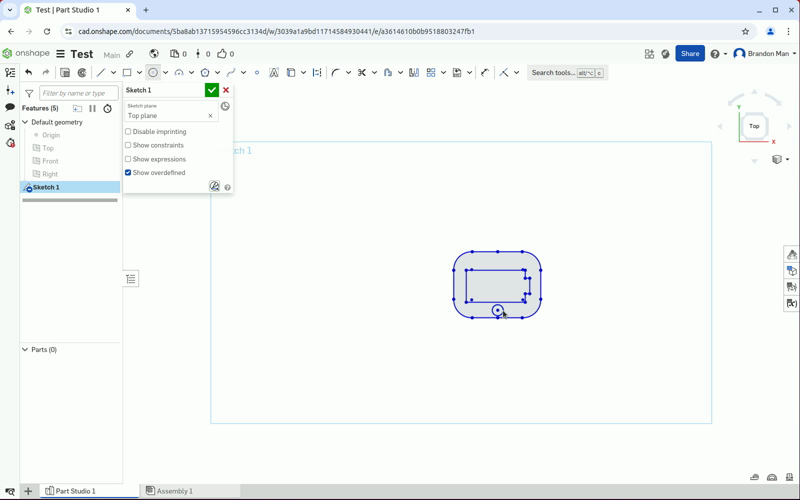
key_down(shift)
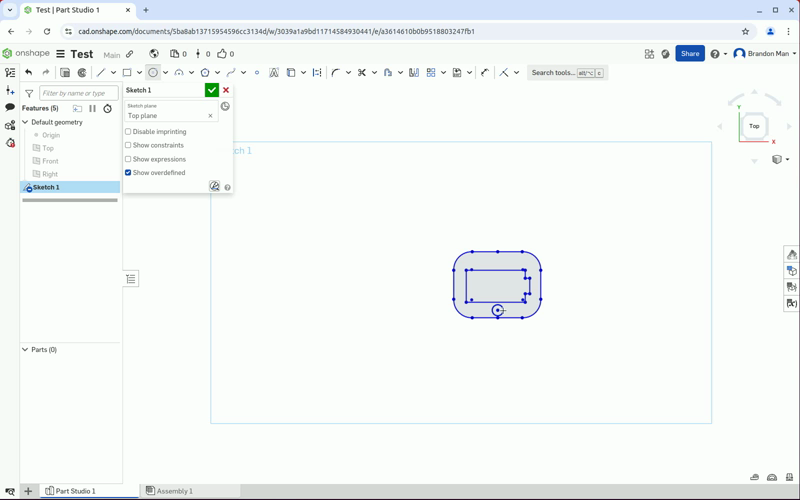
mouse_move(497, 259)
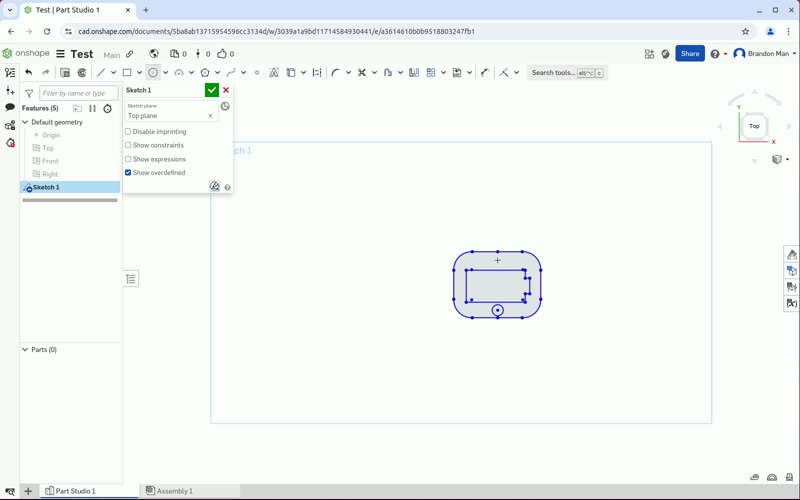
click(497, 259)
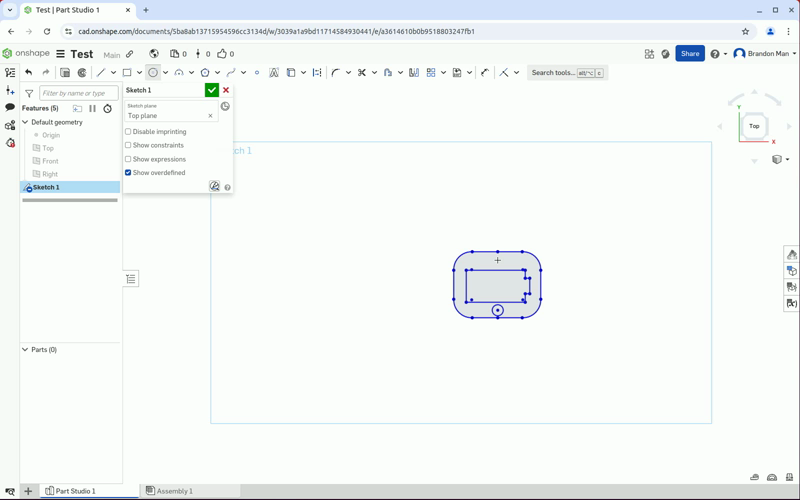
key_up(shift)
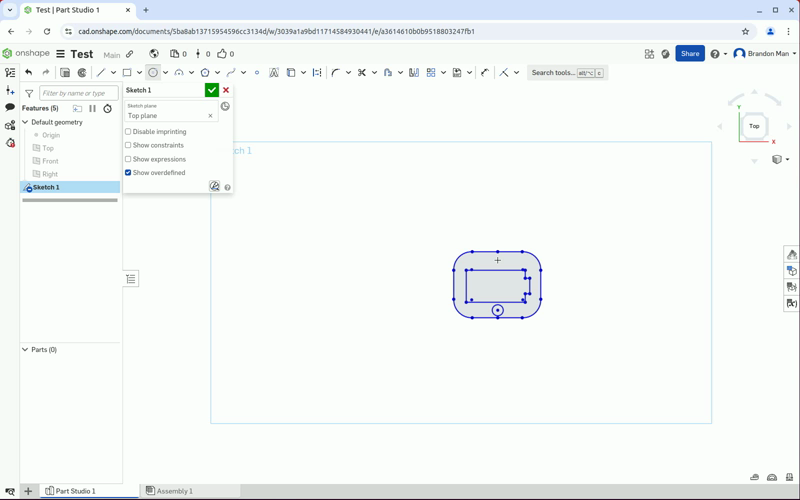
mouse_move(503, 259)
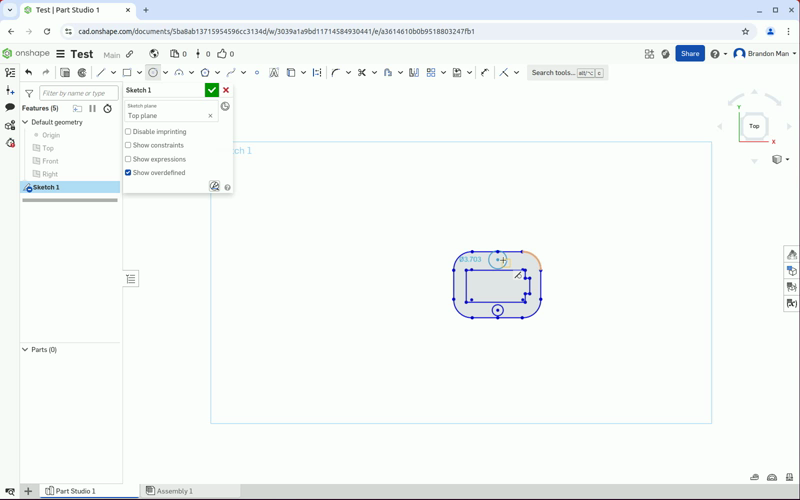
click(503, 259)
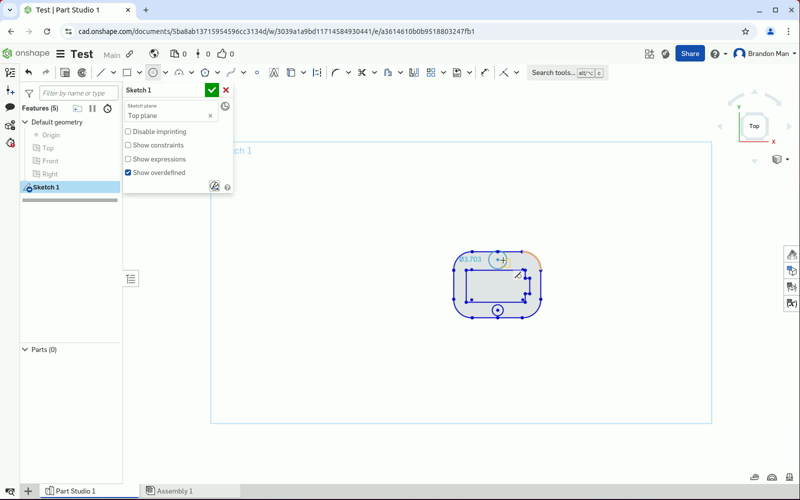
key(esc)
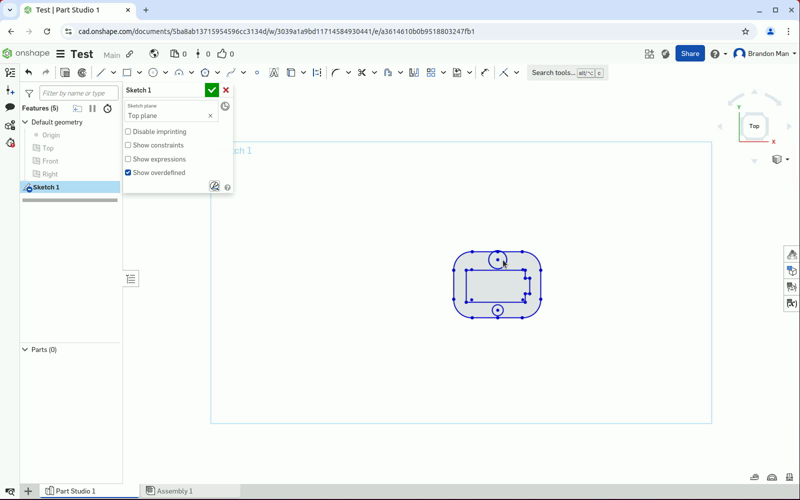
mouse_move(513, 258)
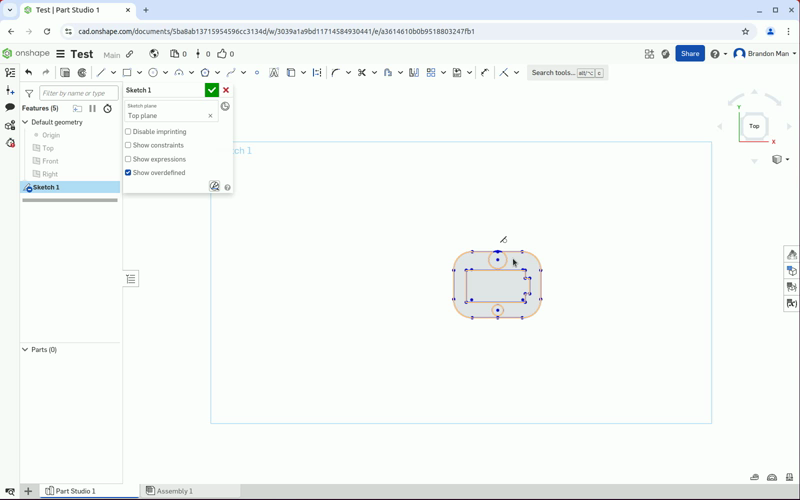
click(513, 258)
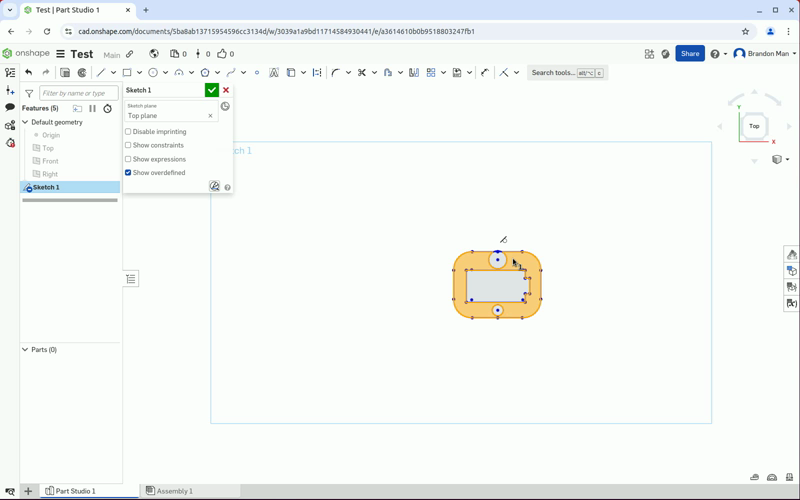
mouse_move(73, 352)
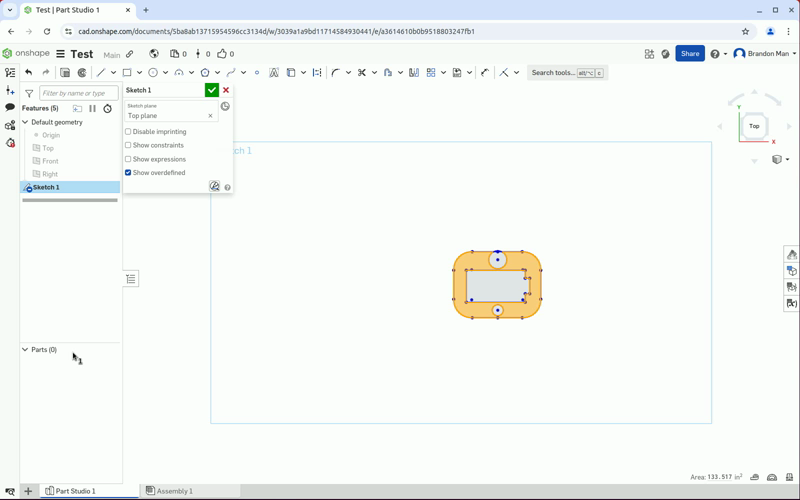
key(shift+y)
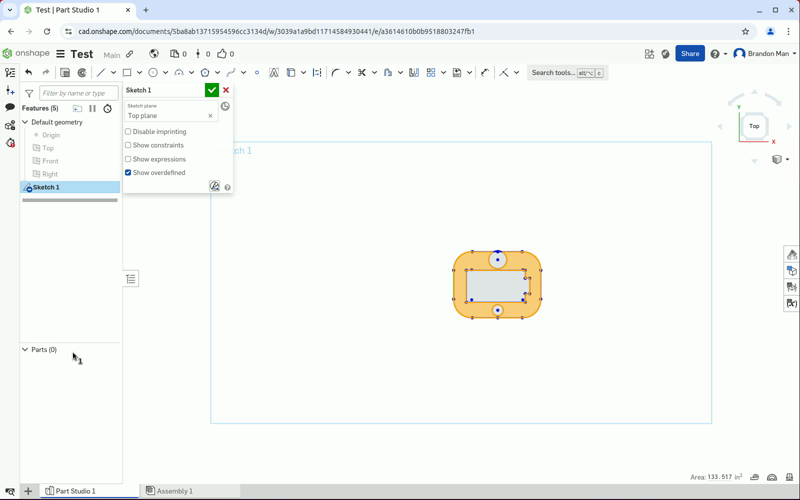
key(shift+e)
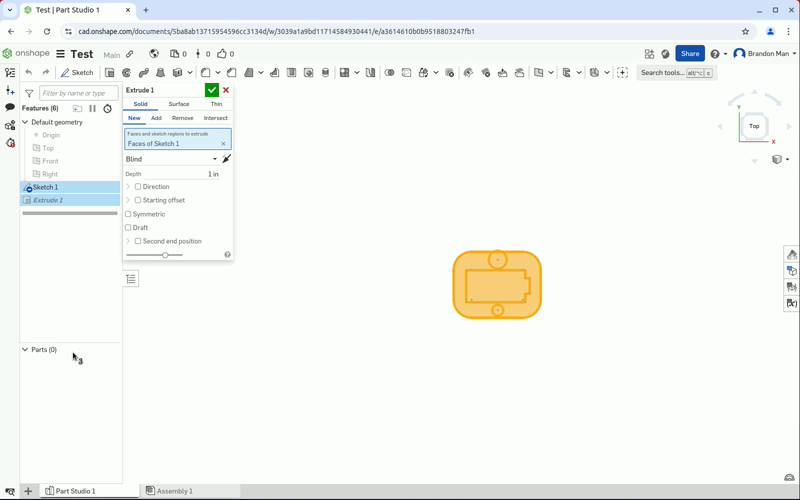
mouse_move(143, 106)
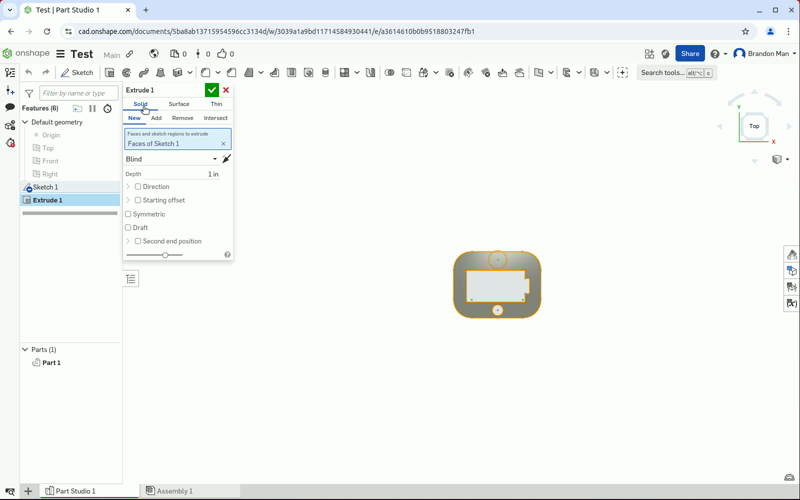
click(143, 106)
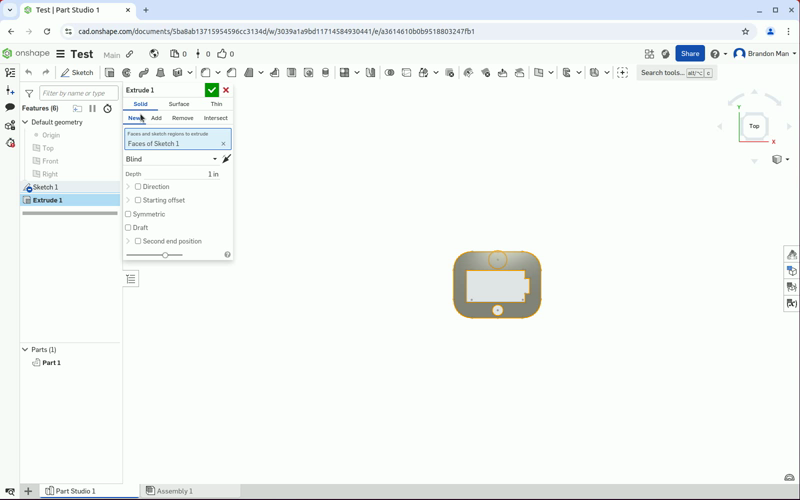
mouse_move(137, 120)
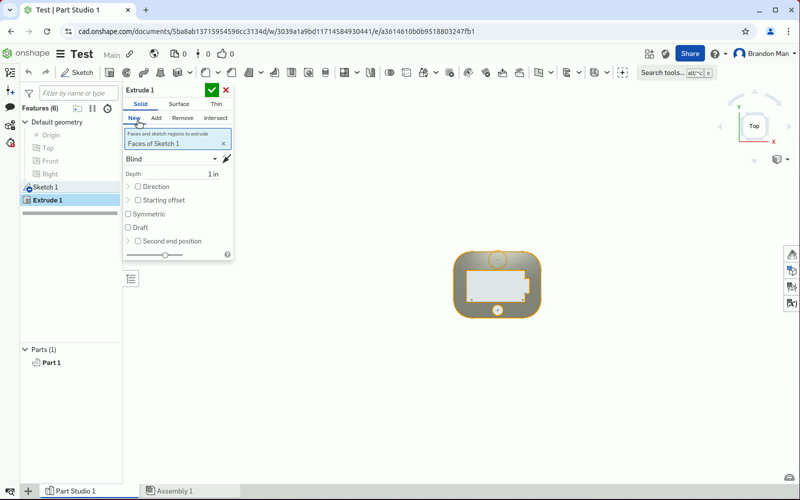
click(137, 120)
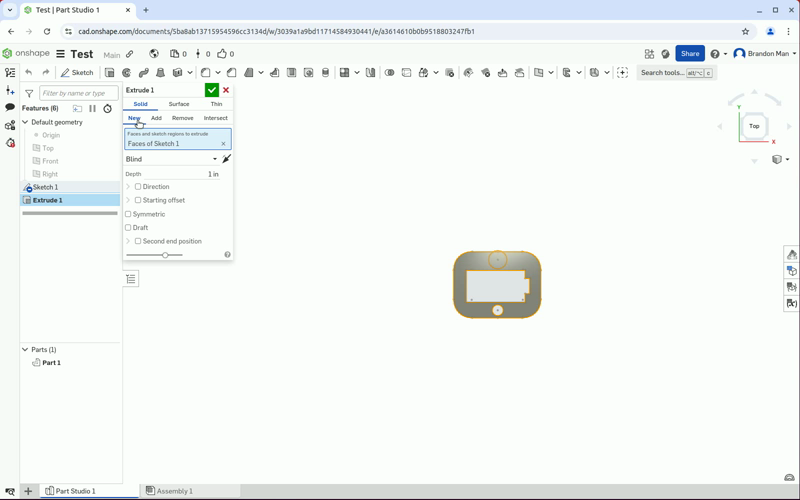
key(tab, 4)
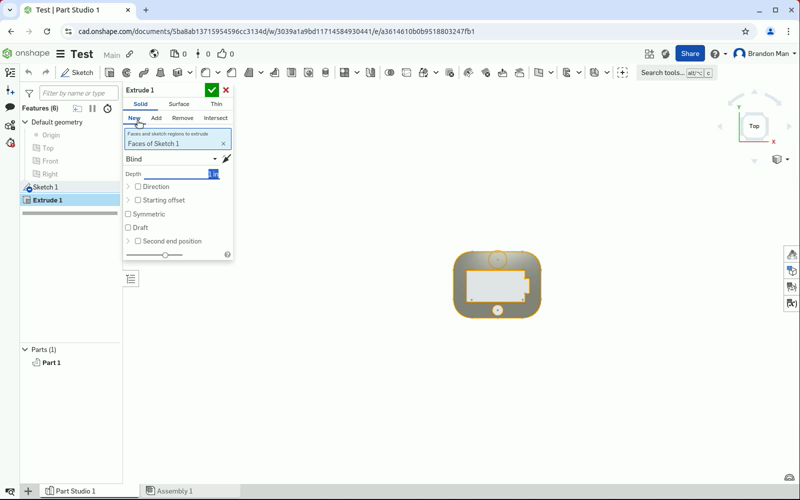
text(0.963)
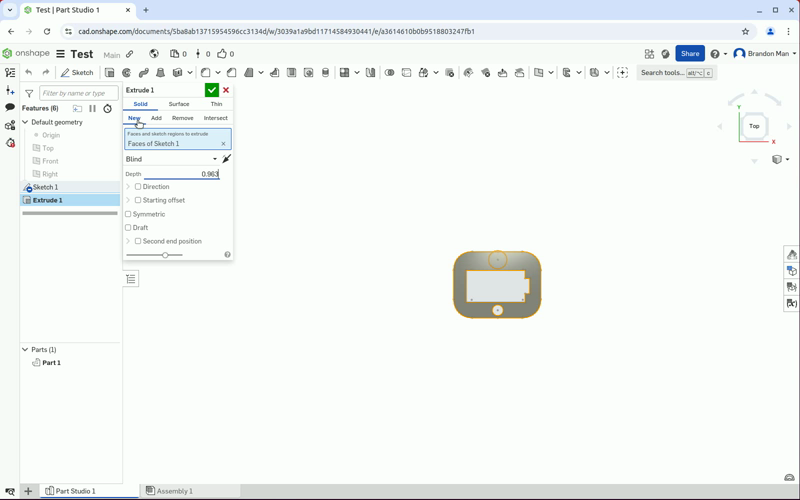
key(enter)
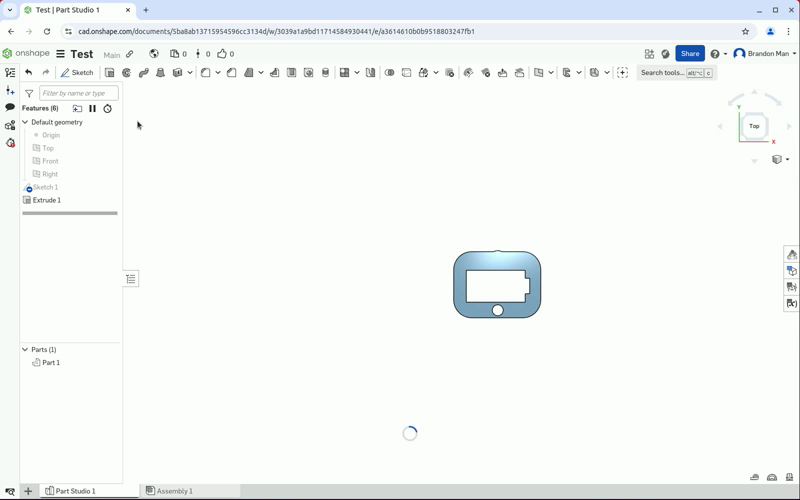
key(shift+h)
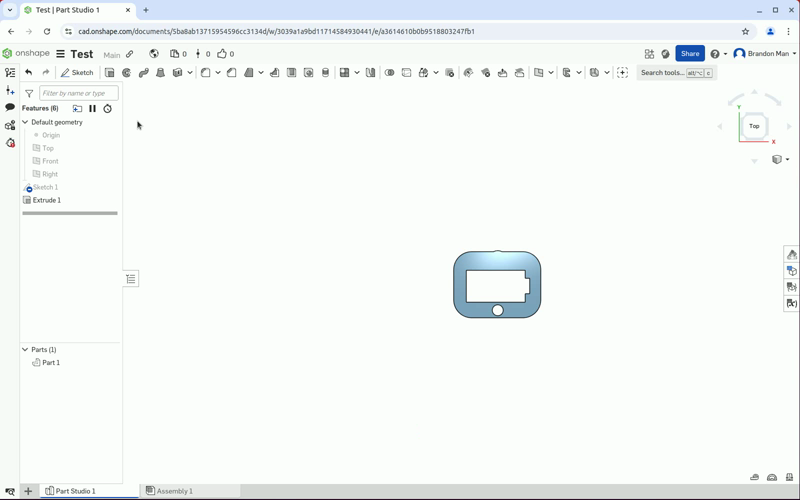
key(shift+h)
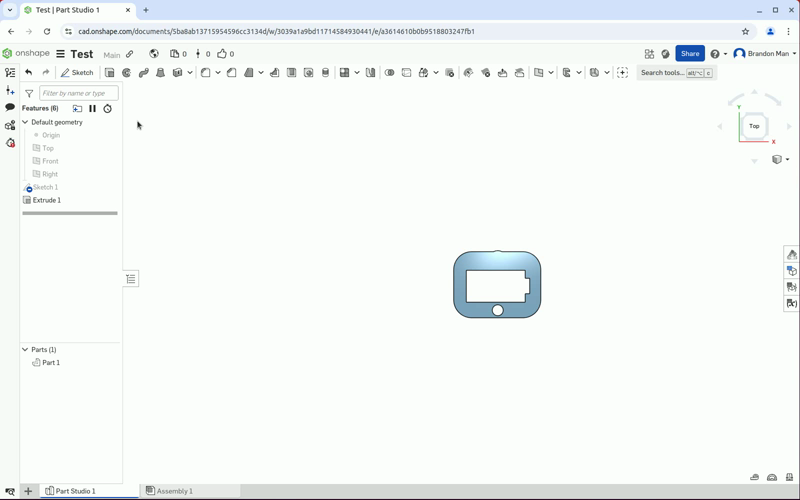
mouse_move(73, 189)
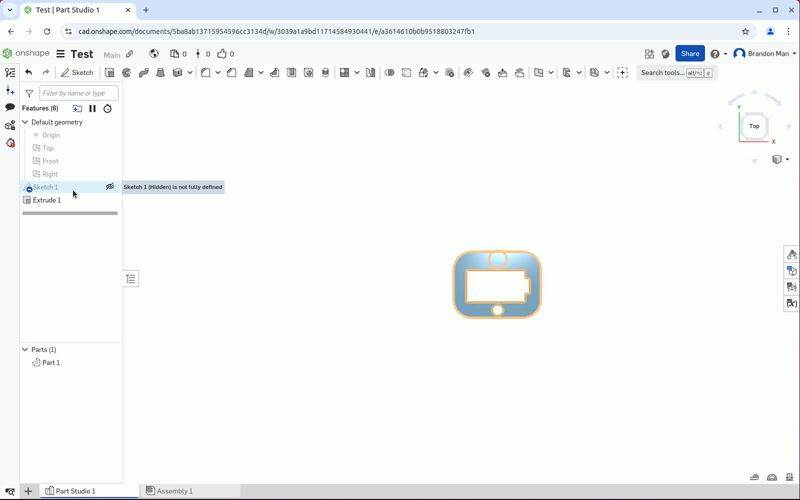
click(73, 189)
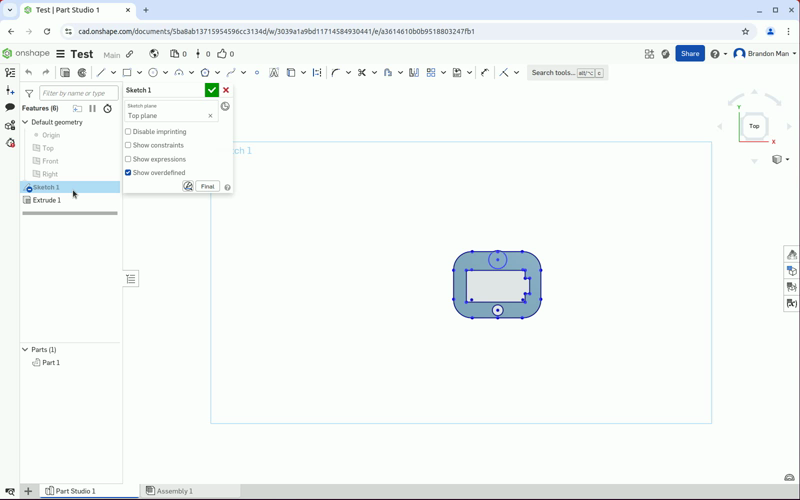
mouse_move(229, 92)
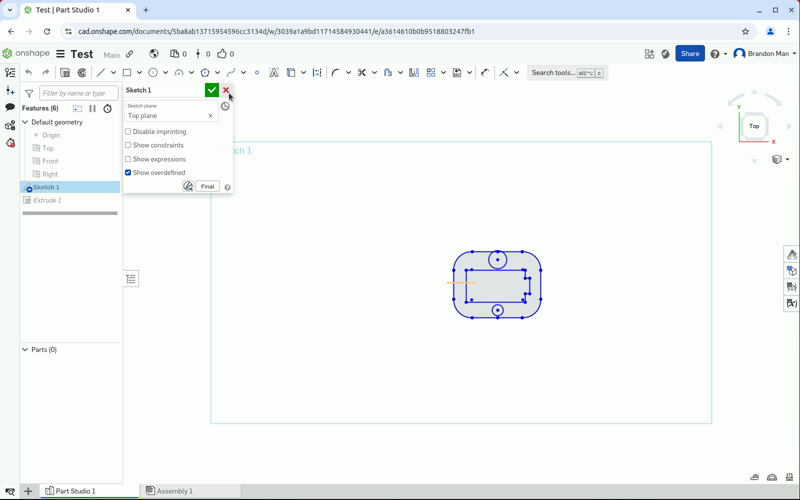
click(229, 92)
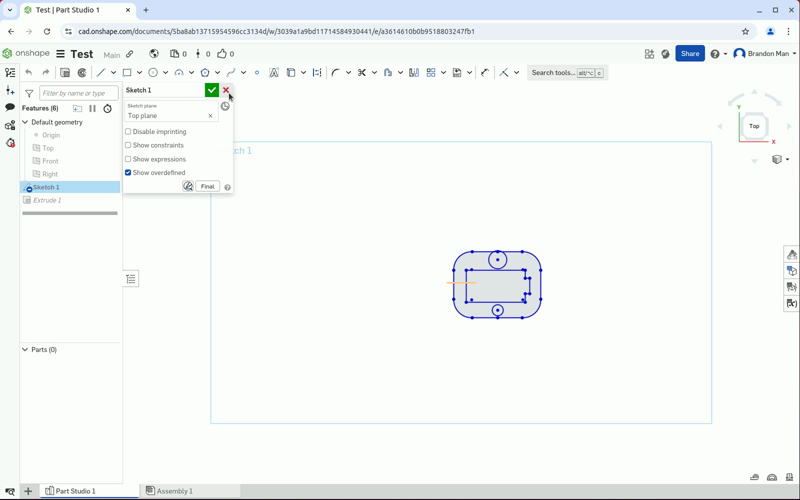
key(shift+s)
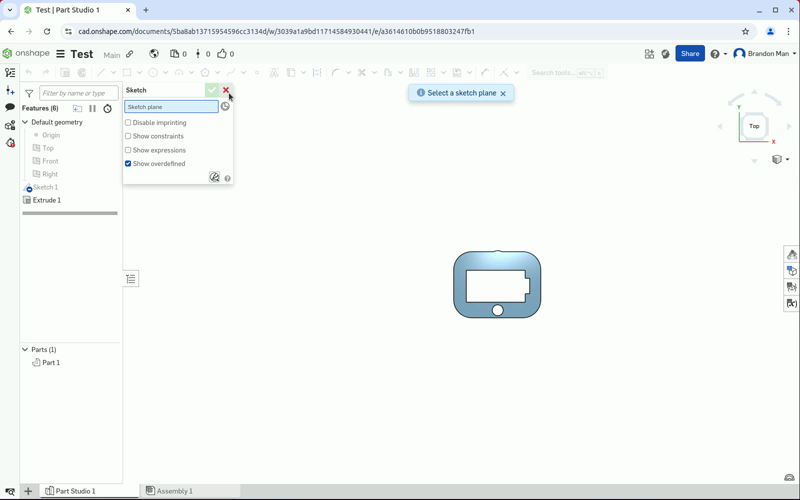
mouse_move(73, 150)
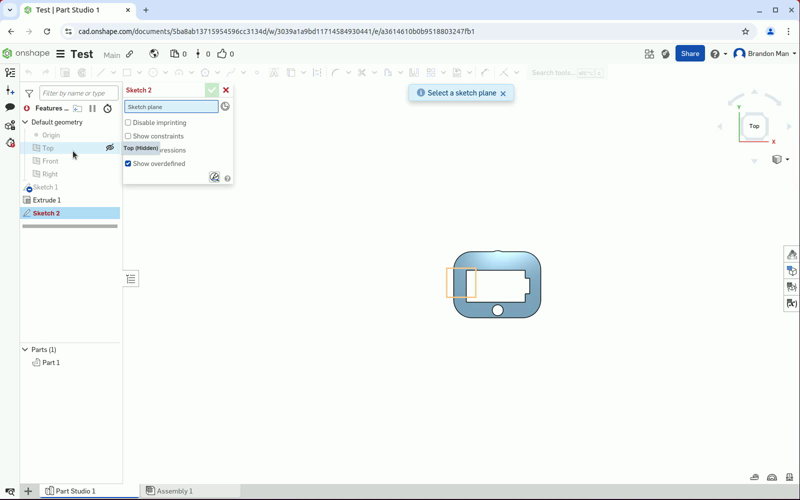
click(73, 150)
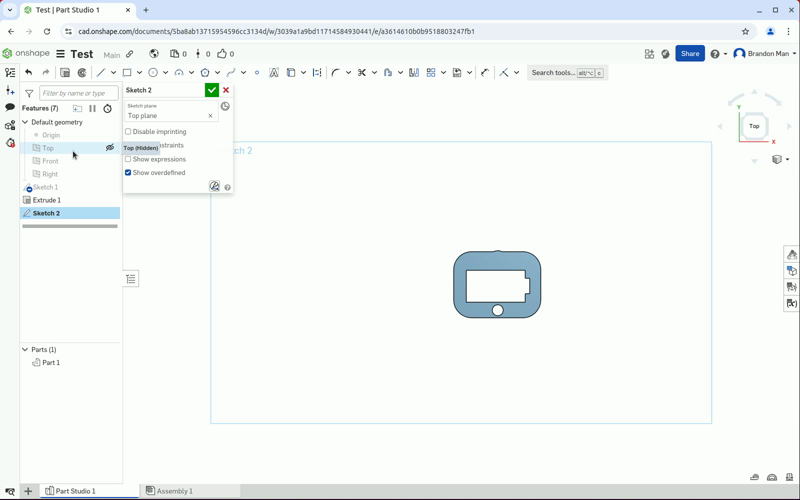
mouse_move(73, 352)
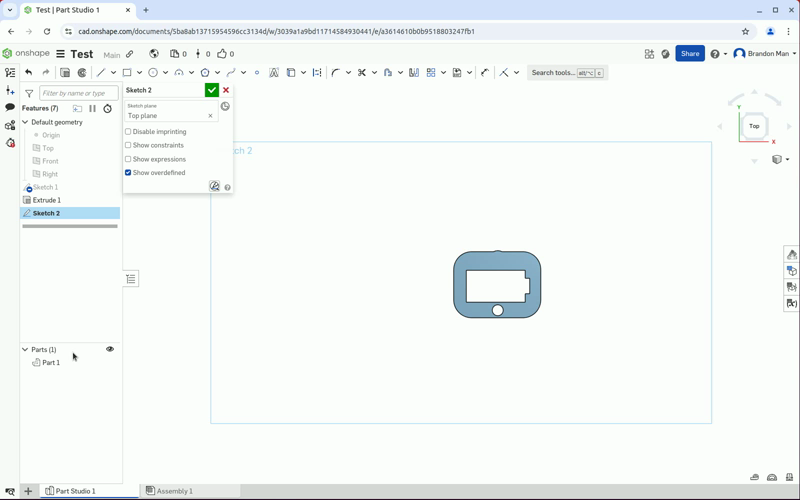
key(y)
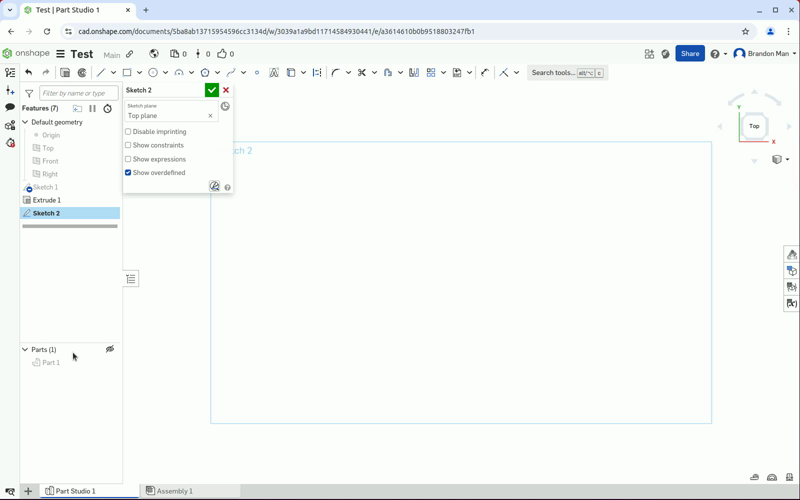
key(c)
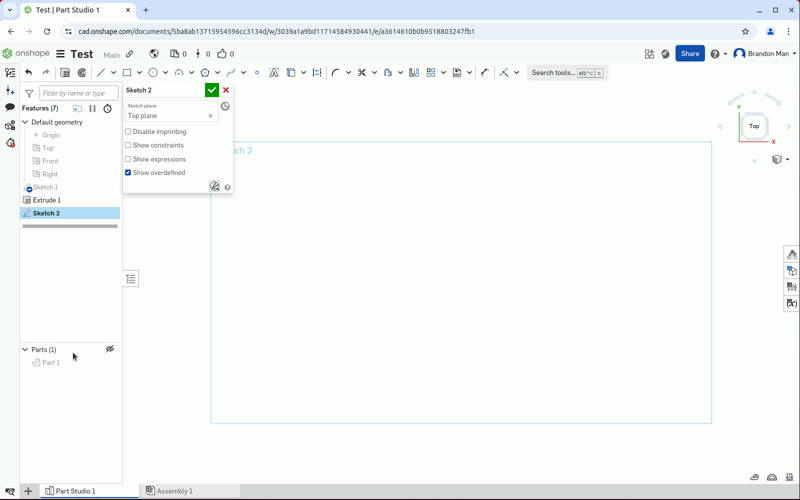
key_down(shift)
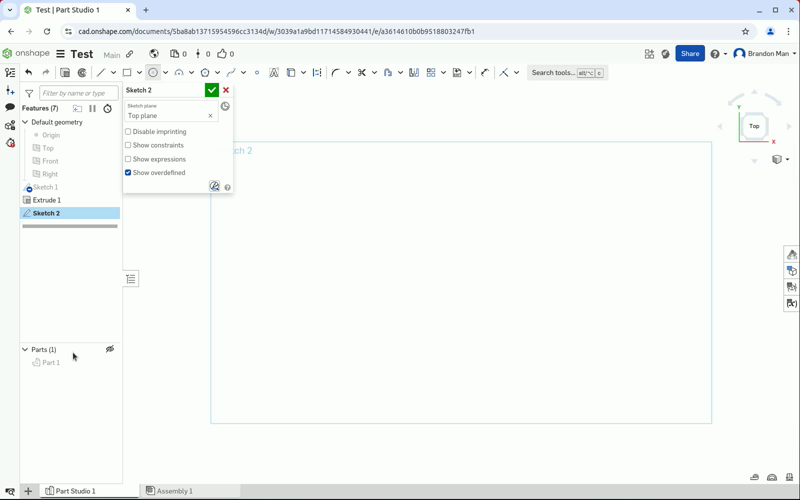
mouse_move(440, 267)
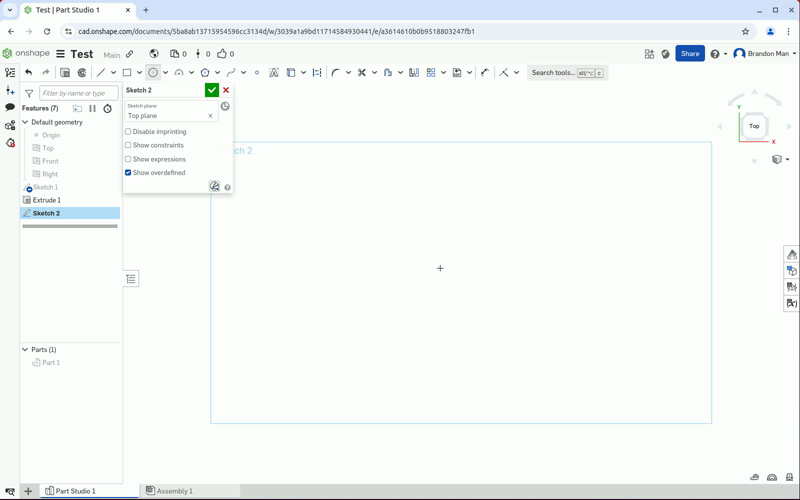
click(440, 267)
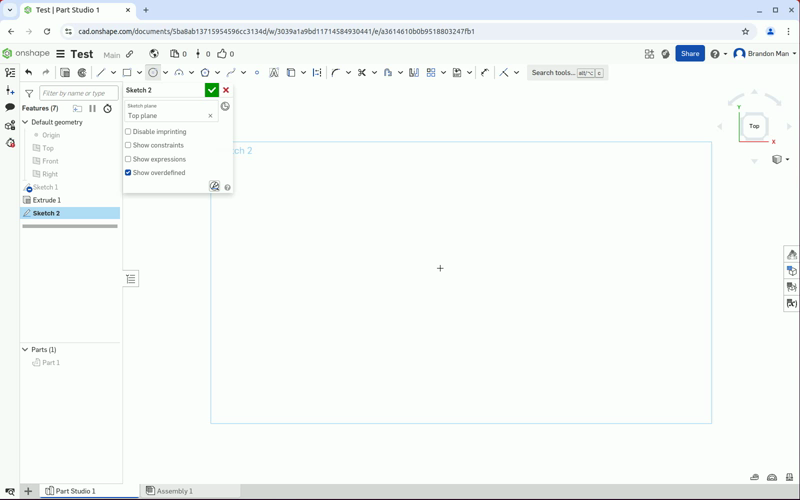
key_up(shift)
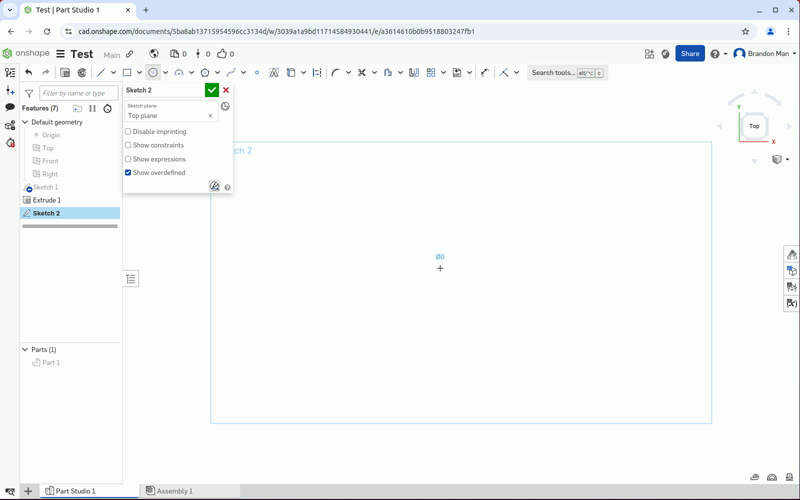
mouse_move(532, 267)
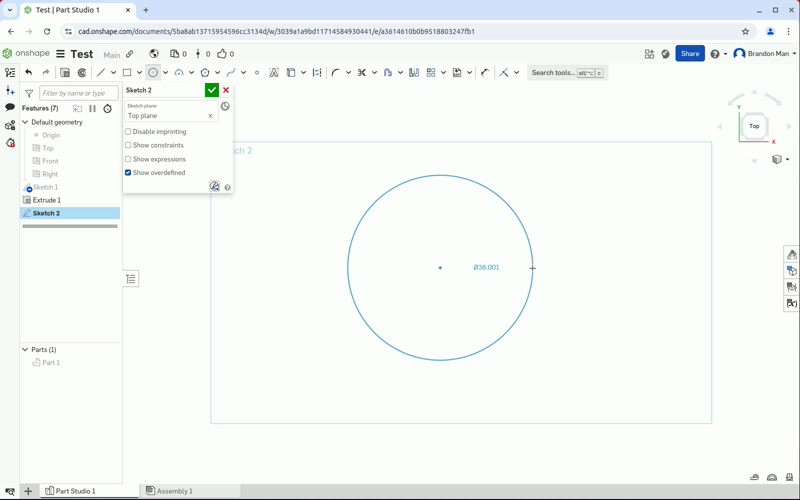
click(532, 267)
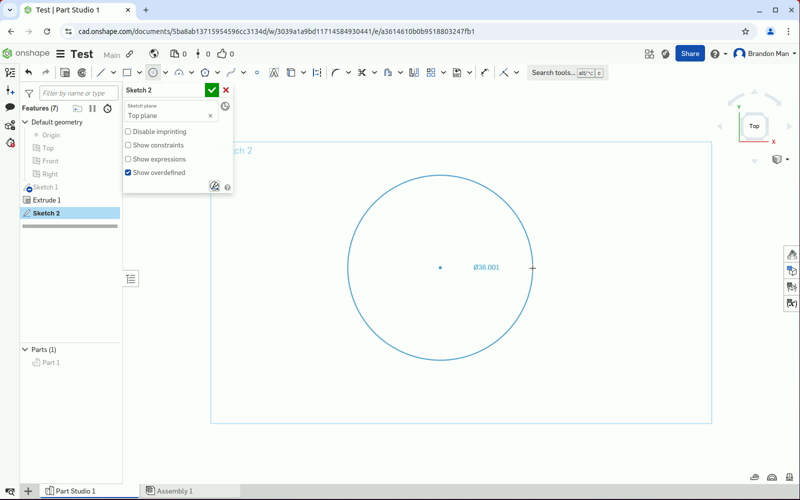
key(esc)
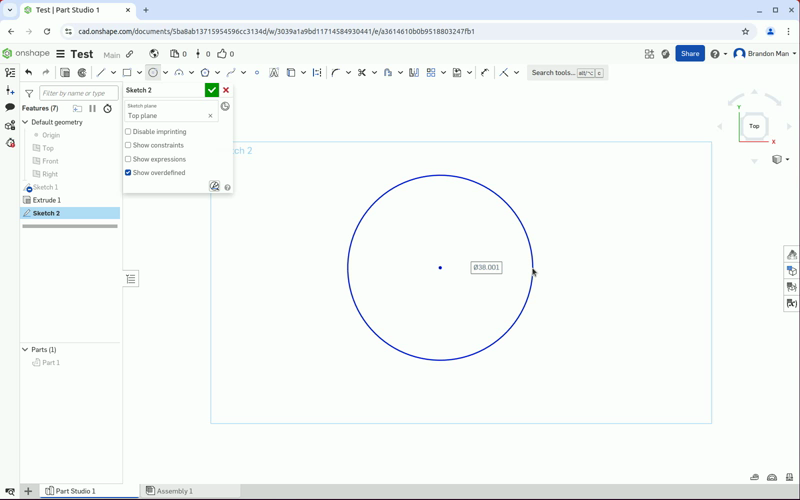
key(l)
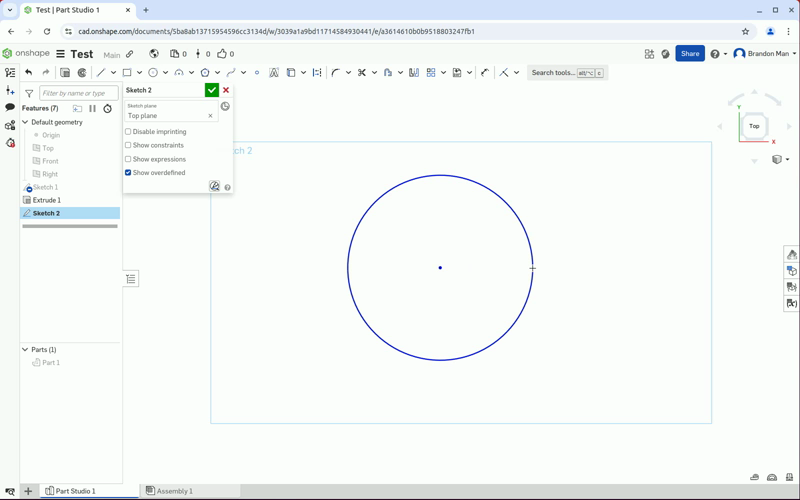
key_down(shift)
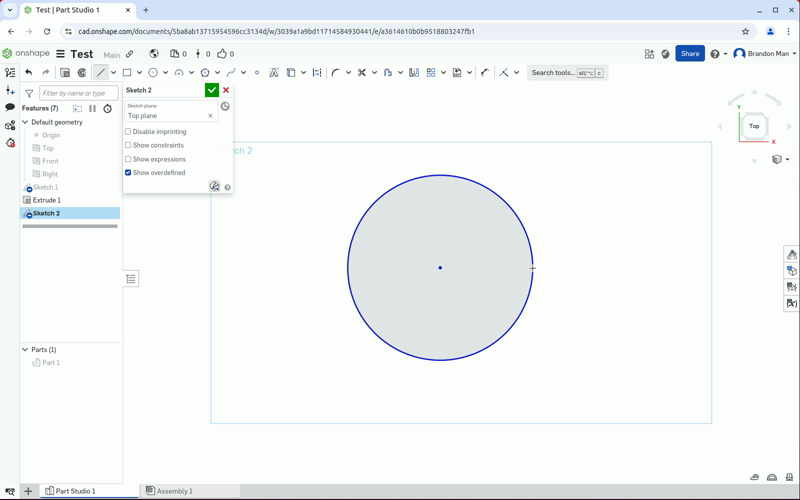
mouse_move(363, 282)
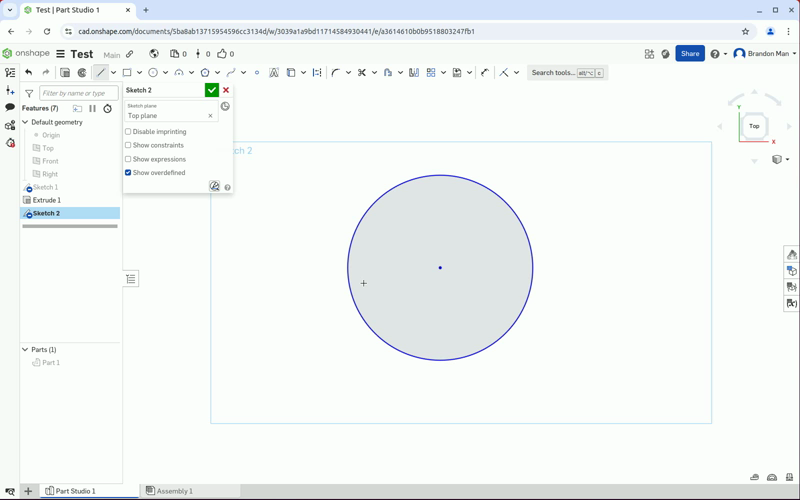
click(363, 282)
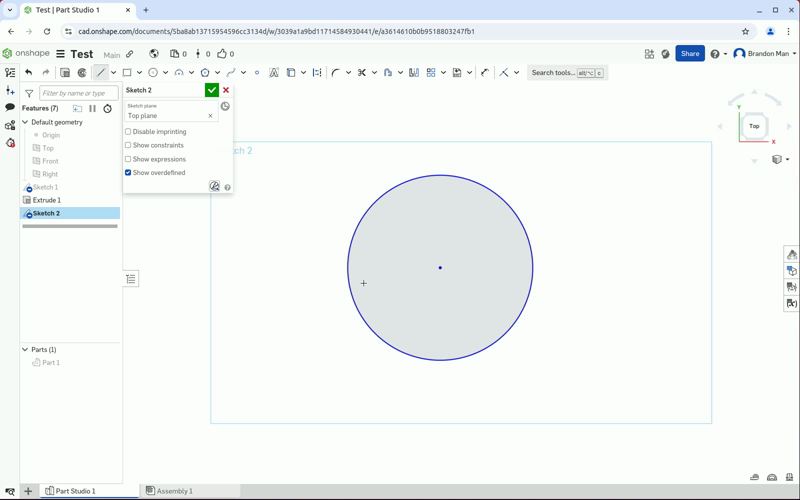
key_up(shift)
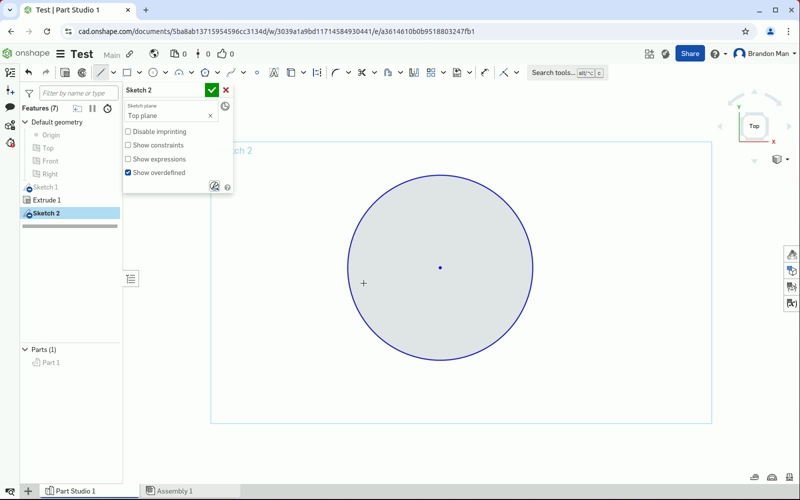
key_down(shift)
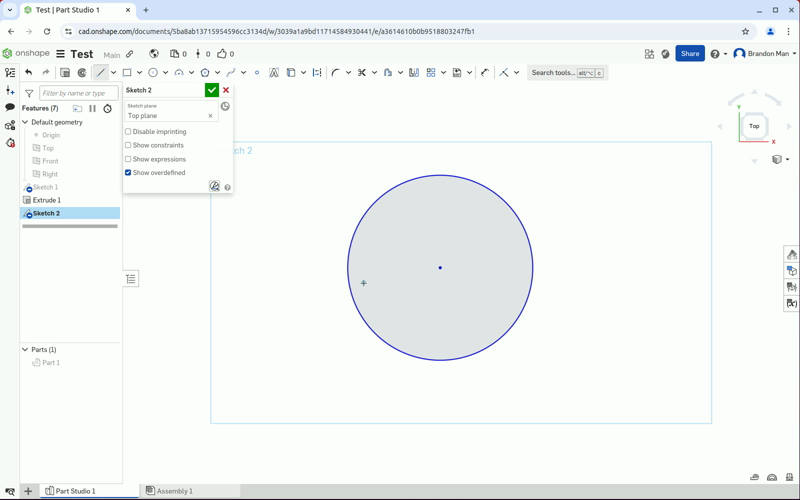
mouse_move(393, 282)
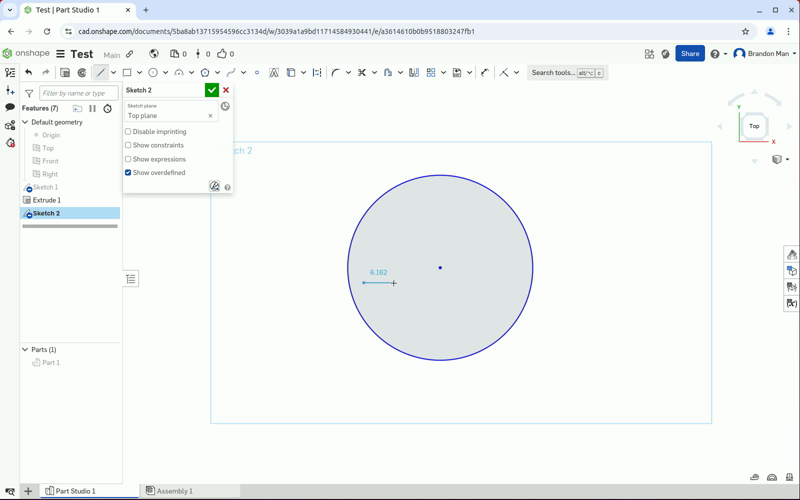
mouse_move(398, 282)
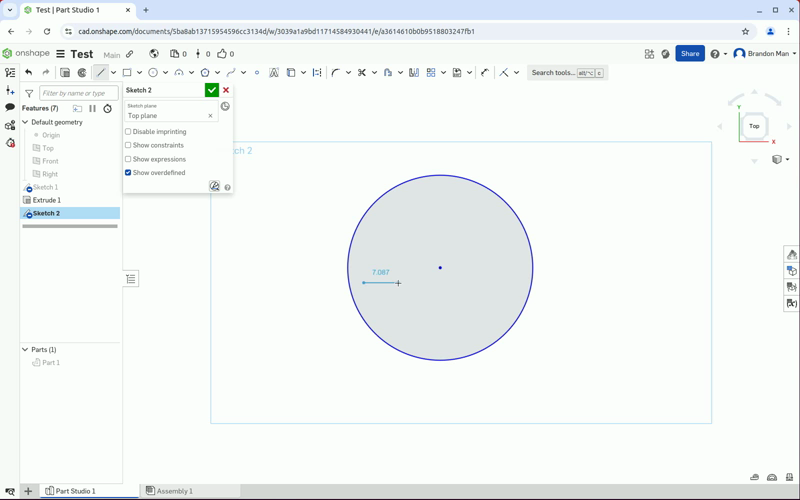
click(398, 282)
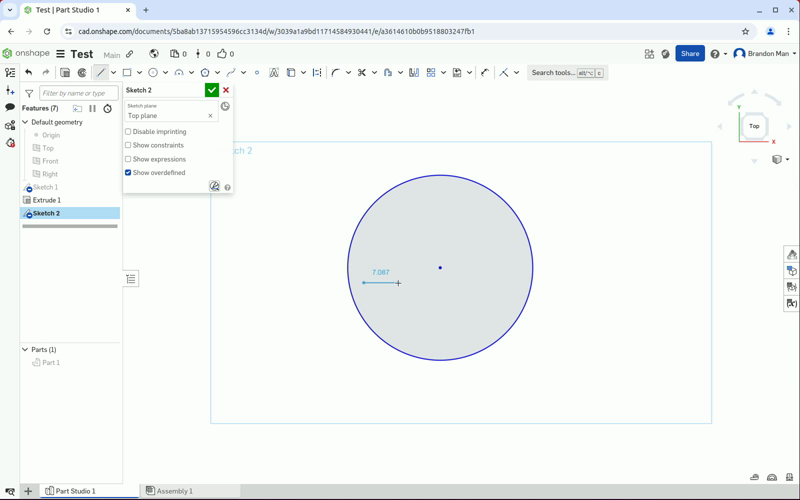
key_up(shift)
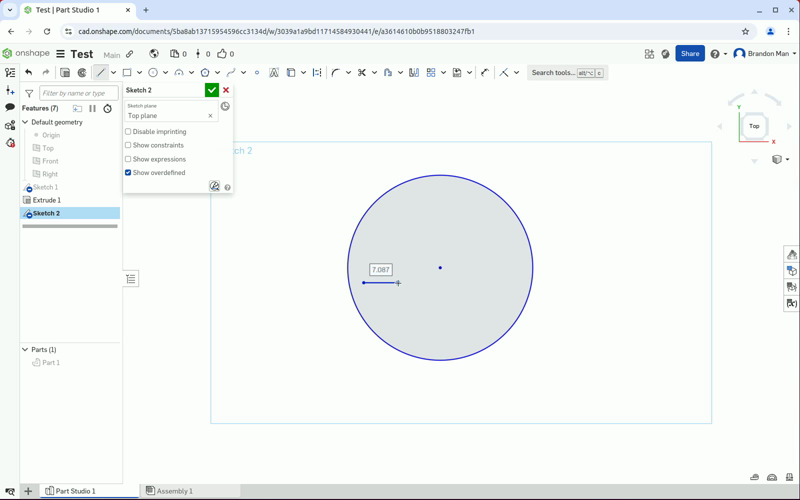
key_down(shift)
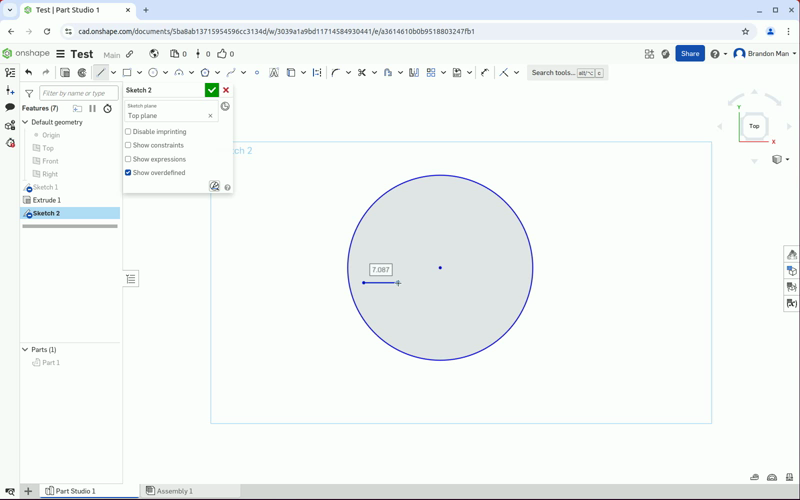
mouse_move(428, 282)
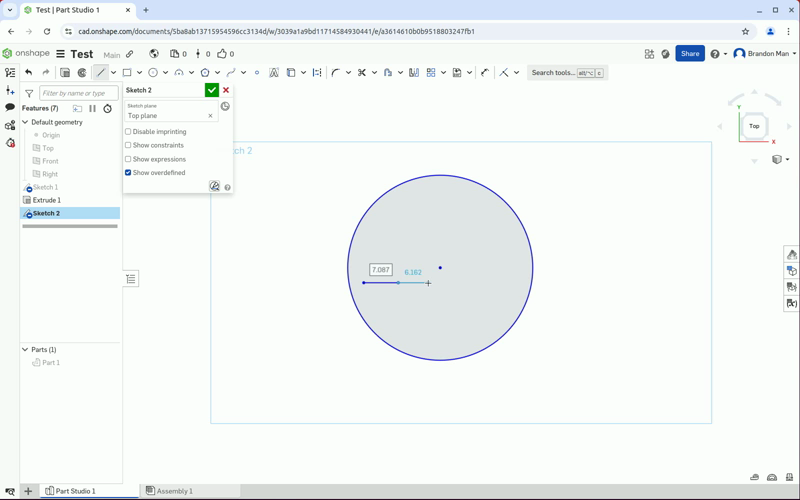
mouse_move(398, 275)
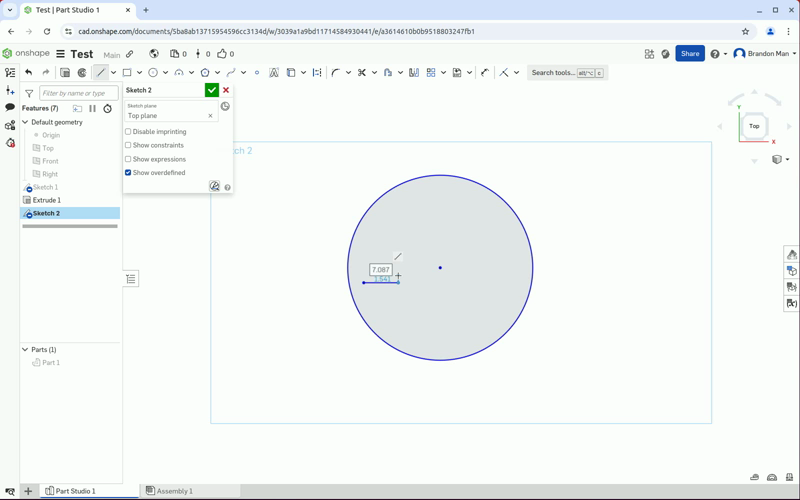
click(398, 275)
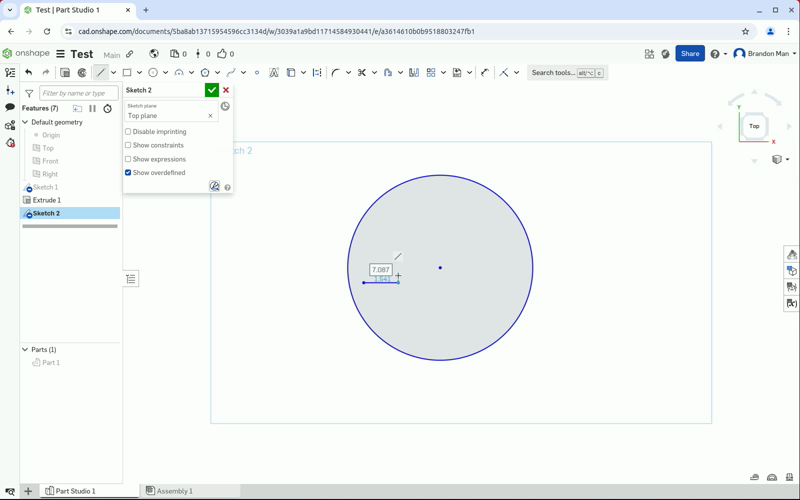
key_up(shift)
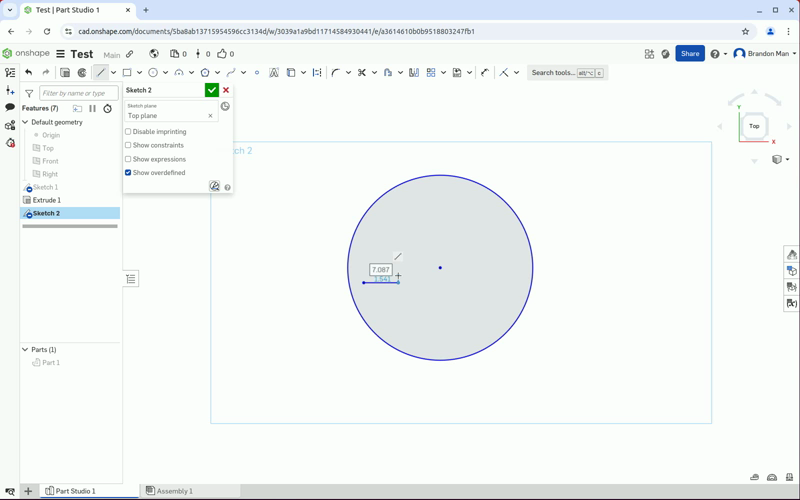
key_down(shift)
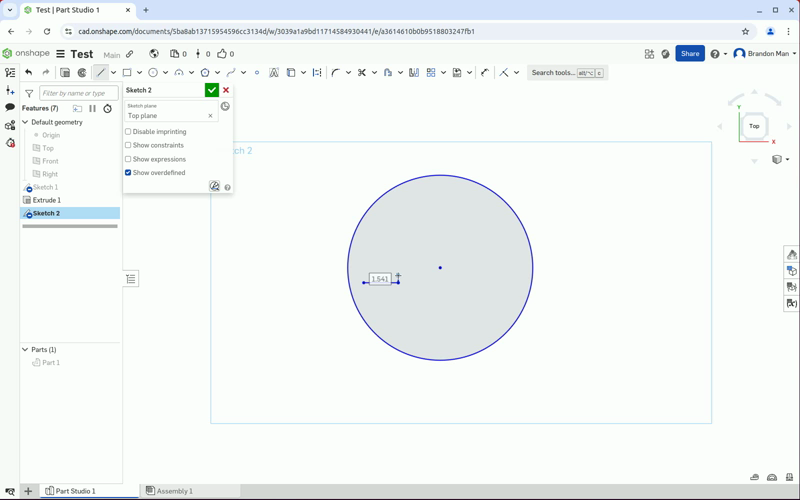
mouse_move(428, 275)
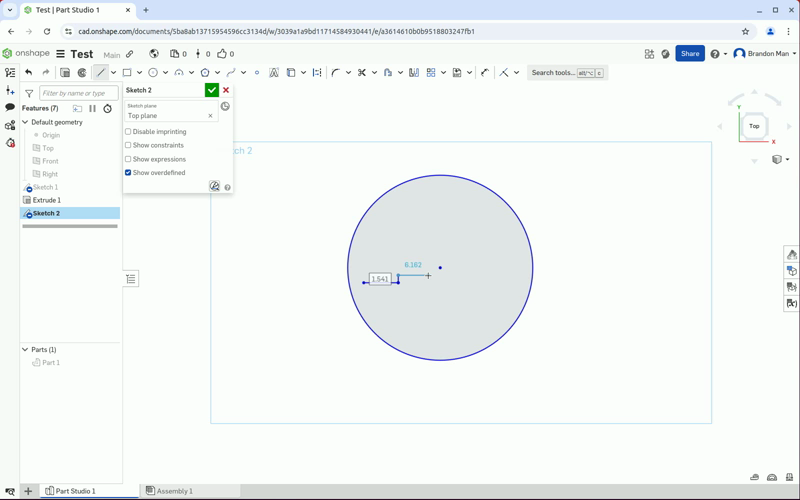
mouse_move(419, 275)
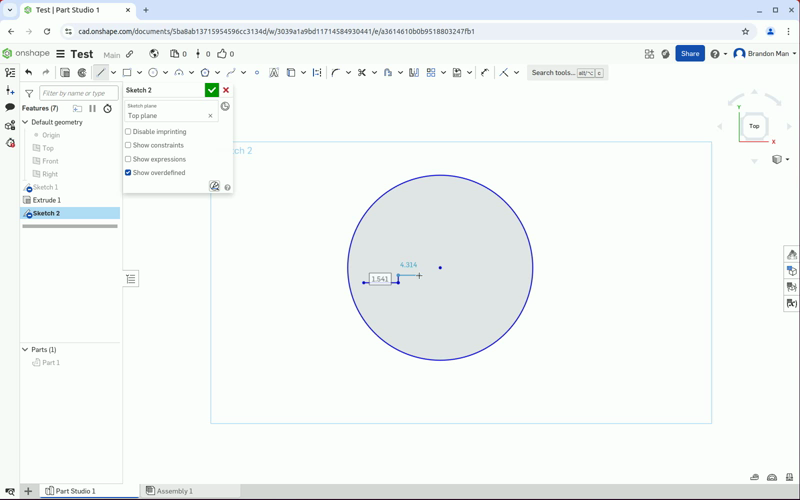
click(419, 275)
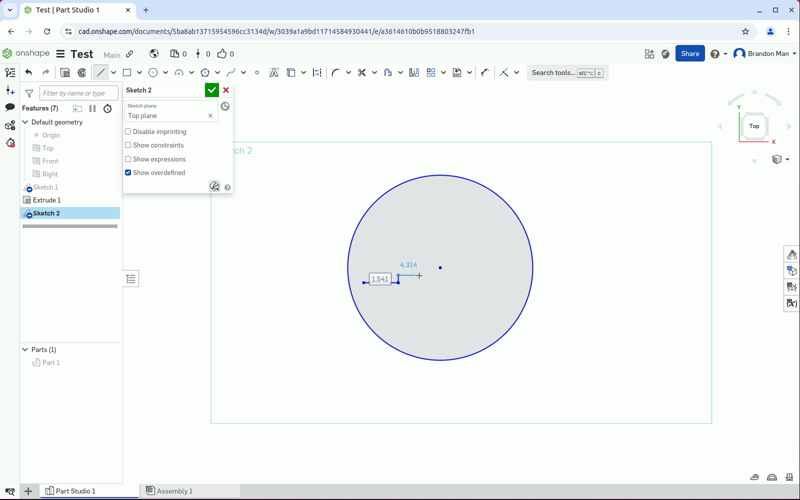
key_up(shift)
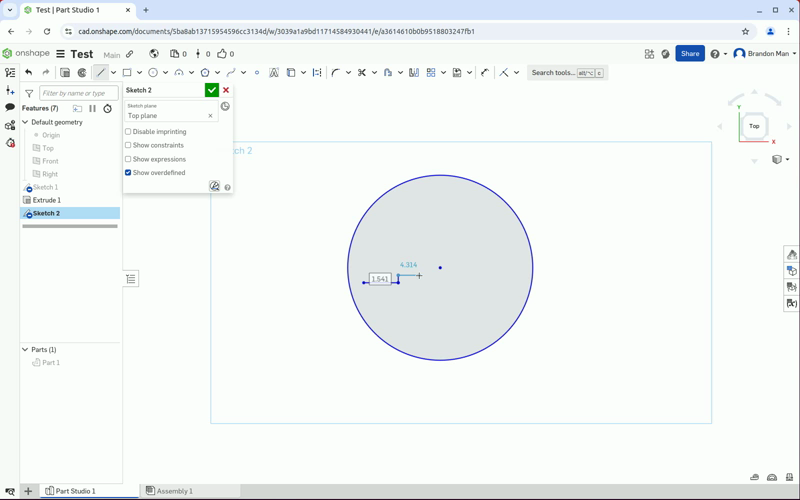
key_down(shift)
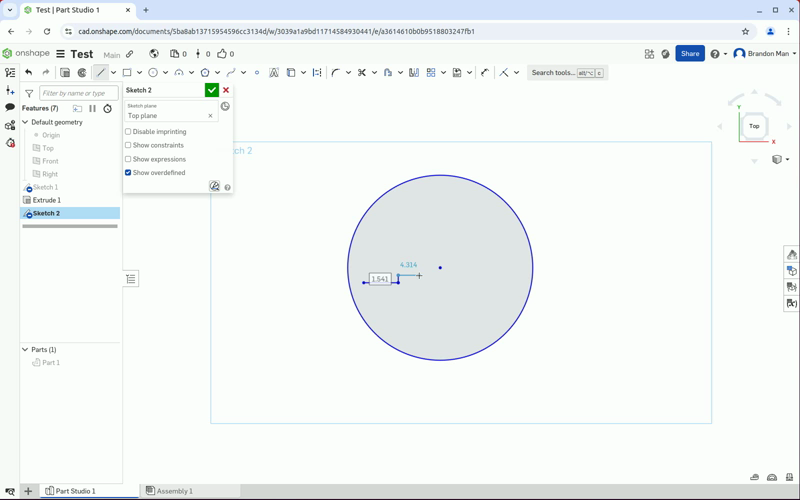
mouse_move(449, 275)
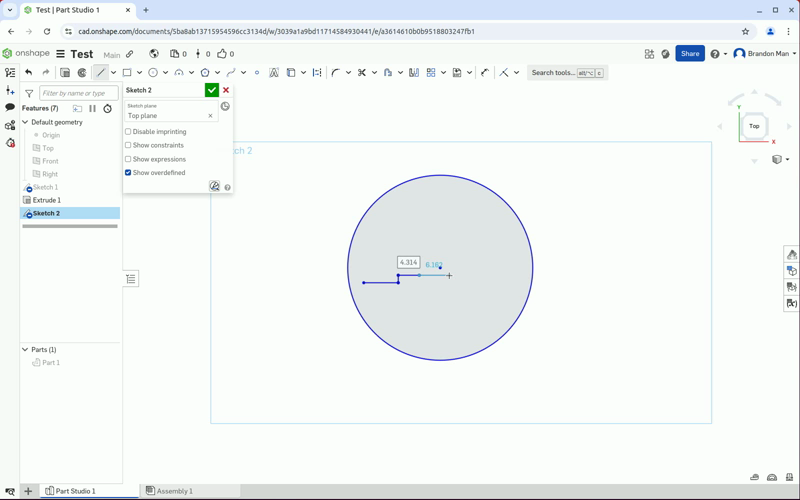
mouse_move(419, 282)
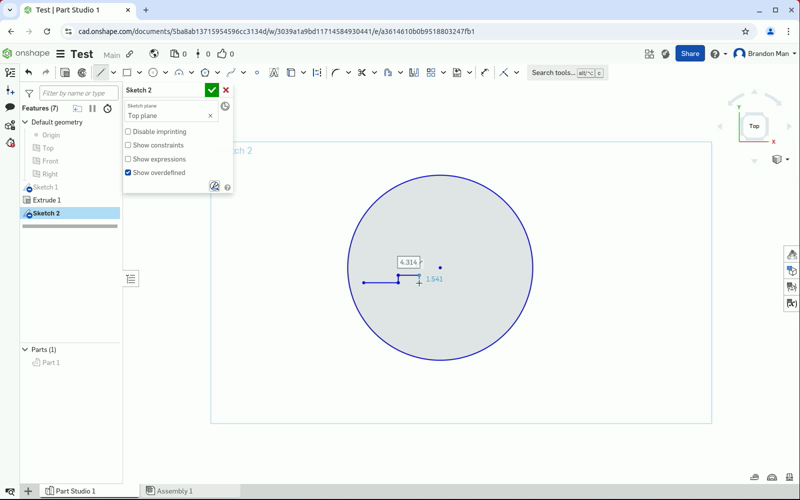
click(419, 282)
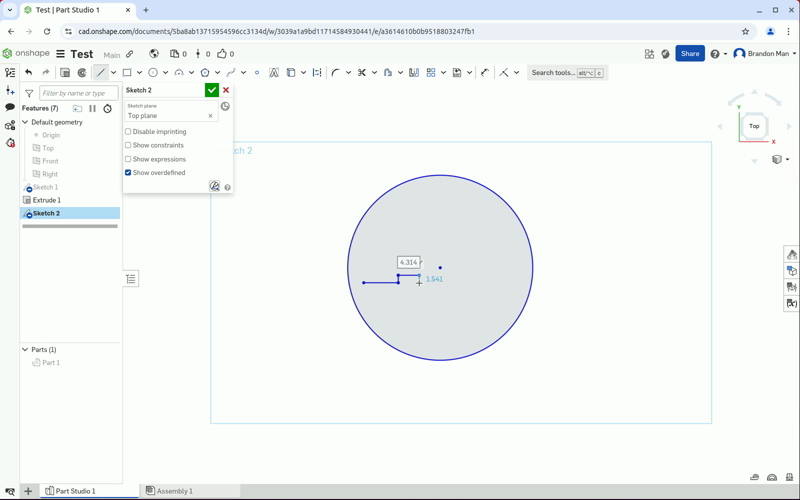
key_up(shift)
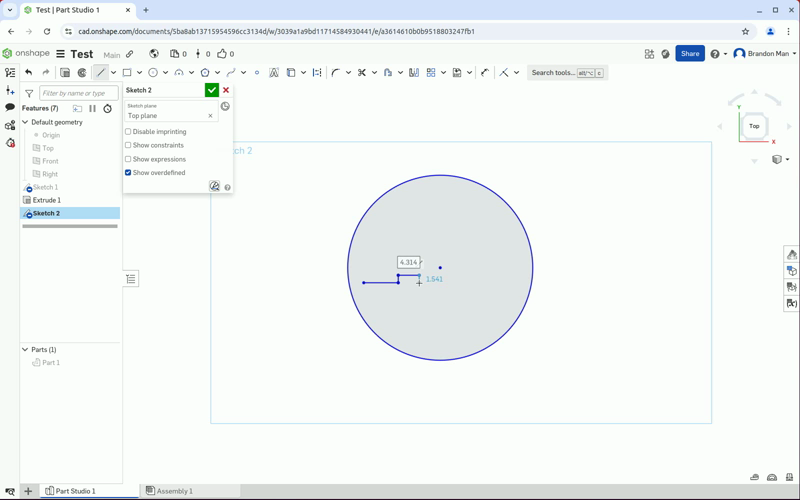
key_down(shift)
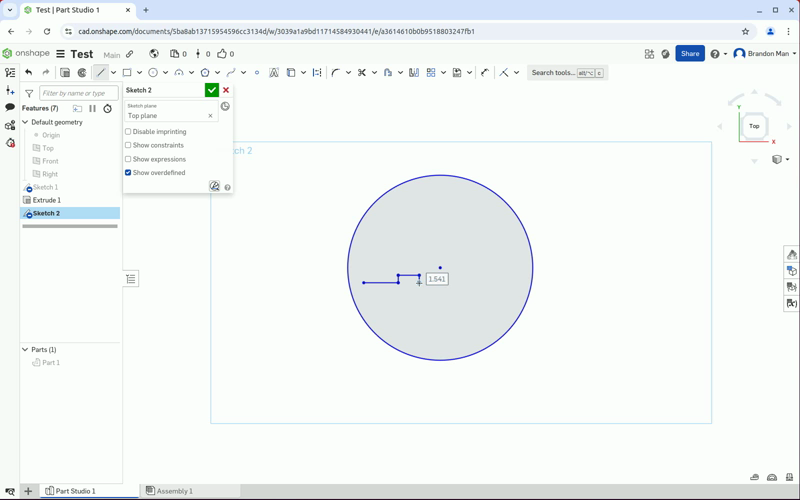
mouse_move(449, 282)
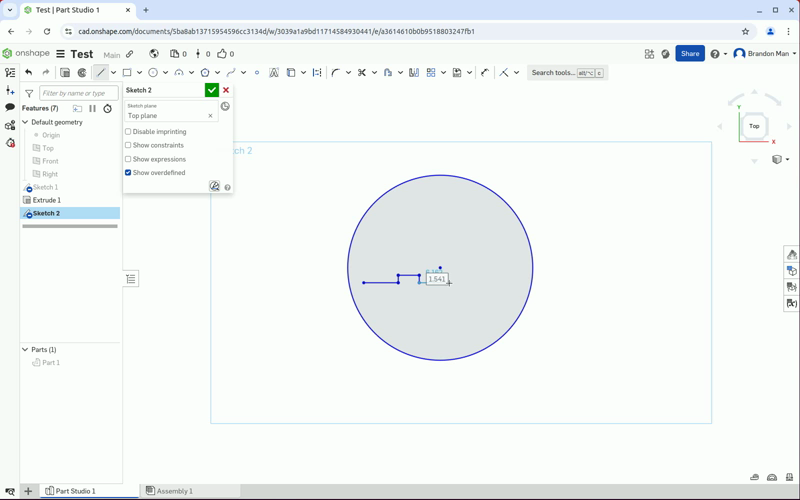
mouse_move(478, 282)
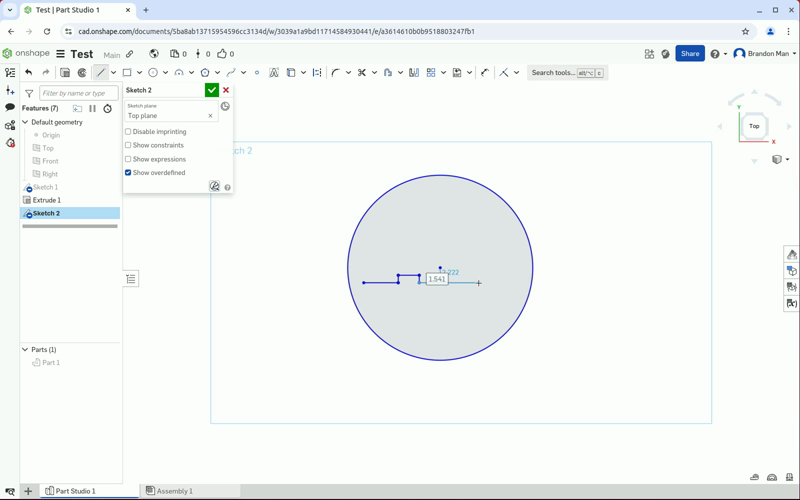
click(478, 282)
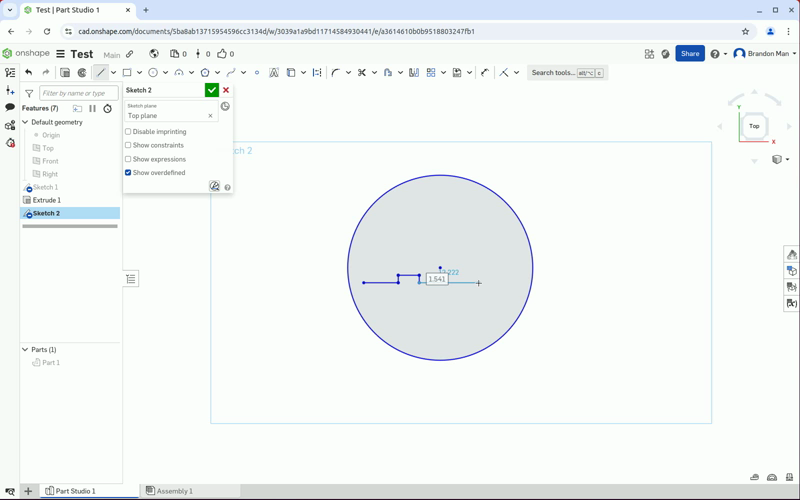
key_up(shift)
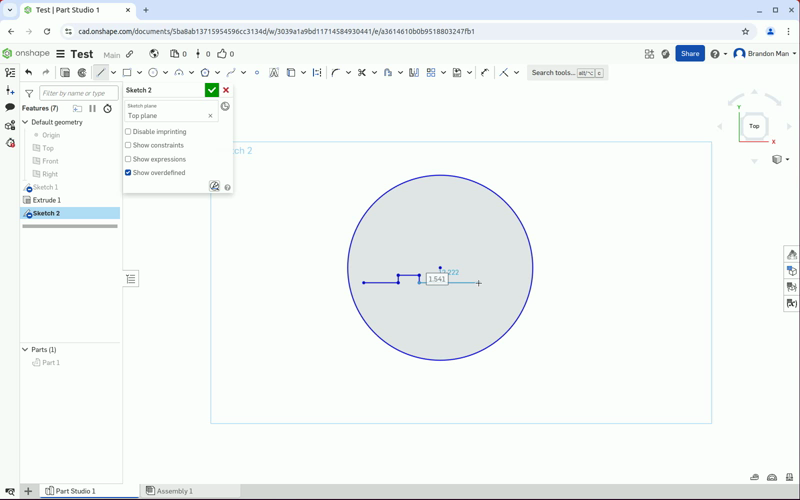
key_down(shift)
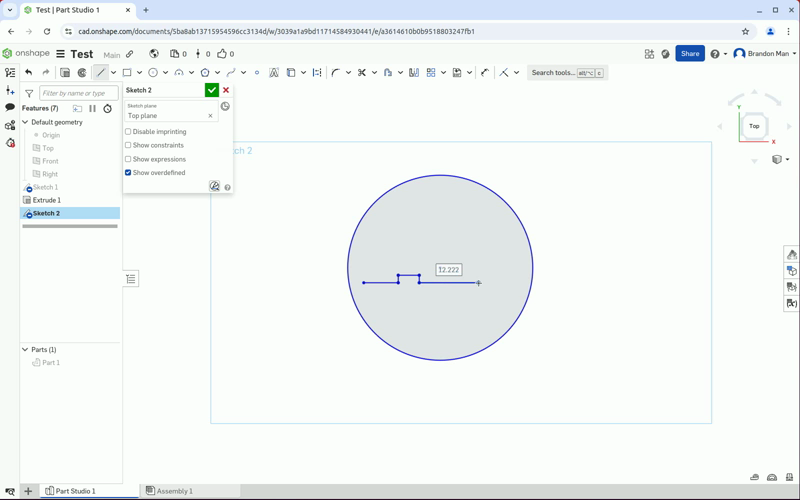
mouse_move(508, 282)
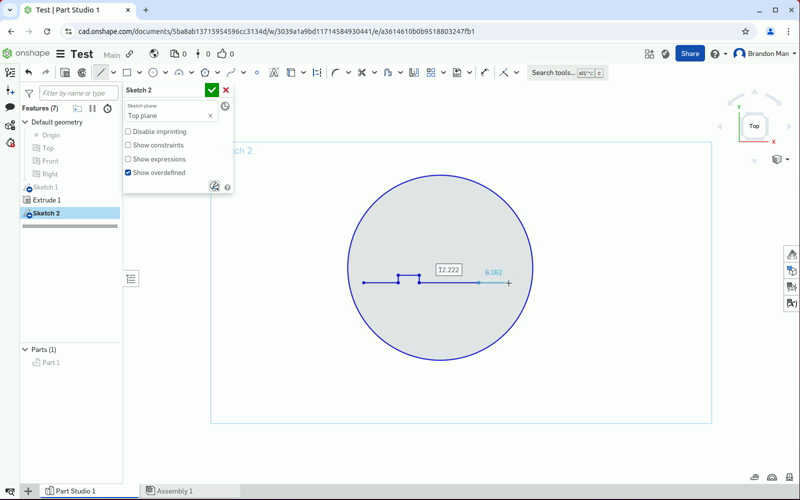
mouse_move(478, 252)
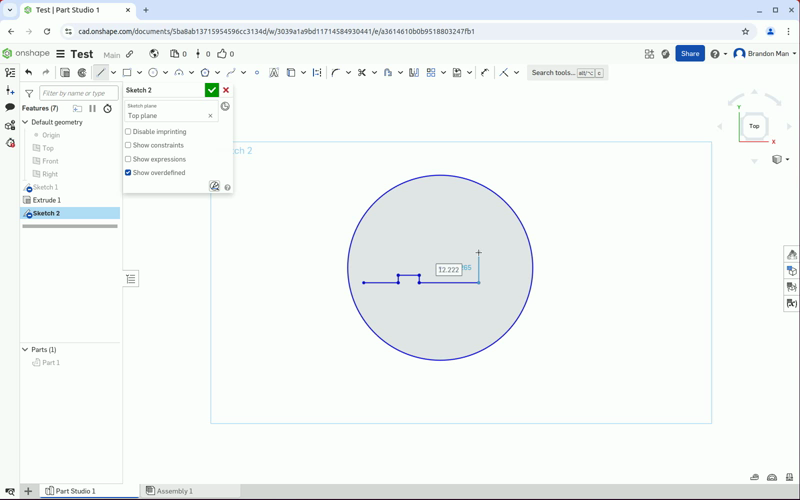
click(478, 252)
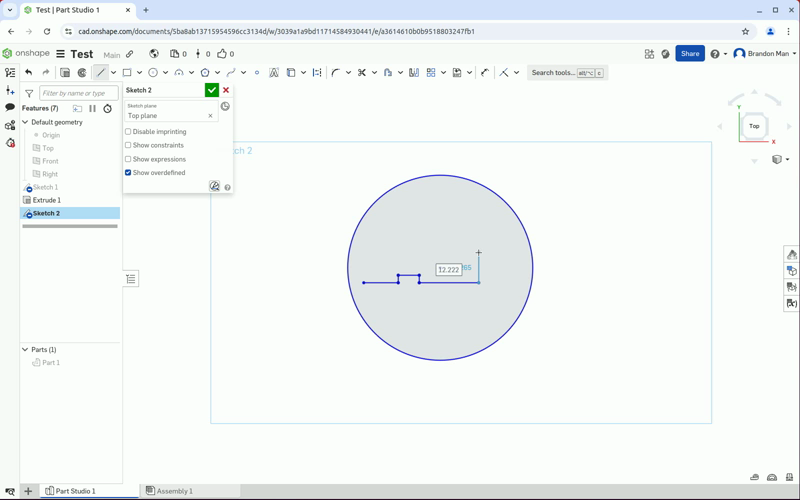
key_up(shift)
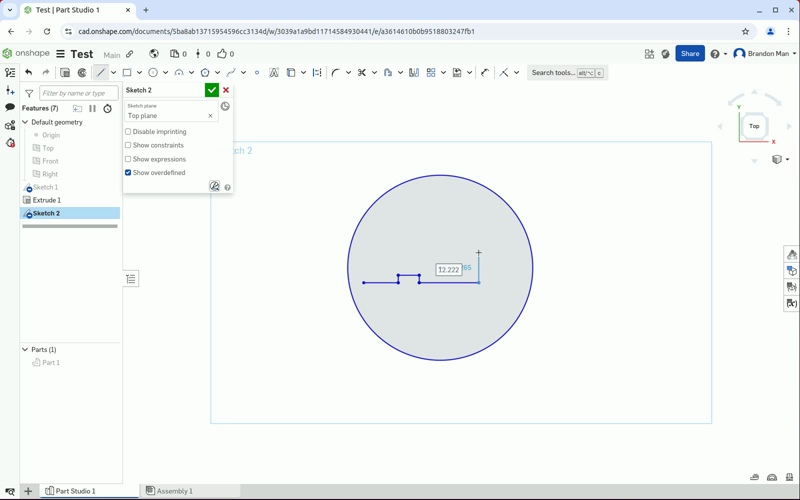
key_down(shift)
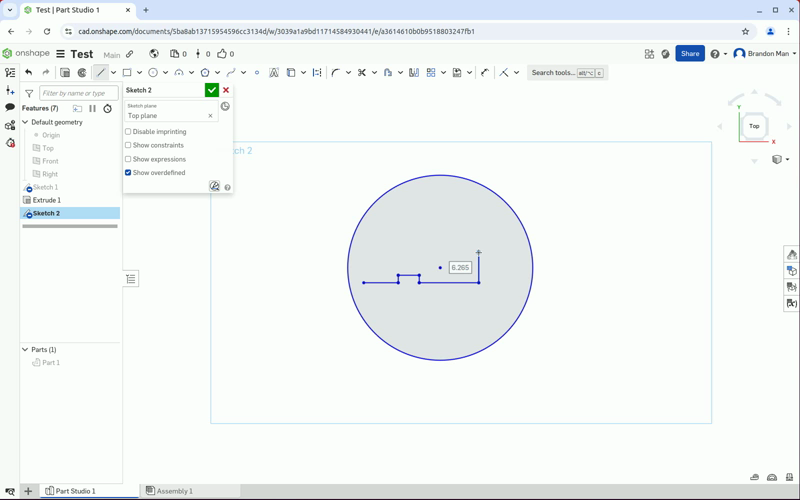
mouse_move(508, 252)
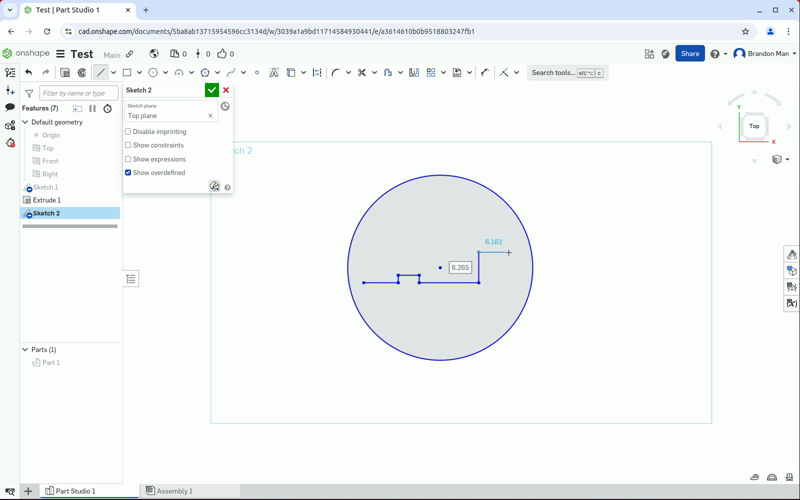
mouse_move(419, 252)
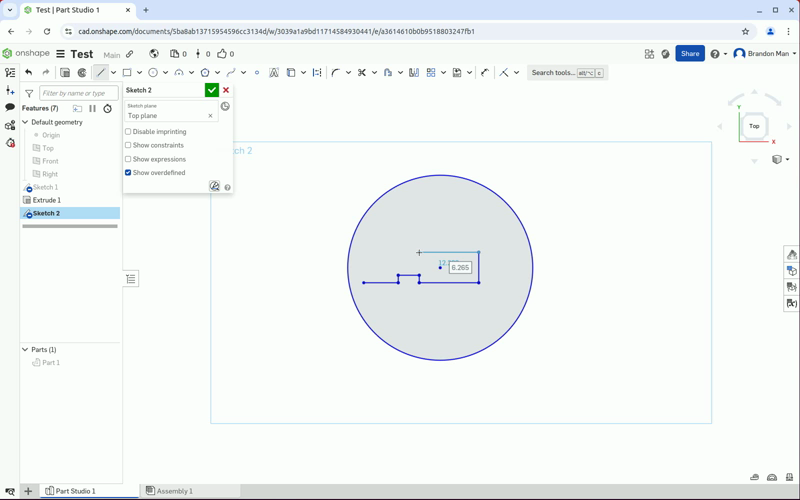
click(419, 252)
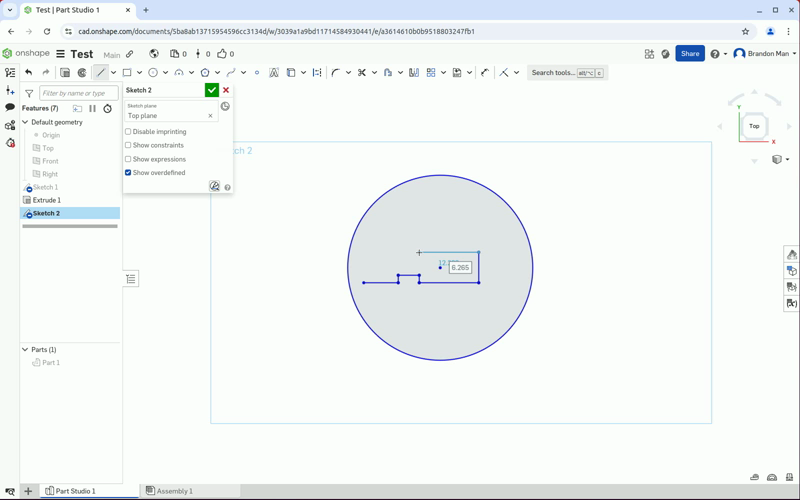
key_up(shift)
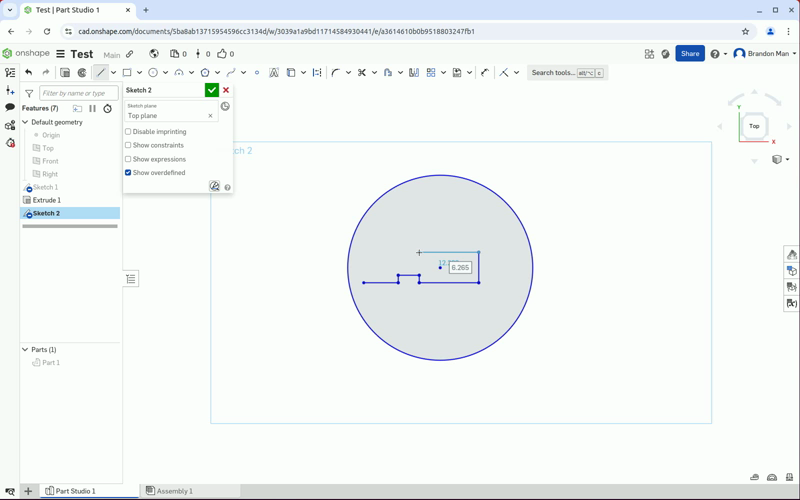
key_down(shift)
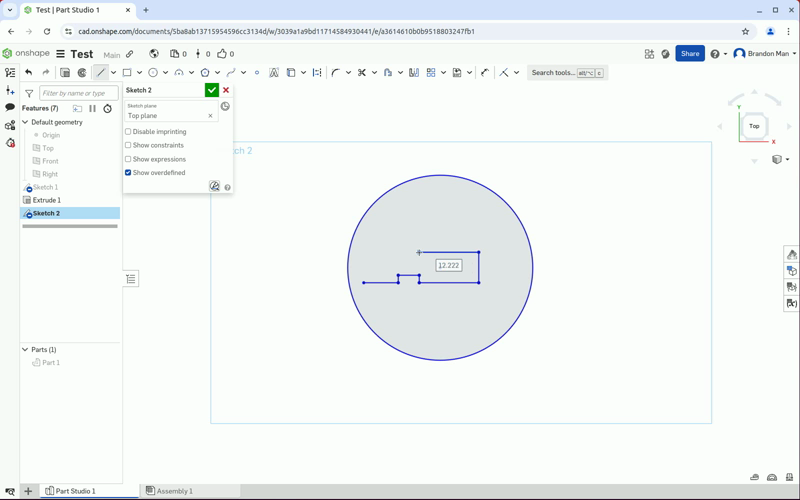
mouse_move(449, 252)
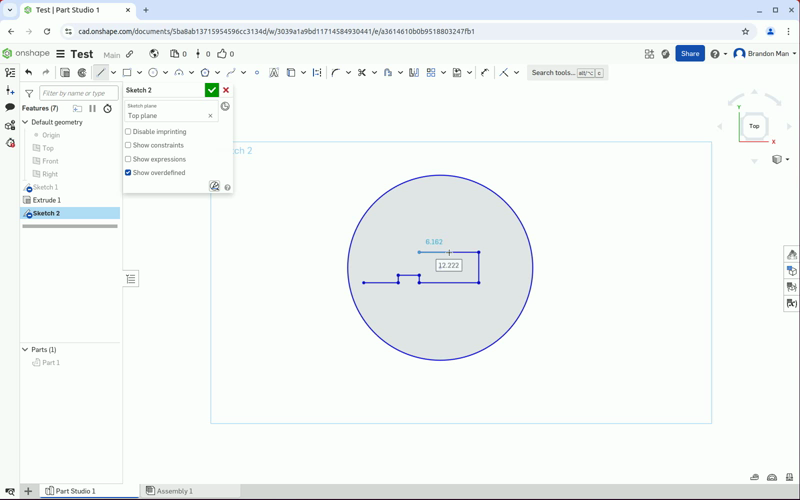
mouse_move(419, 259)
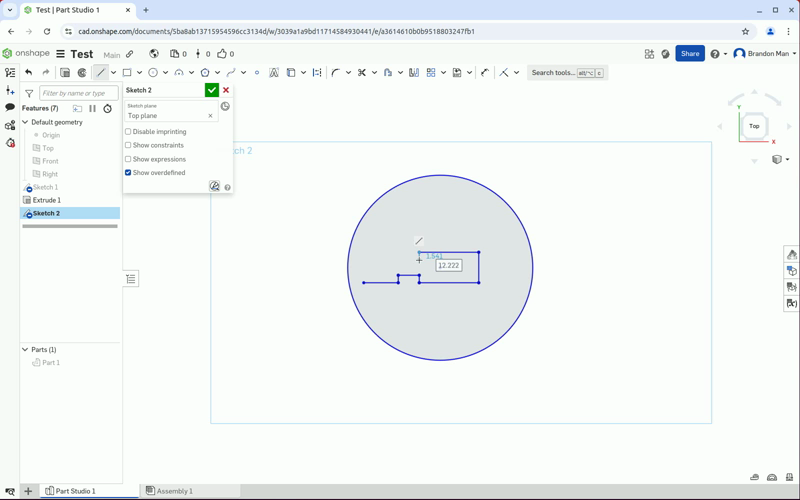
click(419, 259)
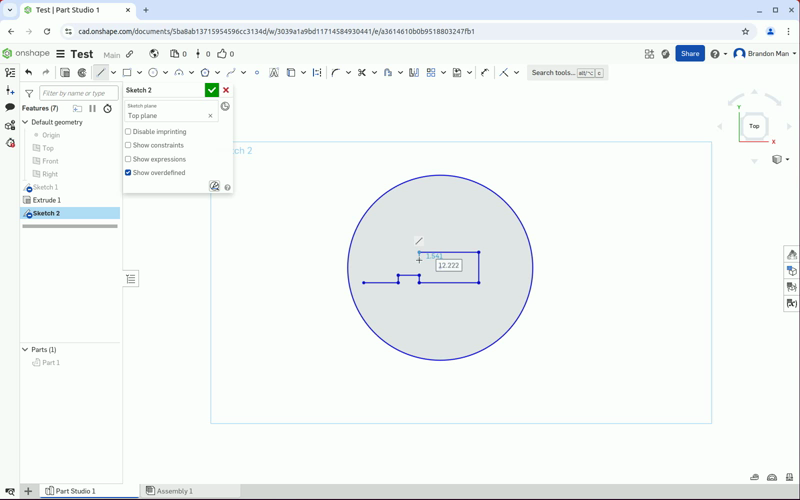
key_up(shift)
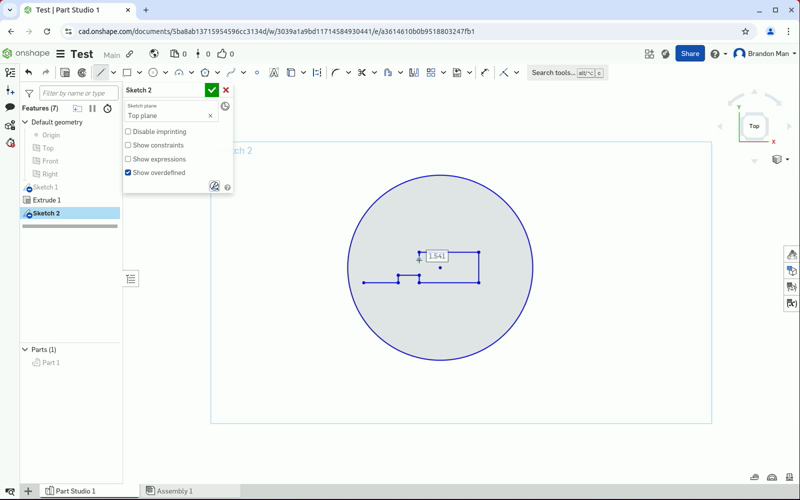
key_down(shift)
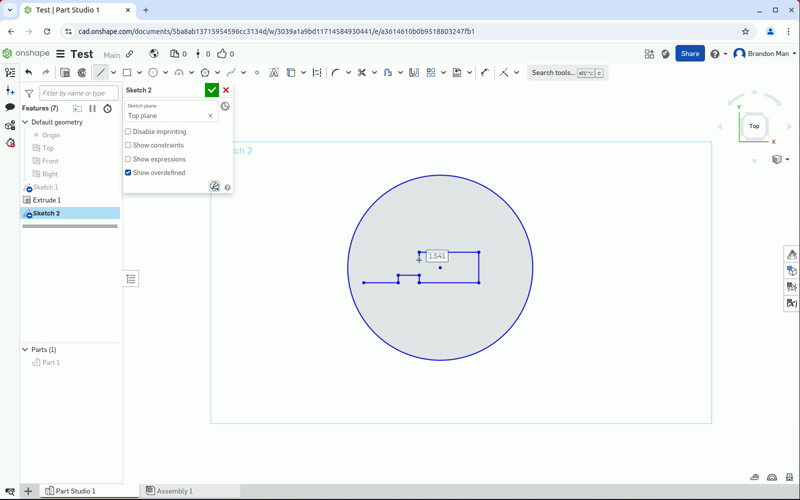
mouse_move(449, 259)
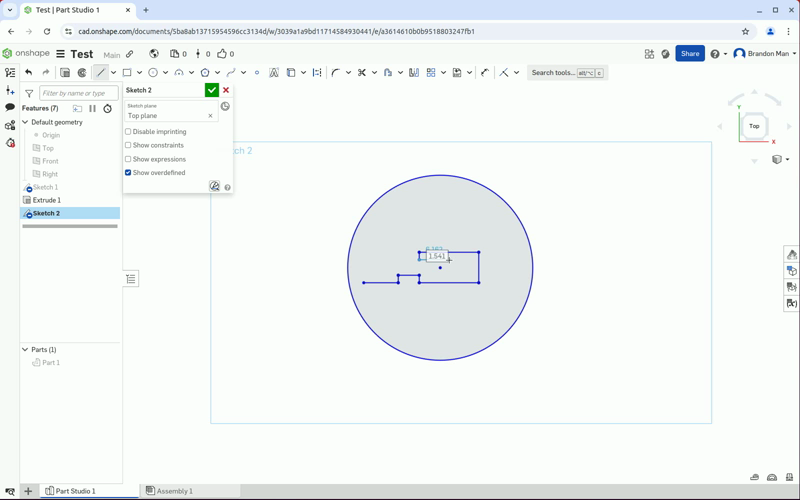
mouse_move(398, 259)
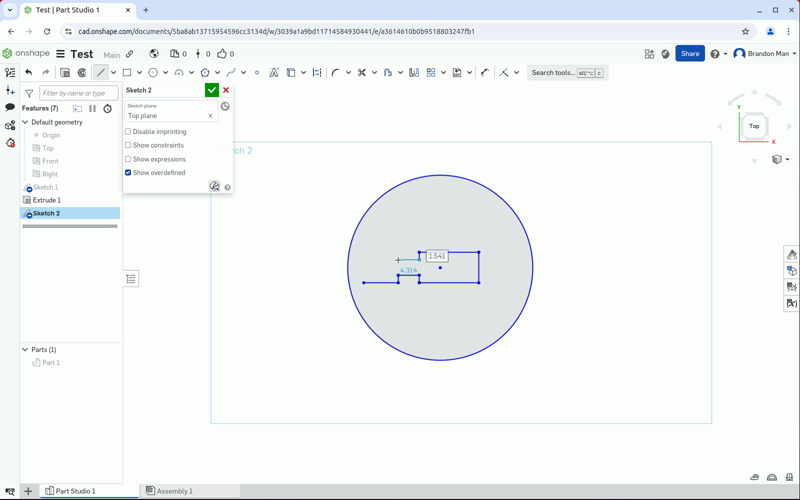
click(398, 259)
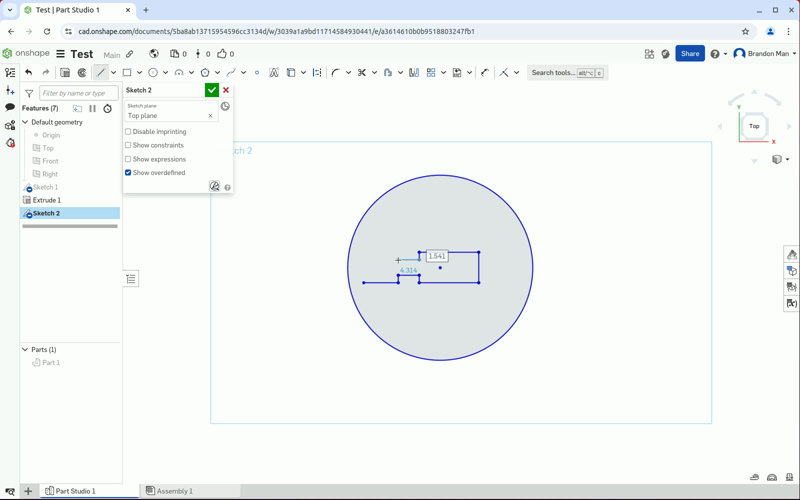
key_up(shift)
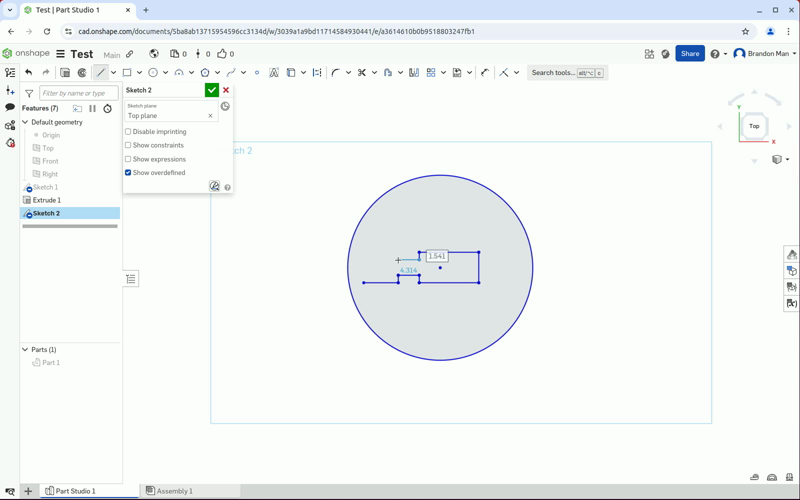
key_down(shift)
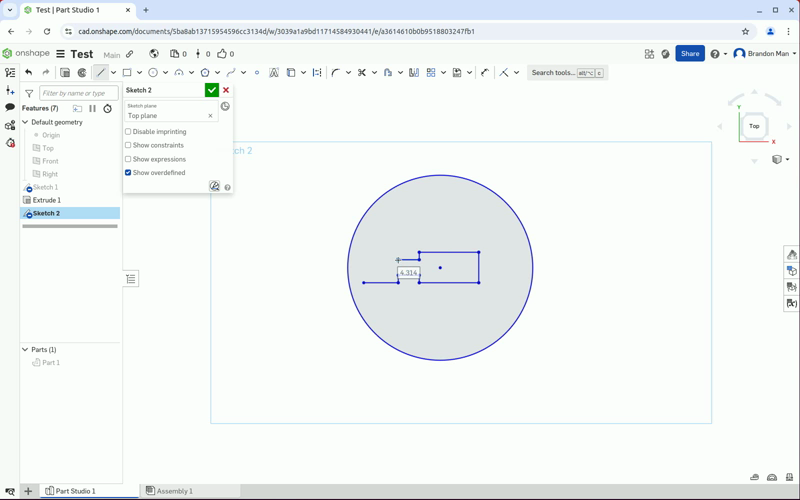
mouse_move(428, 259)
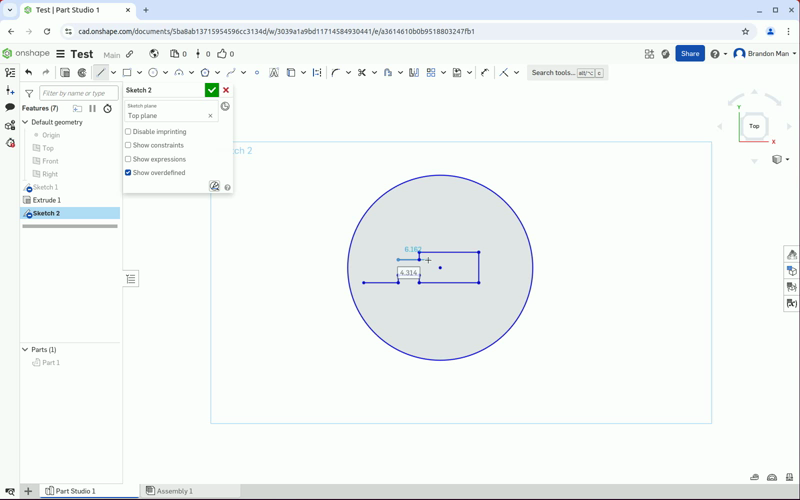
mouse_move(398, 252)
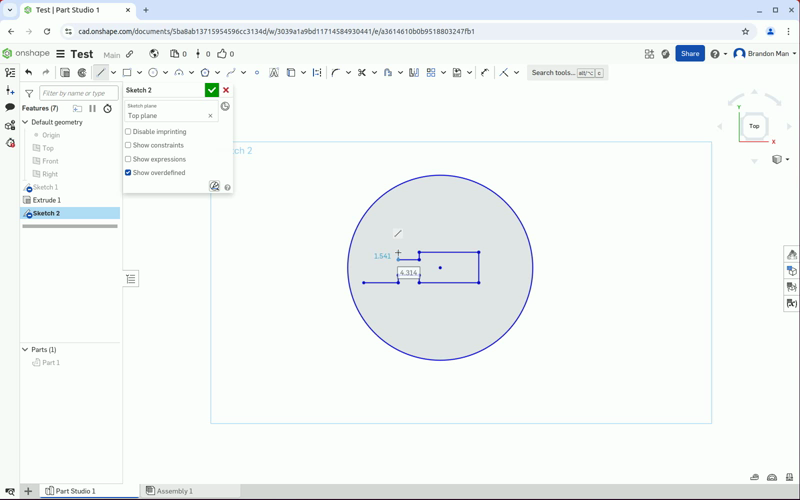
click(398, 252)
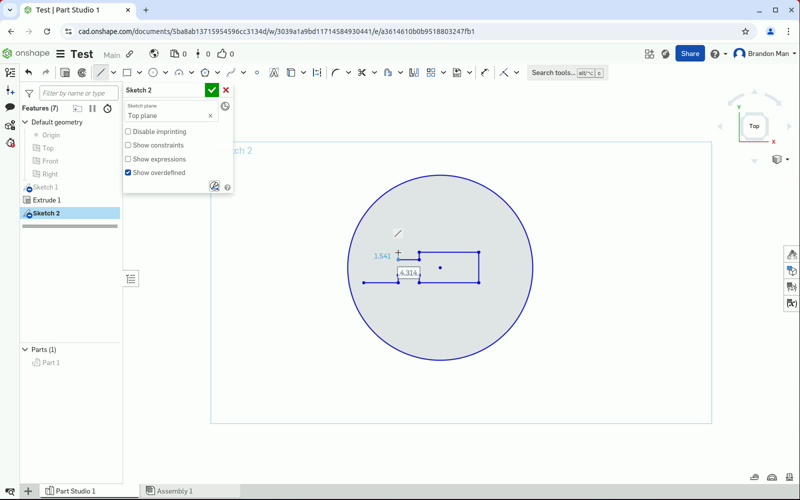
key_up(shift)
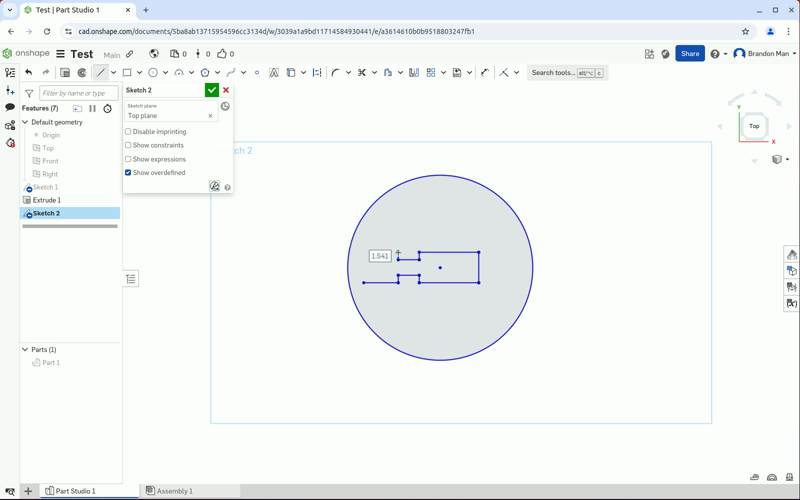
key_down(shift)
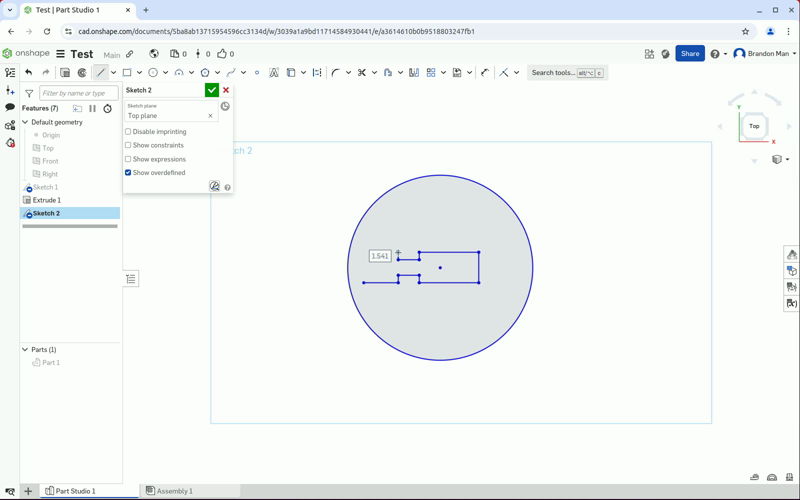
mouse_move(428, 252)
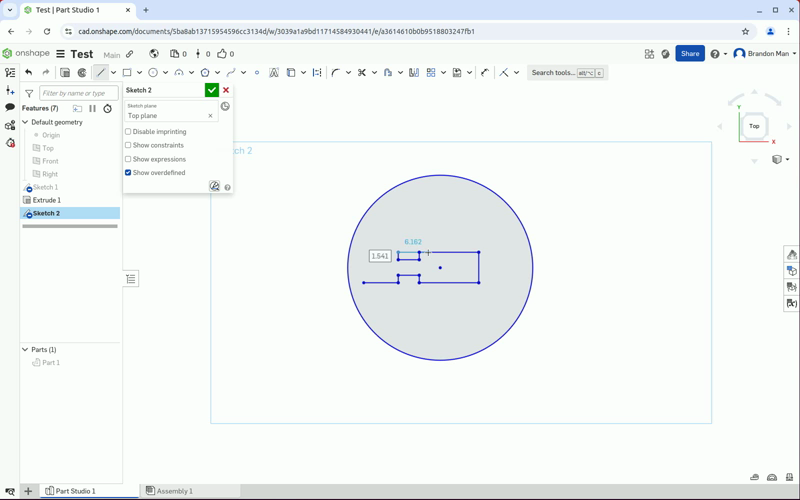
mouse_move(363, 252)
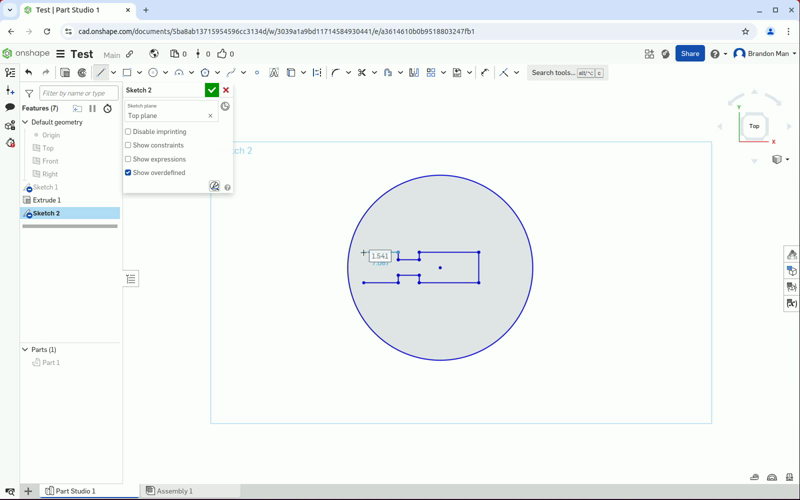
click(363, 252)
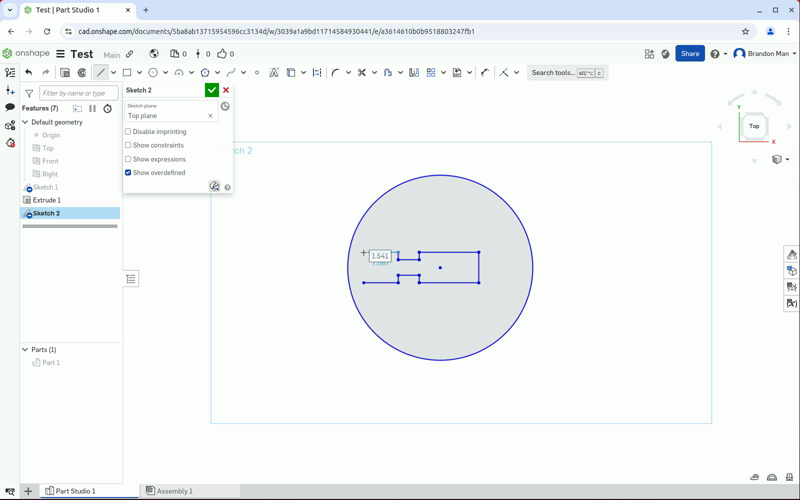
key_up(shift)
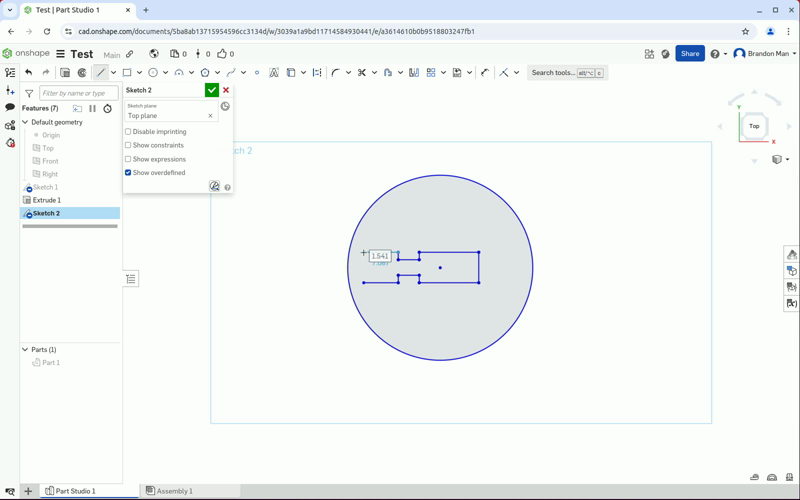
key(esc)
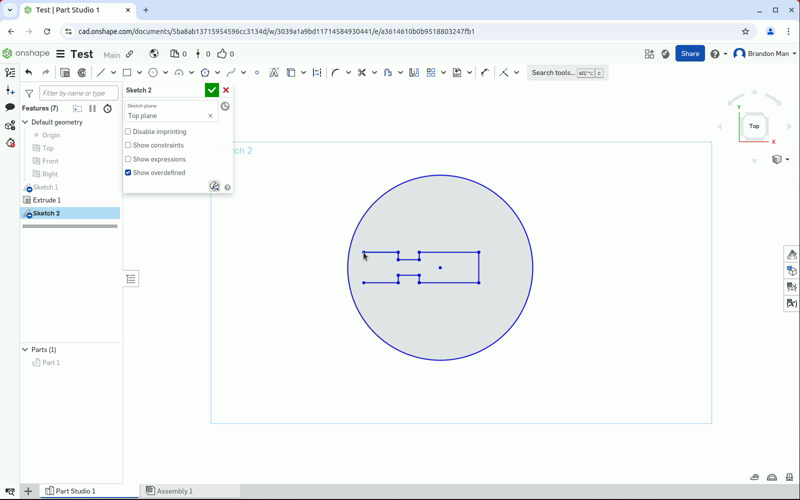
key(a)
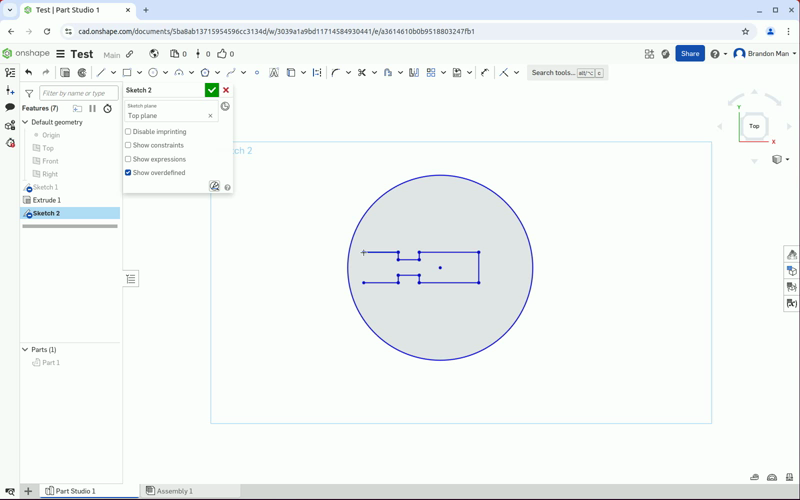
mouse_move(363, 252)
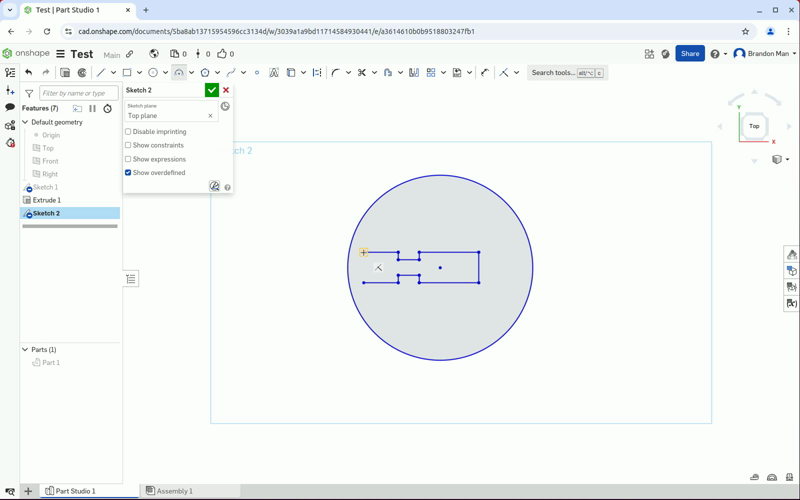
click(363, 252)
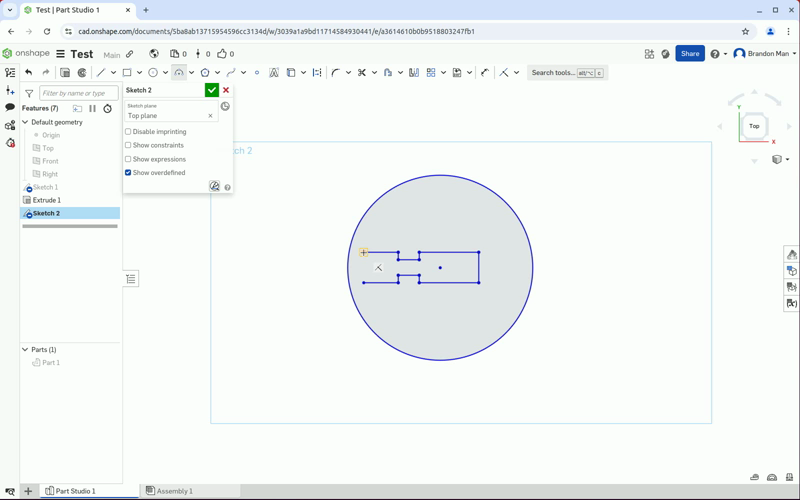
mouse_move(363, 282)
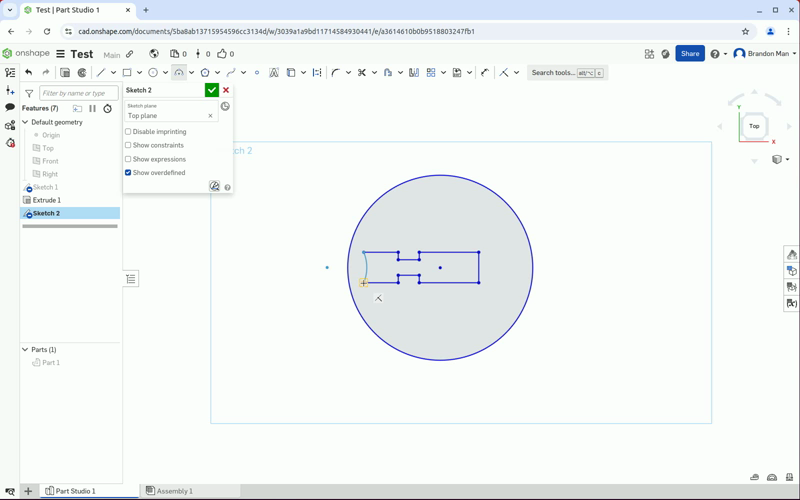
click(363, 282)
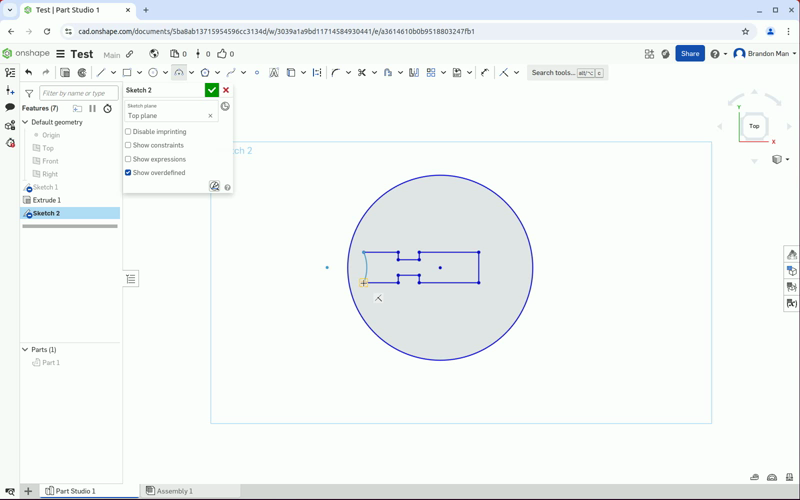
key_down(shift)
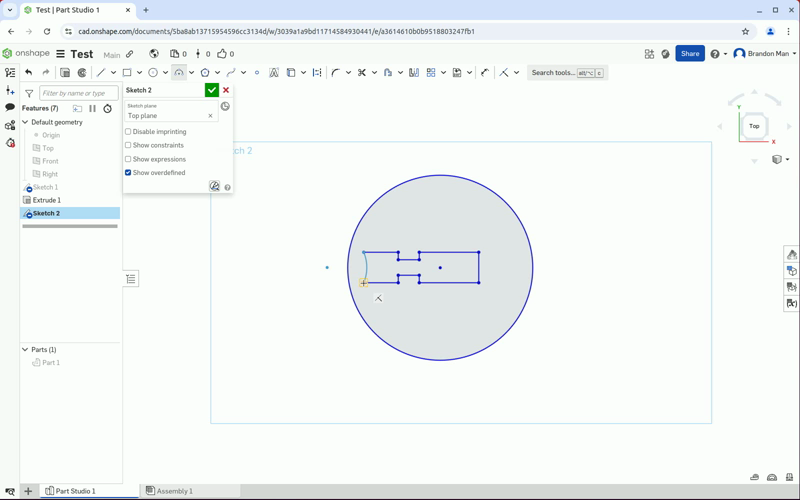
mouse_move(362, 267)
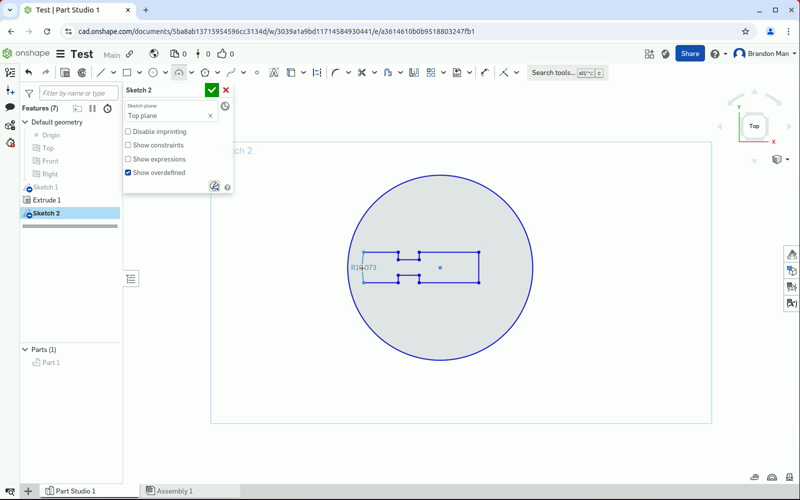
click(362, 267)
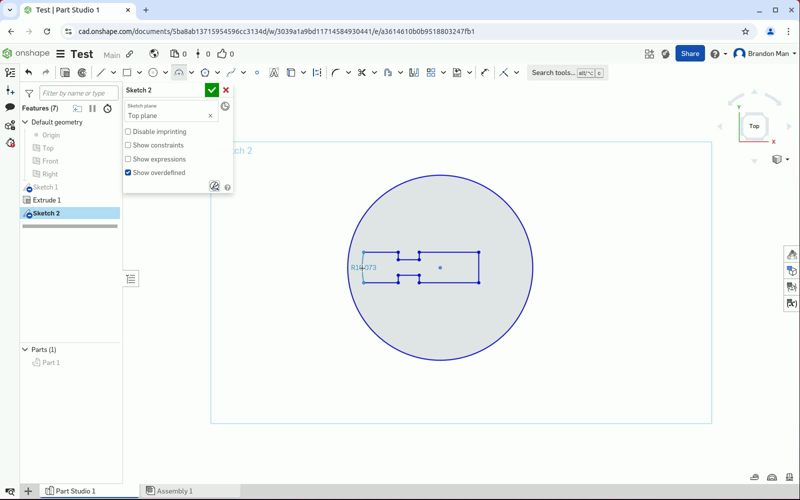
key_up(shift)
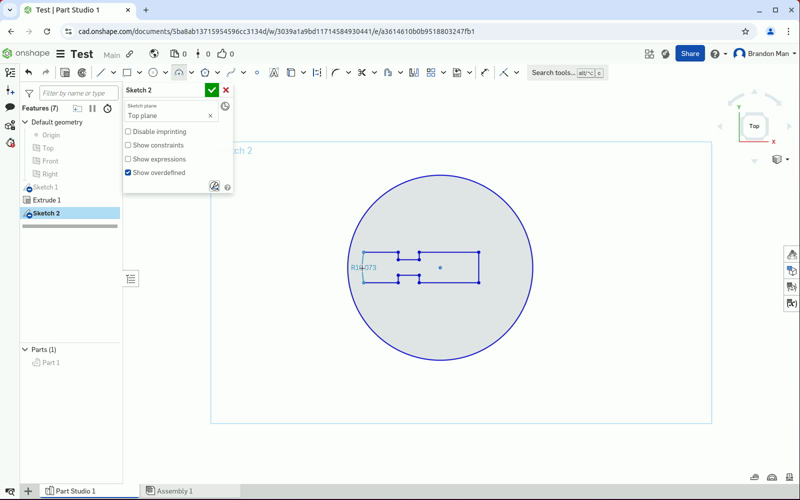
key(esc)
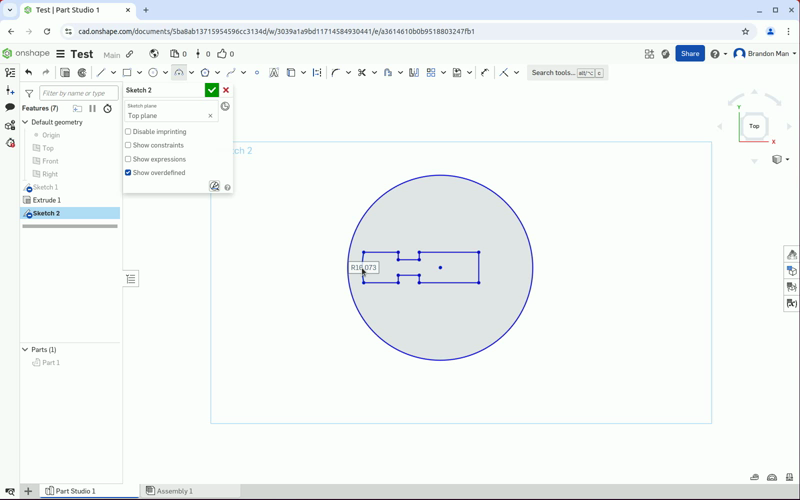
key(a)
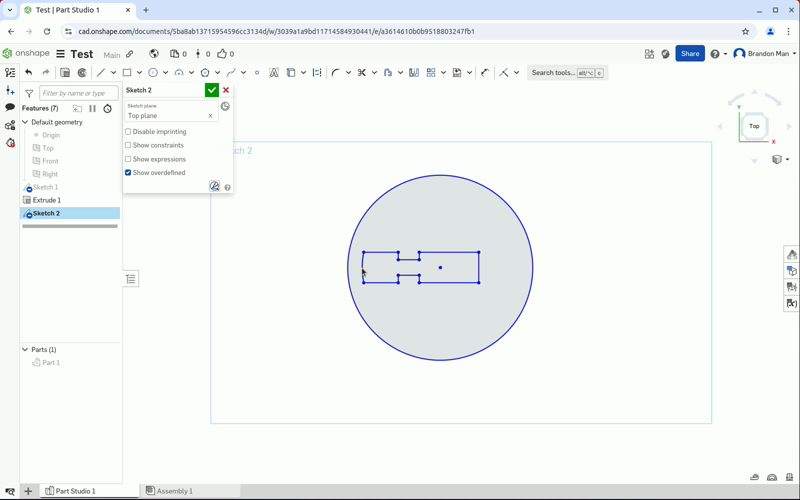
key_down(shift)
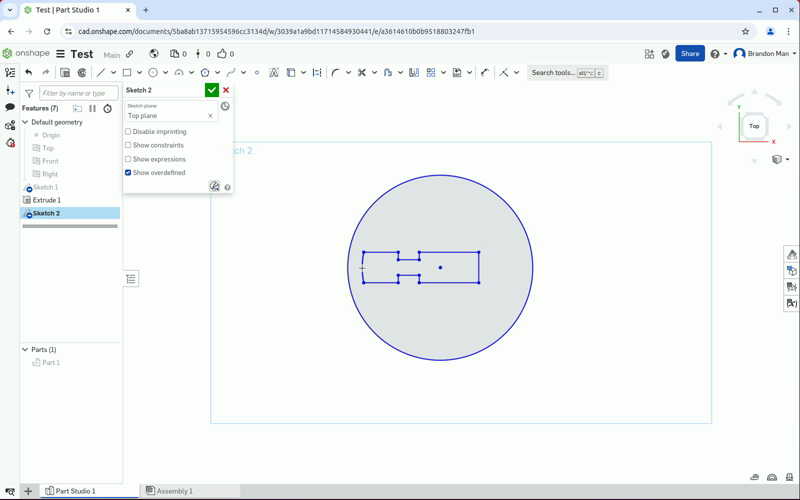
mouse_move(365, 294)
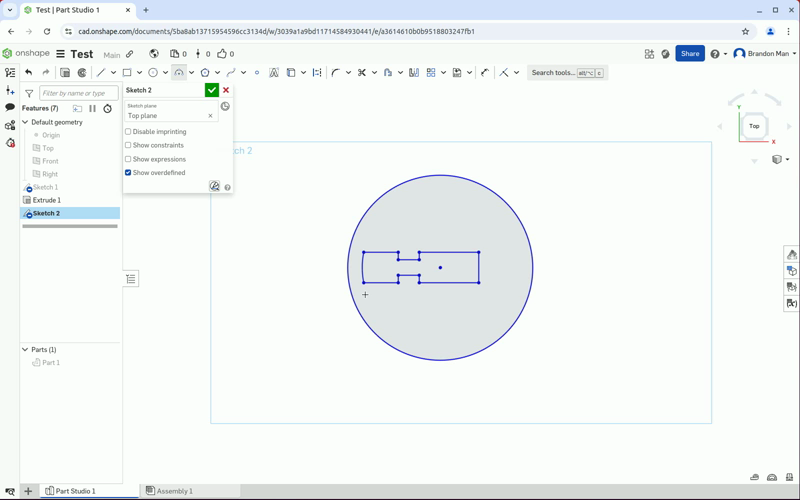
click(365, 294)
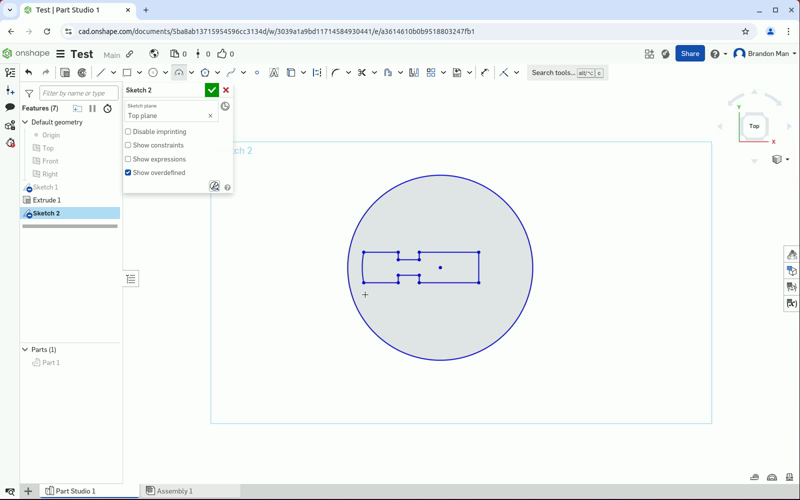
key_up(shift)
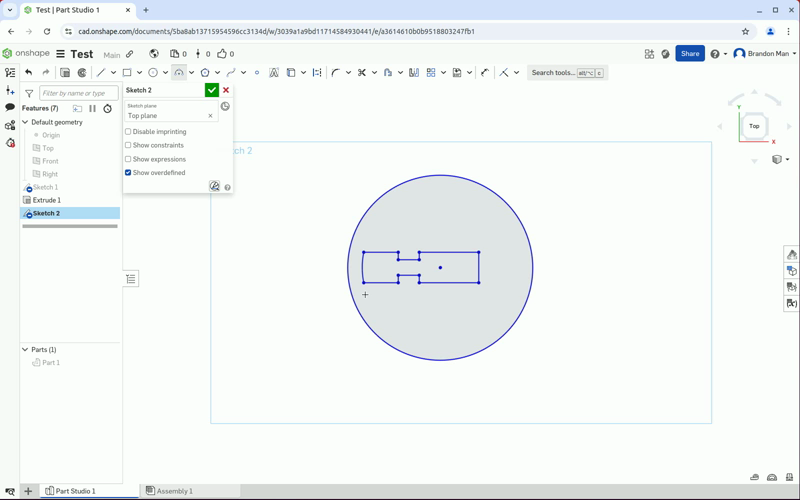
key_down(shift)
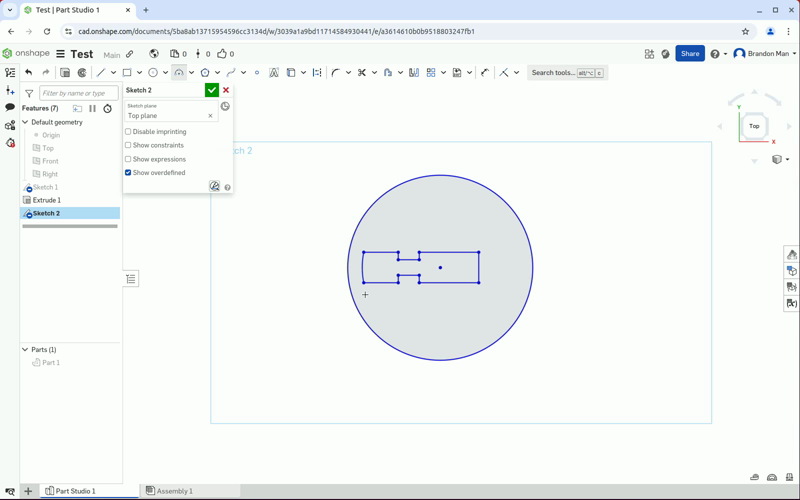
mouse_move(513, 294)
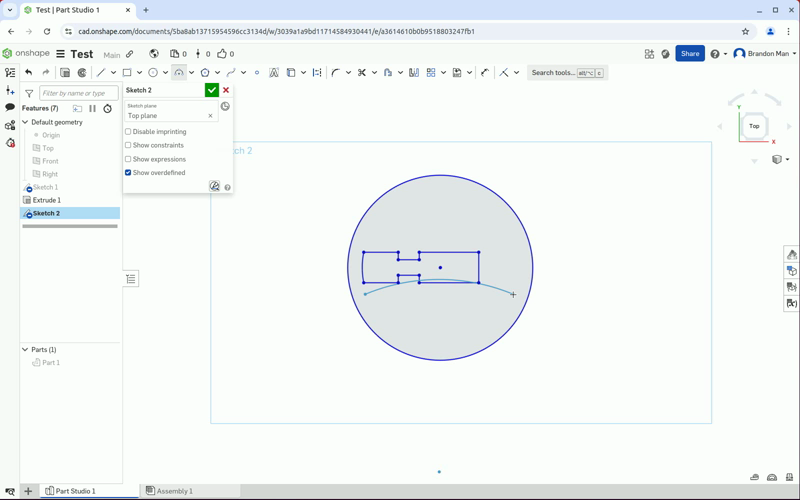
click(513, 294)
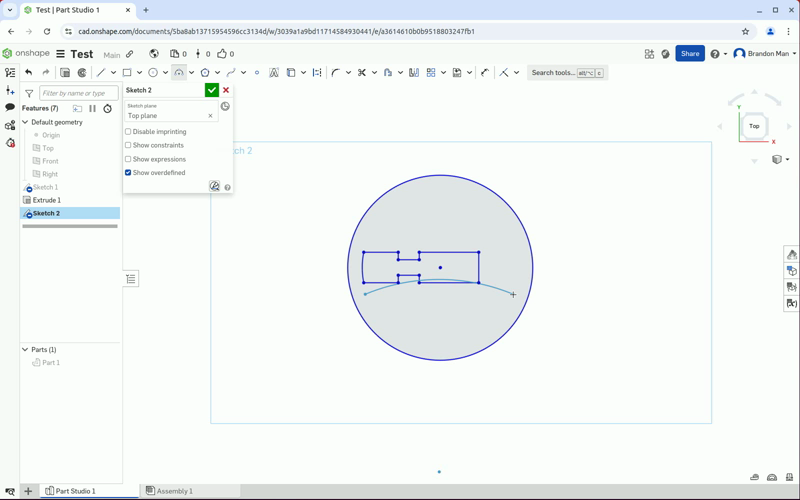
mouse_move(439, 346)
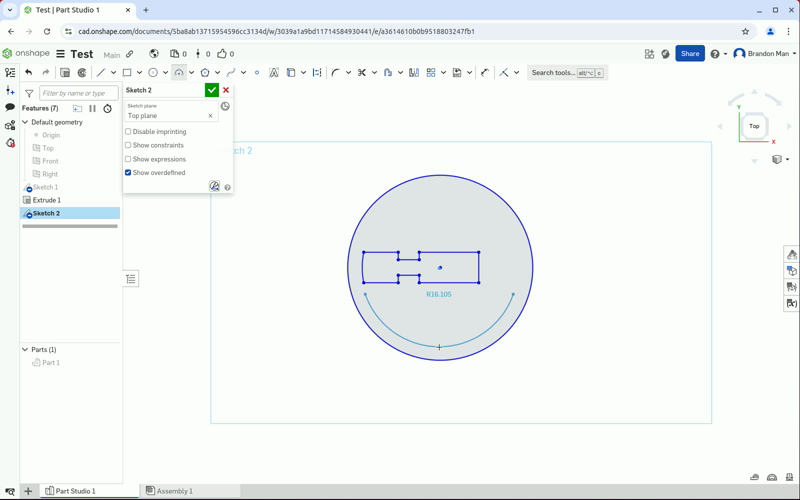
click(439, 346)
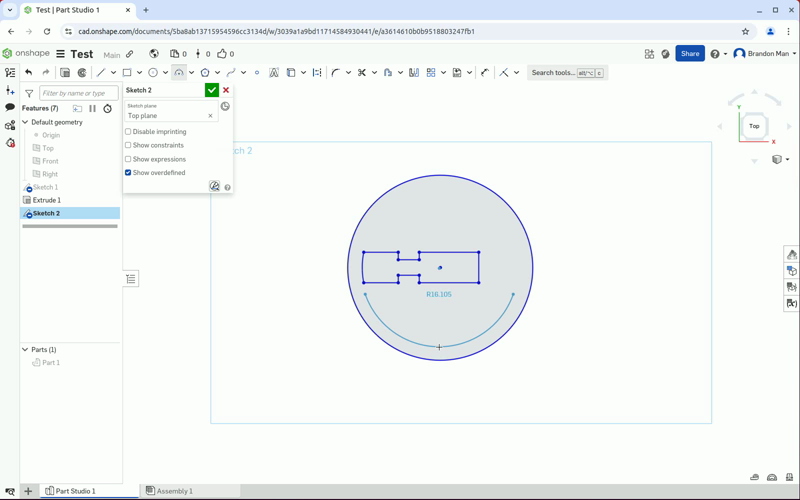
key_up(shift)
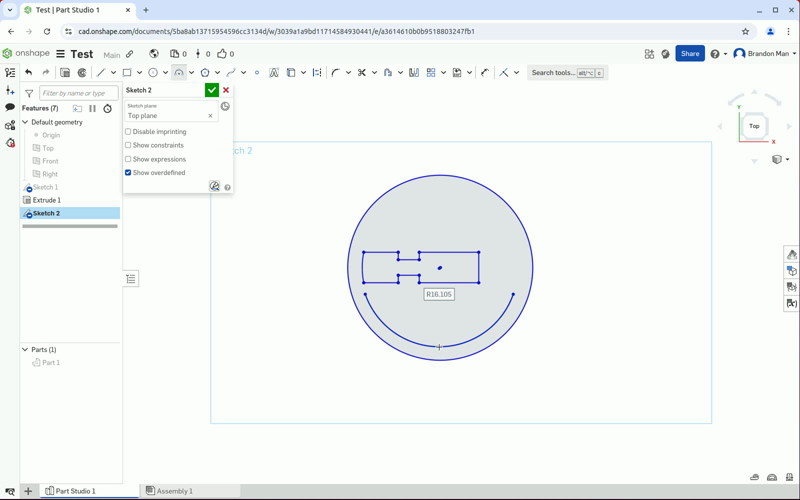
key(esc)
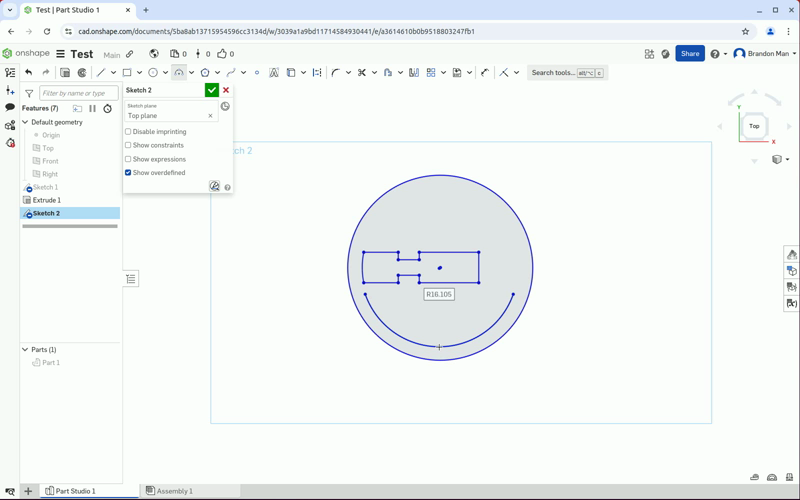
key(l)
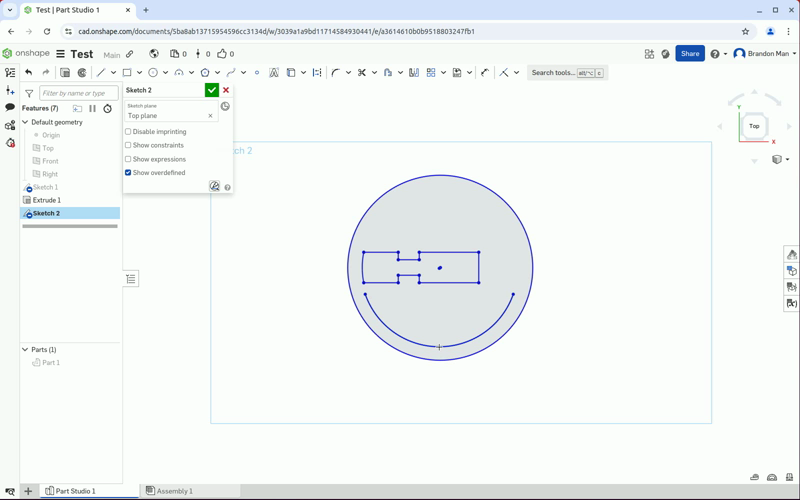
mouse_move(513, 294)
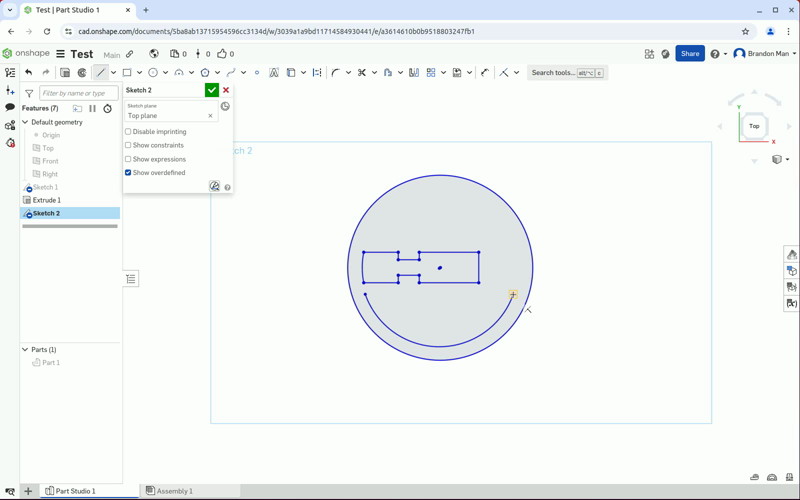
click(513, 294)
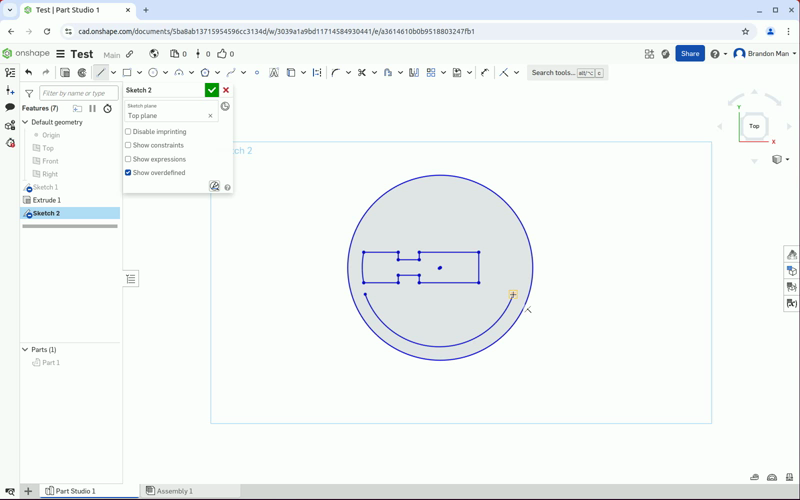
key_down(shift)
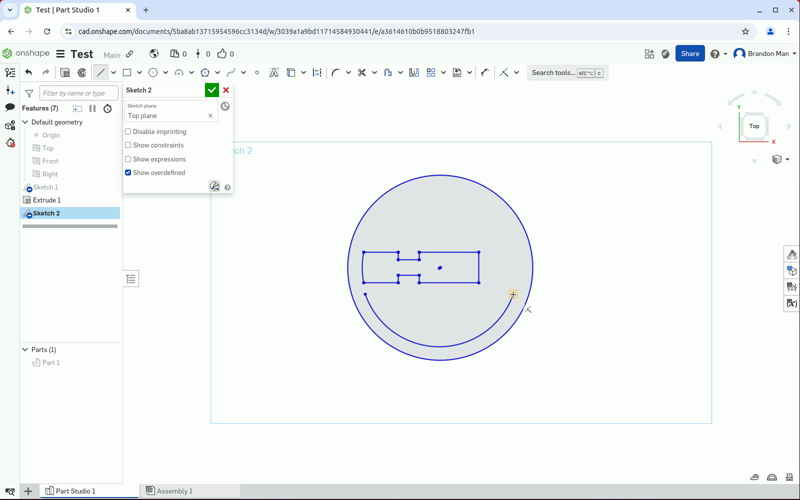
mouse_move(365, 294)
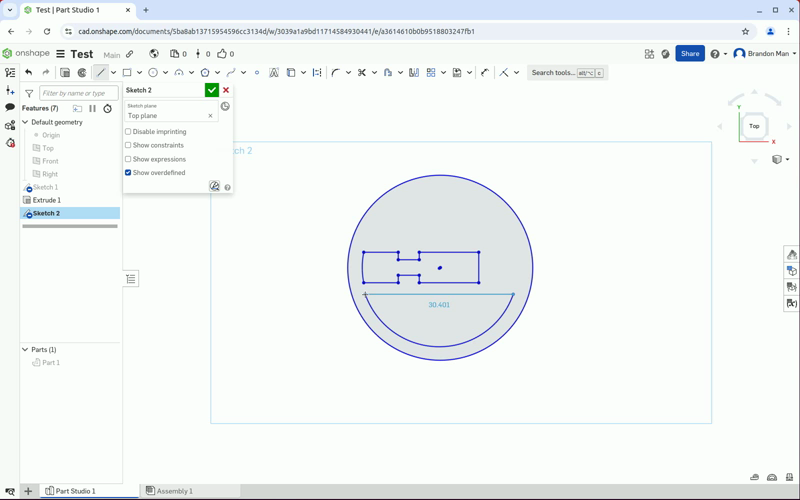
key_up(shift)
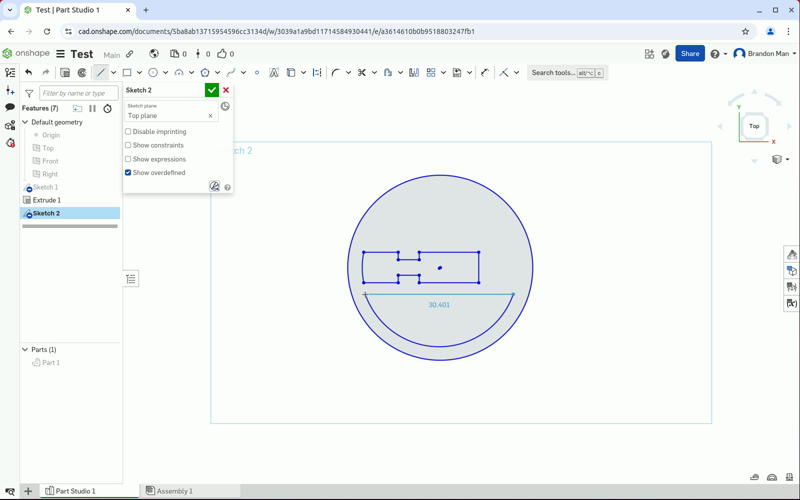
click(365, 294)
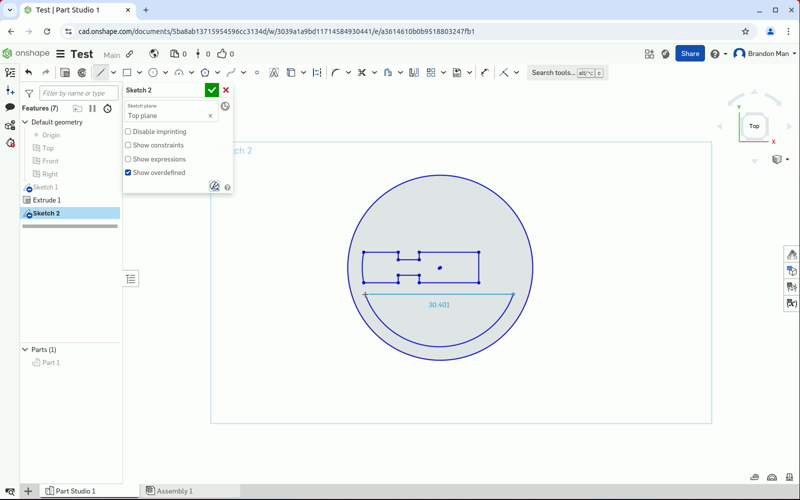
key(esc)
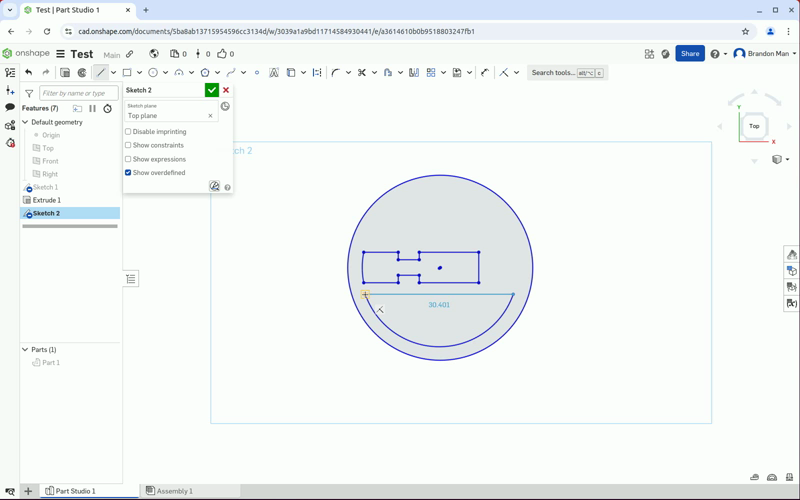
key(l)
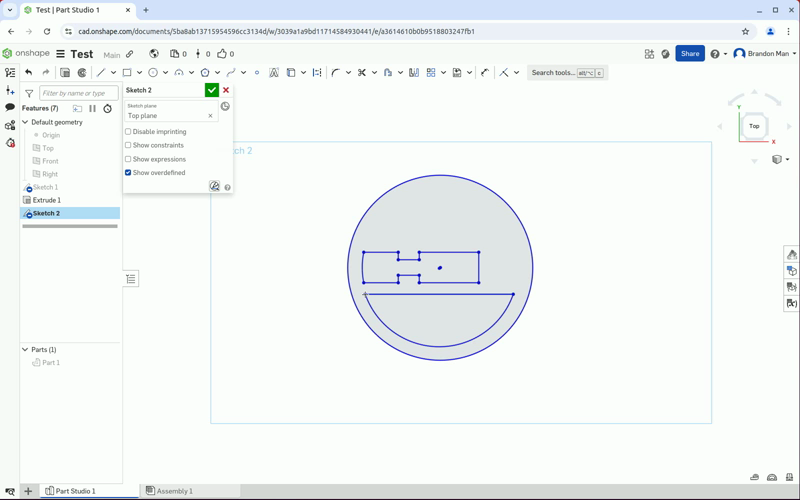
key_down(shift)
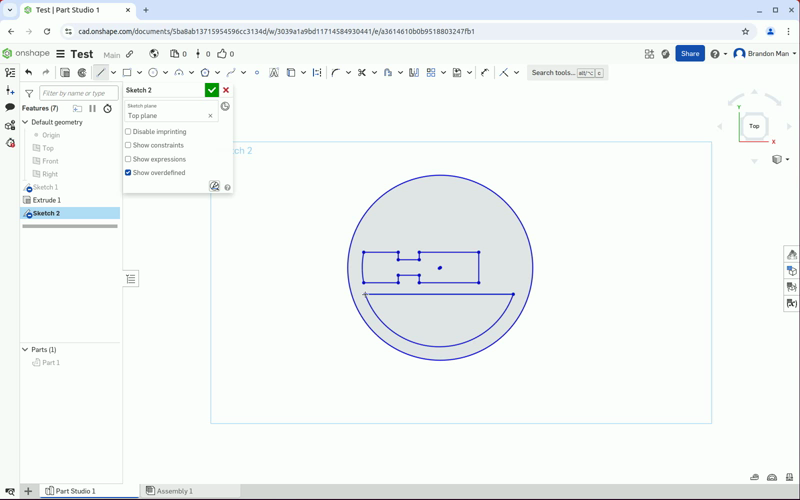
mouse_move(365, 240)
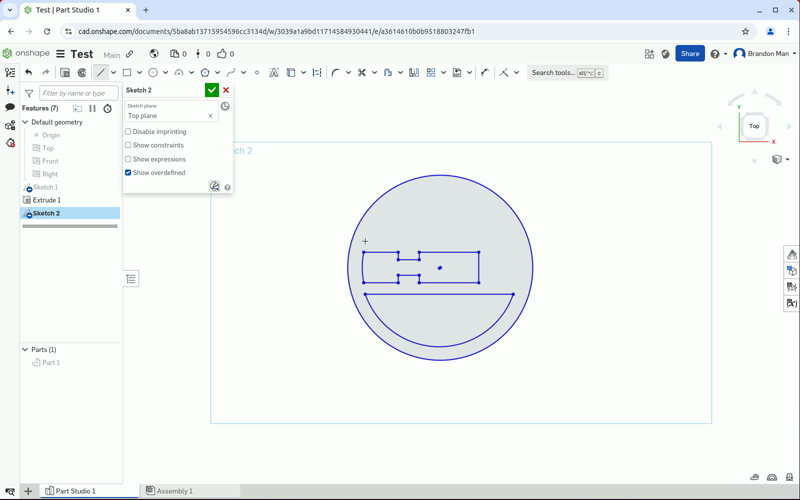
click(365, 240)
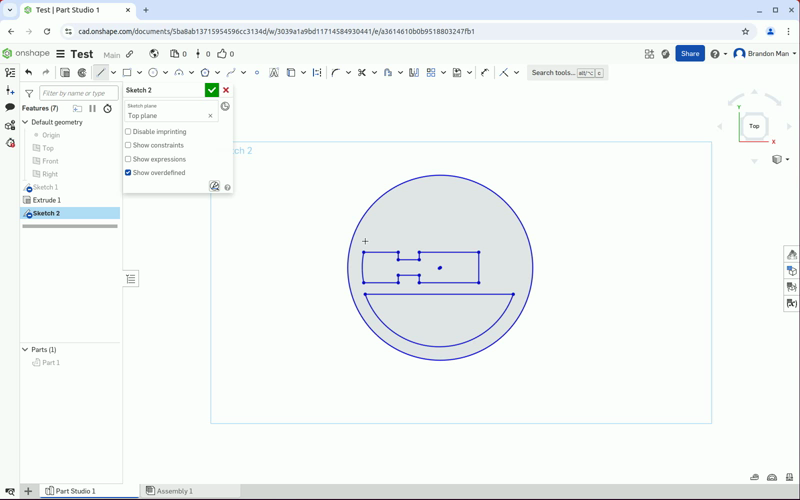
key_up(shift)
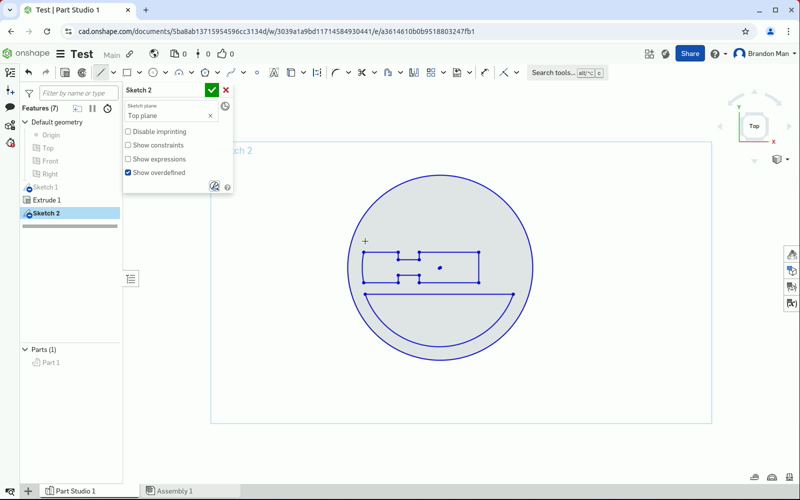
key_down(shift)
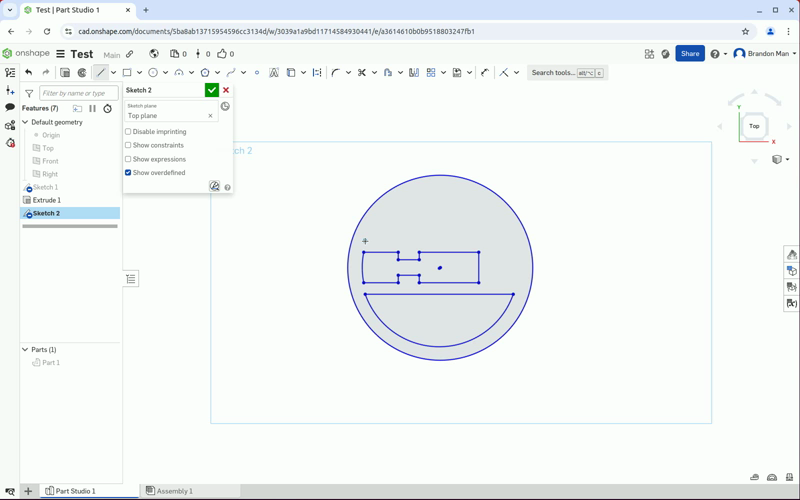
mouse_move(513, 240)
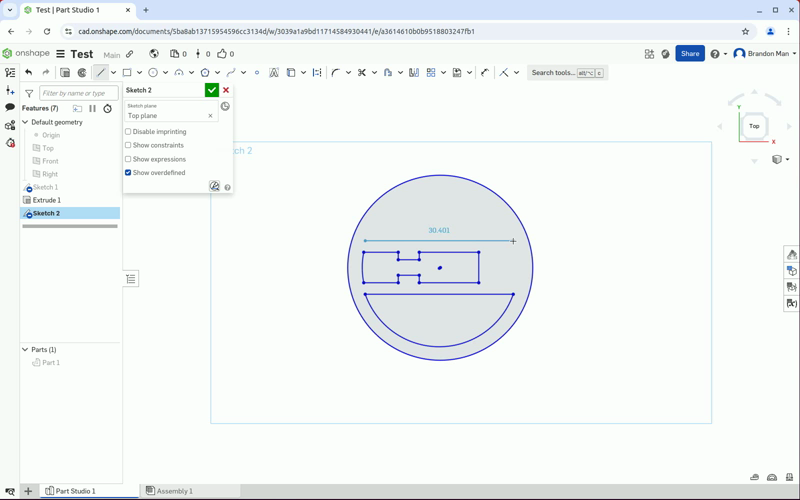
click(513, 240)
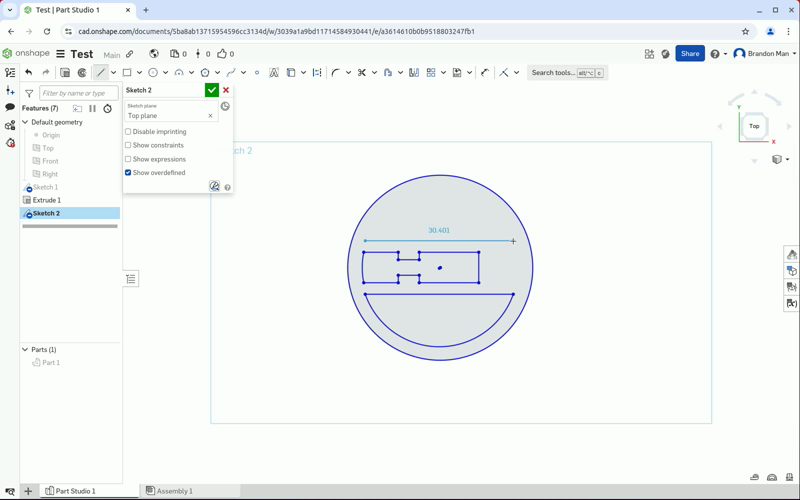
key_up(shift)
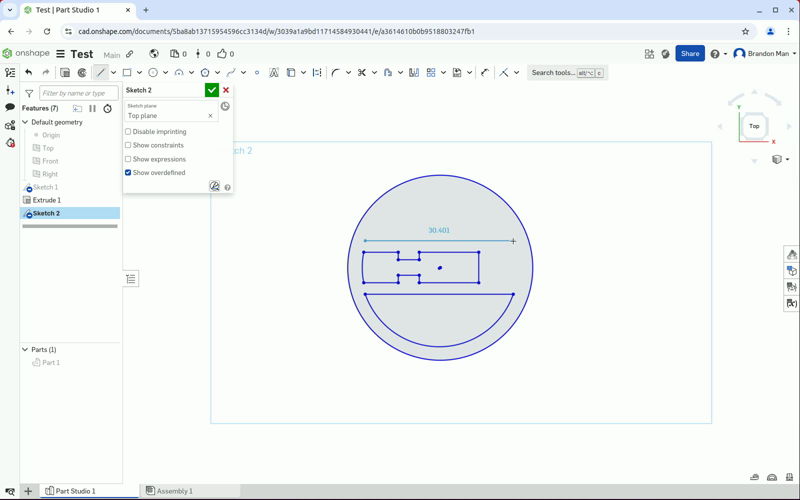
key(esc)
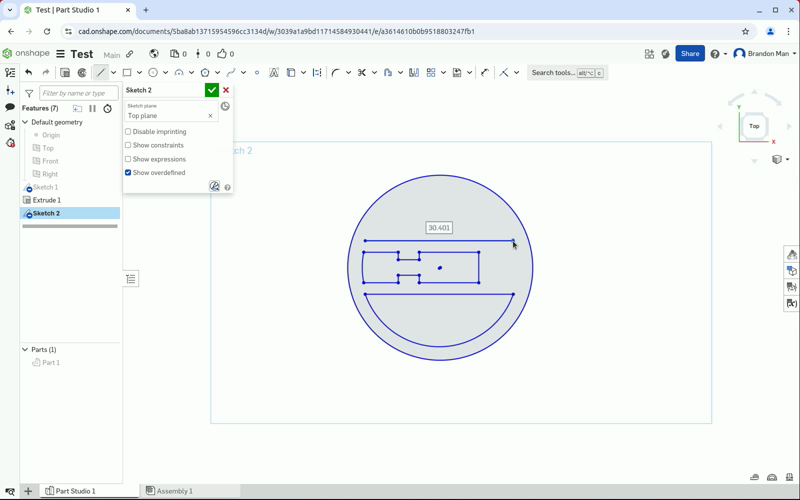
key(a)
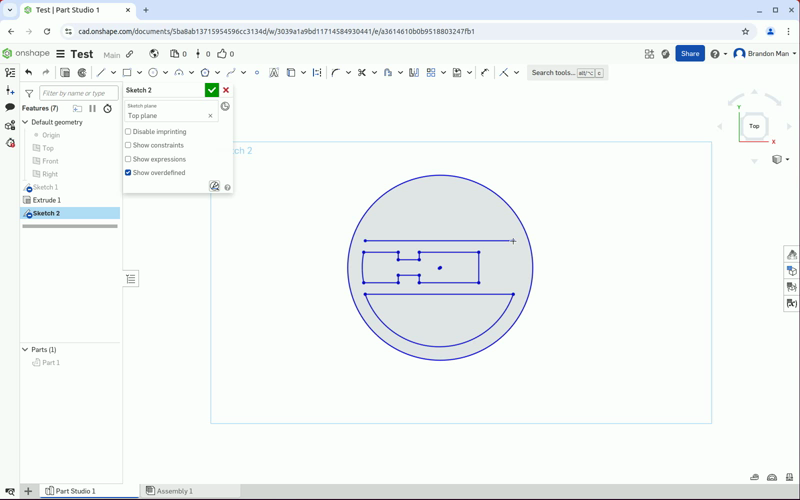
mouse_move(513, 240)
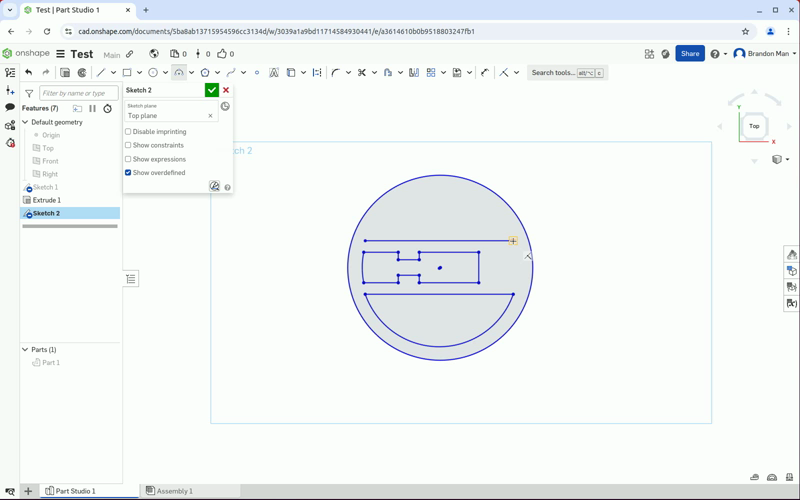
click(513, 240)
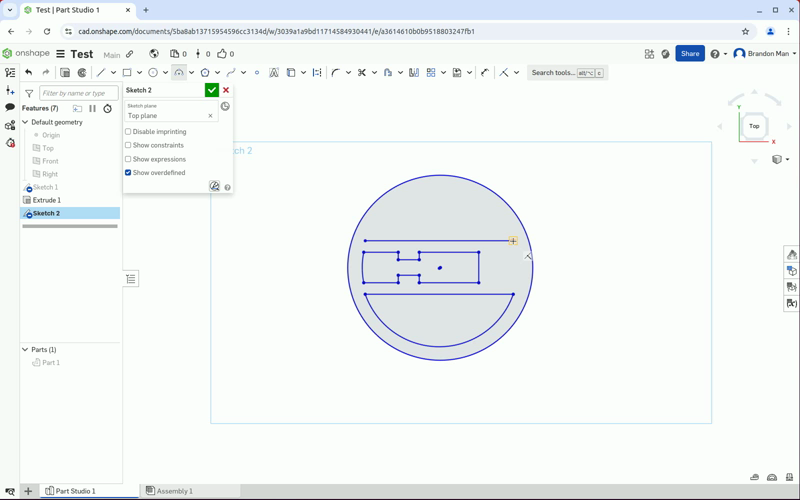
mouse_move(365, 240)
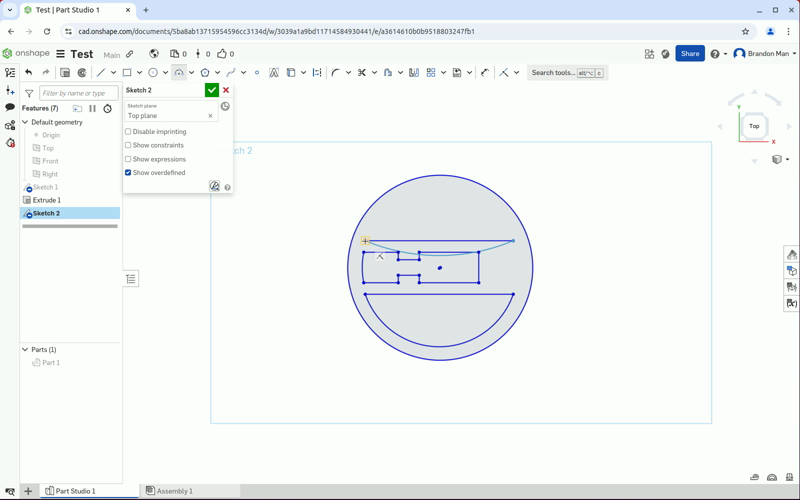
click(365, 240)
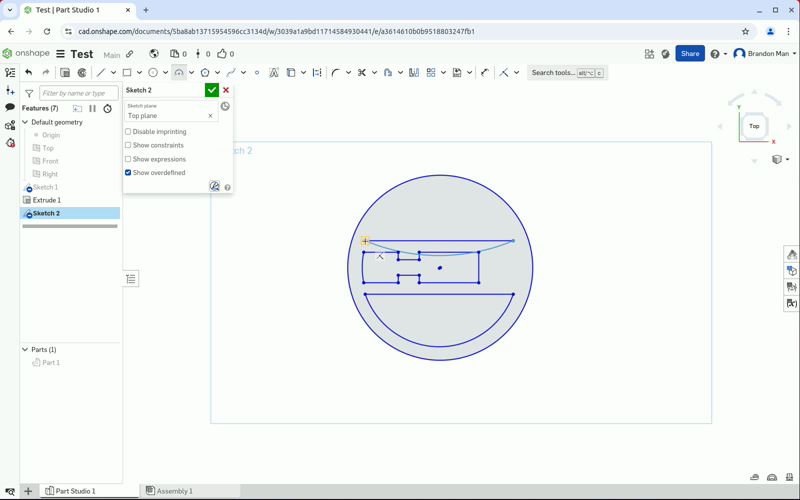
key_down(shift)
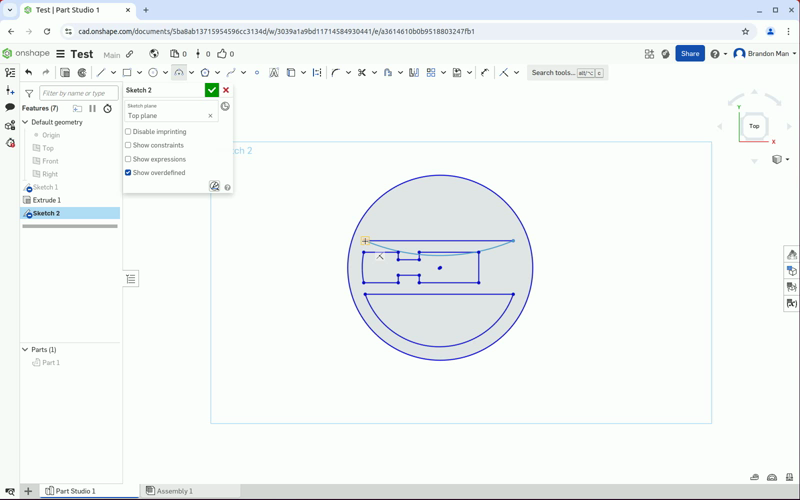
mouse_move(439, 188)
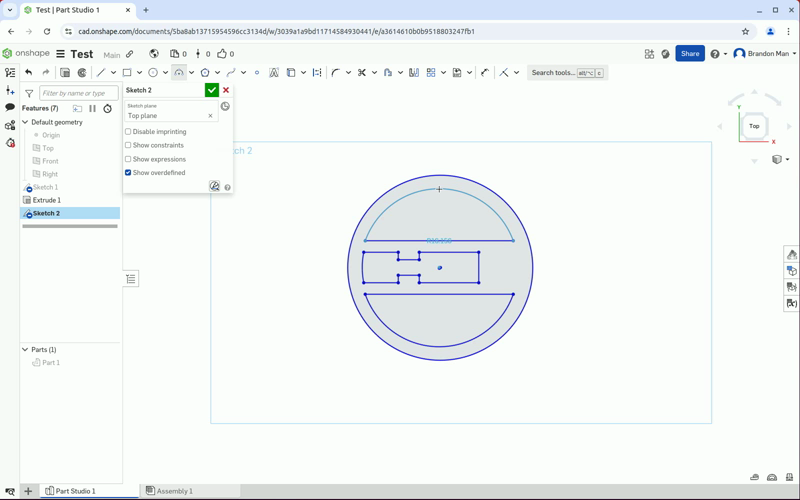
click(439, 188)
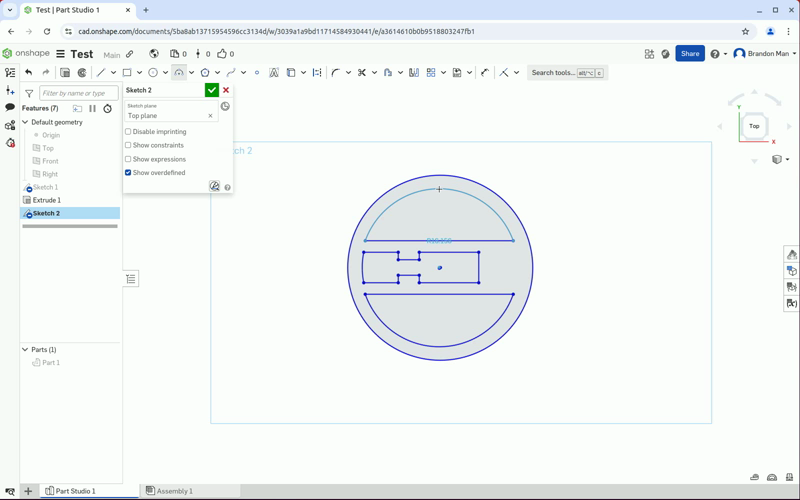
key_up(shift)
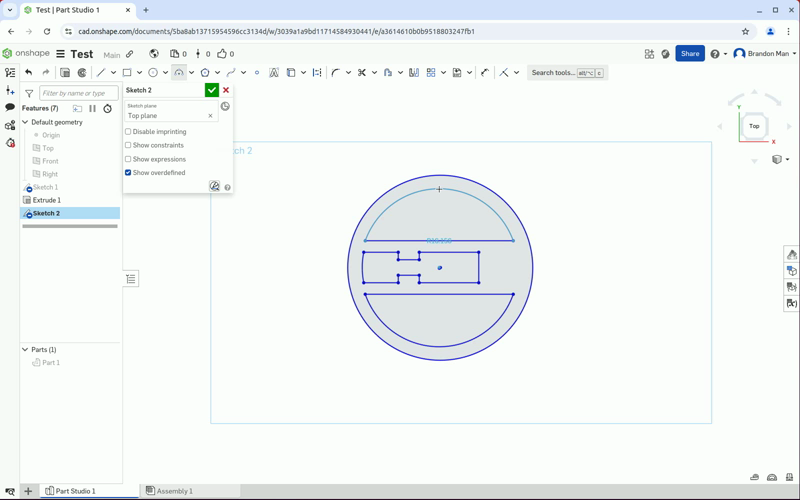
key(esc)
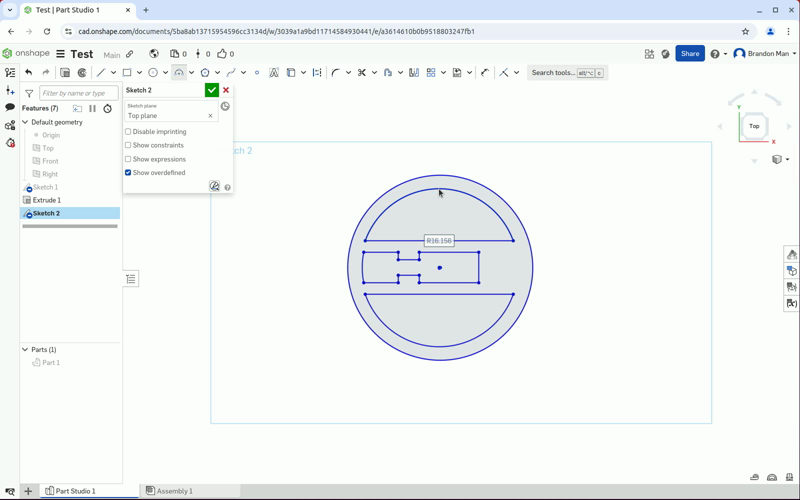
key(l)
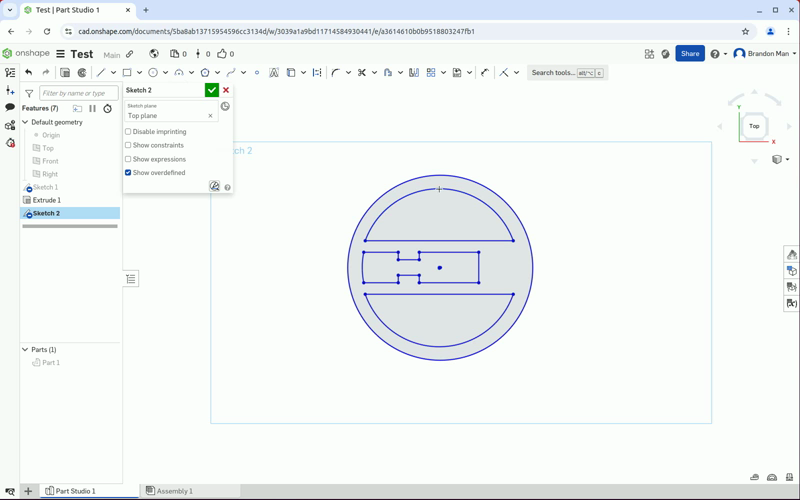
key_down(shift)
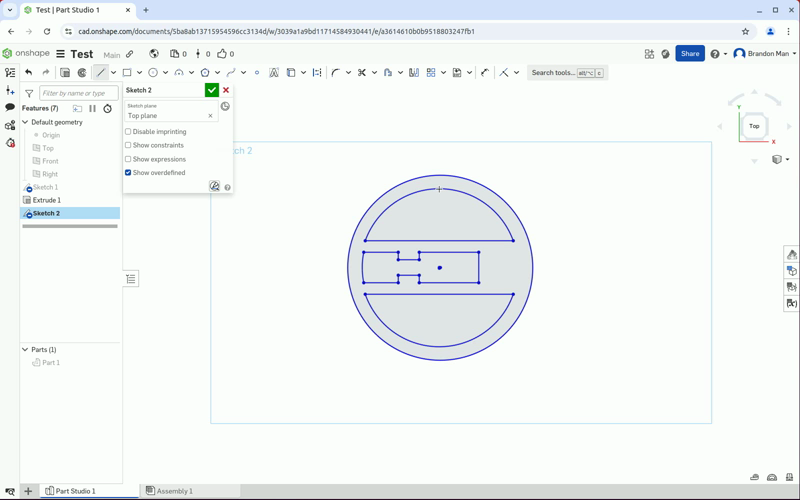
mouse_move(494, 282)
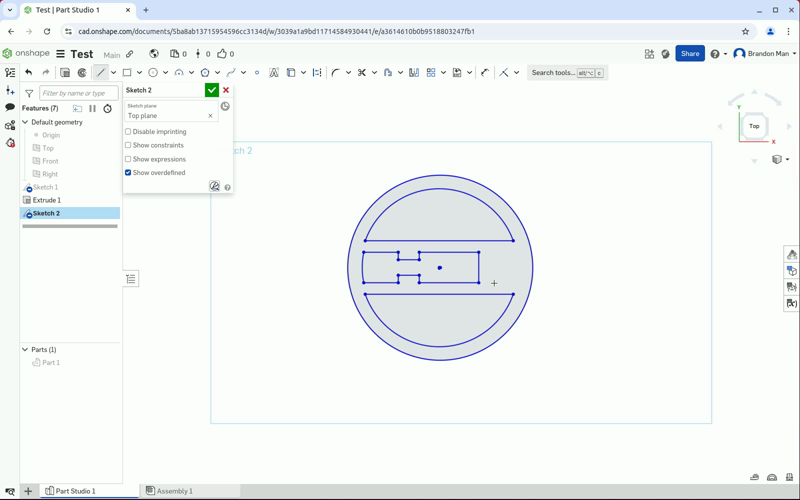
click(494, 282)
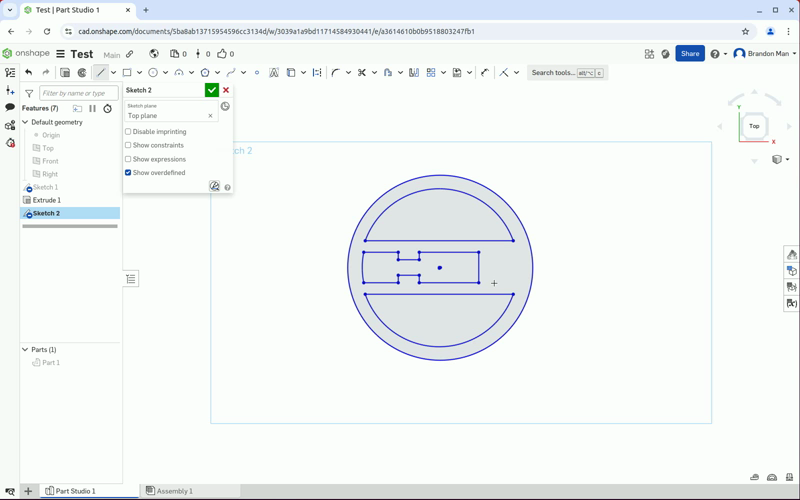
key_up(shift)
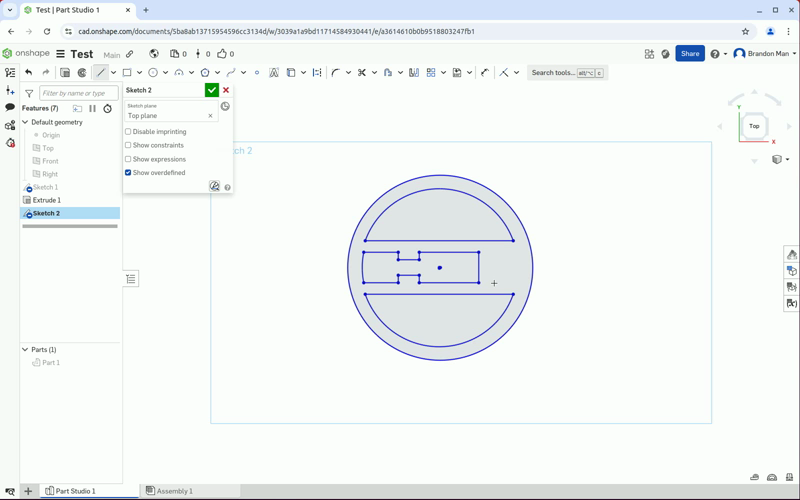
key_down(shift)
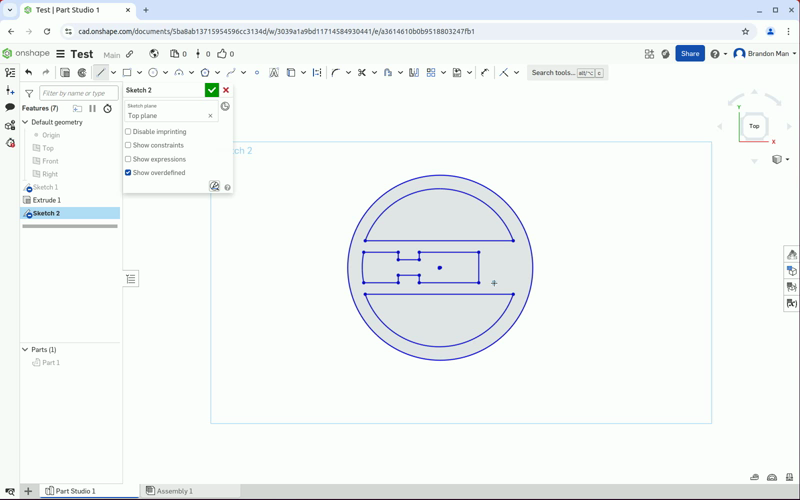
mouse_move(524, 282)
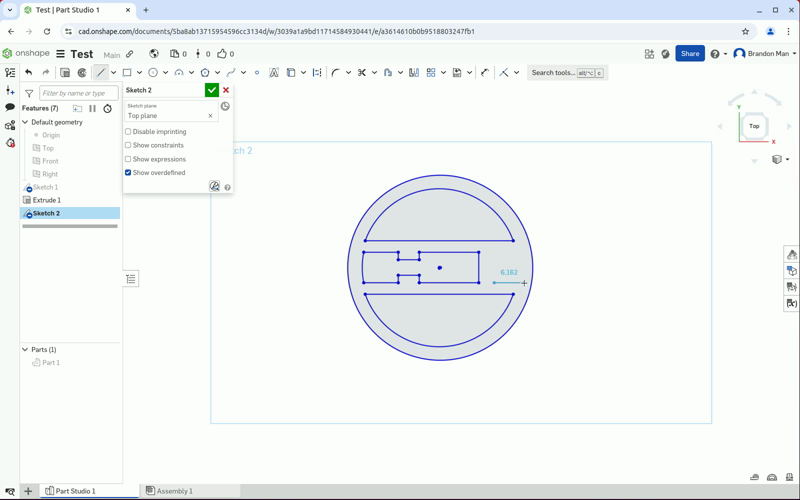
mouse_move(513, 282)
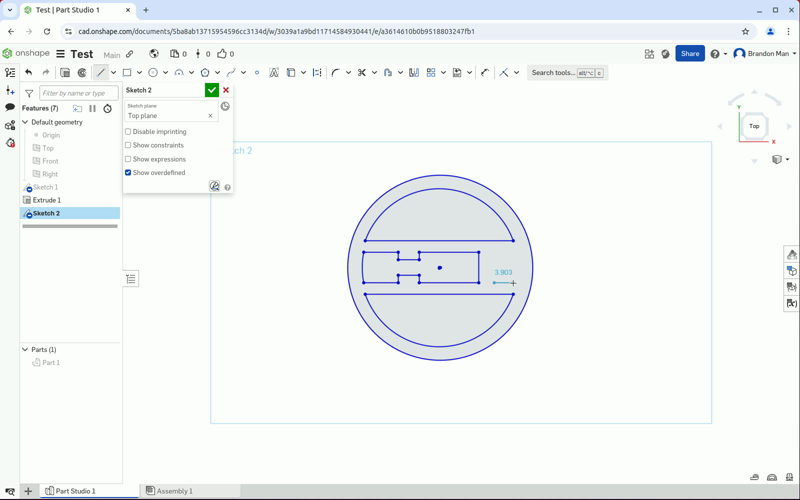
click(513, 282)
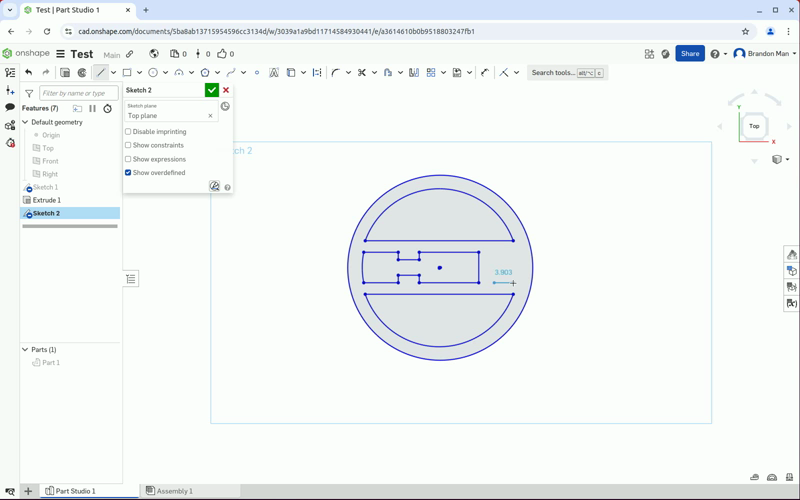
key_up(shift)
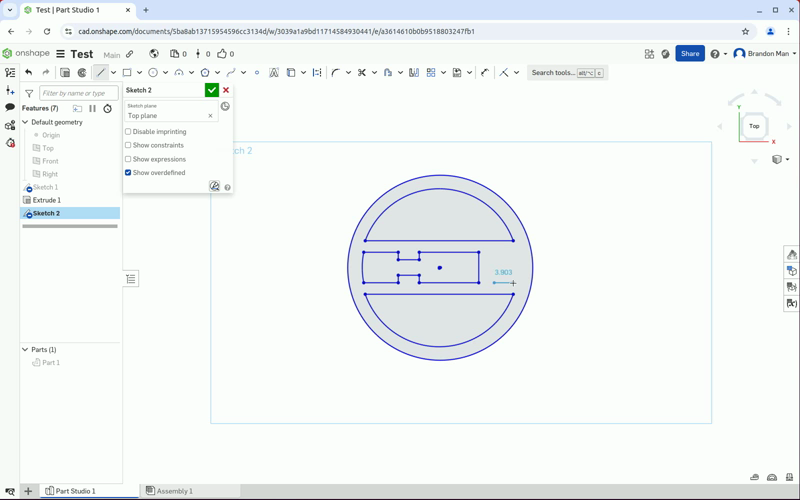
key_down(shift)
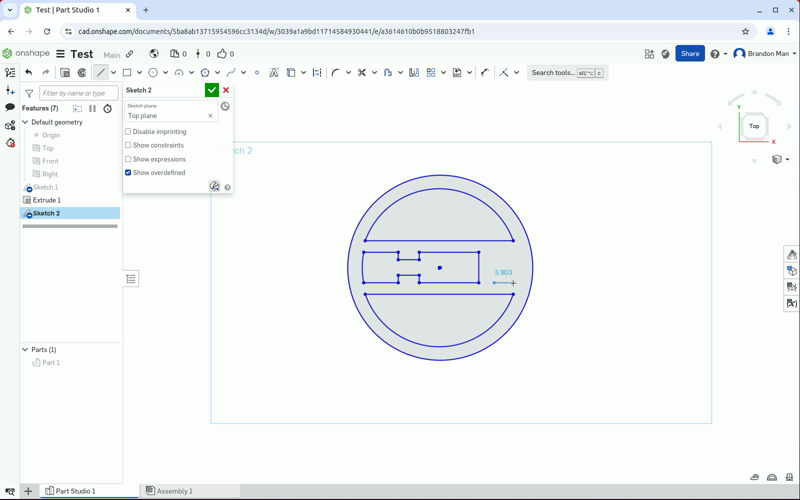
mouse_move(543, 282)
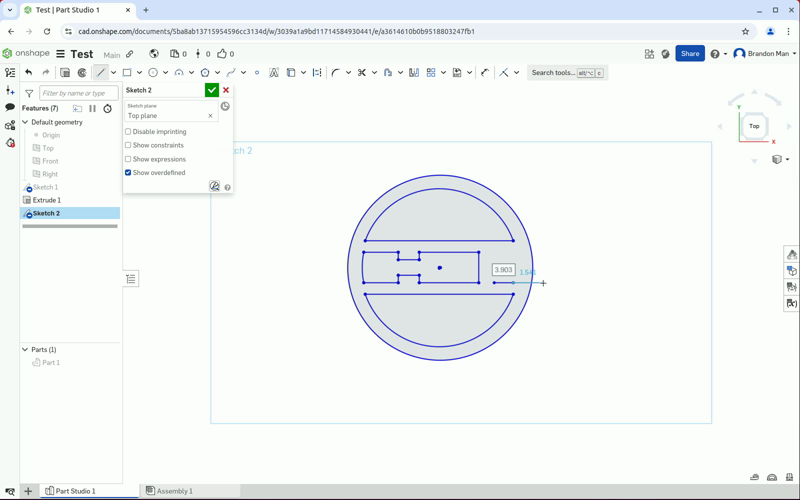
mouse_move(515, 282)
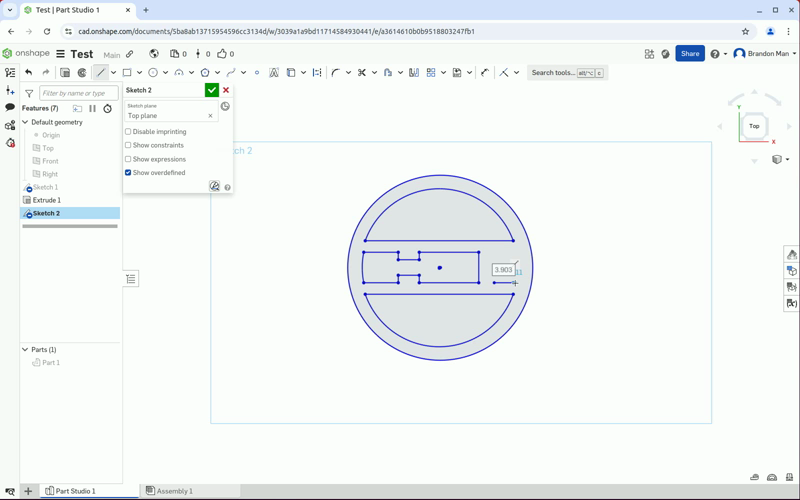
scroll(6)
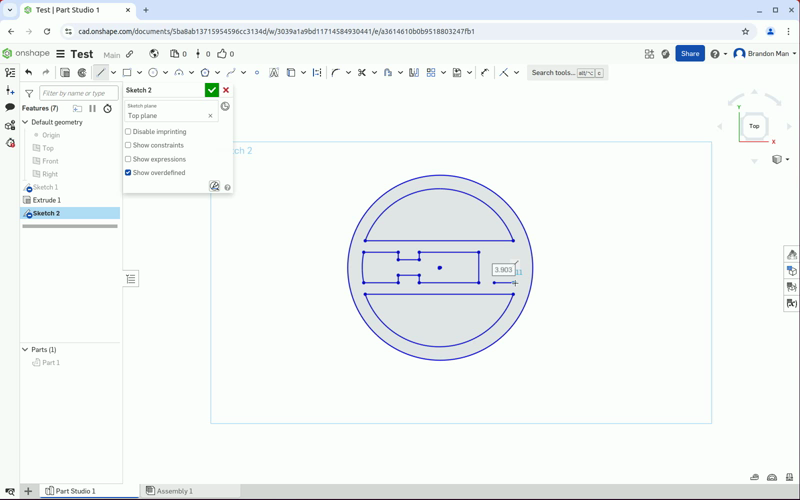
scroll(6)
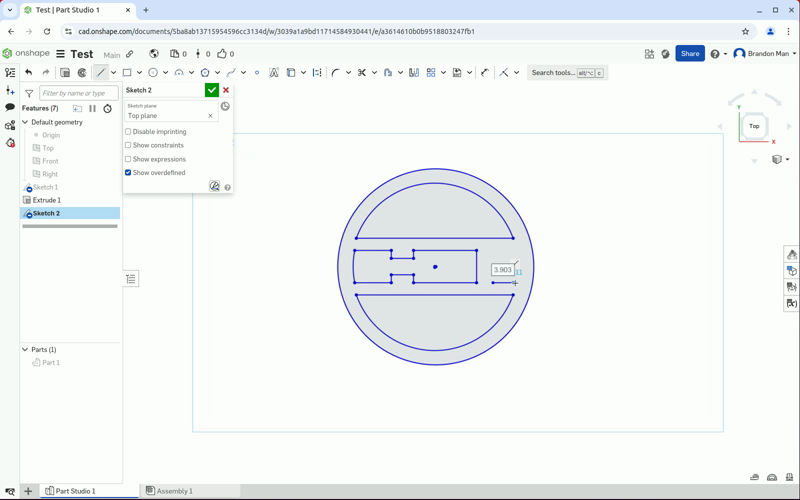
scroll(6)
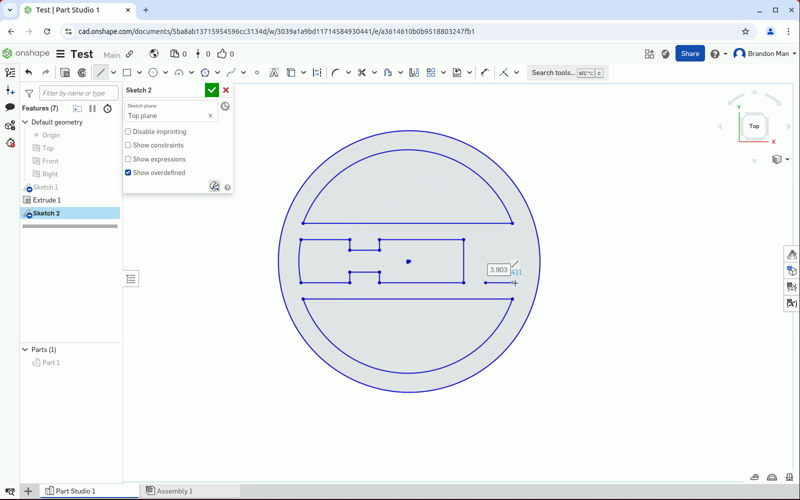
scroll(6)
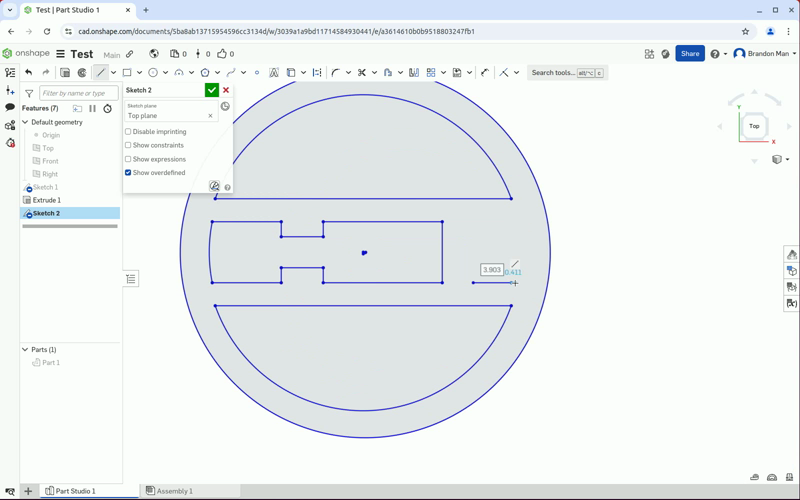
scroll(6)
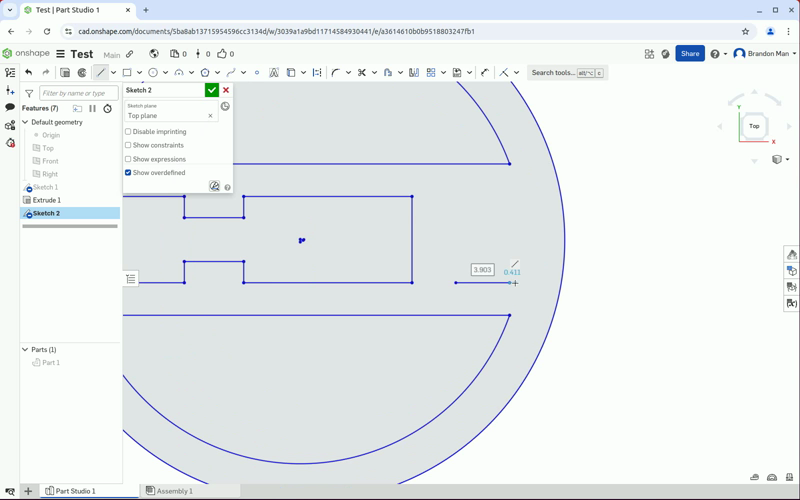
scroll(6)
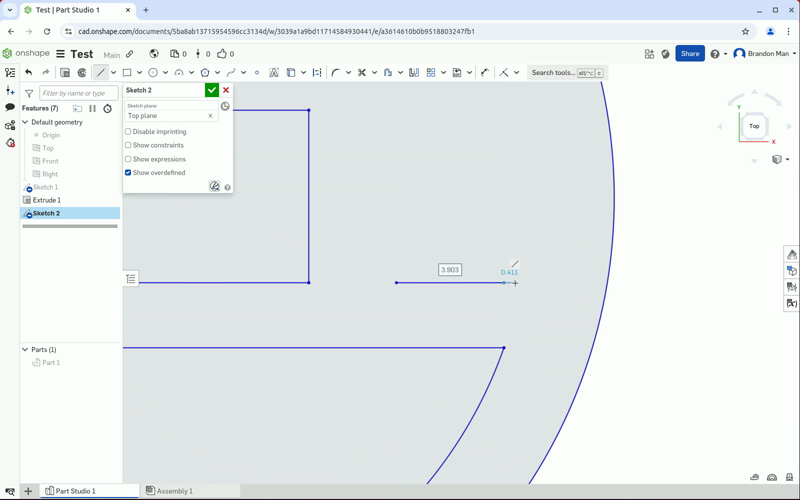
scroll(6)
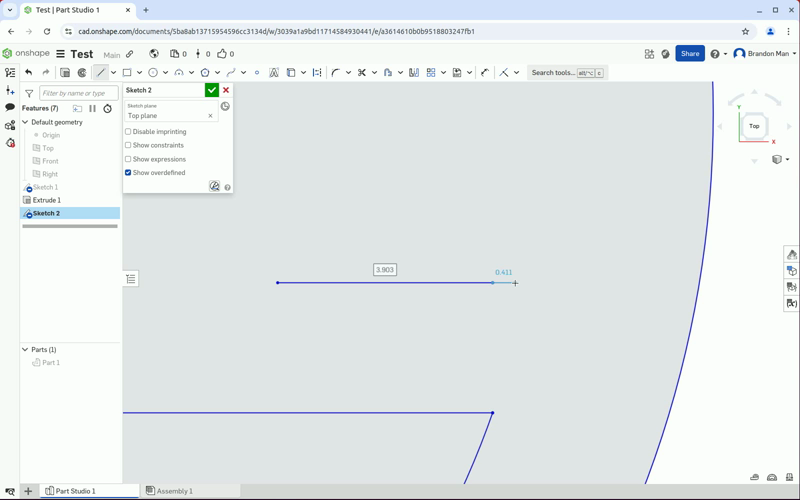
click(515, 282)
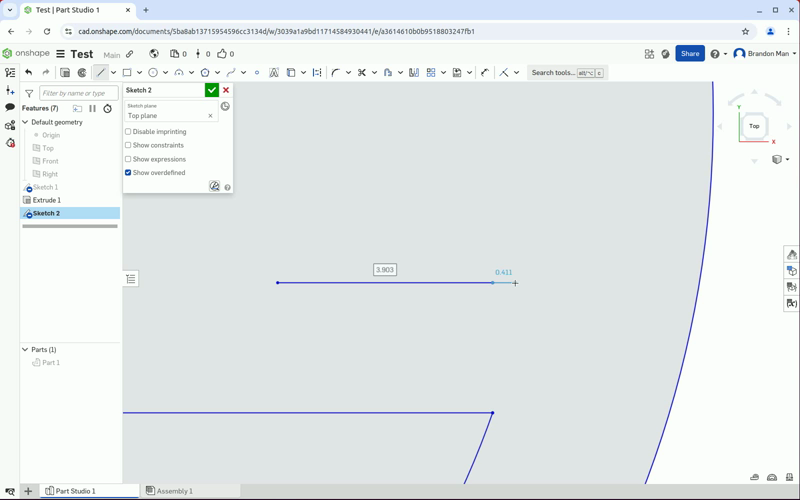
scroll(-6)
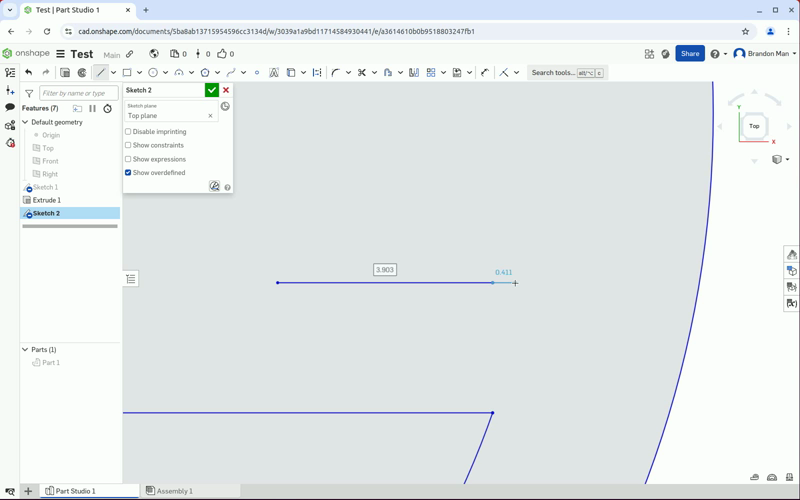
scroll(-6)
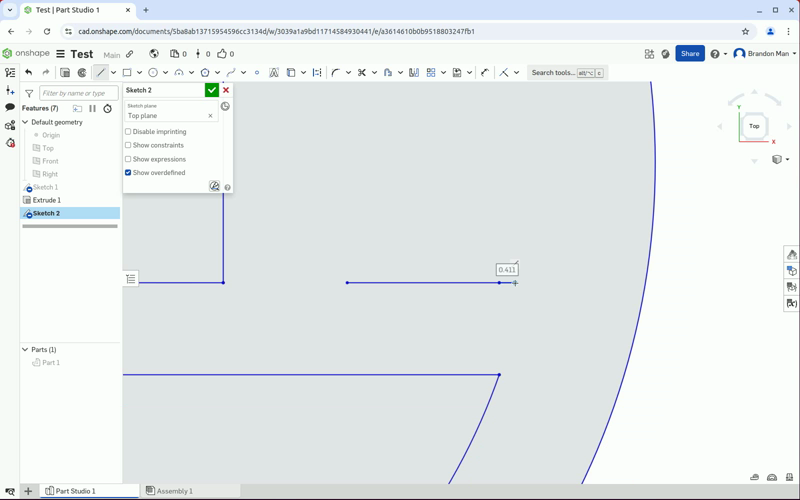
scroll(-6)
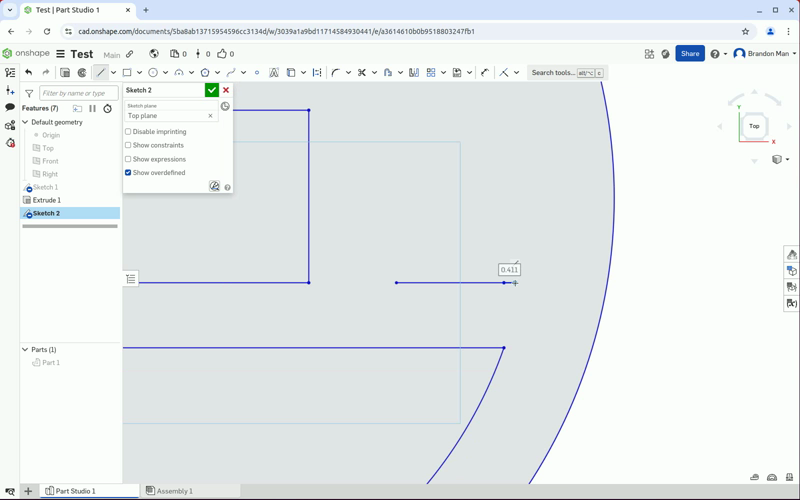
scroll(-6)
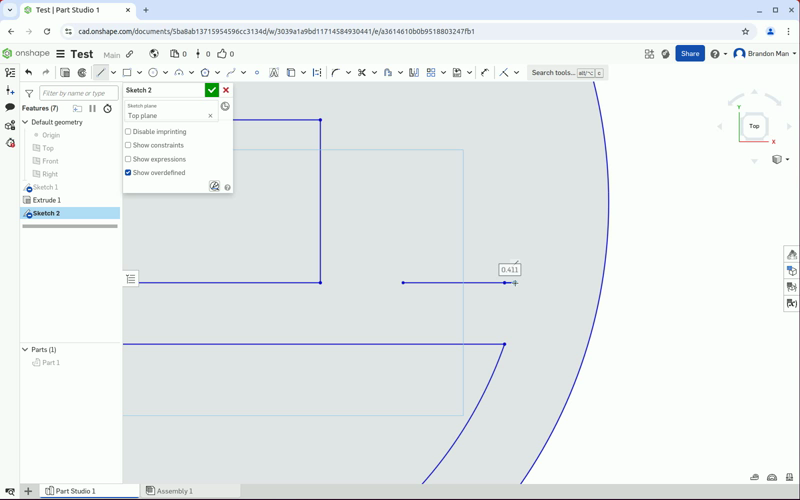
scroll(-6)
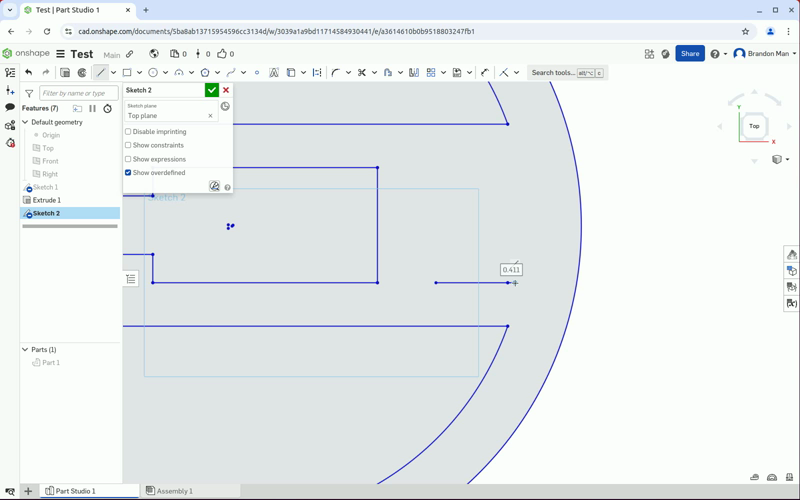
scroll(-6)
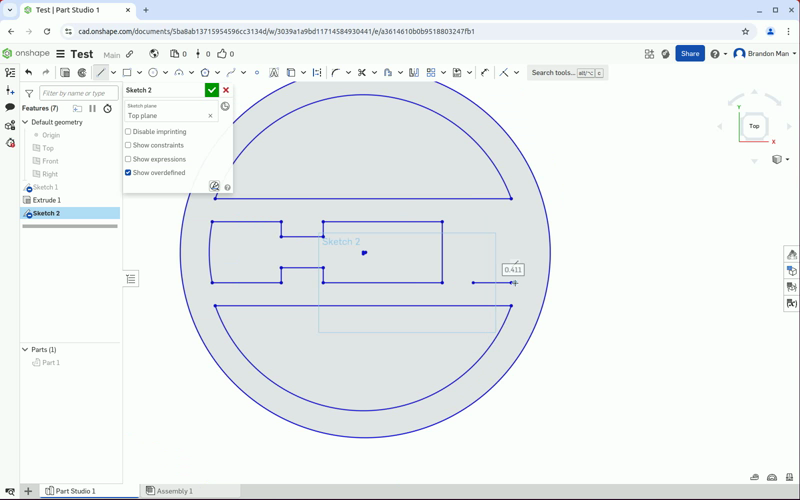
scroll(-6)
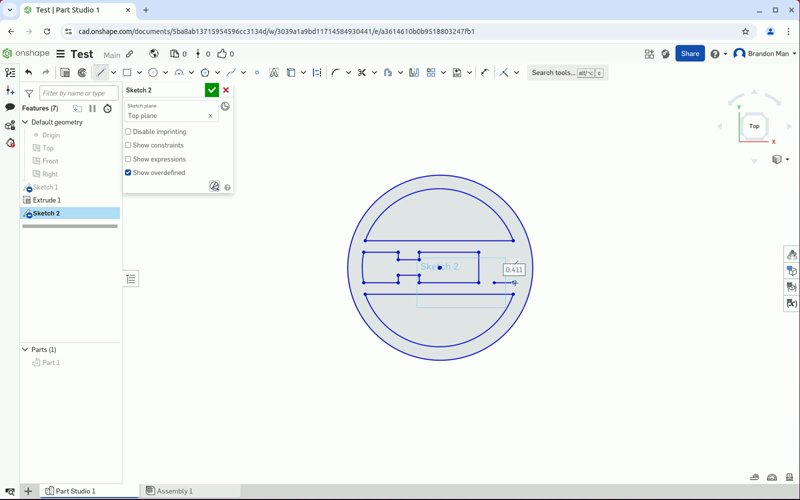
key_up(shift)
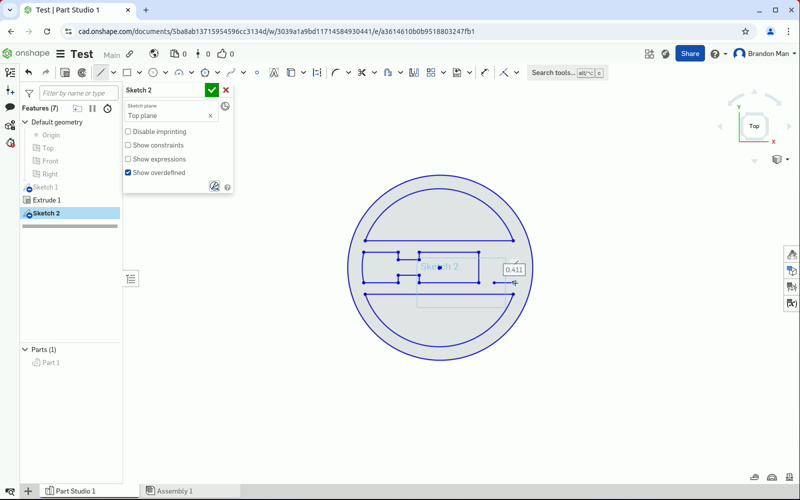
key(esc)
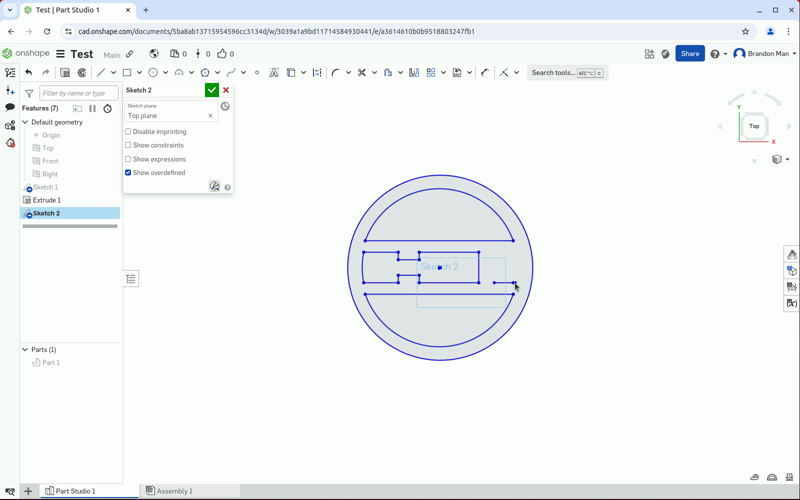
key(a)
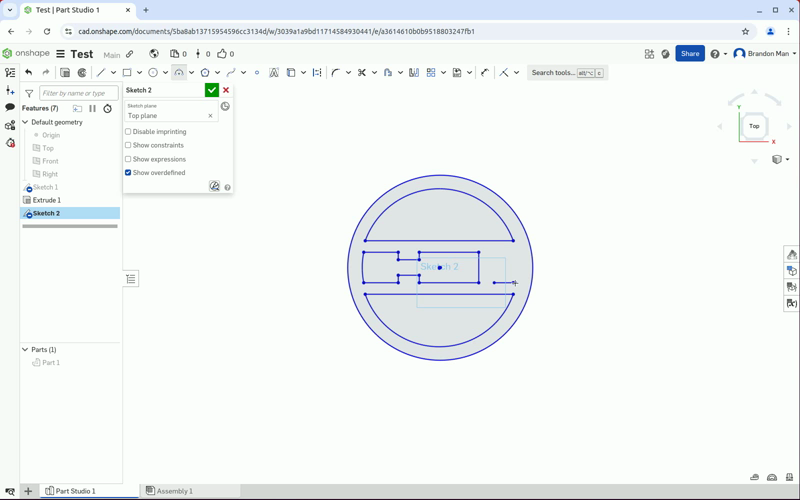
mouse_move(515, 282)
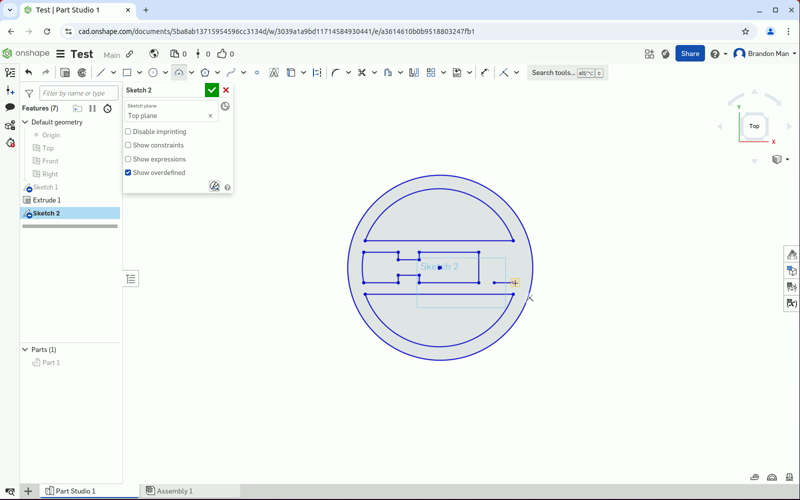
scroll(6)
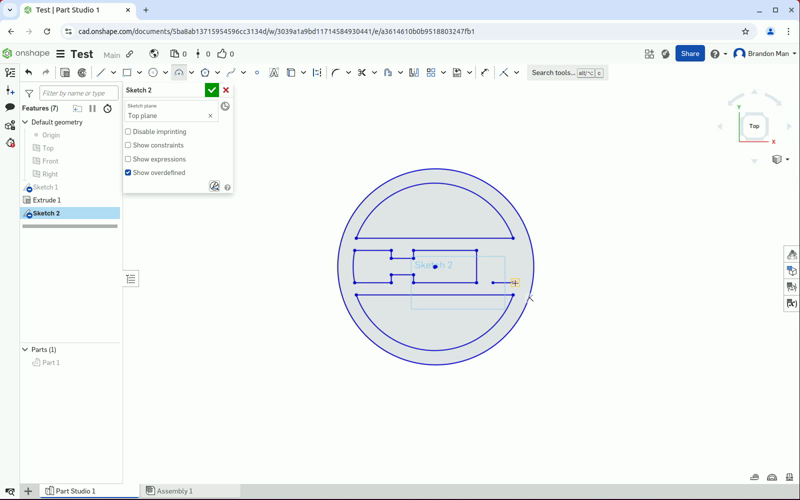
scroll(6)
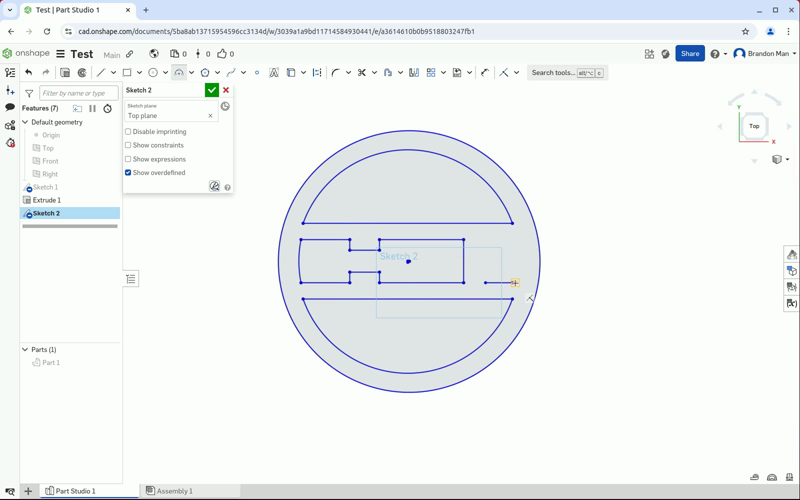
scroll(6)
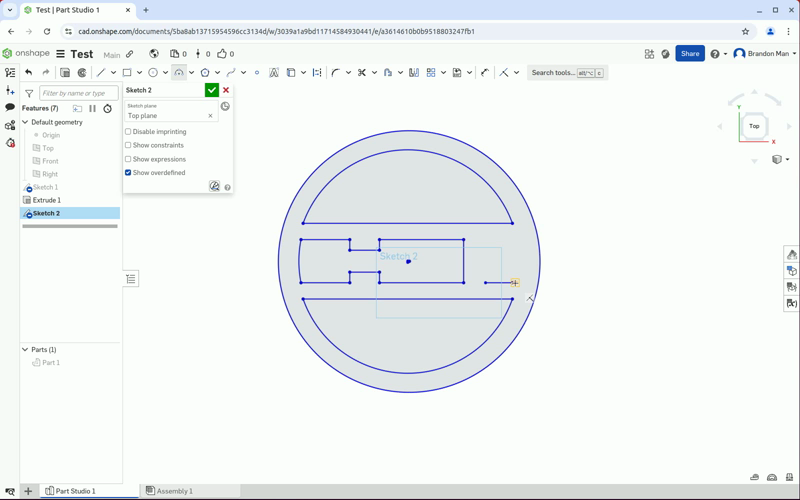
scroll(6)
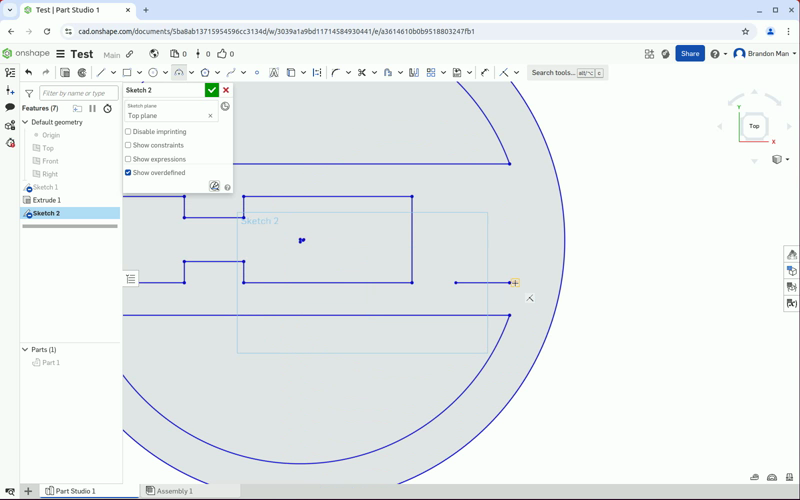
scroll(6)
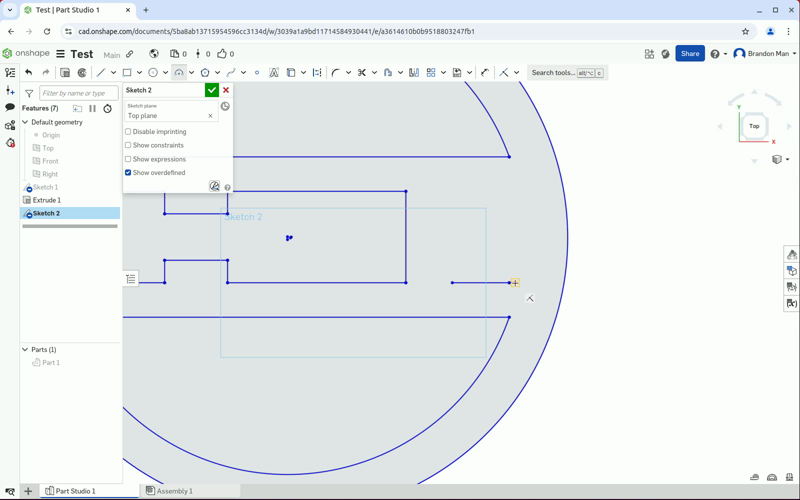
scroll(6)
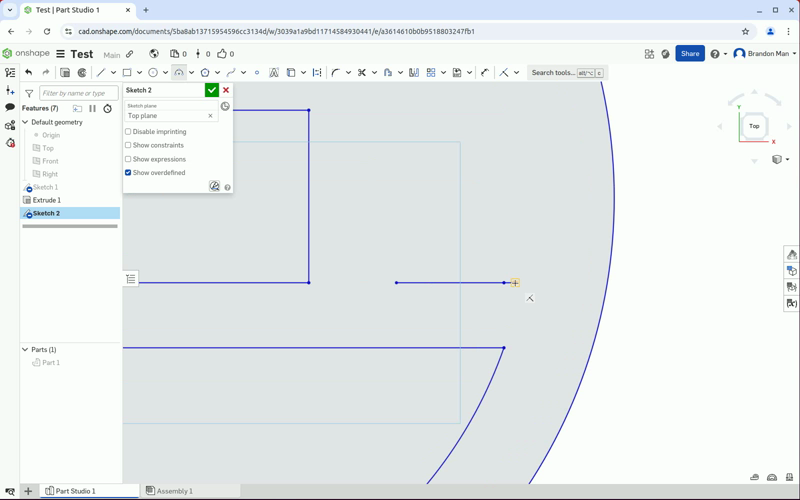
scroll(6)
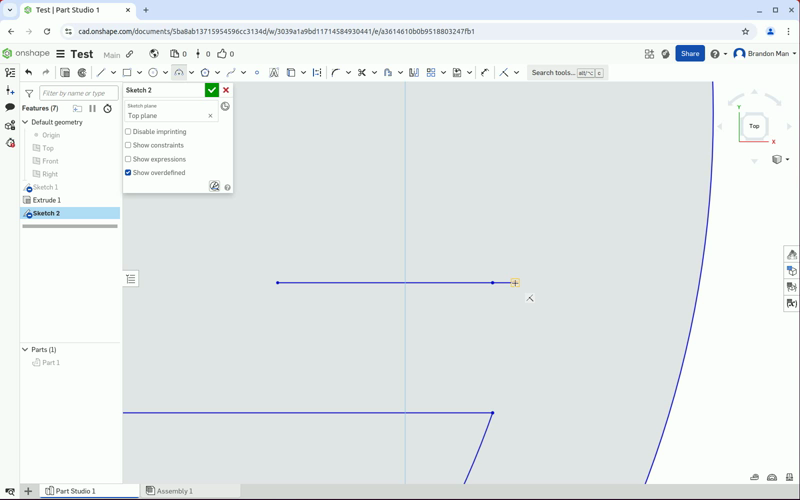
click(515, 282)
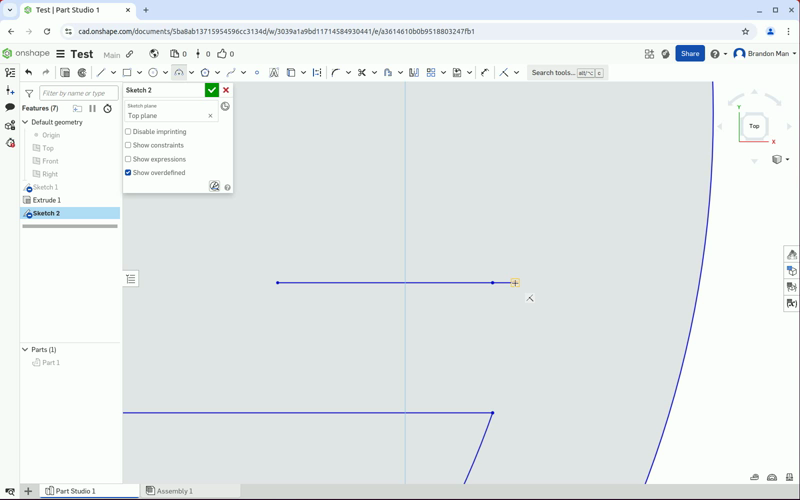
scroll(-6)
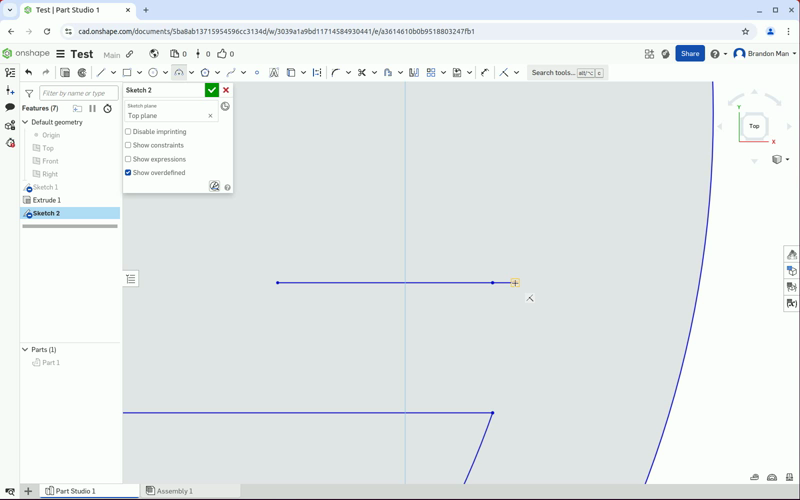
scroll(-6)
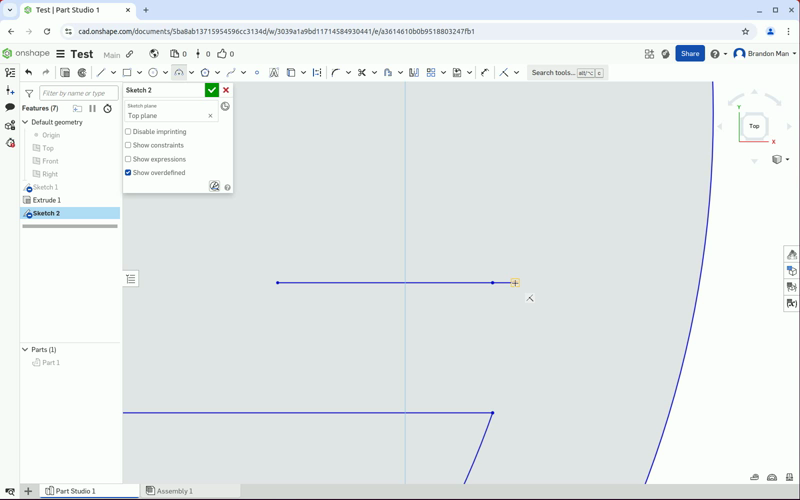
scroll(-6)
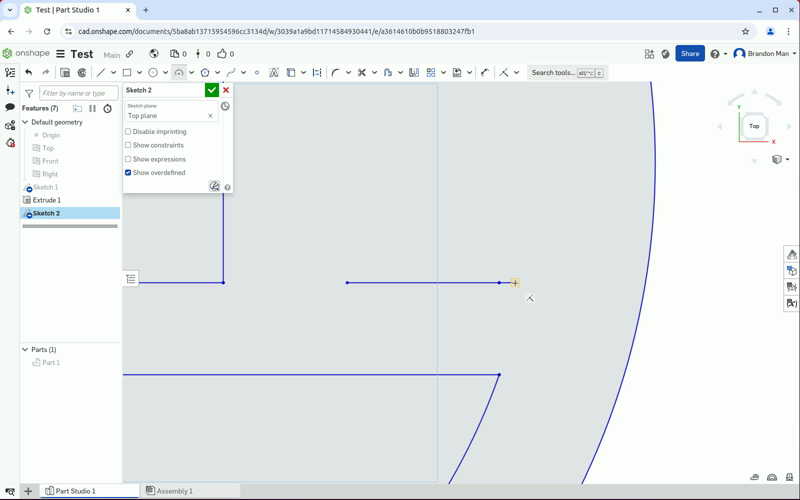
scroll(-6)
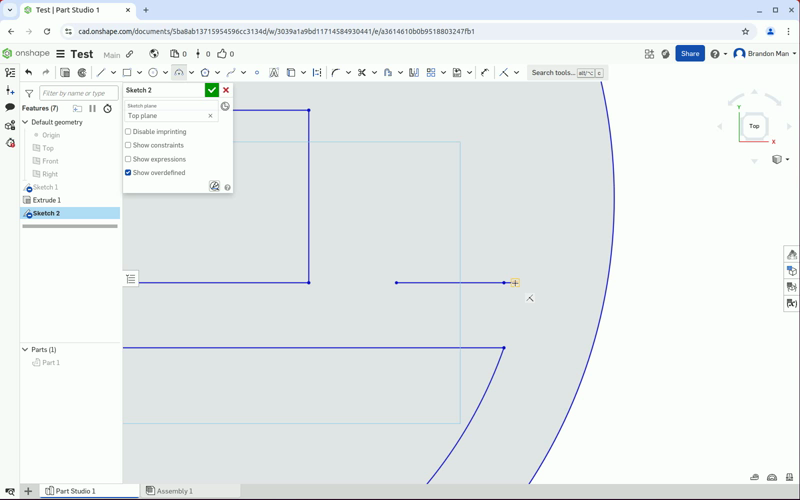
scroll(-6)
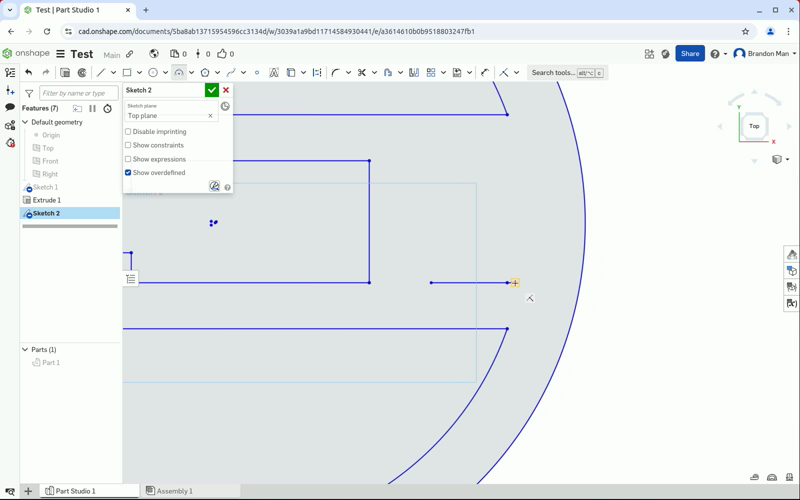
scroll(-6)
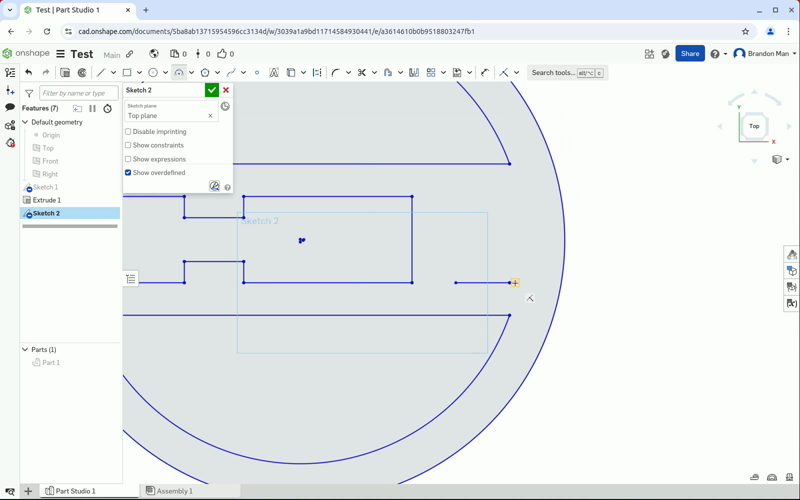
scroll(-6)
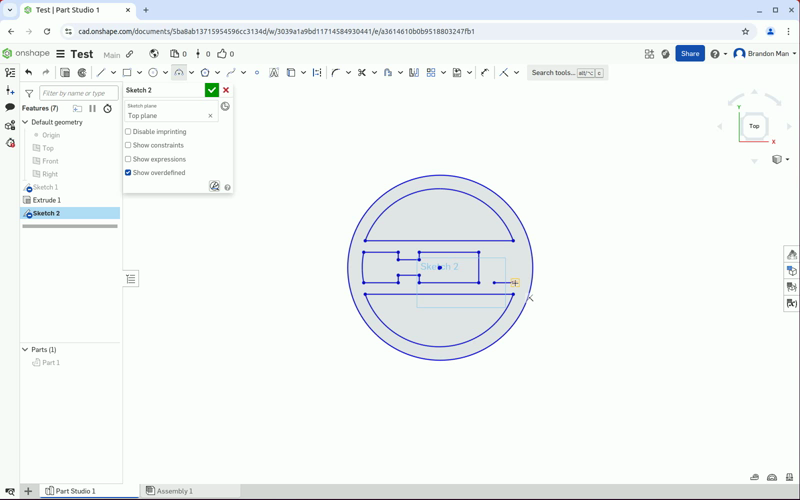
key_down(shift)
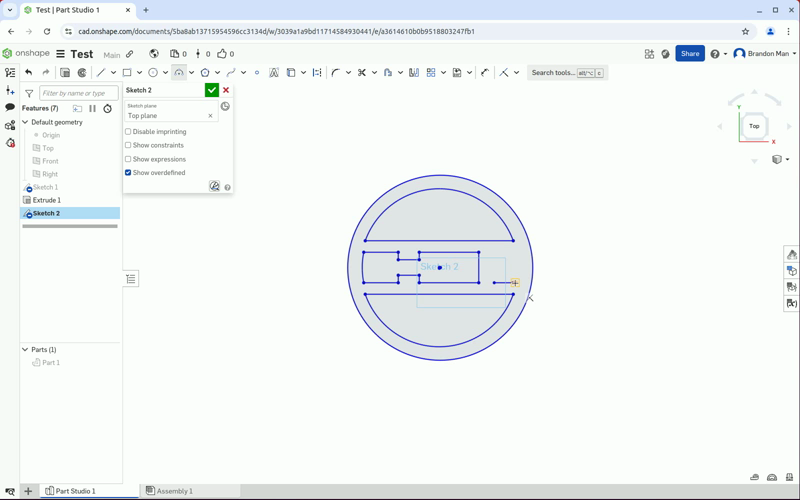
mouse_move(515, 252)
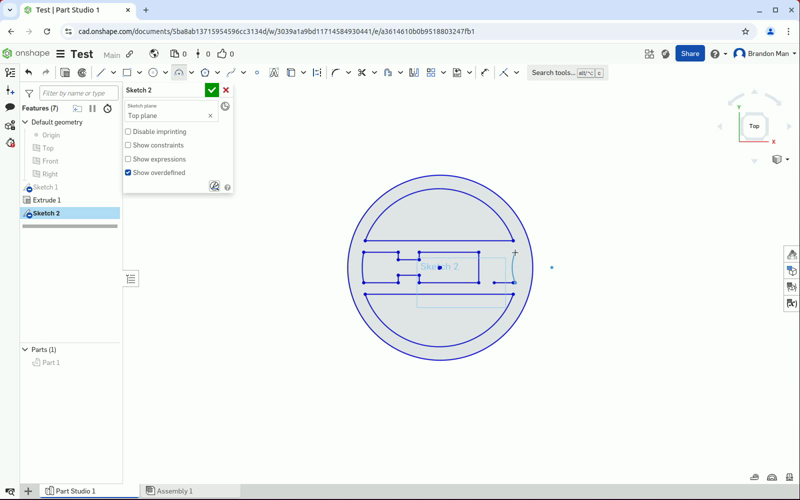
click(515, 252)
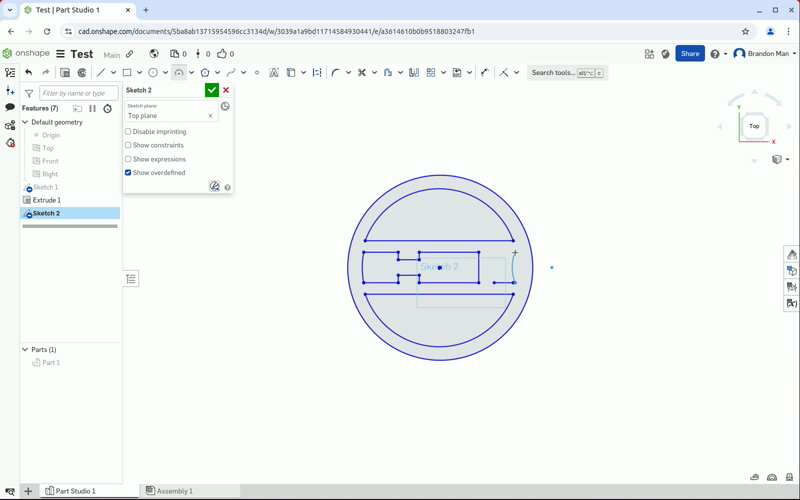
mouse_move(516, 267)
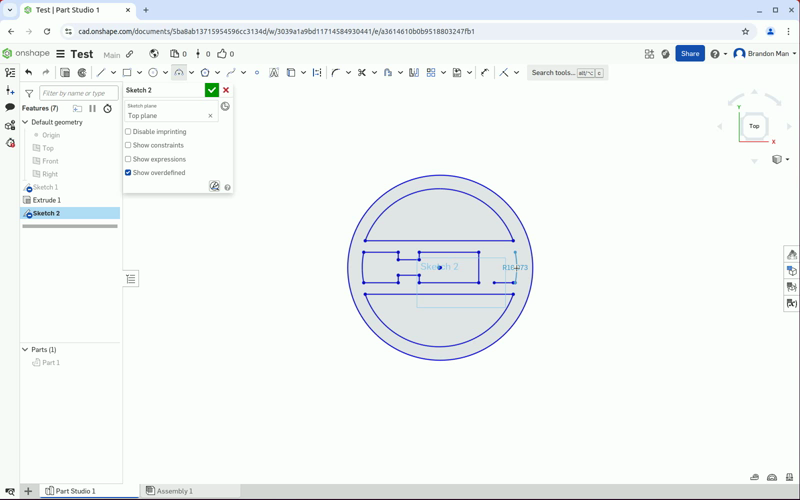
click(516, 267)
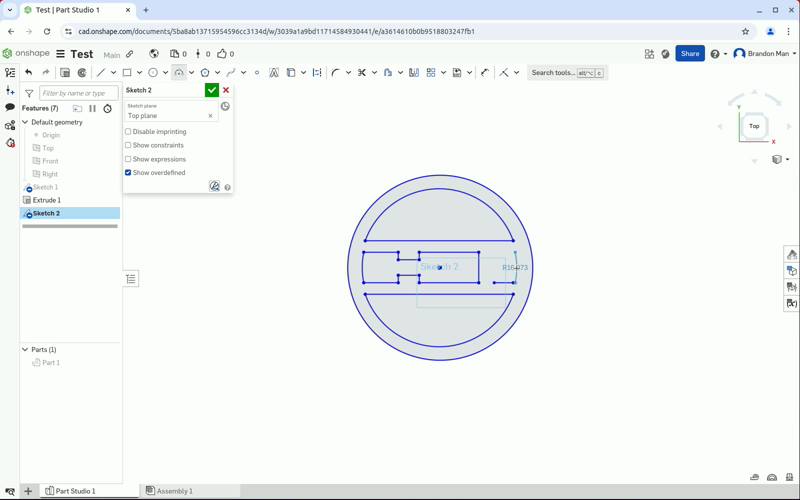
key_up(shift)
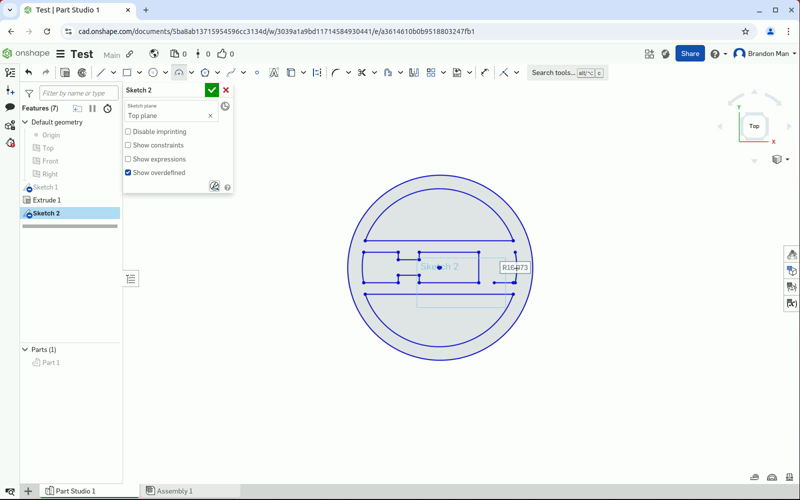
key(esc)
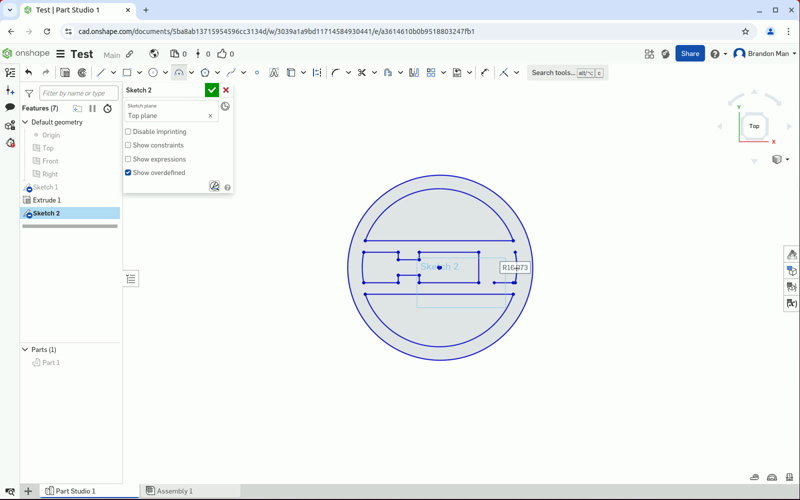
key(l)
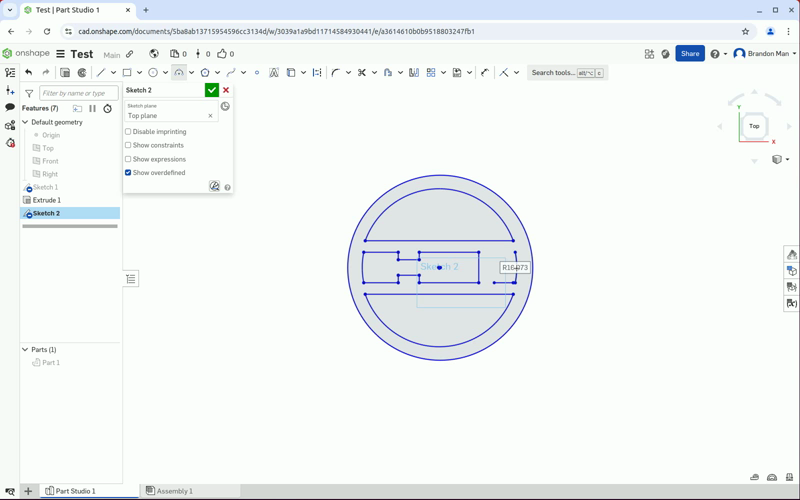
mouse_move(515, 252)
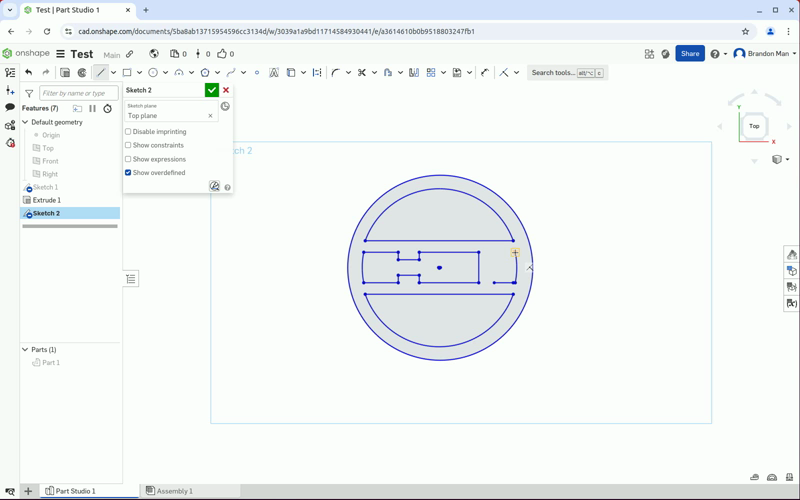
click(515, 252)
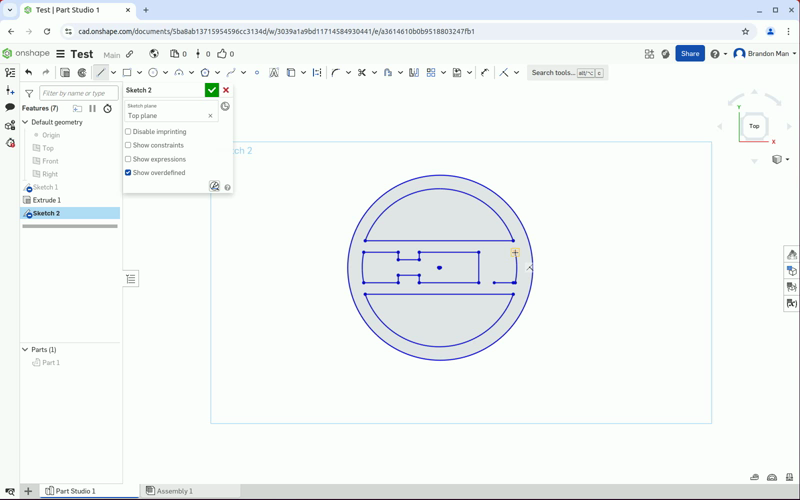
key_down(shift)
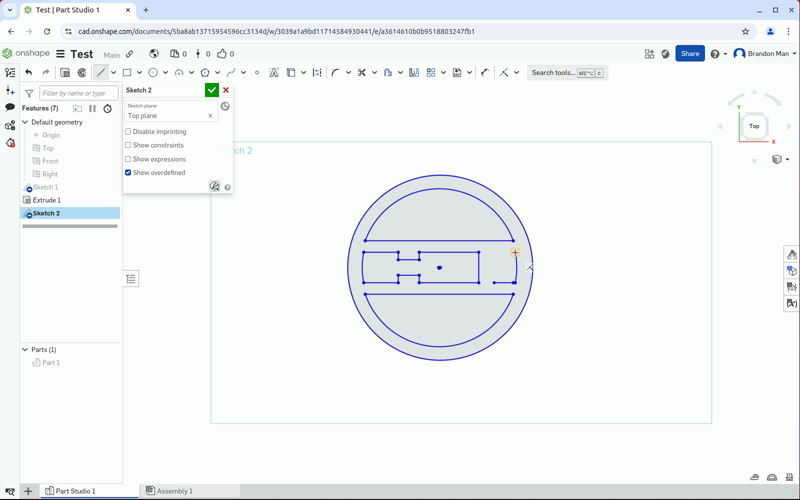
mouse_move(545, 252)
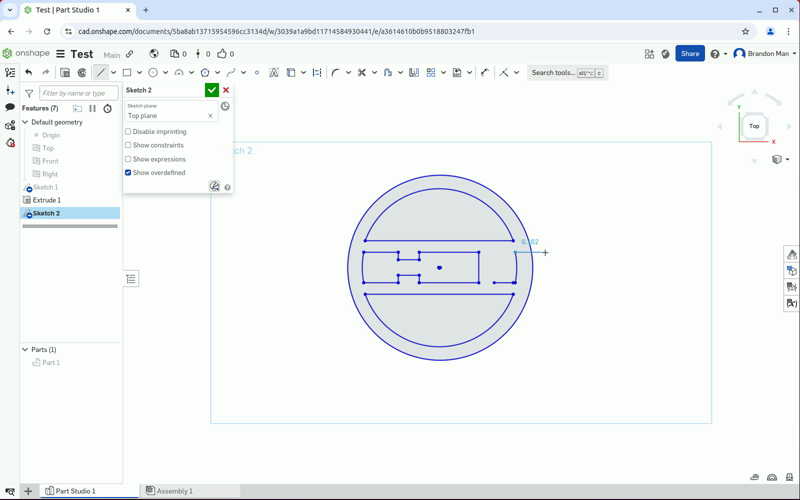
mouse_move(513, 252)
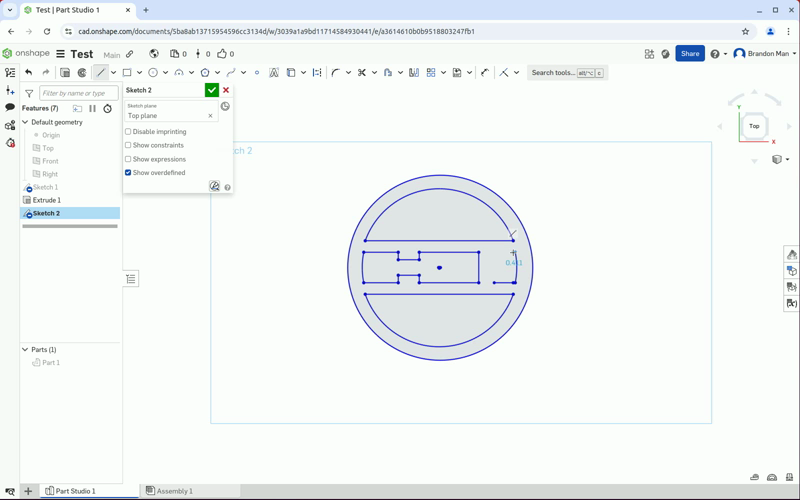
scroll(6)
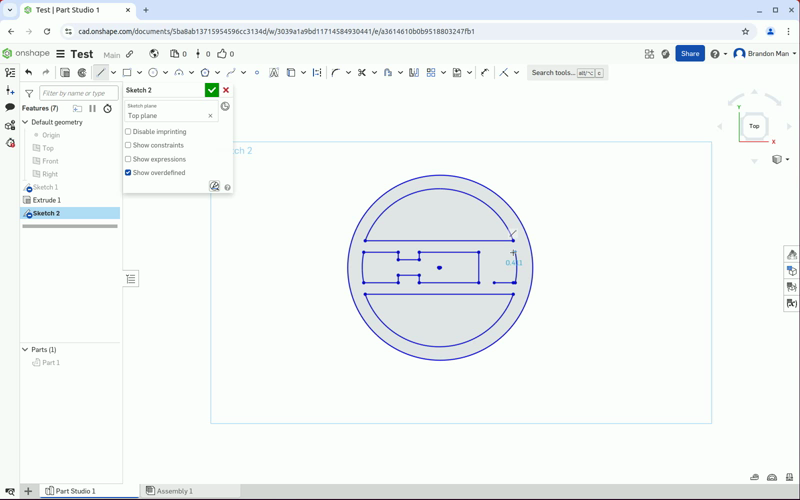
scroll(6)
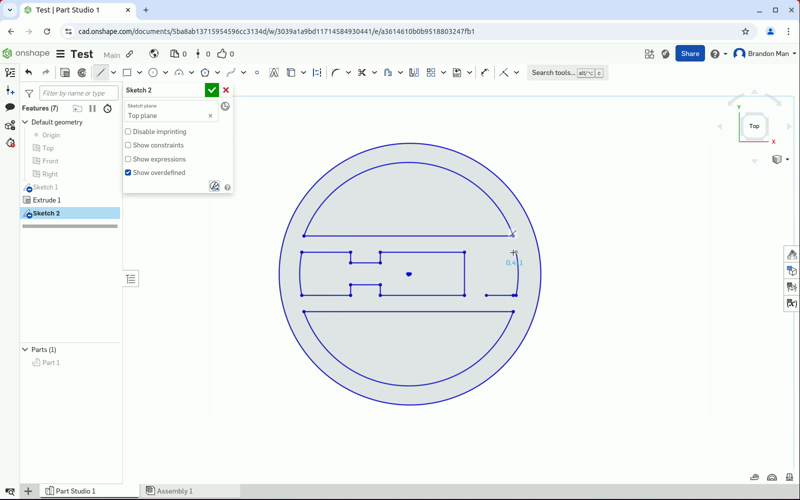
scroll(6)
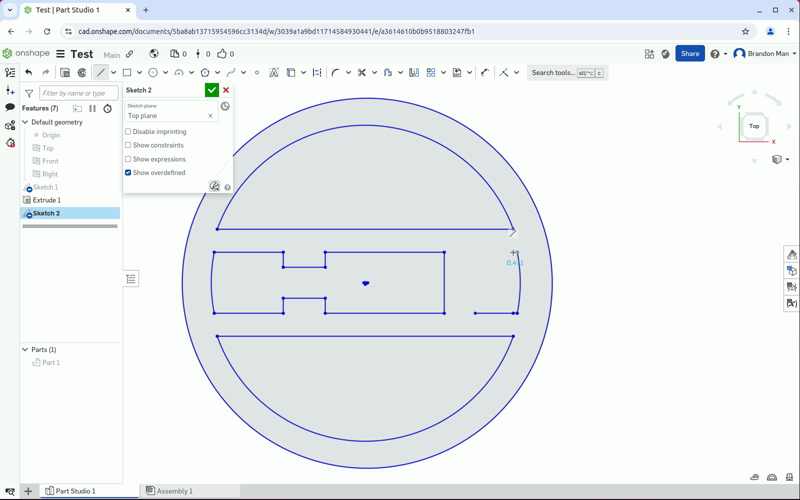
scroll(6)
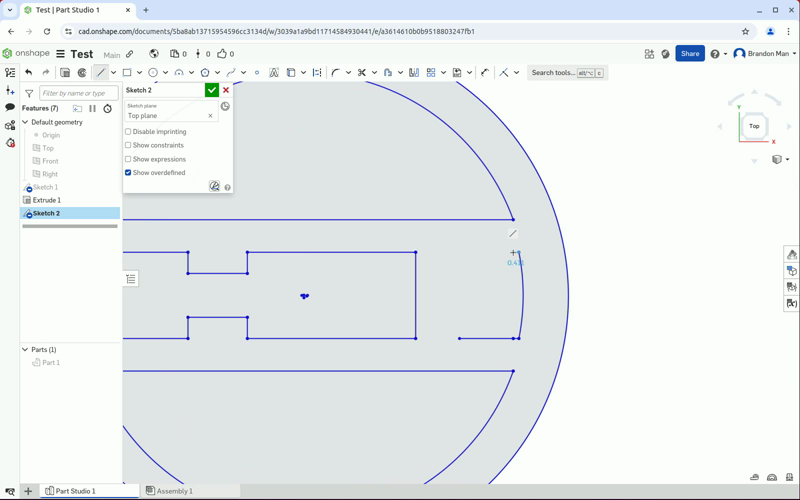
scroll(6)
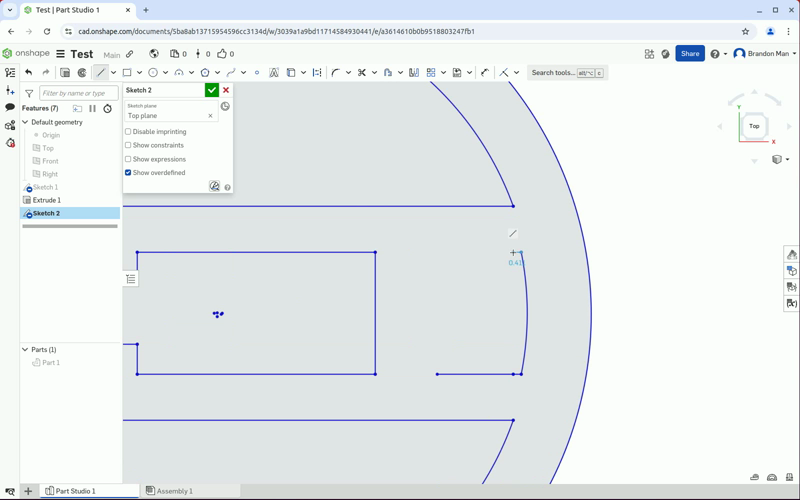
scroll(6)
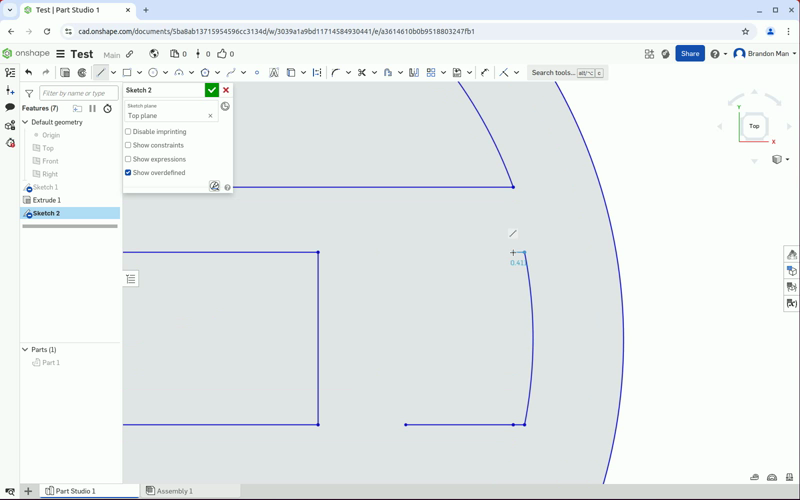
scroll(6)
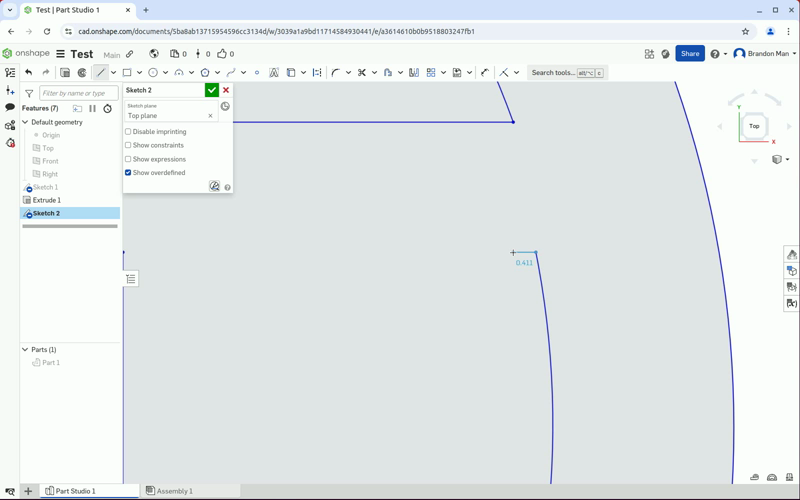
click(513, 252)
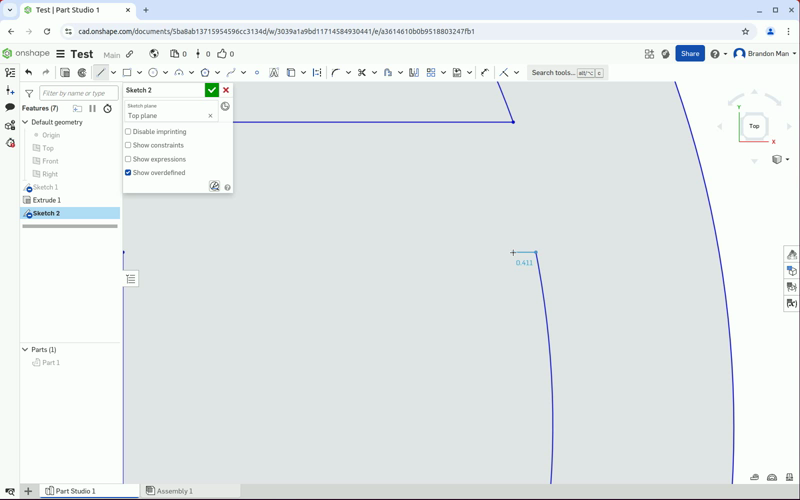
scroll(-6)
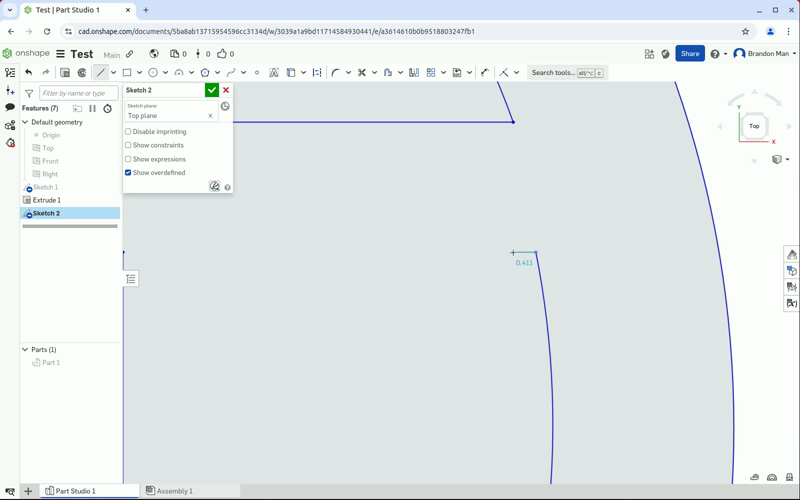
scroll(-6)
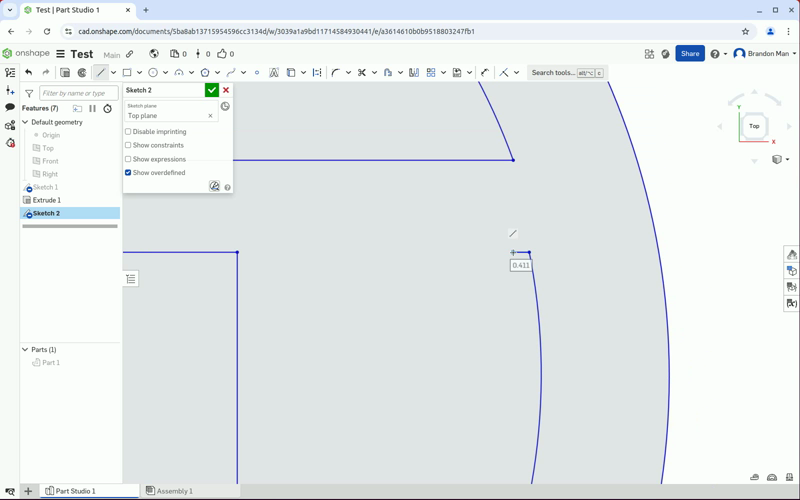
scroll(-6)
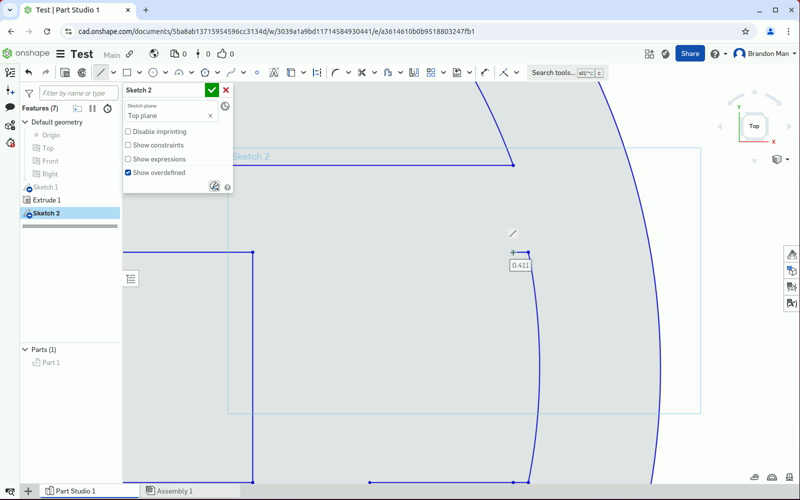
scroll(-6)
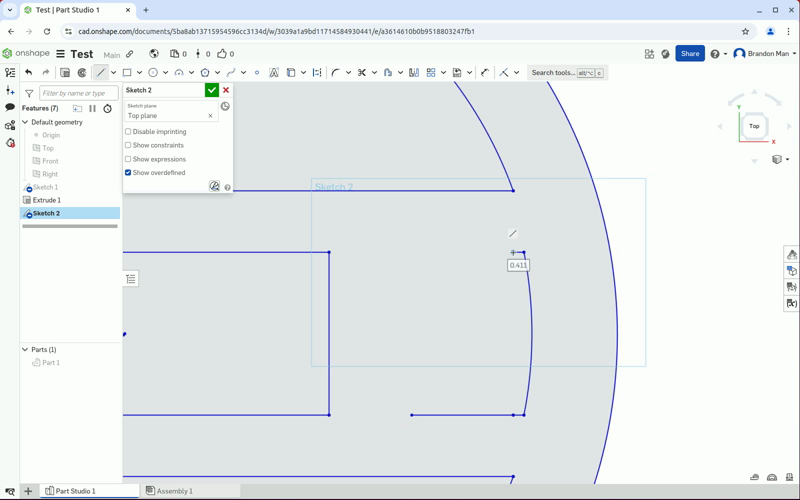
scroll(-6)
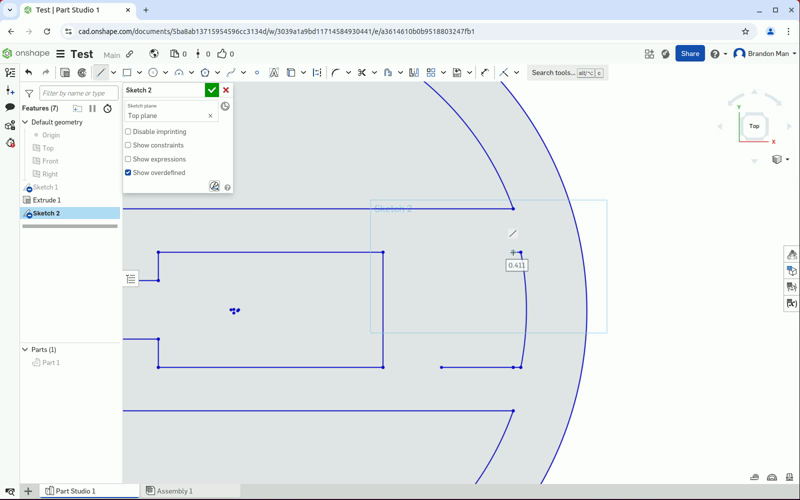
scroll(-6)
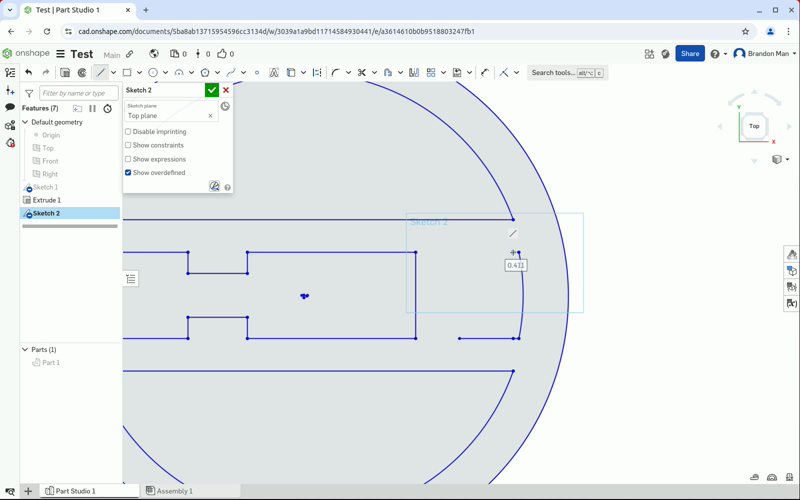
scroll(-6)
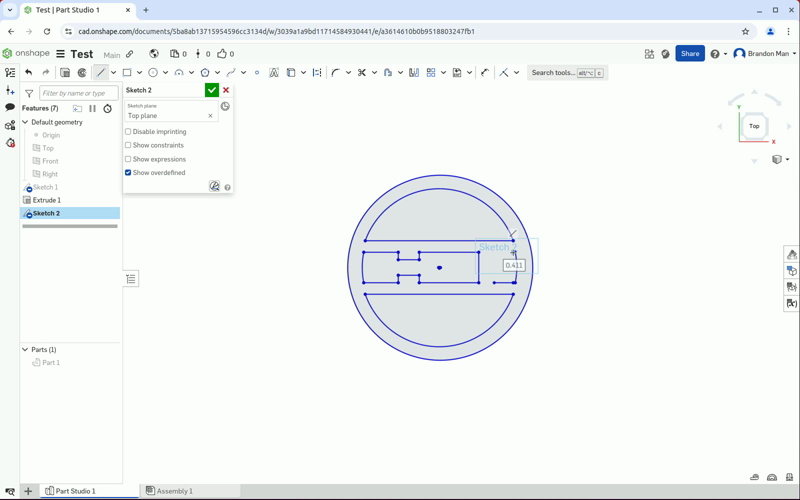
key_up(shift)
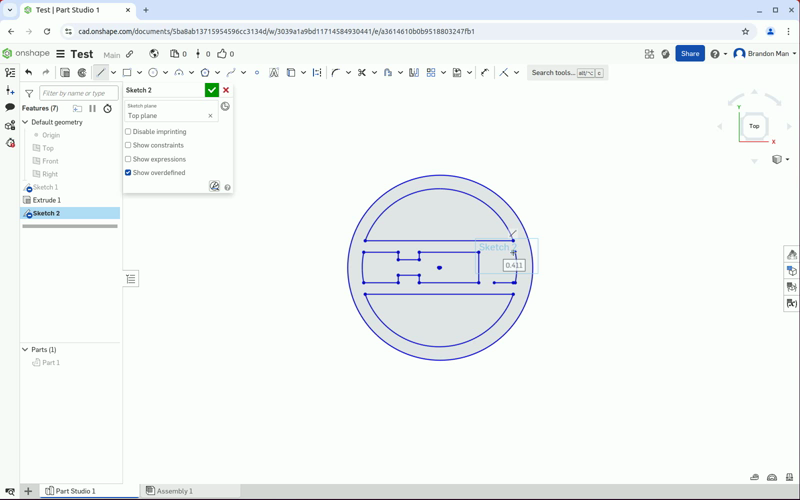
key_down(shift)
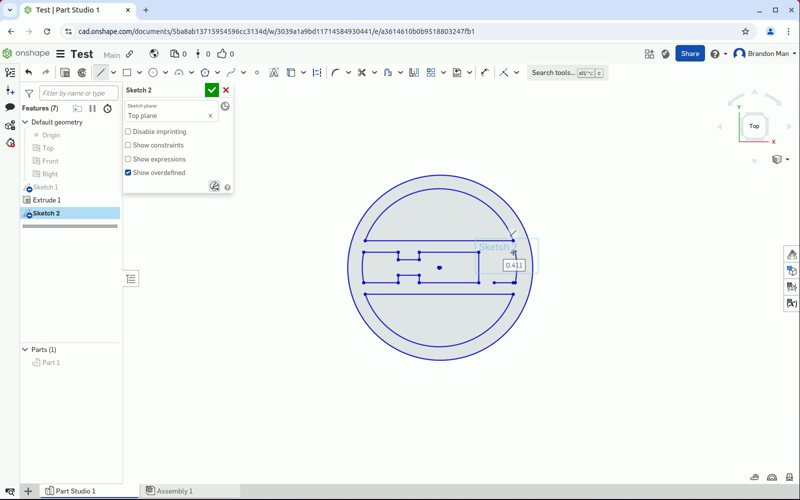
mouse_move(543, 252)
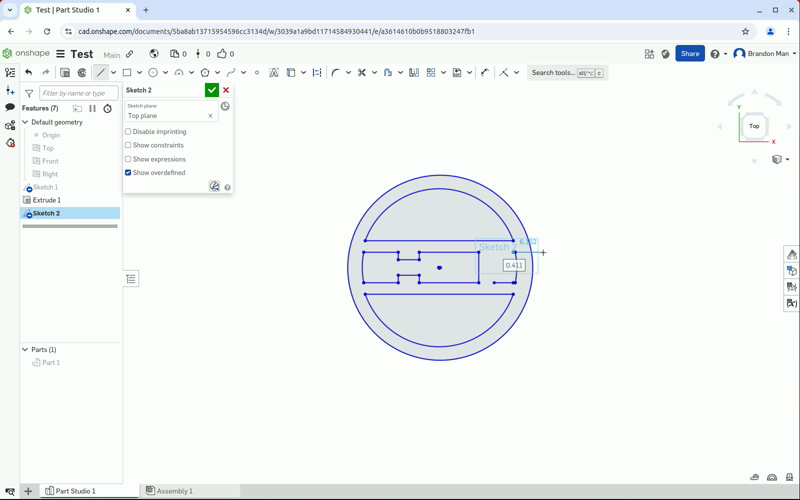
mouse_move(494, 252)
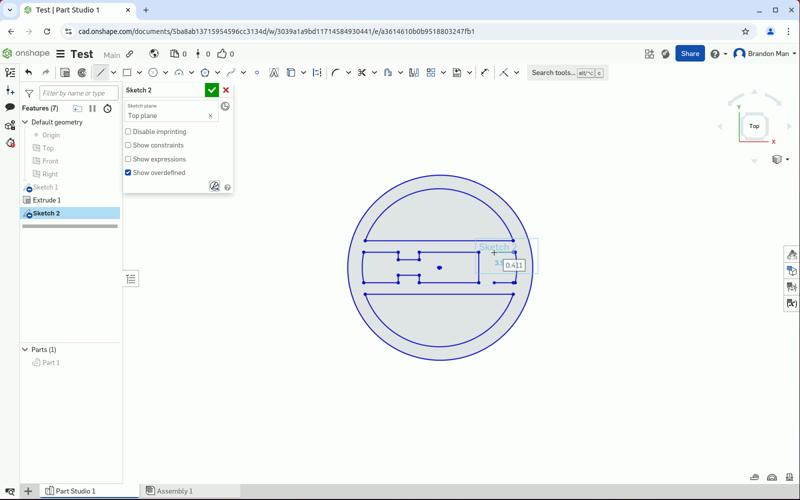
click(494, 252)
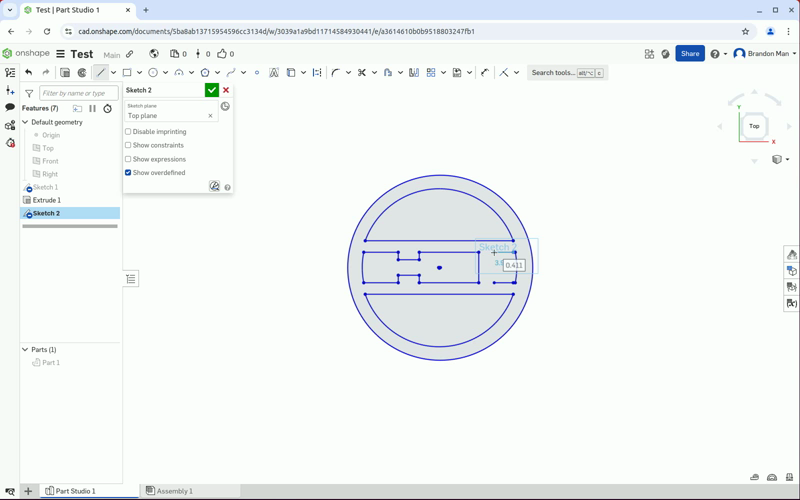
key_up(shift)
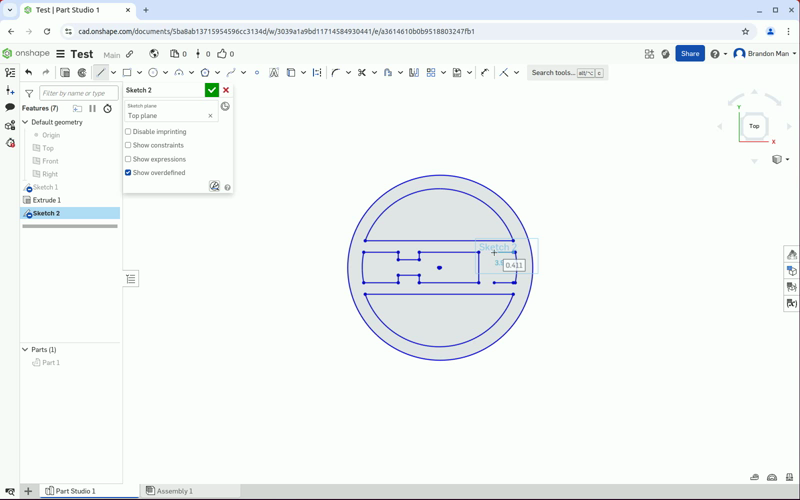
mouse_move(524, 252)
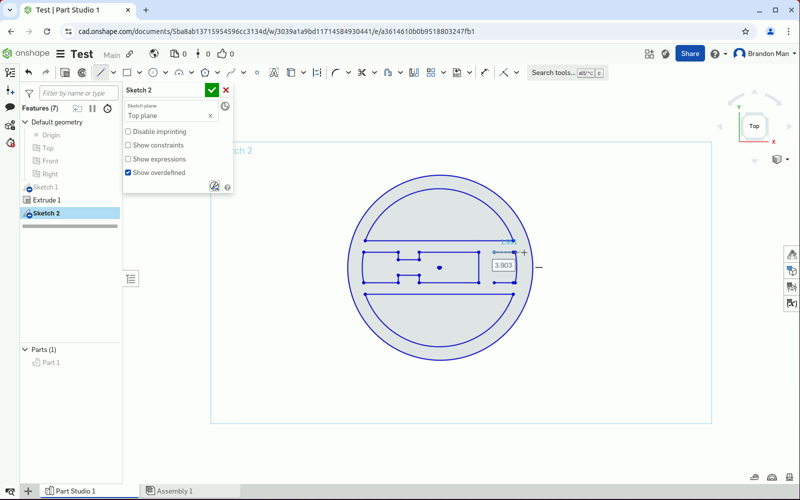
key_down(shift)
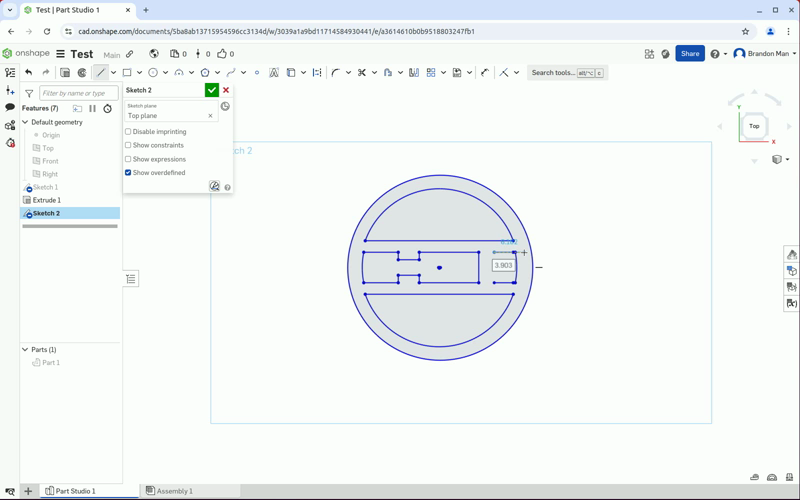
mouse_move(494, 282)
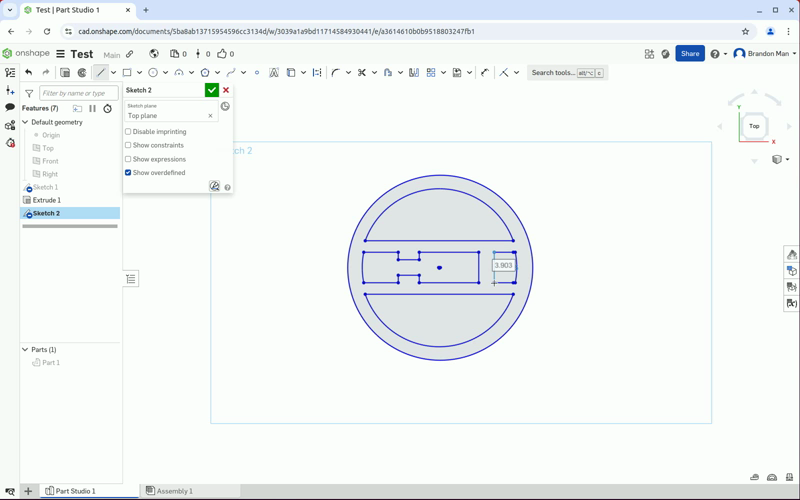
key_up(shift)
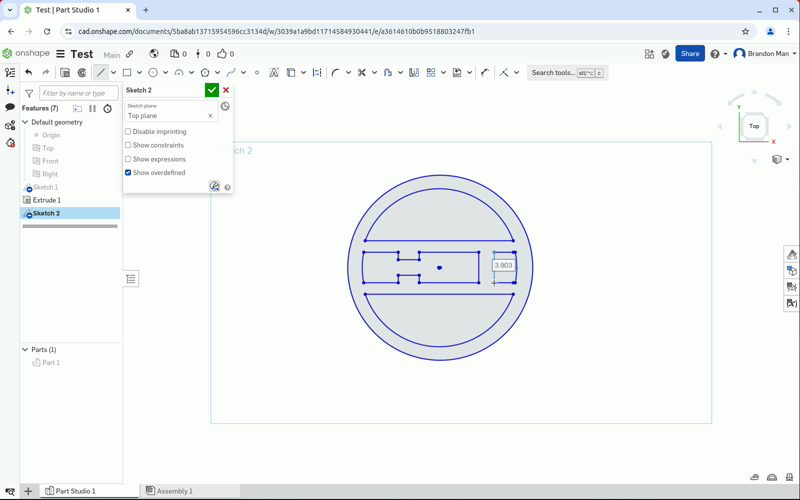
click(494, 282)
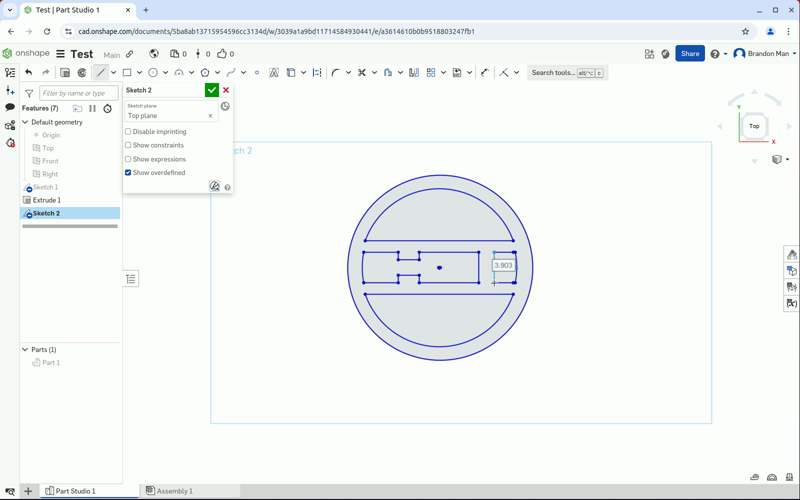
key(esc)
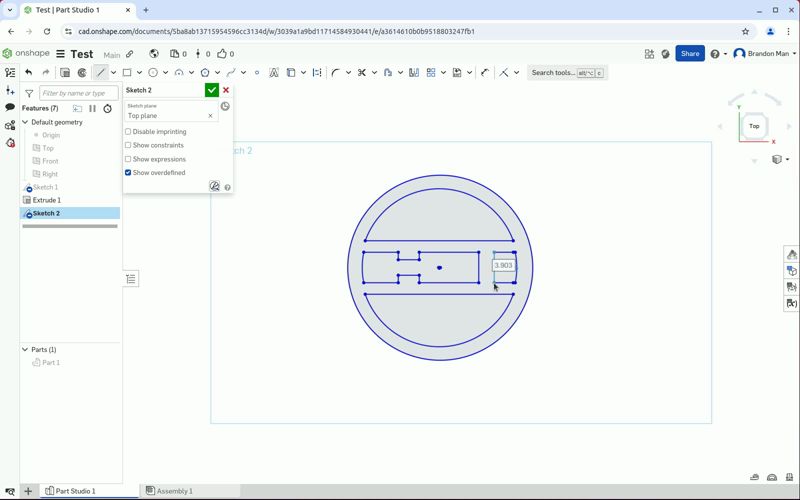
mouse_move(410, 250)
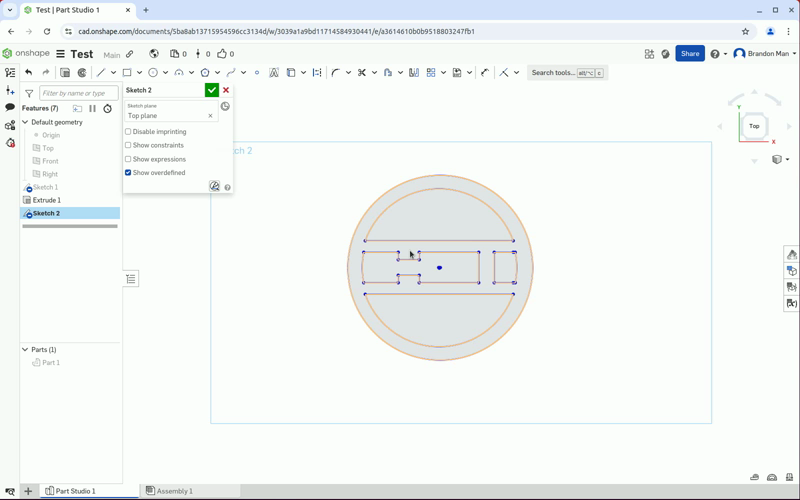
click(410, 250)
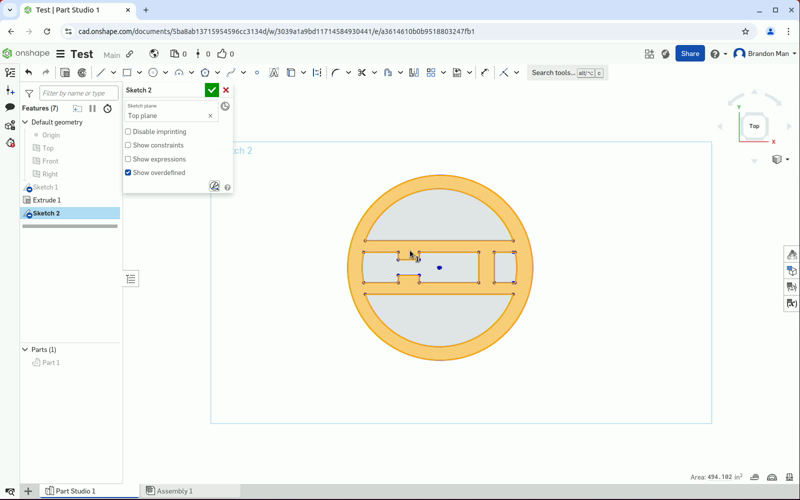
mouse_move(73, 352)
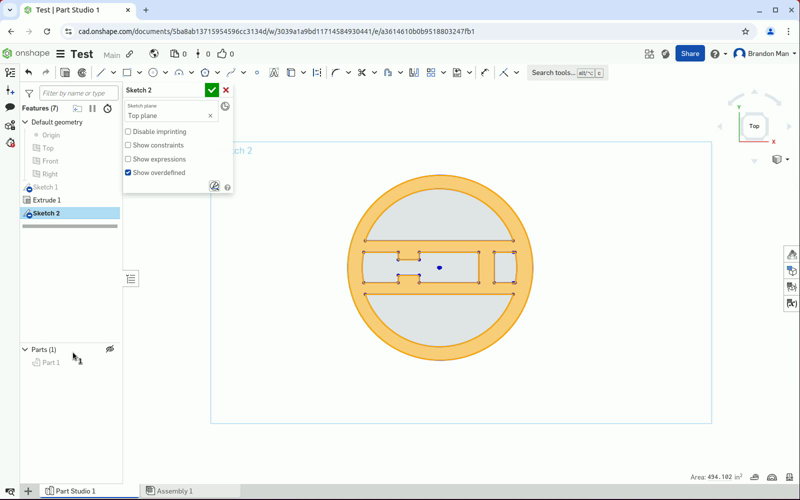
key(shift+y)
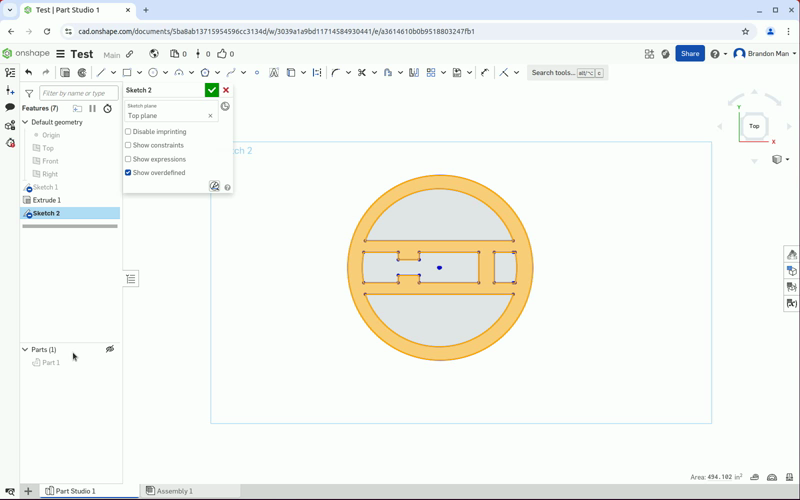
key(shift+e)
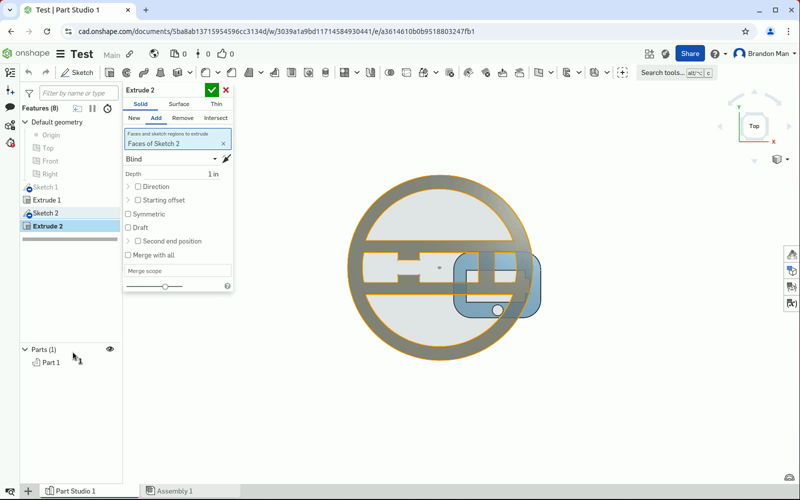
mouse_move(143, 106)
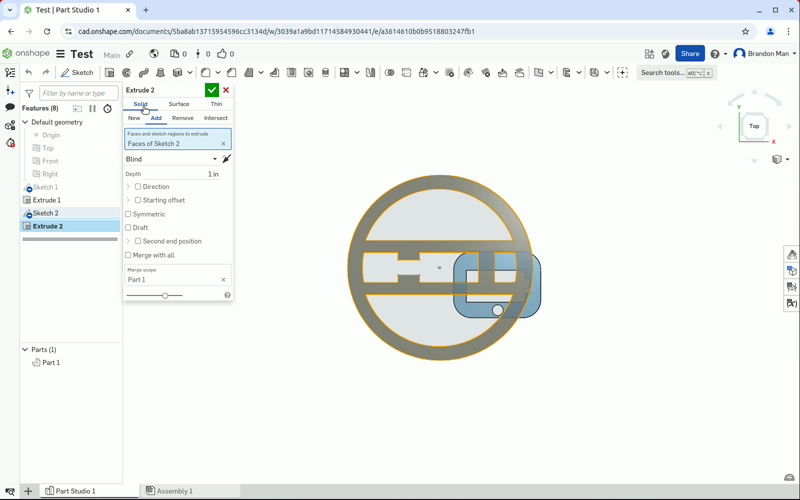
click(143, 106)
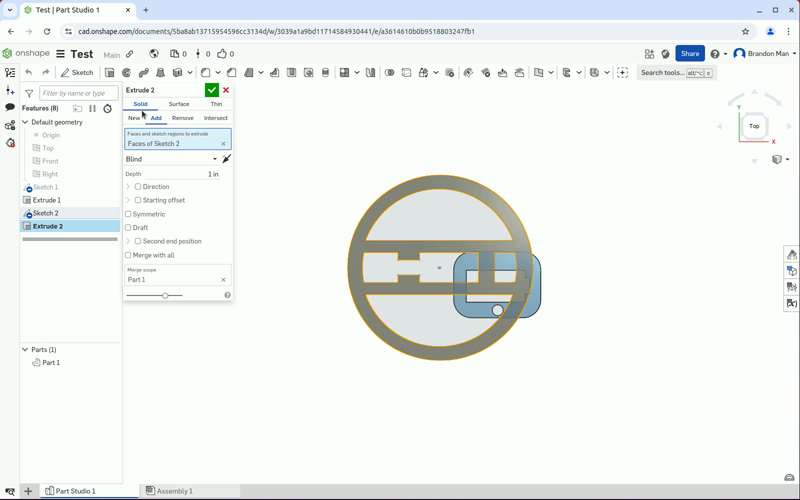
mouse_move(137, 120)
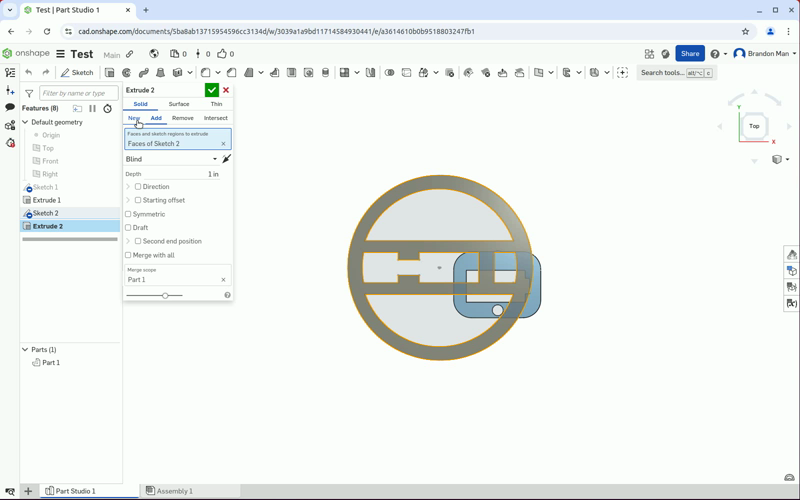
click(137, 120)
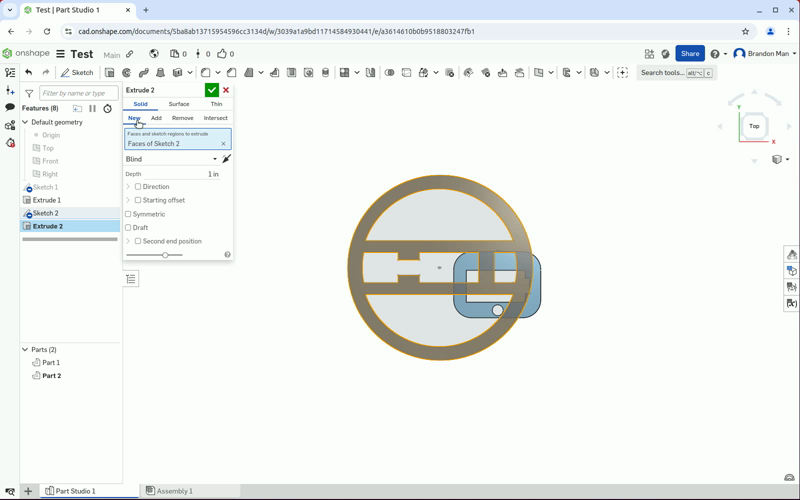
key(tab, 4)
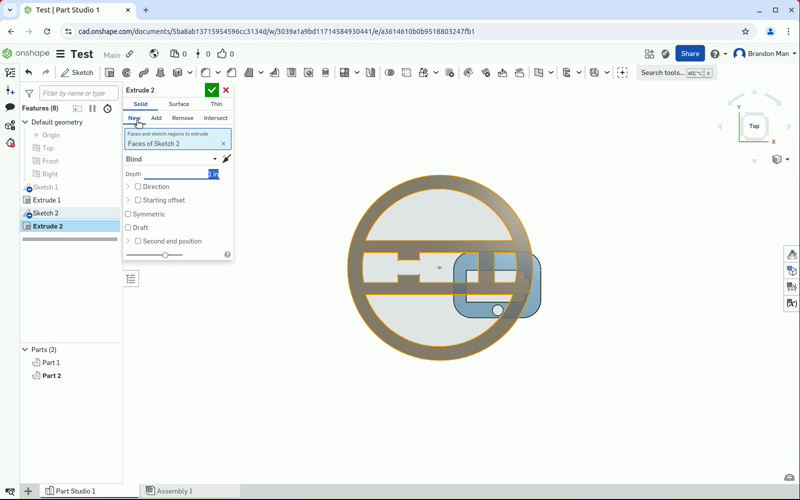
text(12.276)
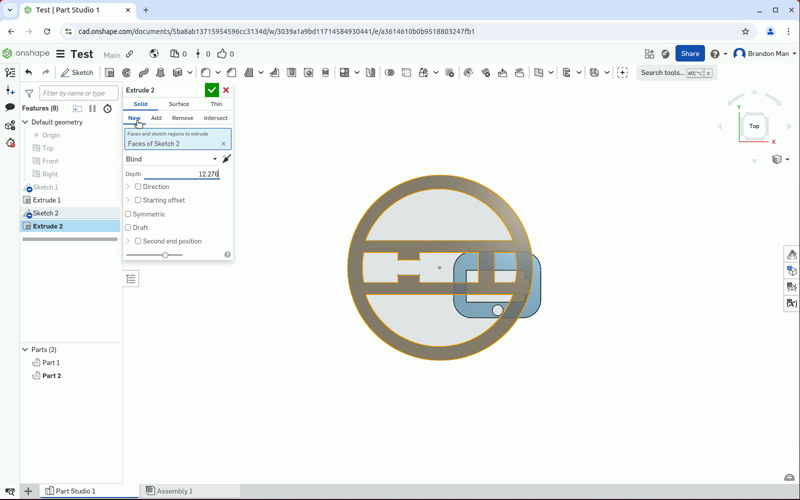
key(enter)
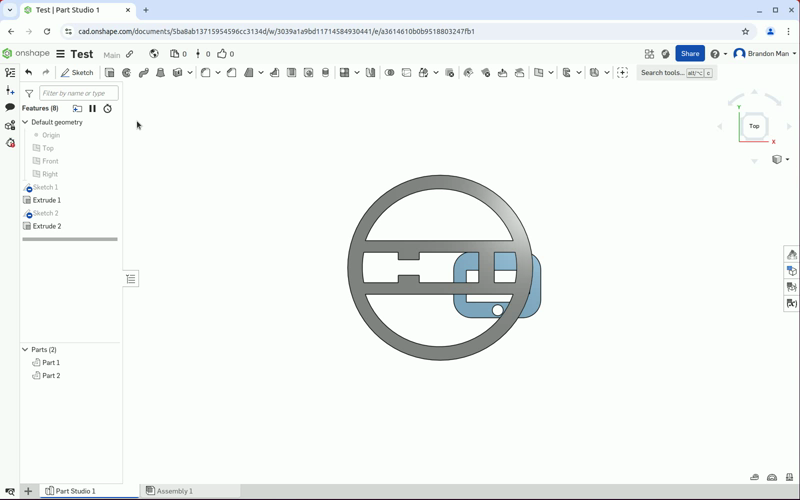
key(shift+h)
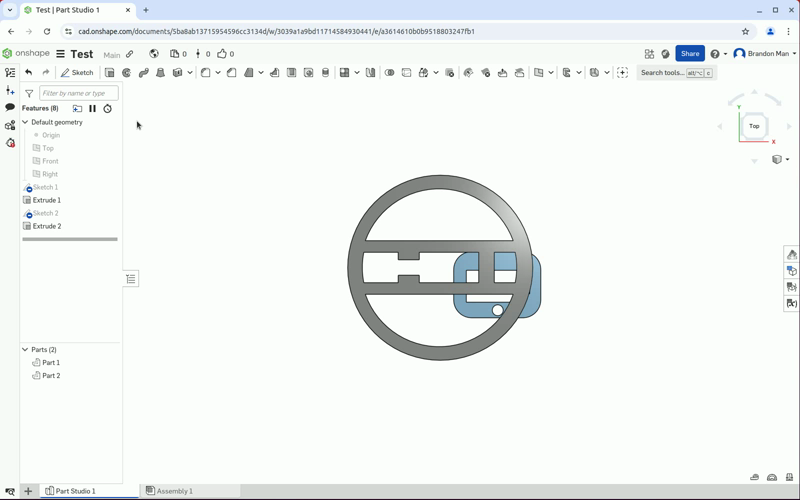
key(shift+h)
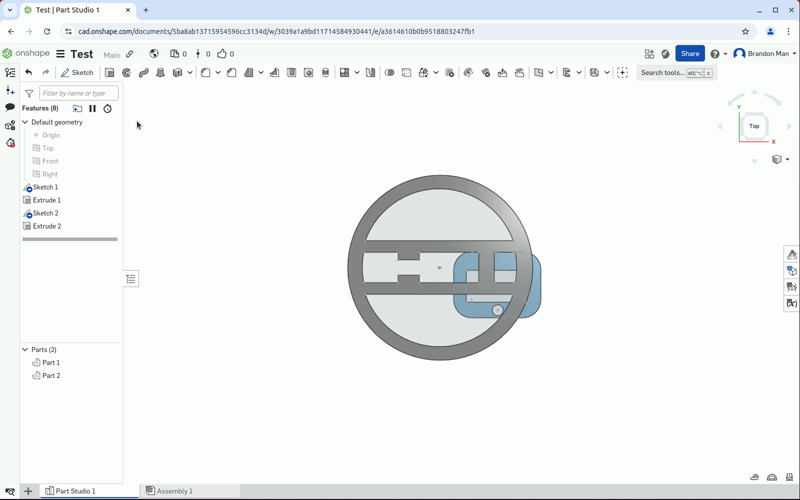
key(shift+7)
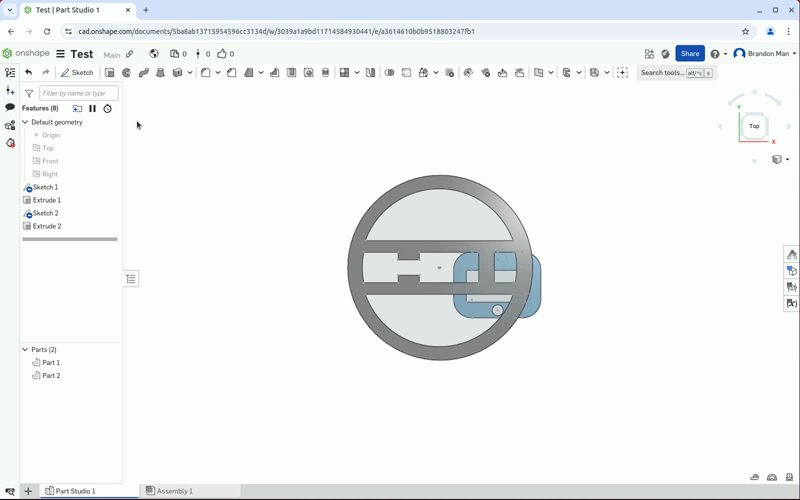
key(up, 3)
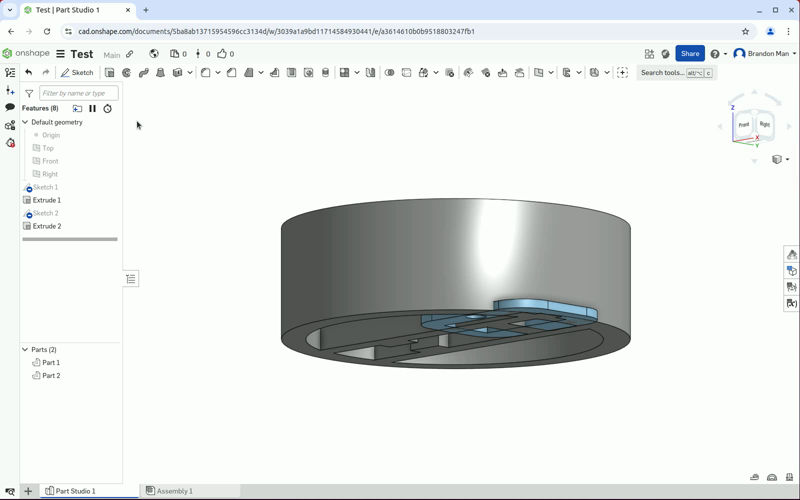
key(left, 3)
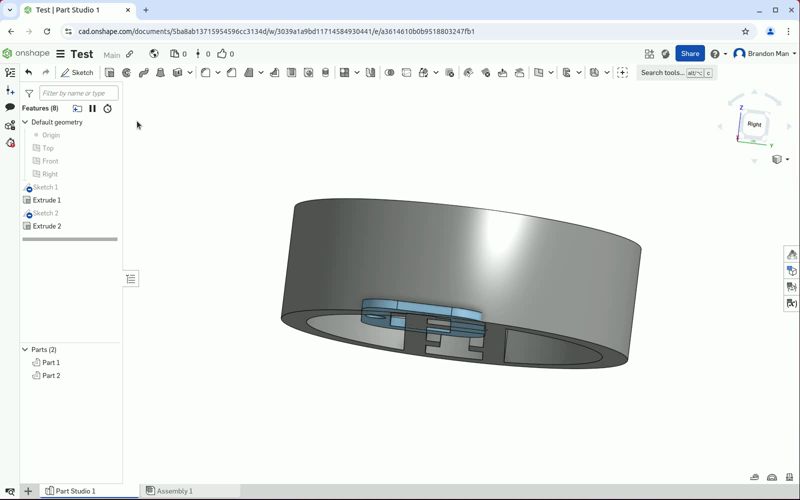
key(right, 3)
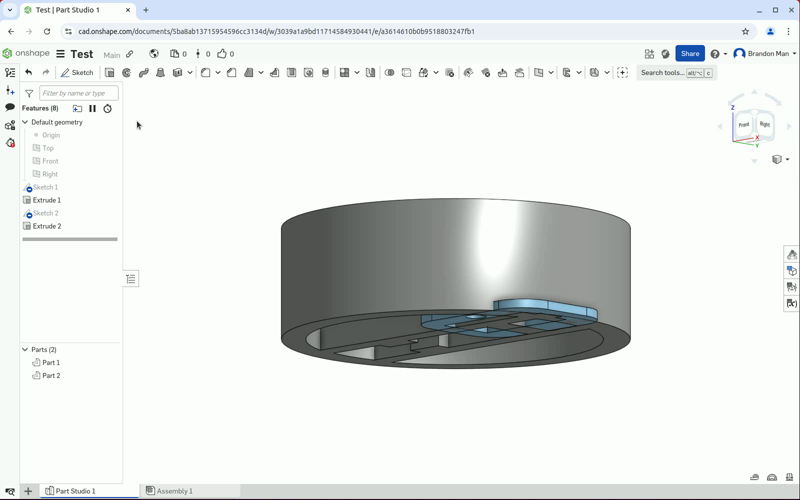
key(down, 3)
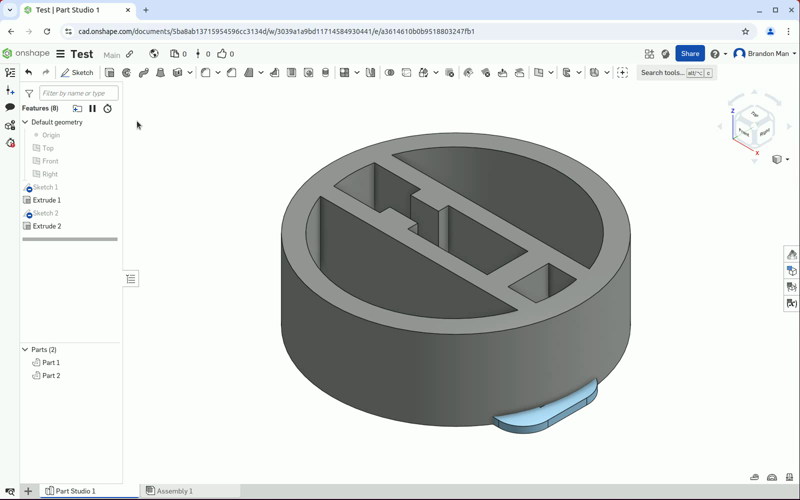
mouse_move(73, 189)
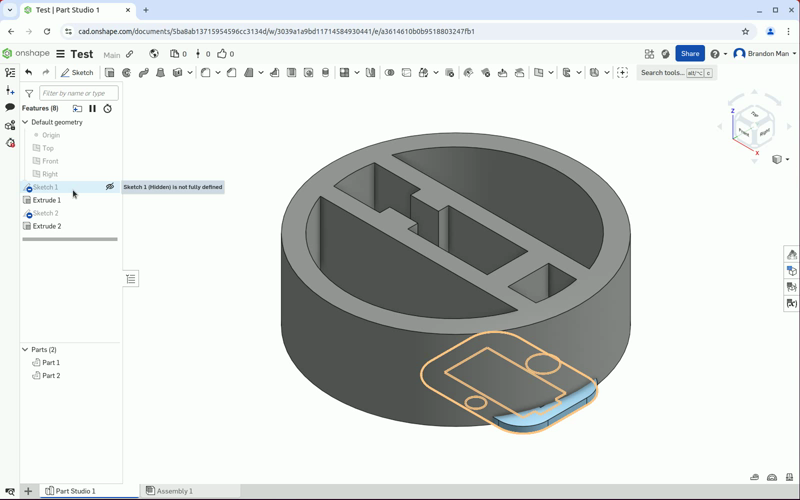
click(73, 189)